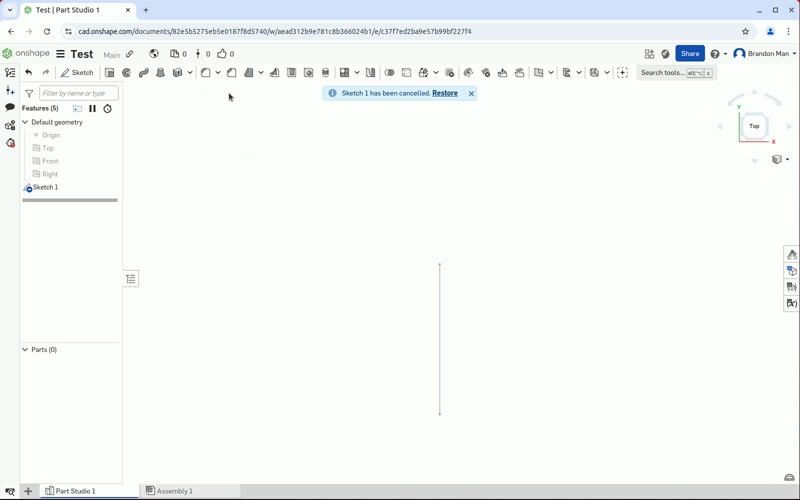
key(shift+h)
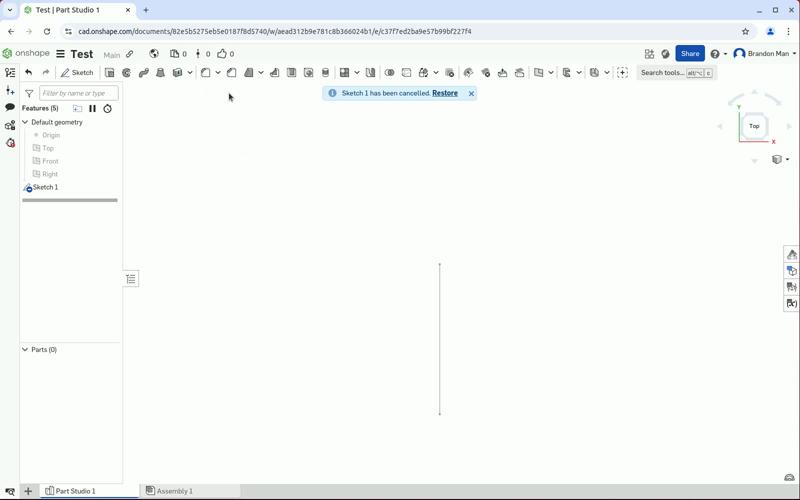
key(shift+s)
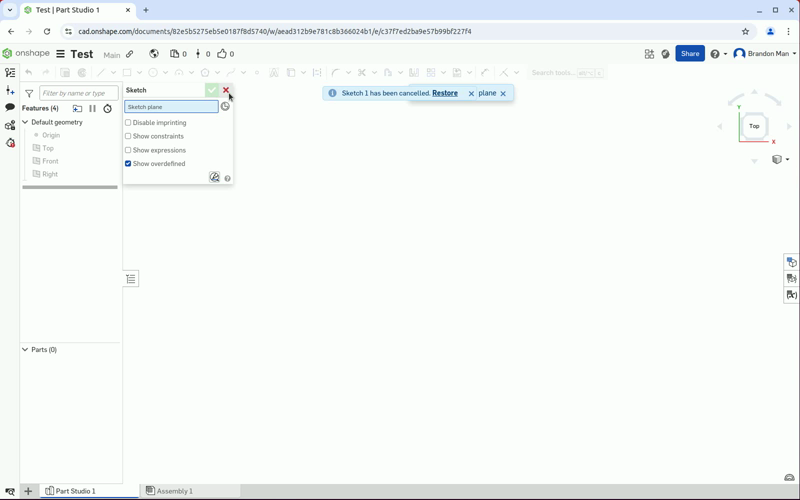
mouse_move(73, 150)
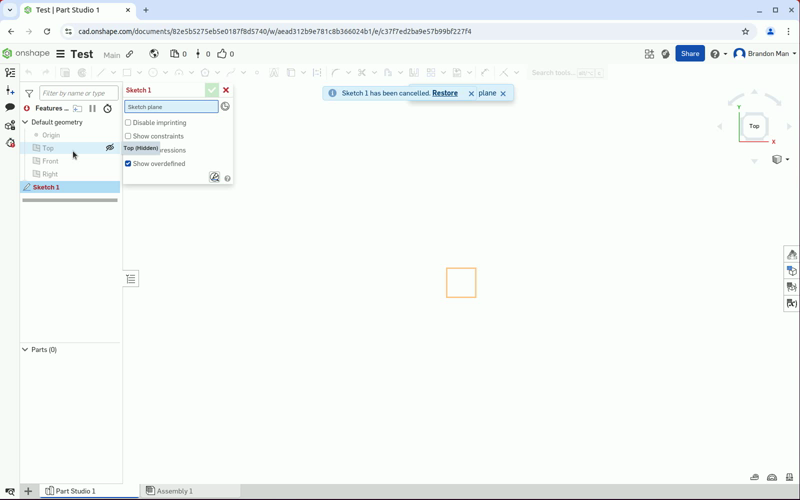
click(73, 150)
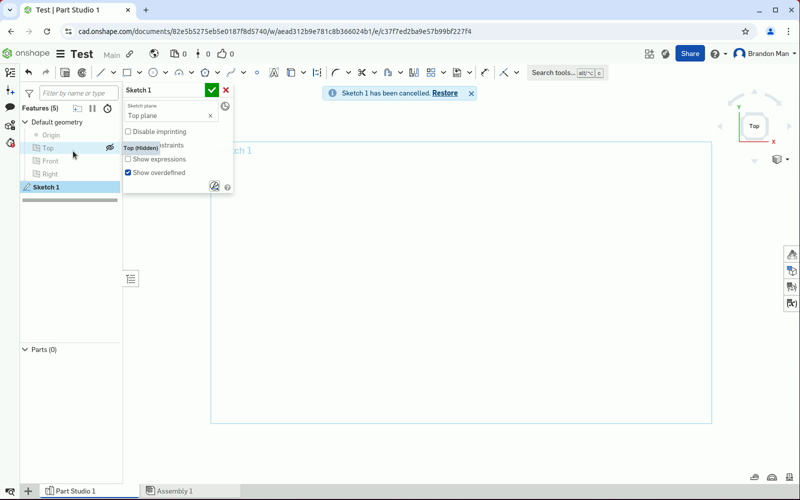
mouse_move(73, 352)
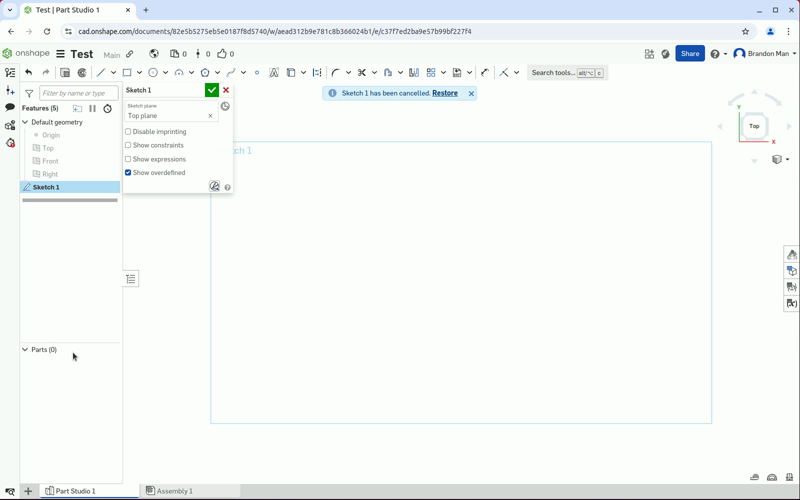
key(y)
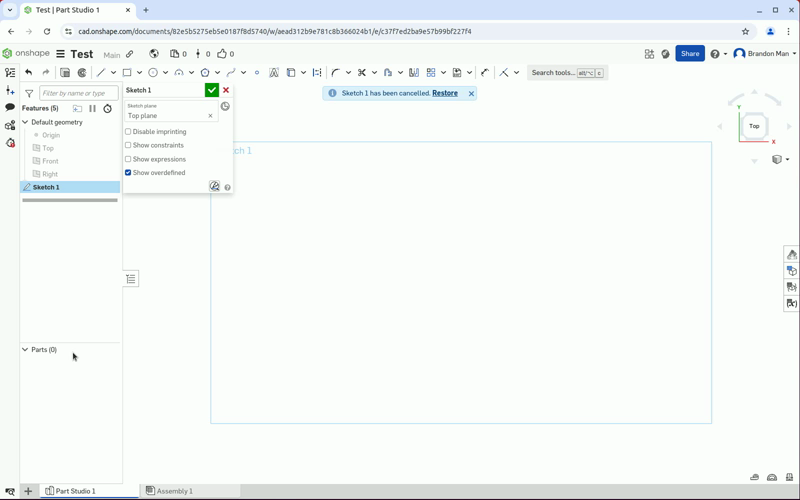
key(l)
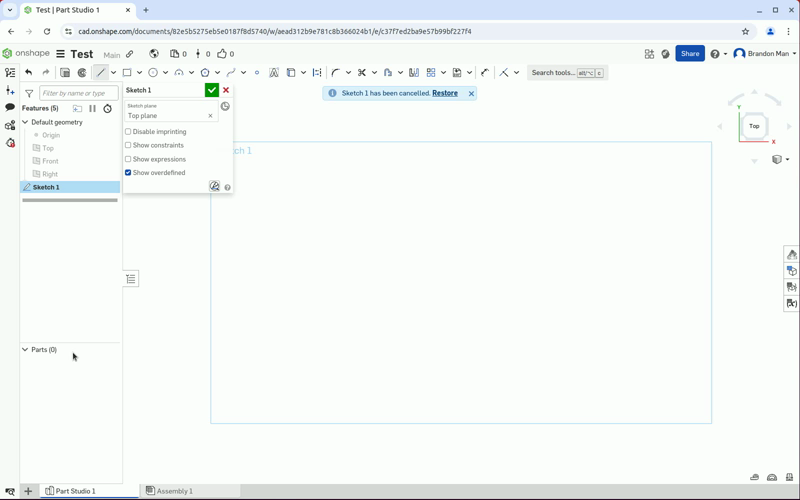
key_down(shift)
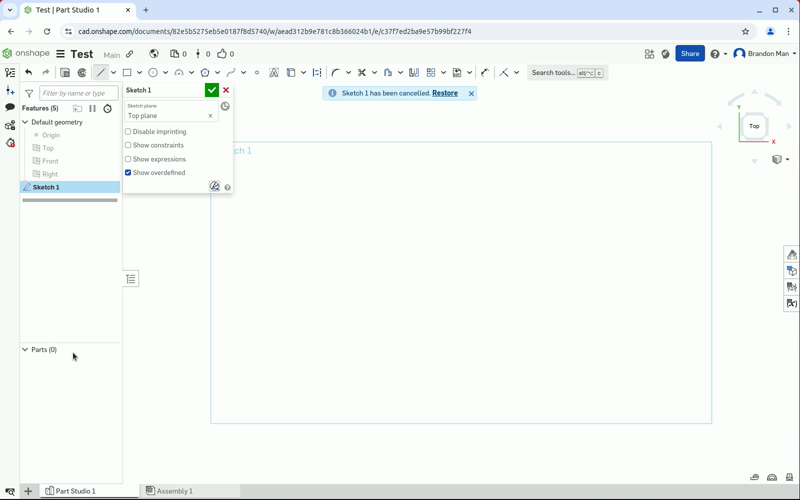
mouse_move(351, 335)
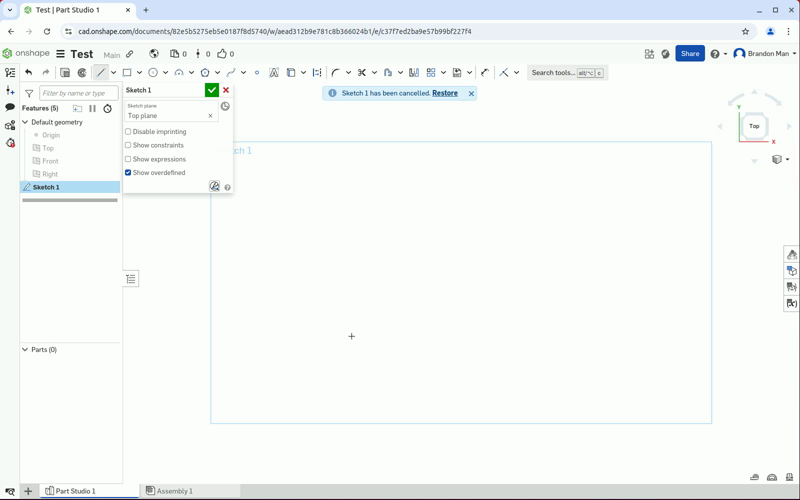
click(351, 335)
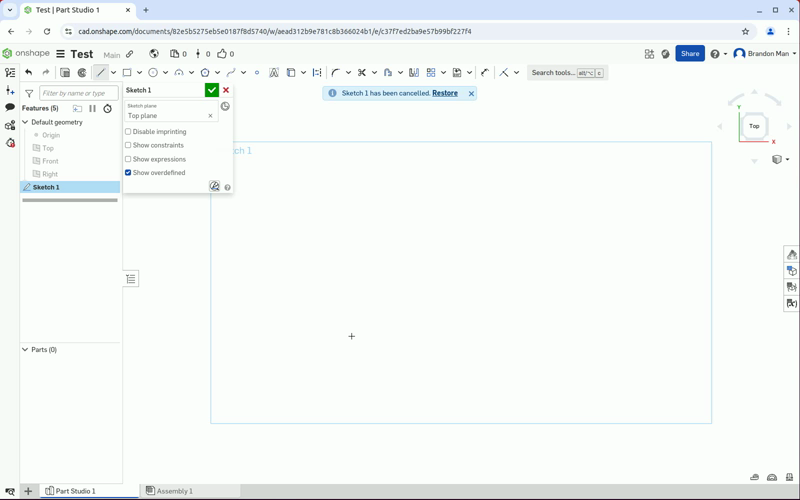
key_up(shift)
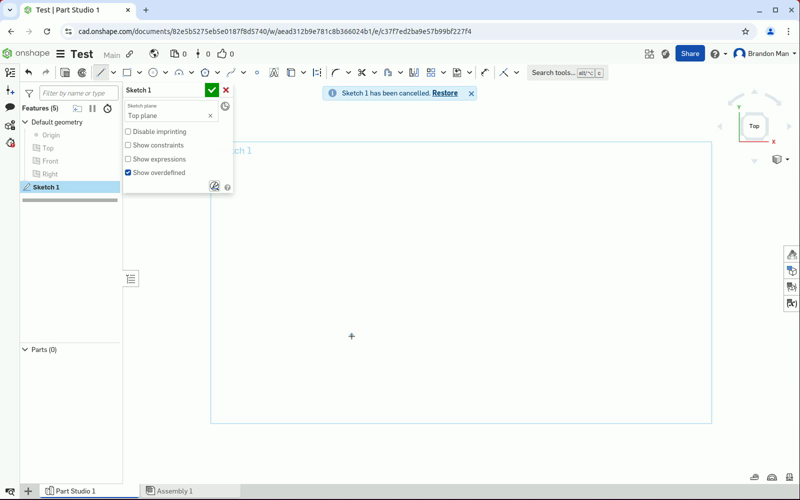
key_down(shift)
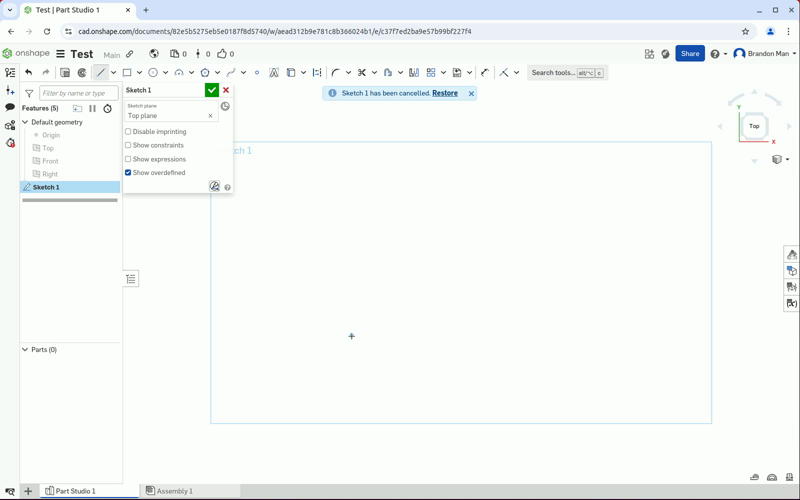
mouse_move(569, 335)
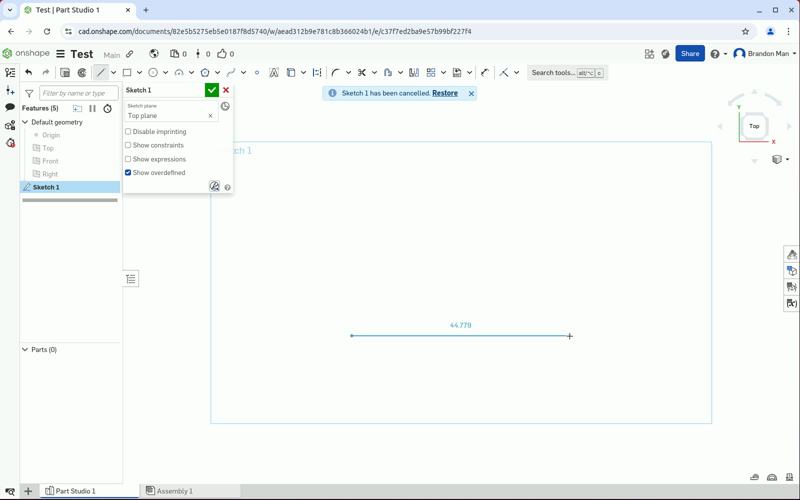
click(569, 335)
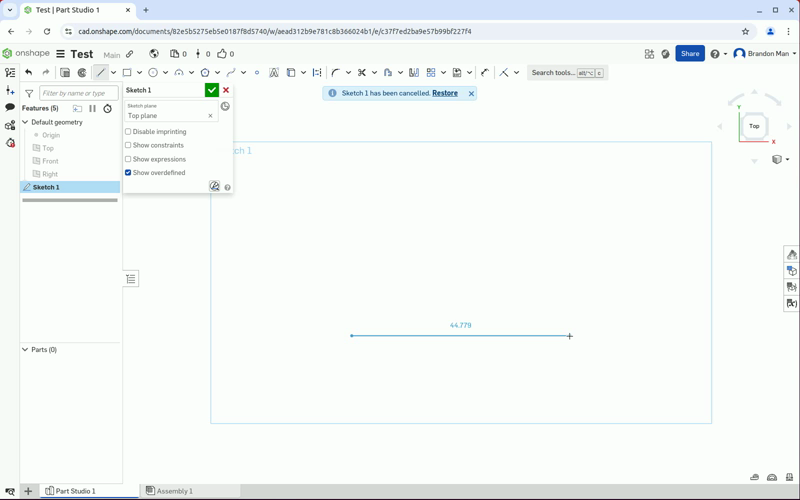
key_up(shift)
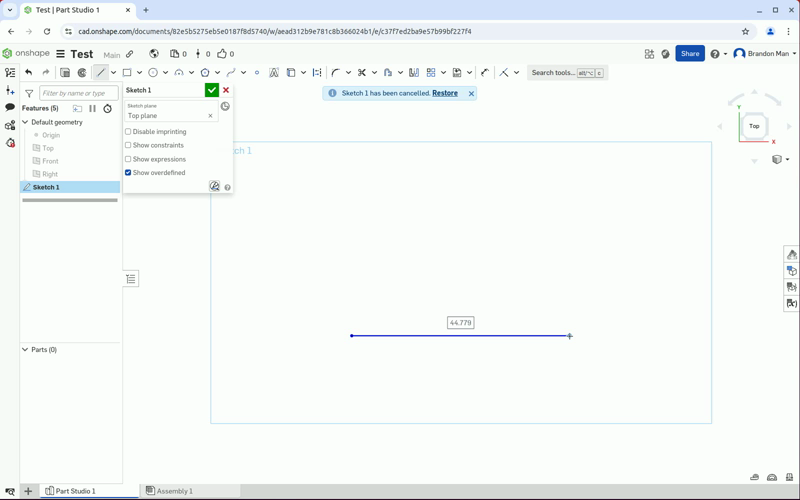
key_down(shift)
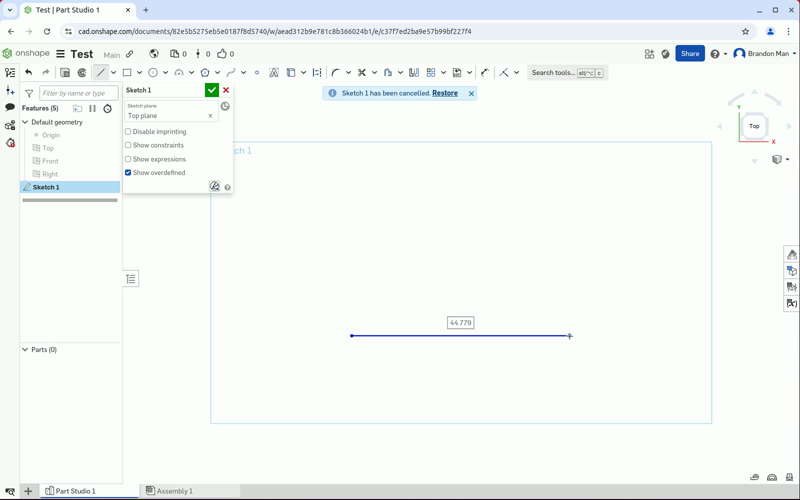
mouse_move(569, 230)
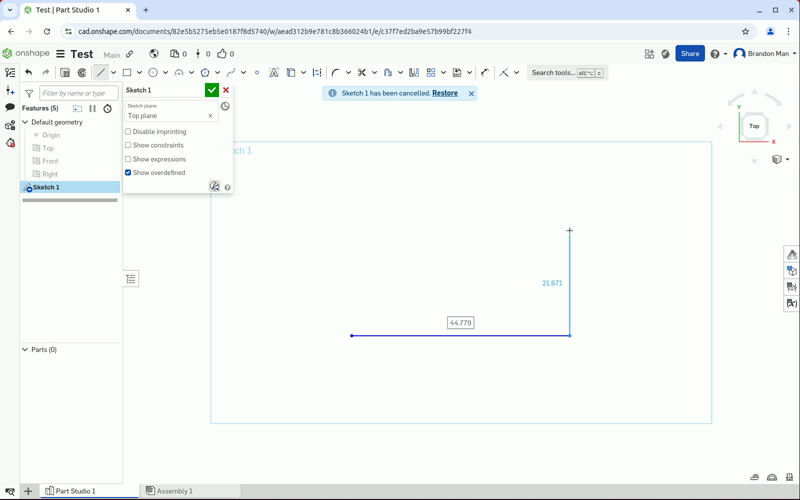
click(569, 230)
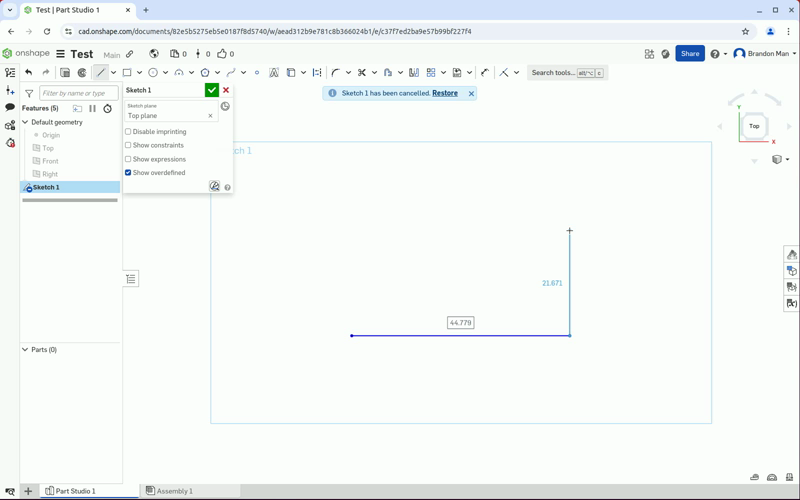
key_up(shift)
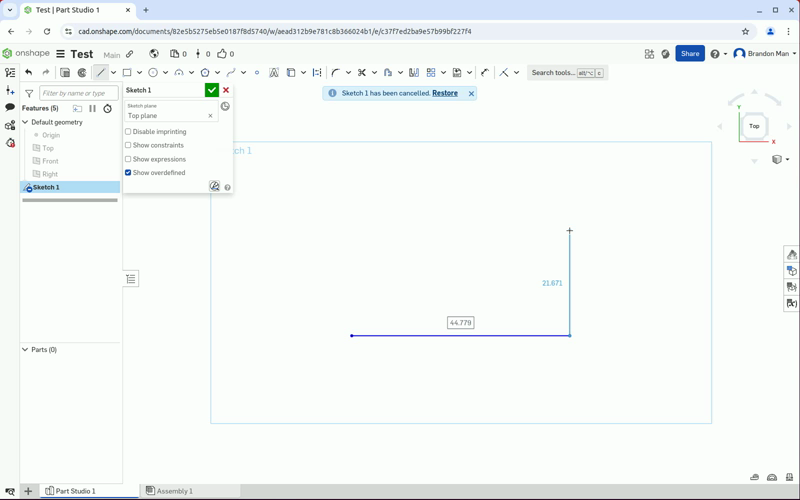
key_down(shift)
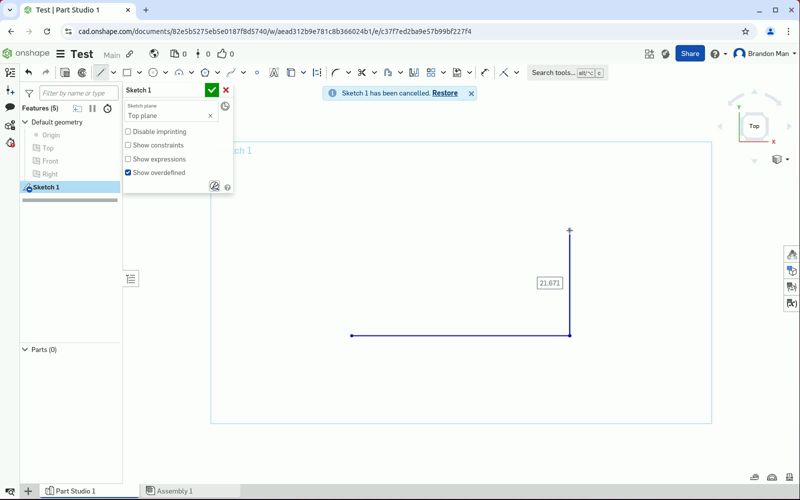
mouse_move(351, 230)
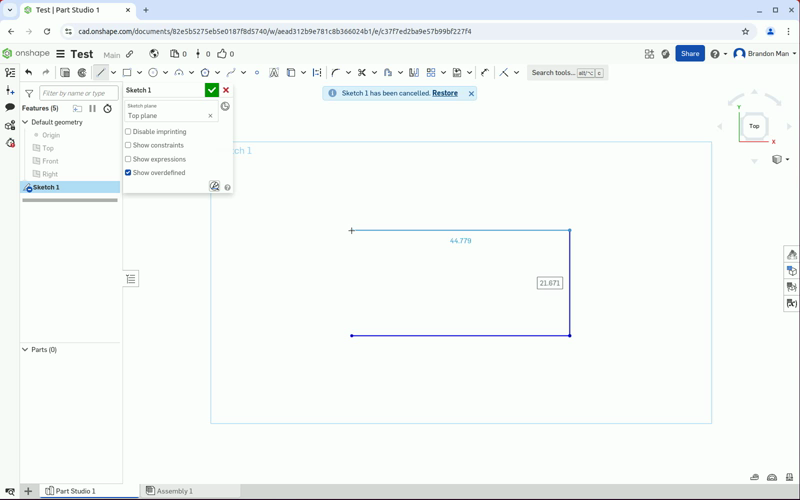
click(351, 230)
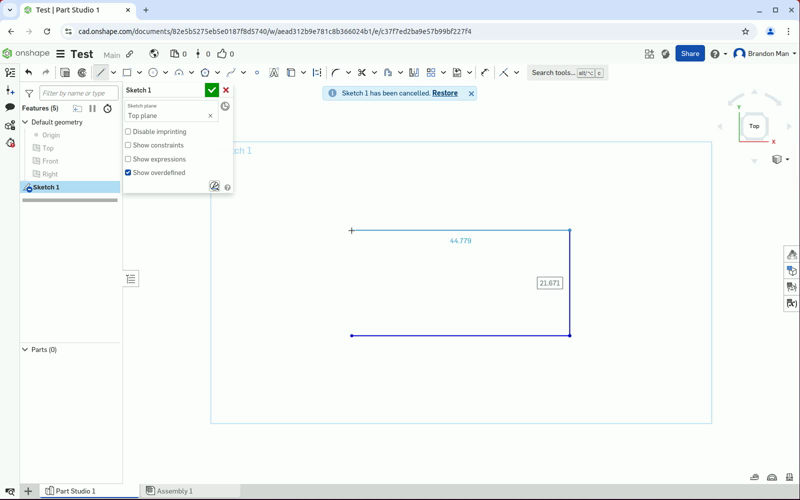
key_up(shift)
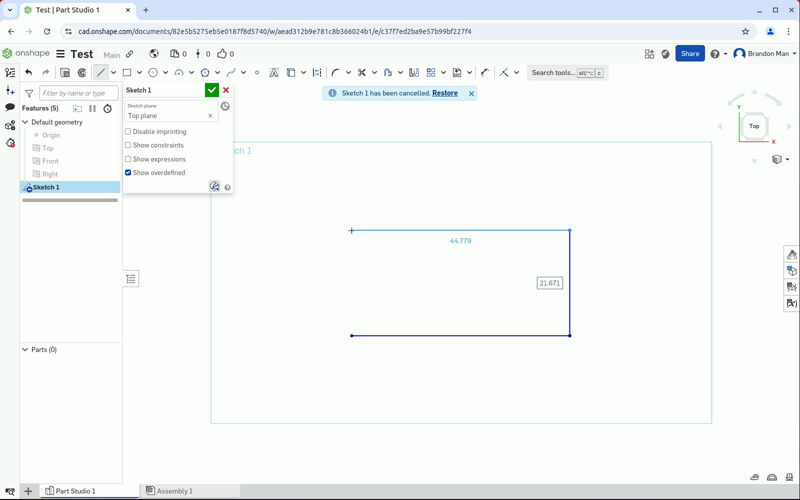
key_down(shift)
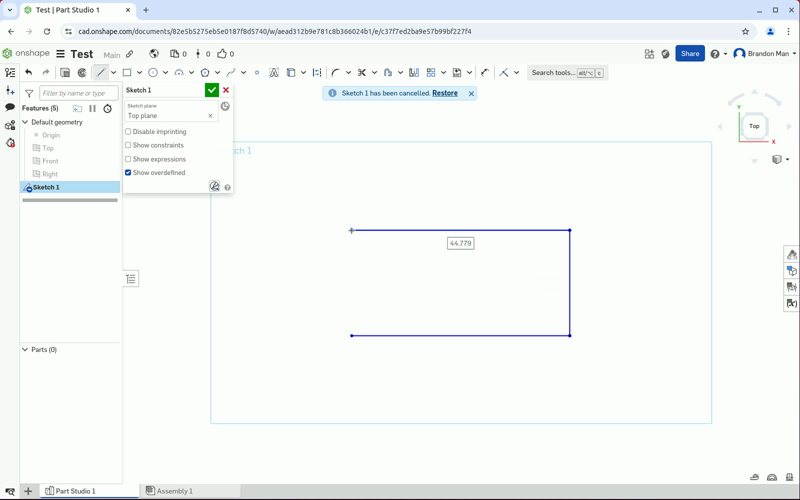
mouse_move(351, 335)
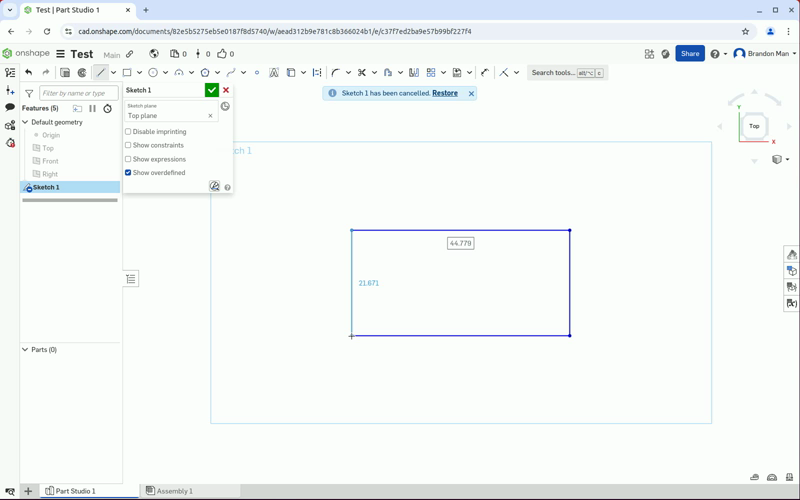
key_up(shift)
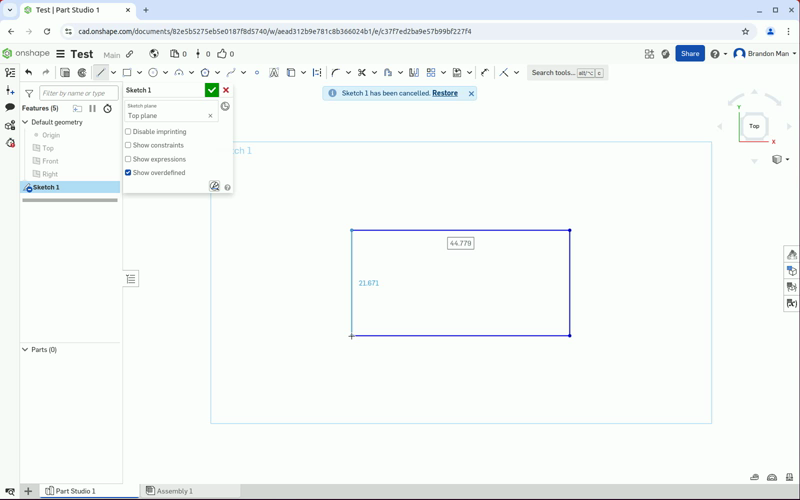
click(351, 335)
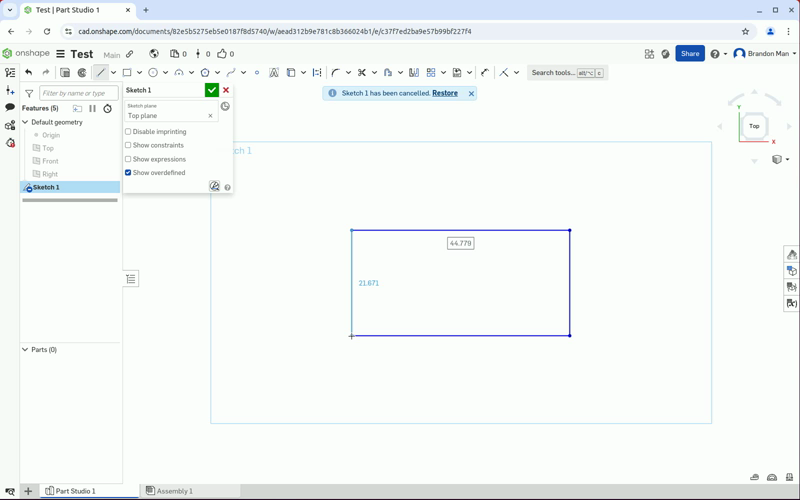
key(esc)
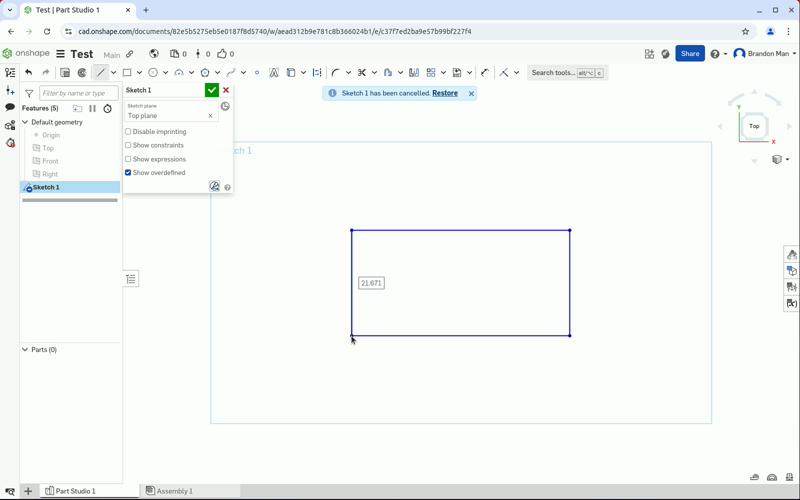
mouse_move(387, 268)
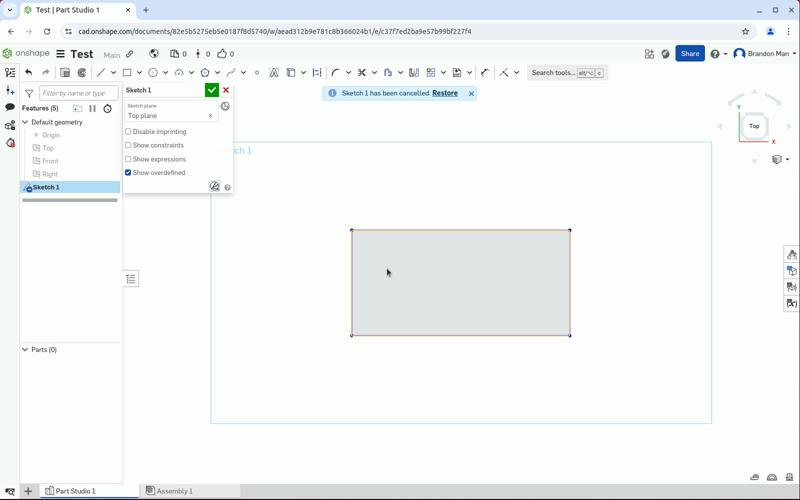
click(387, 268)
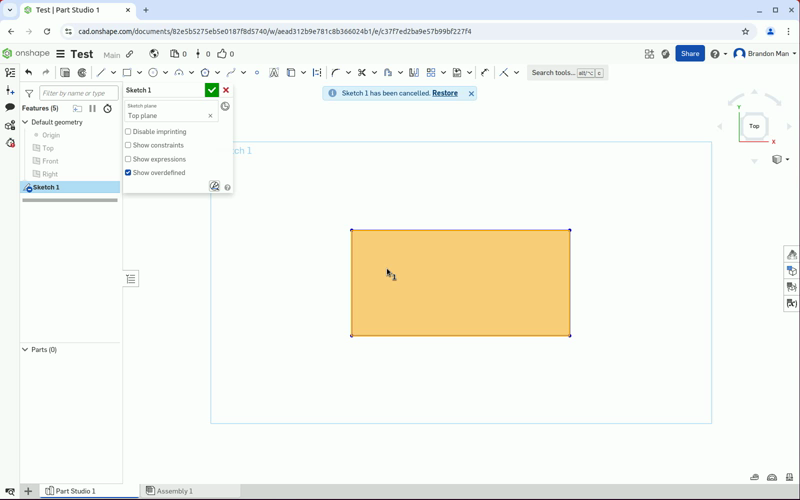
mouse_move(73, 352)
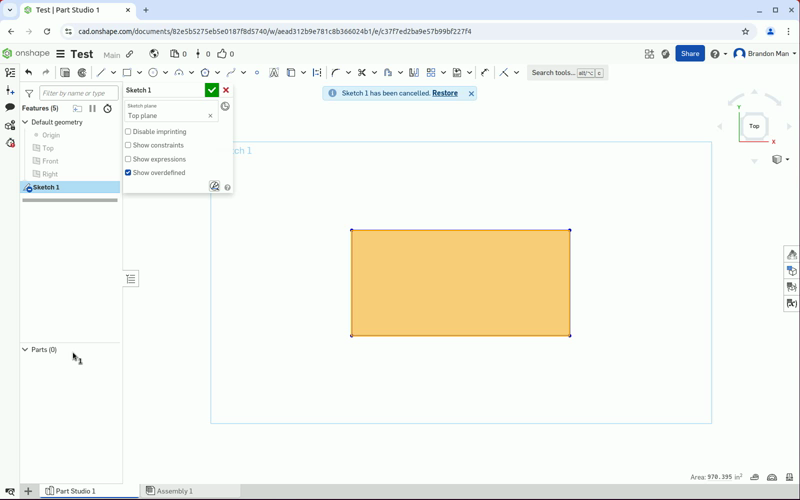
key(shift+y)
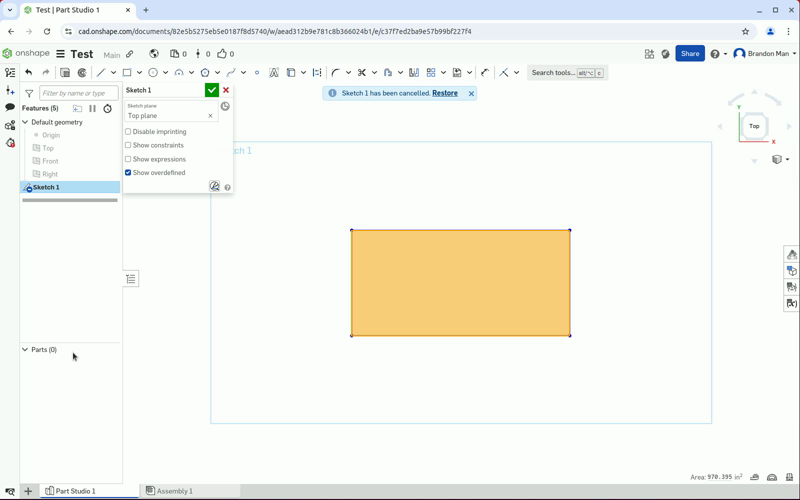
key(shift+e)
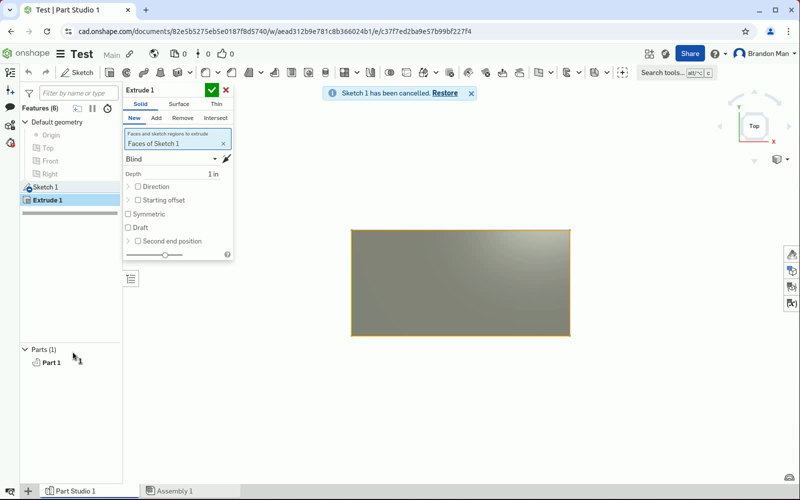
mouse_move(143, 106)
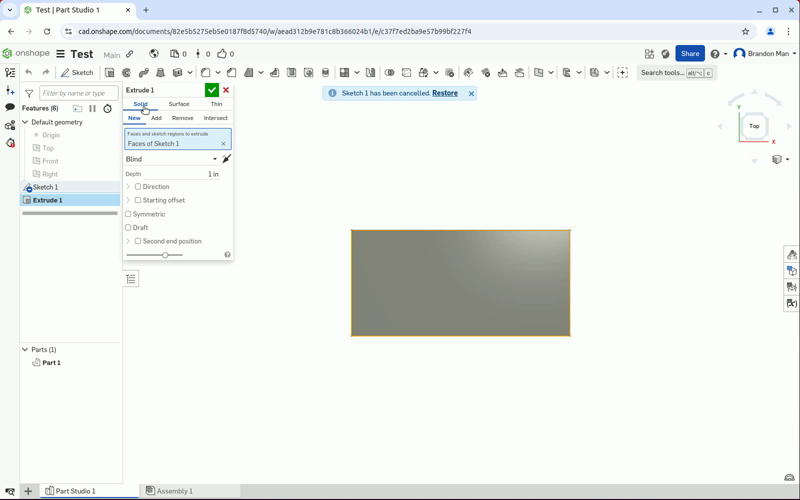
click(143, 106)
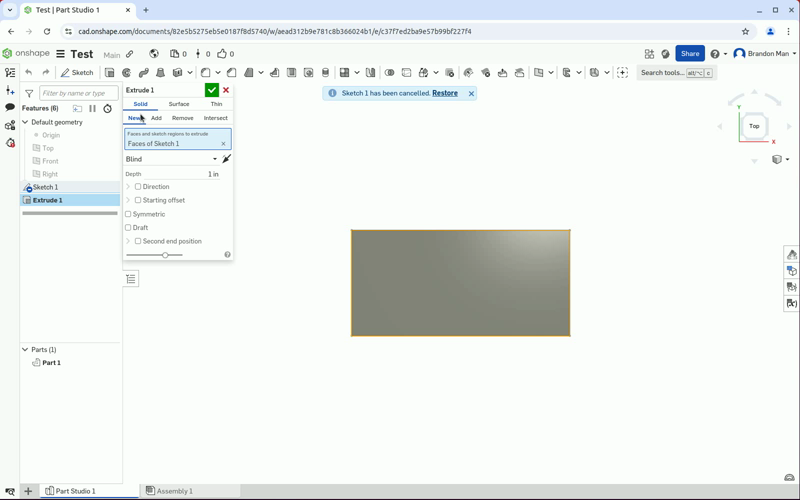
mouse_move(137, 120)
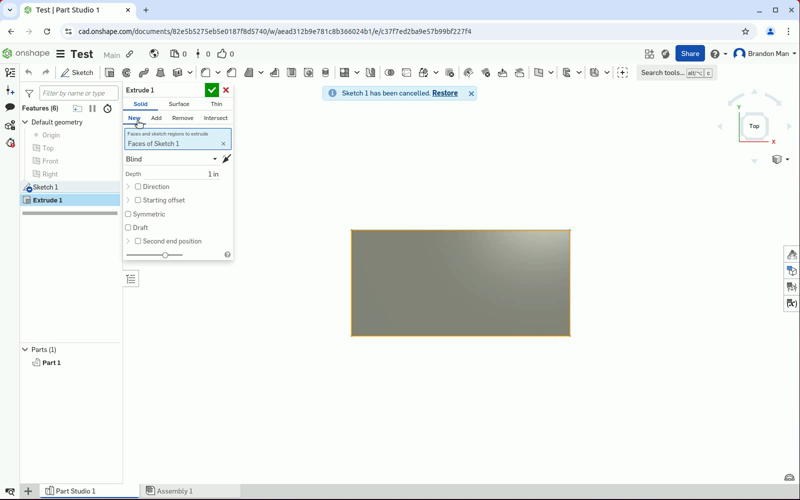
click(137, 120)
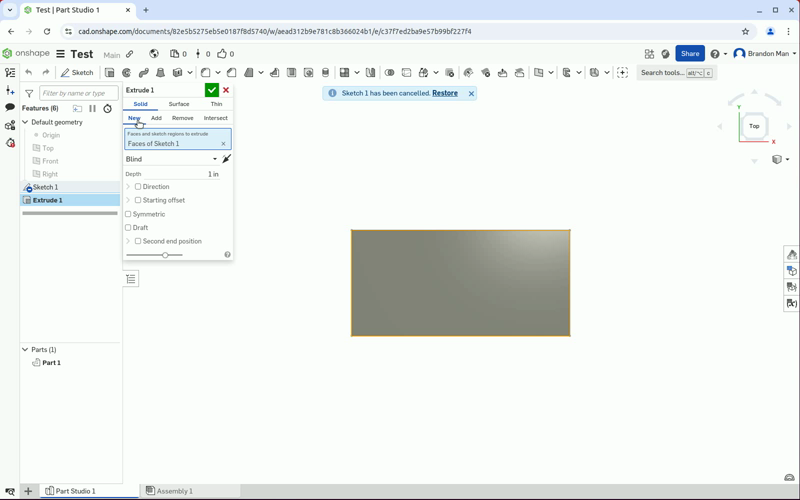
key(tab, 4)
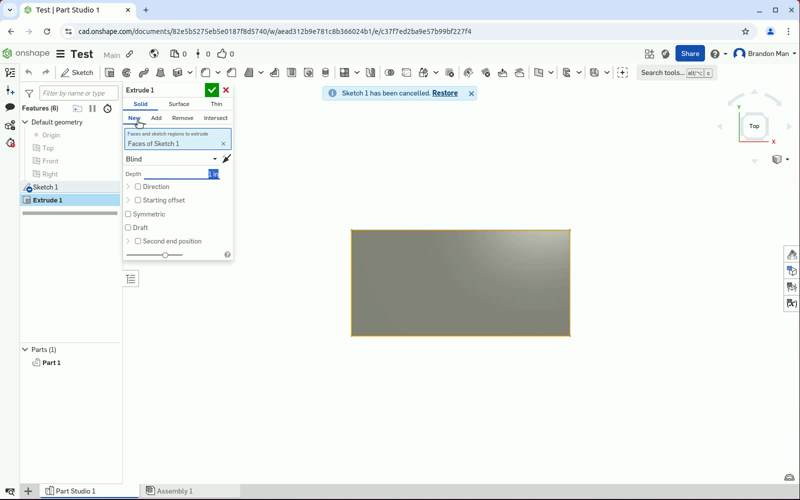
text(4.574)
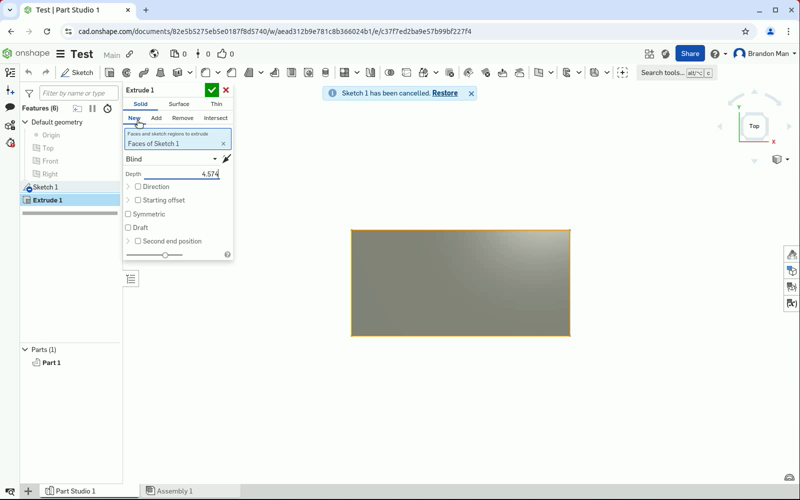
key(enter)
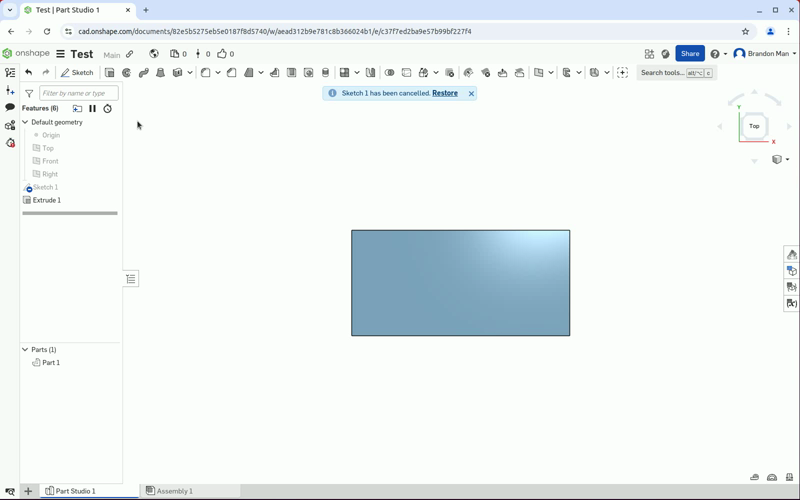
key(shift+h)
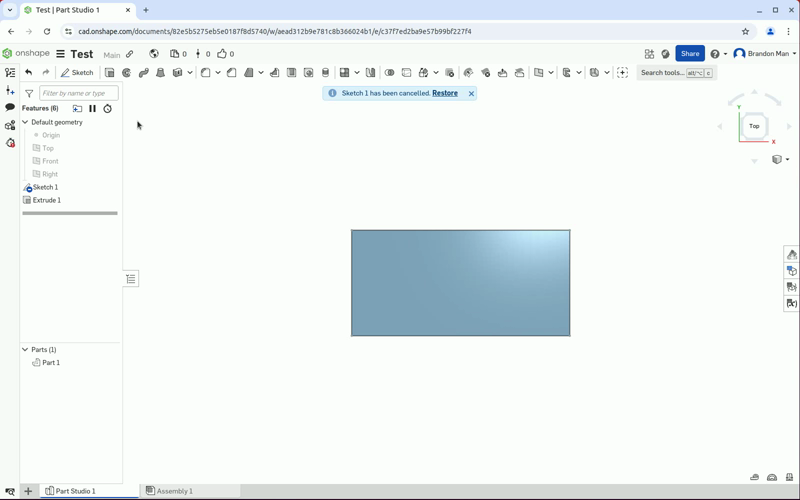
key(shift+h)
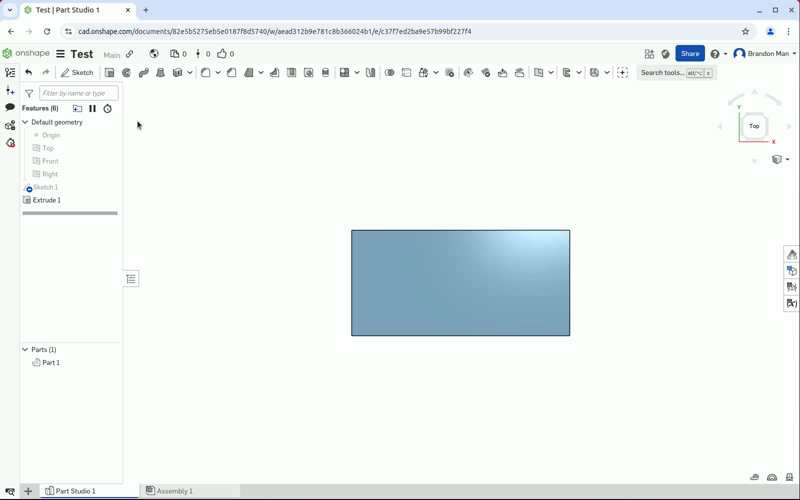
mouse_move(73, 189)
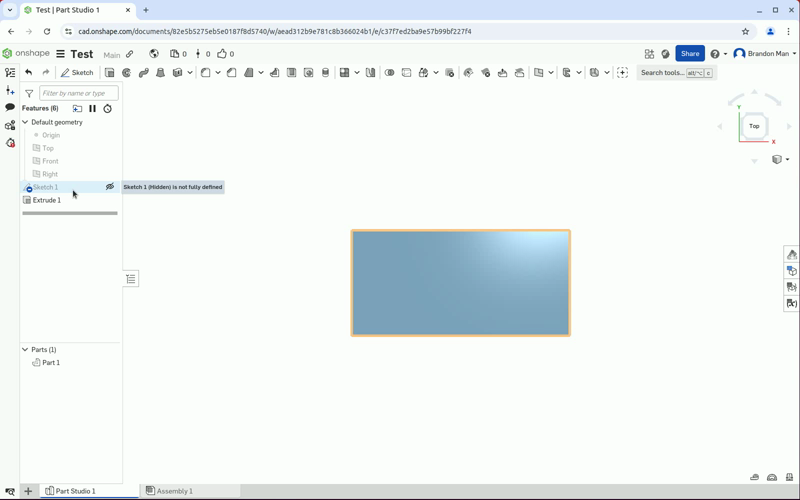
click(73, 189)
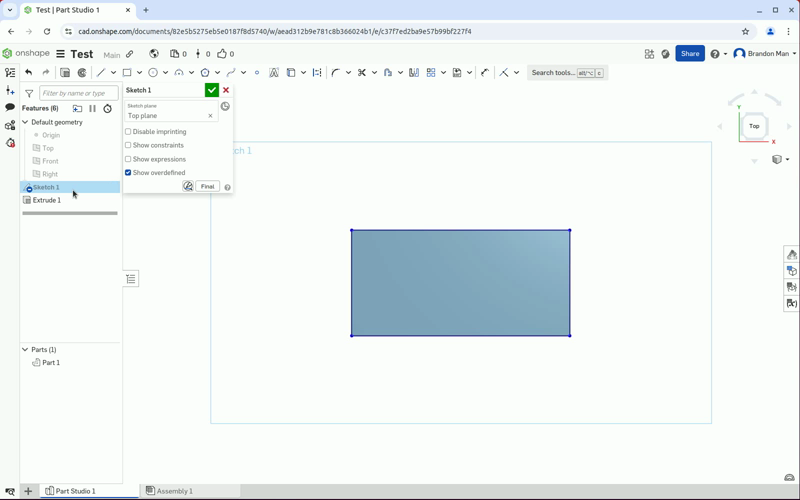
mouse_move(229, 92)
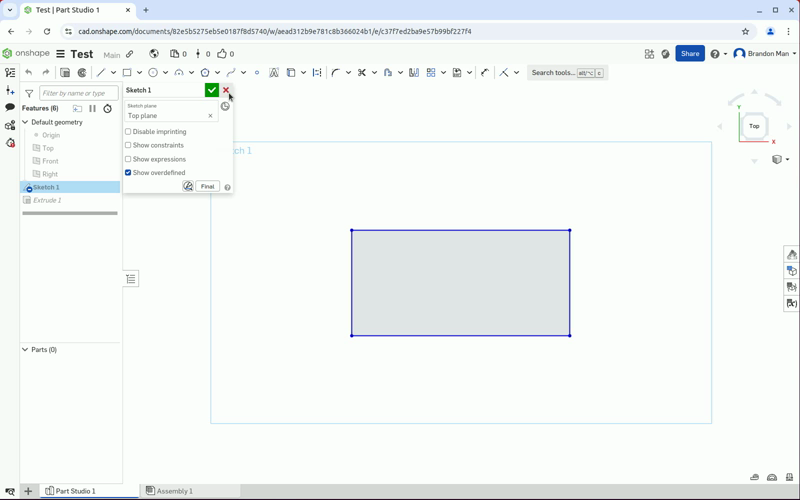
click(229, 92)
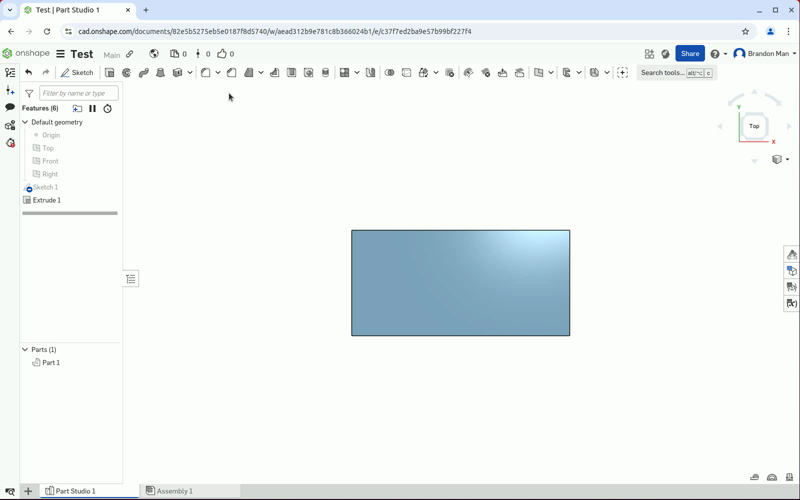
mouse_move(73, 352)
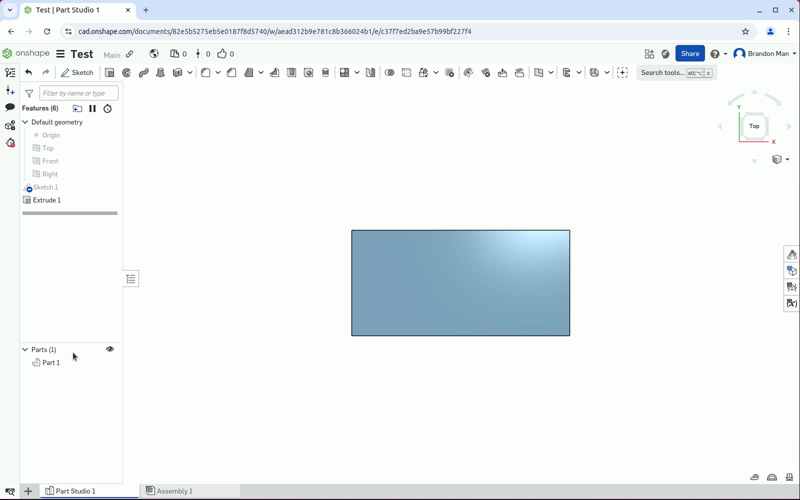
key(y)
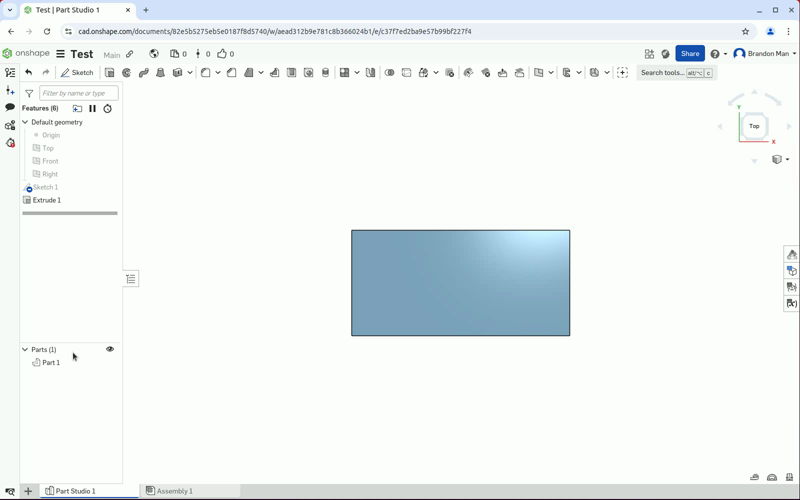
key(shift+p)
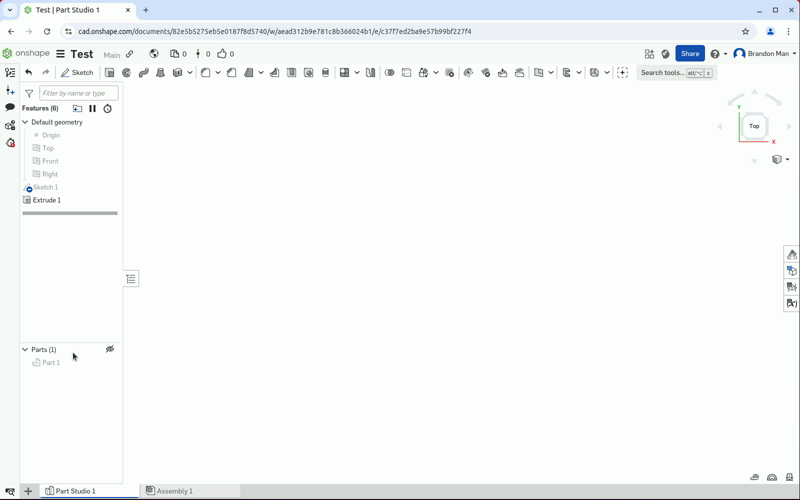
key(space)
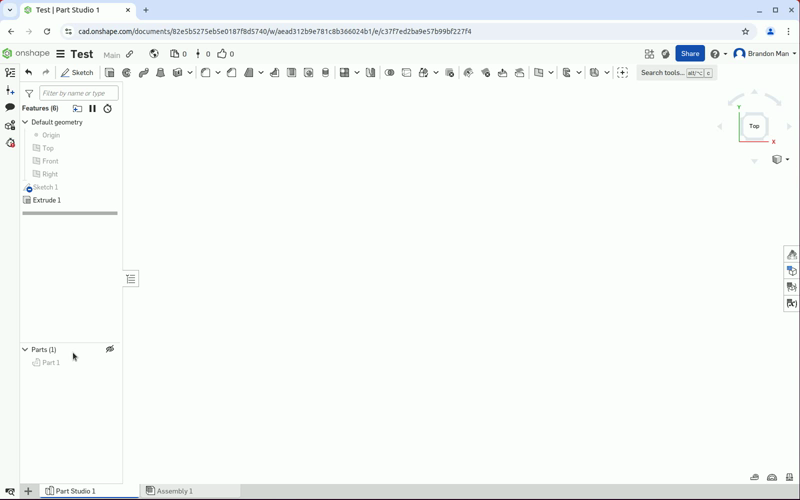
key_down(shift)
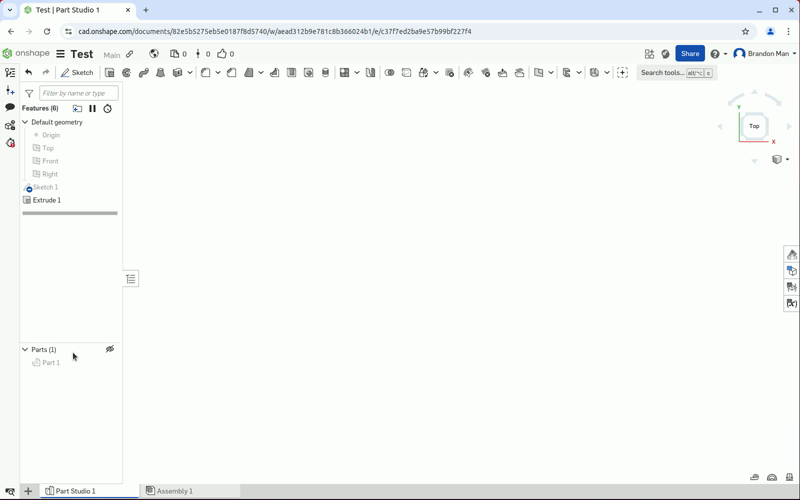
key(up)
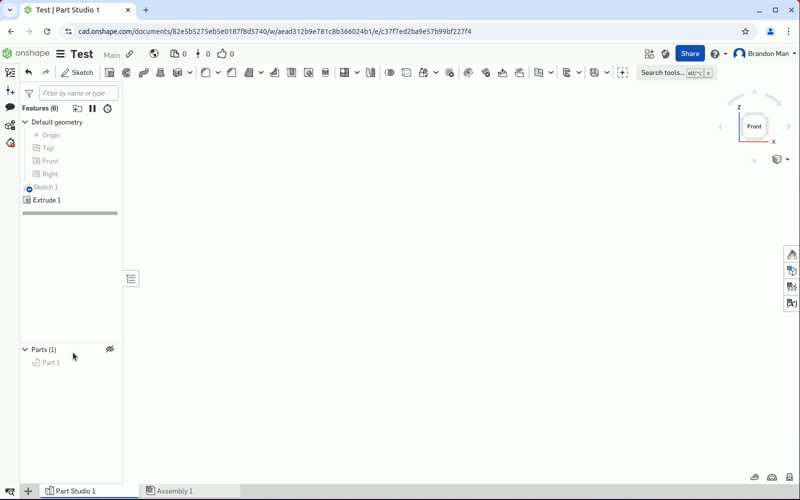
key_up(shift)
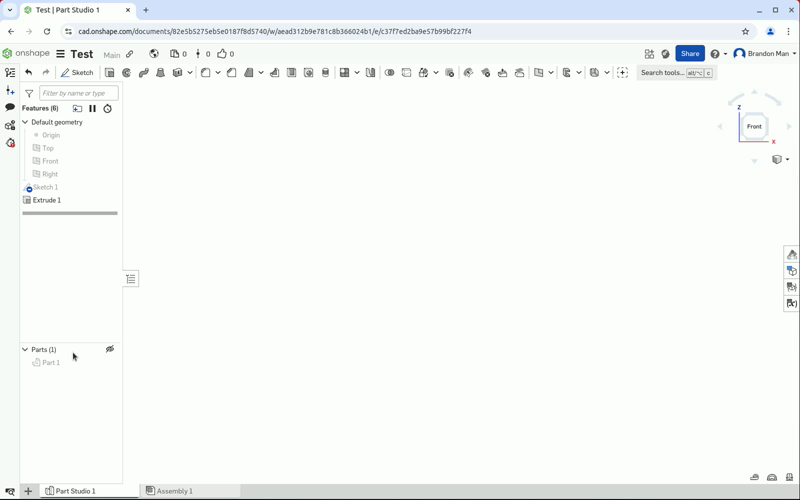
key(space)
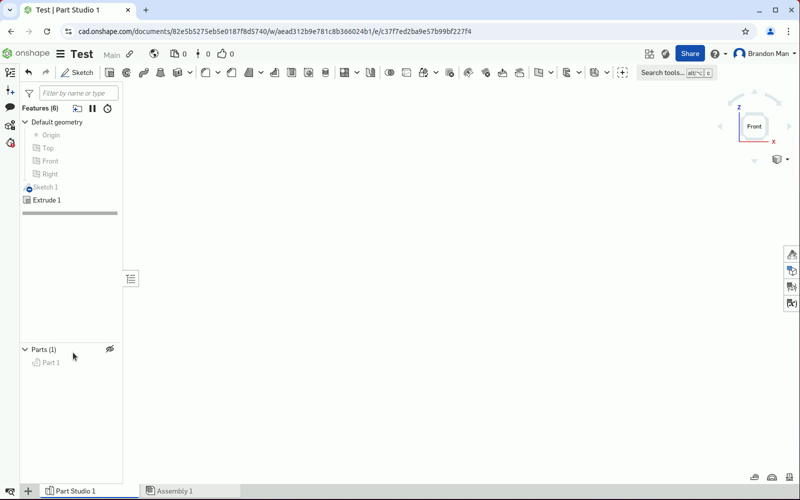
key_down(shift)
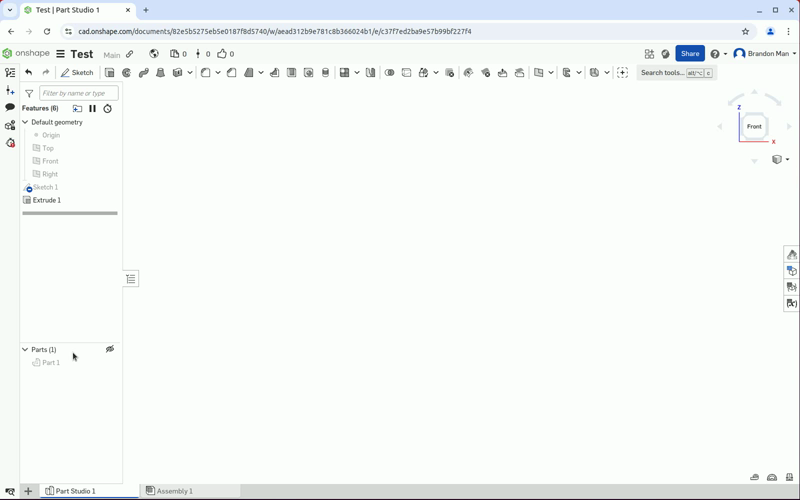
key(left)
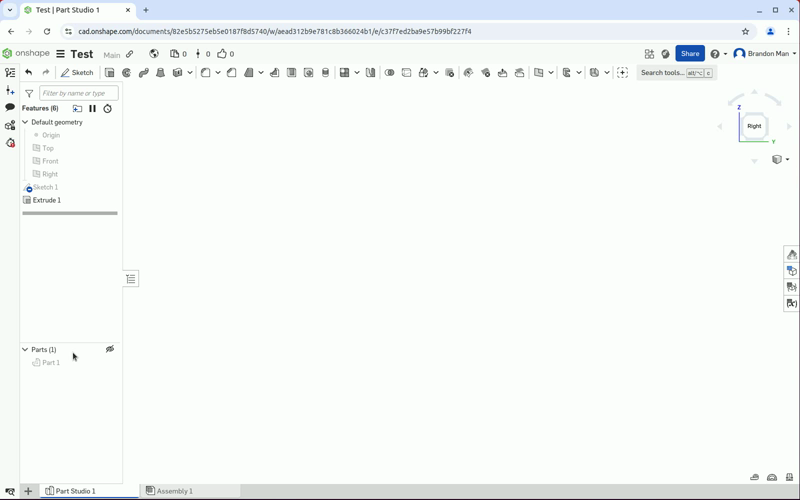
key_up(shift)
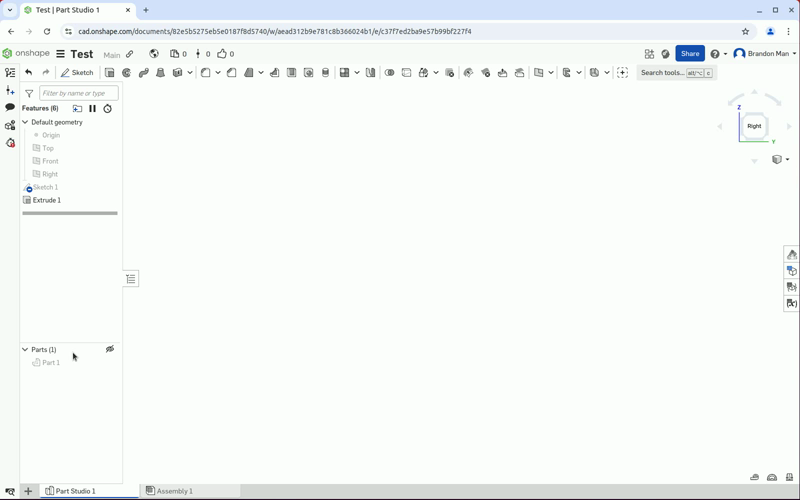
mouse_move(73, 352)
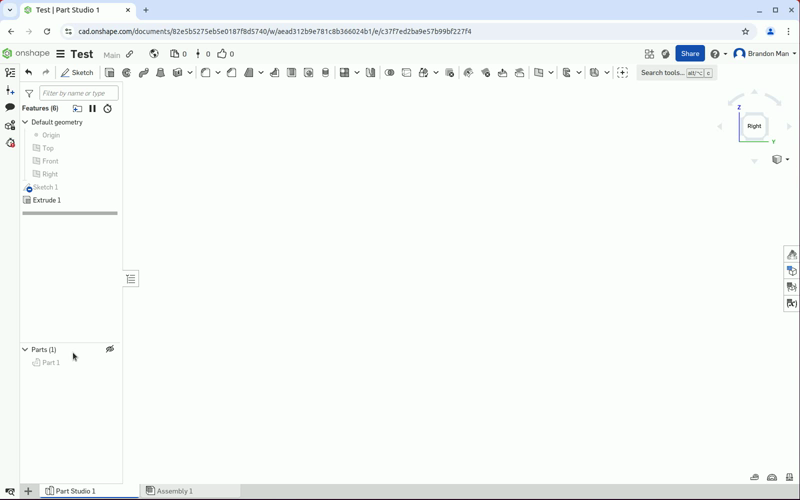
key(shift+y)
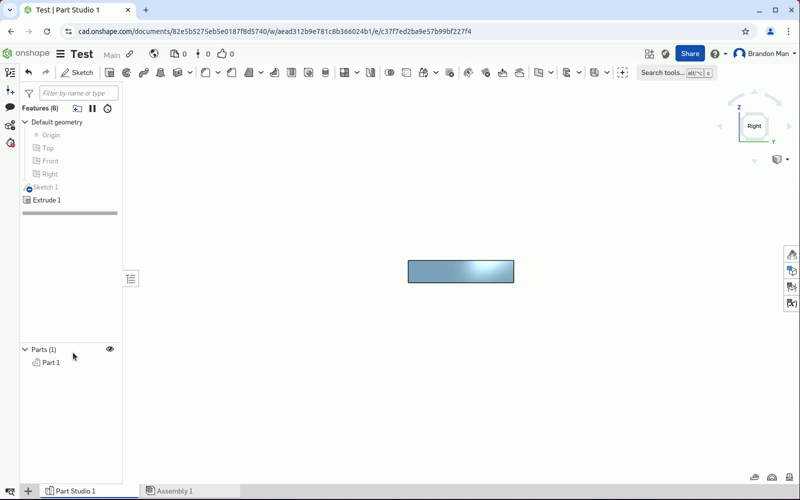
mouse_move(541, 75)
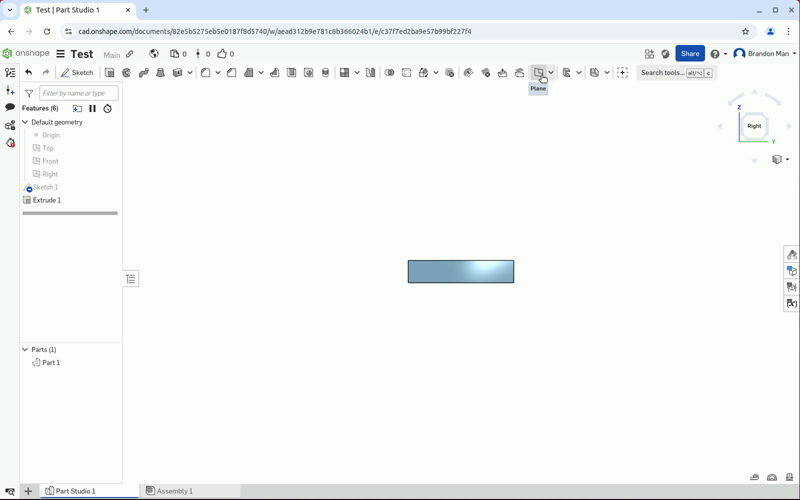
click(541, 75)
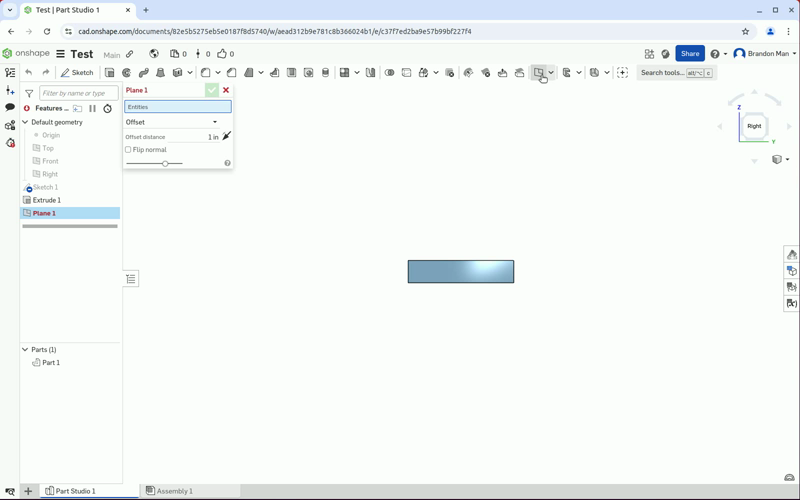
mouse_move(73, 176)
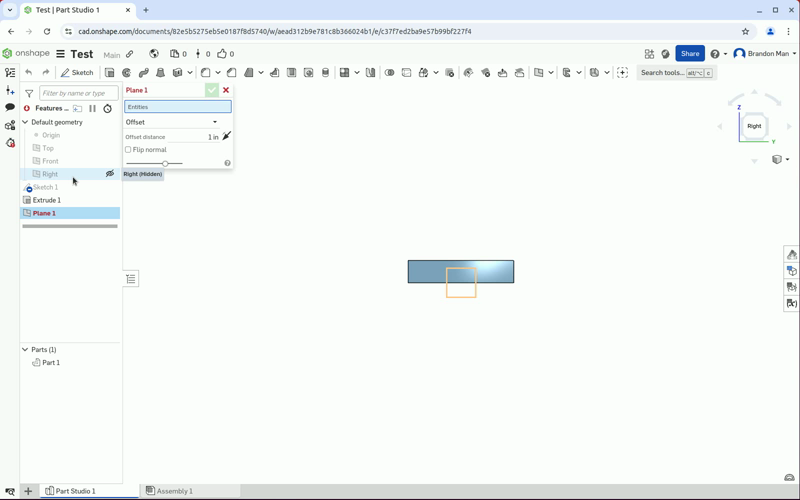
click(73, 176)
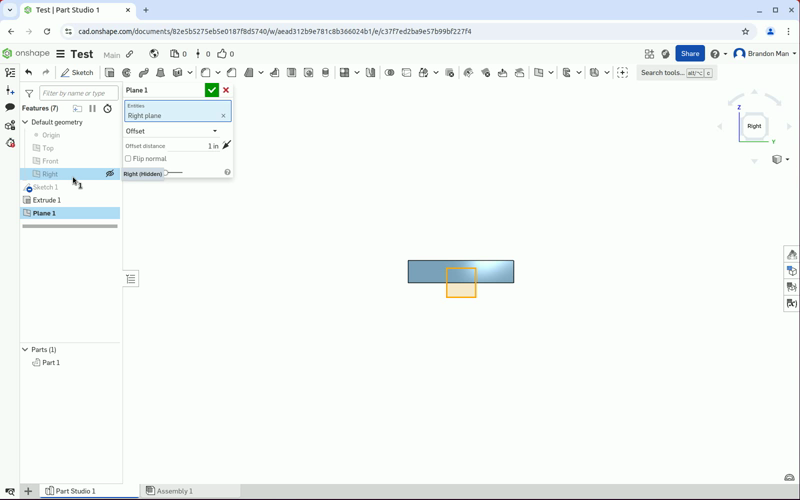
key(tab, 2)
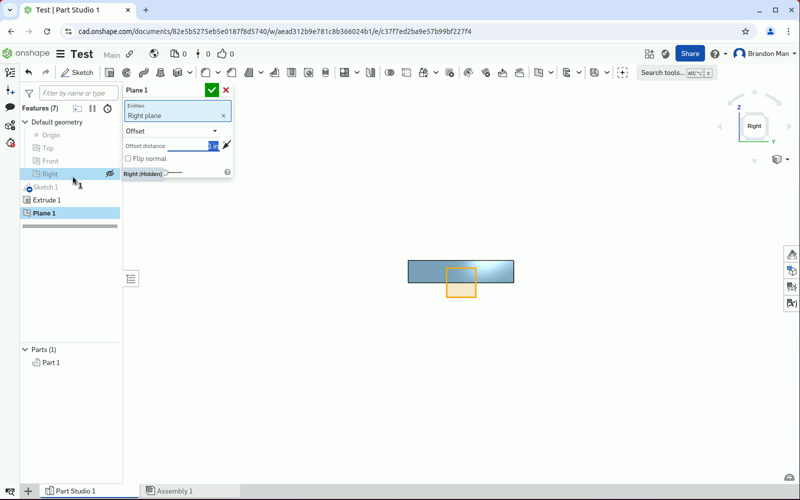
text(22.4)
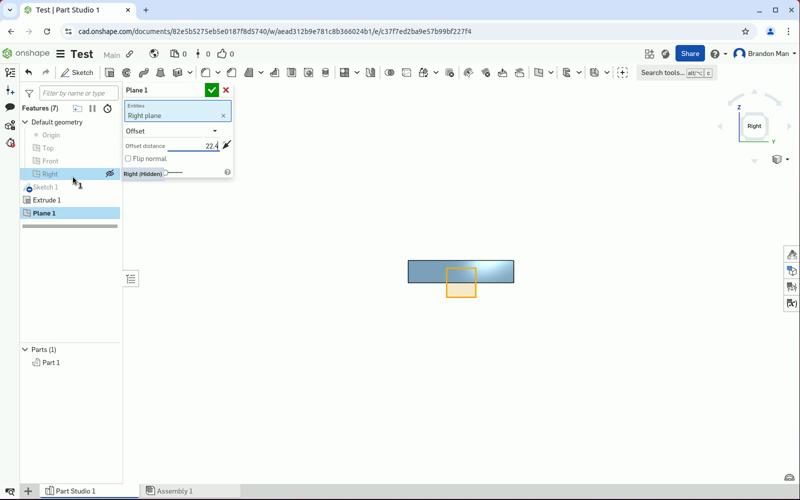
key(enter, 2)
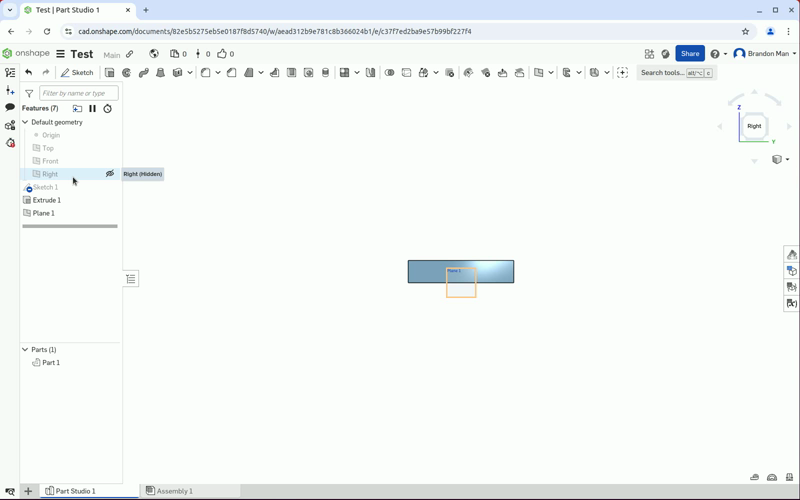
key(shift+s)
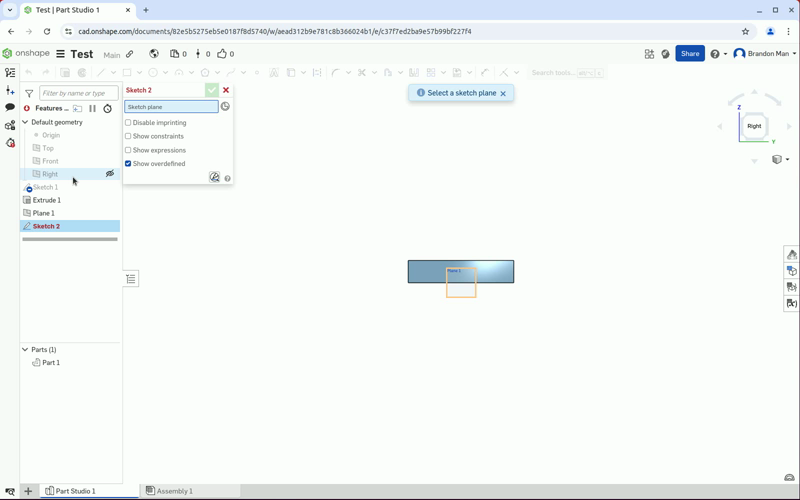
mouse_move(73, 215)
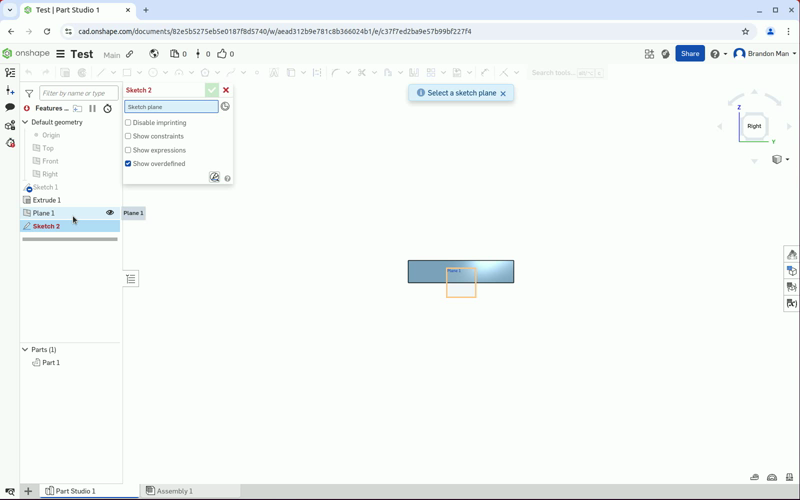
click(73, 215)
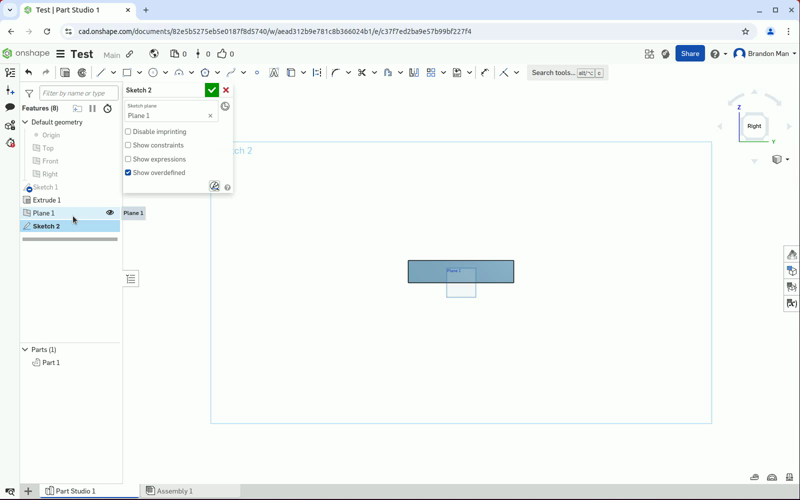
mouse_move(73, 352)
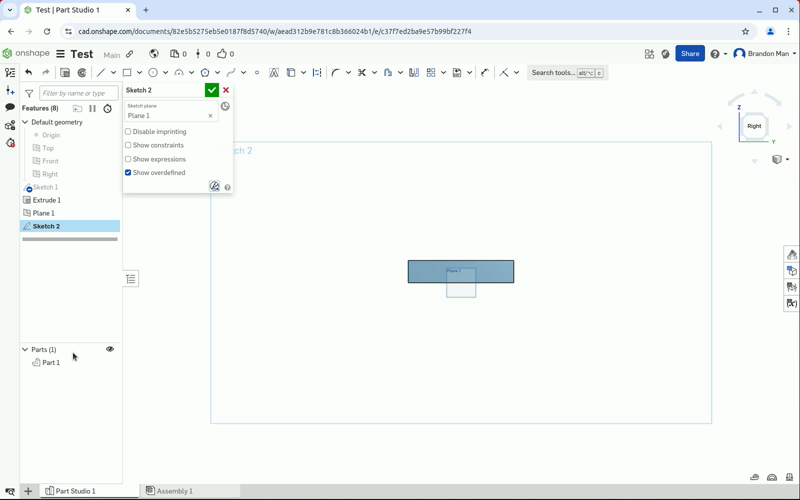
key(y)
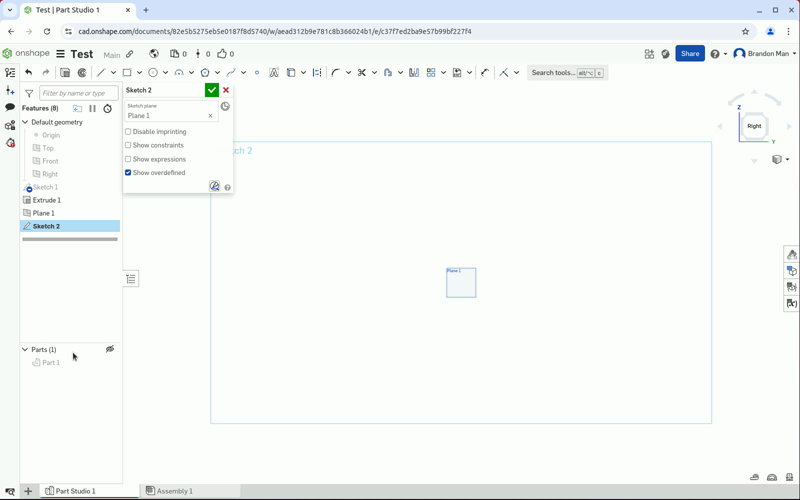
key(l)
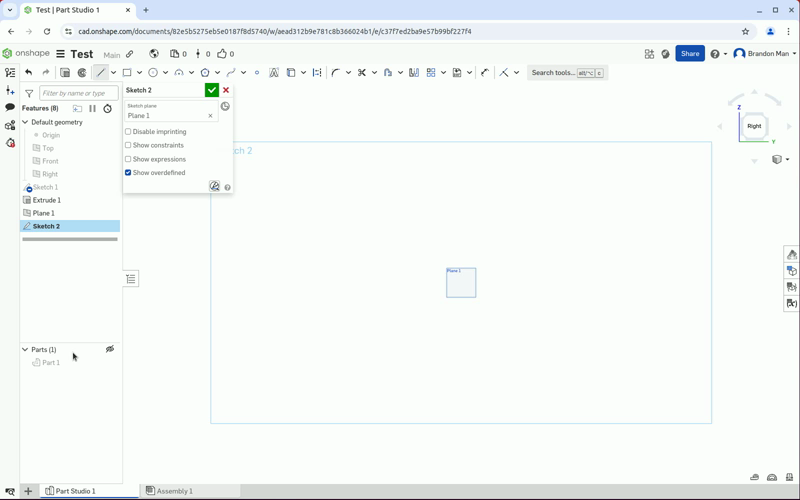
key_down(shift)
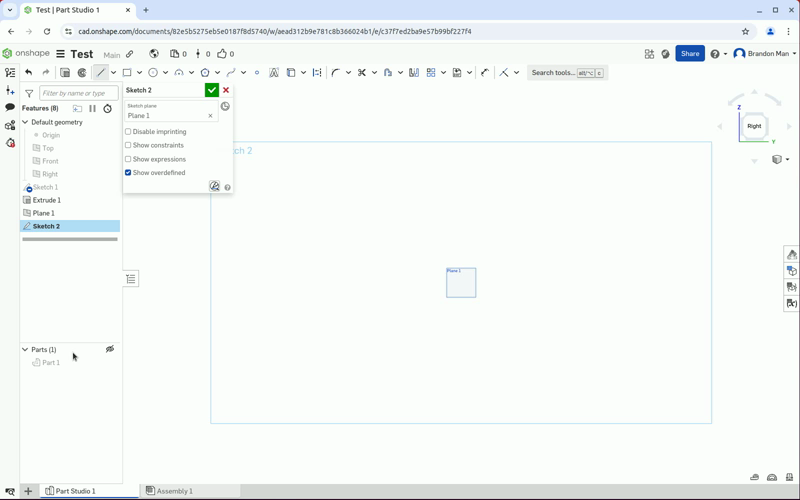
mouse_move(407, 282)
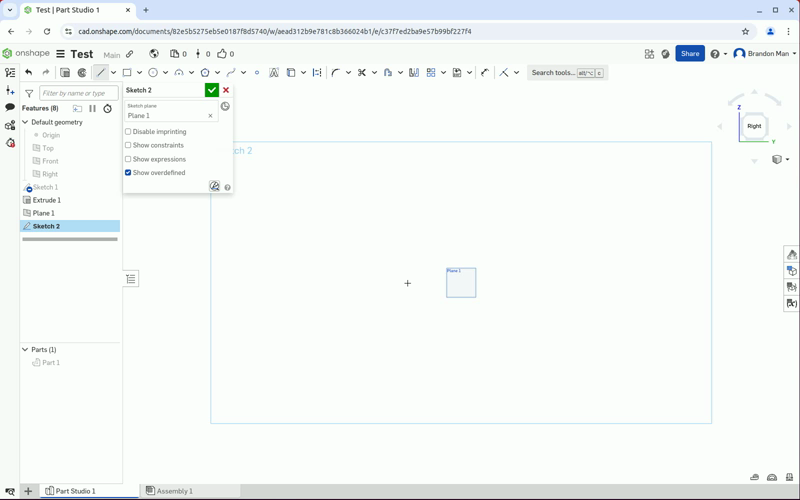
click(407, 282)
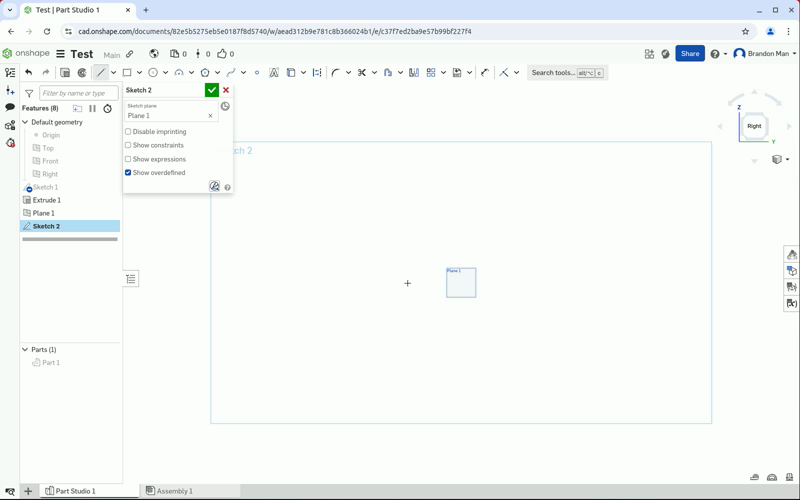
key_up(shift)
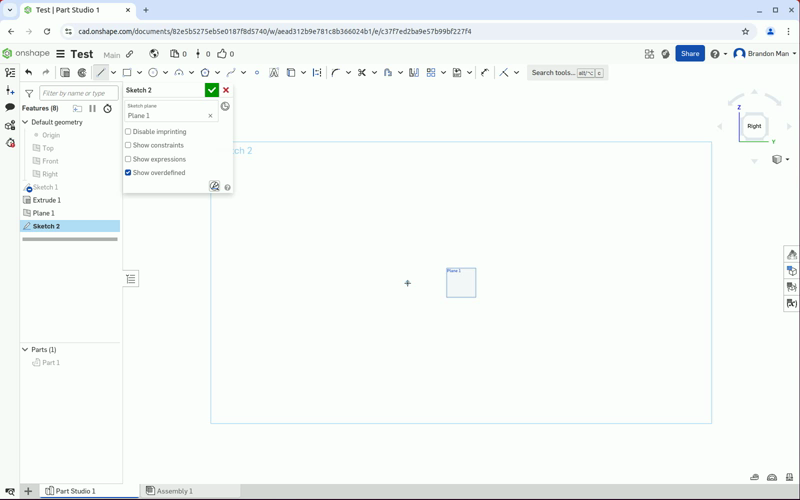
key_down(shift)
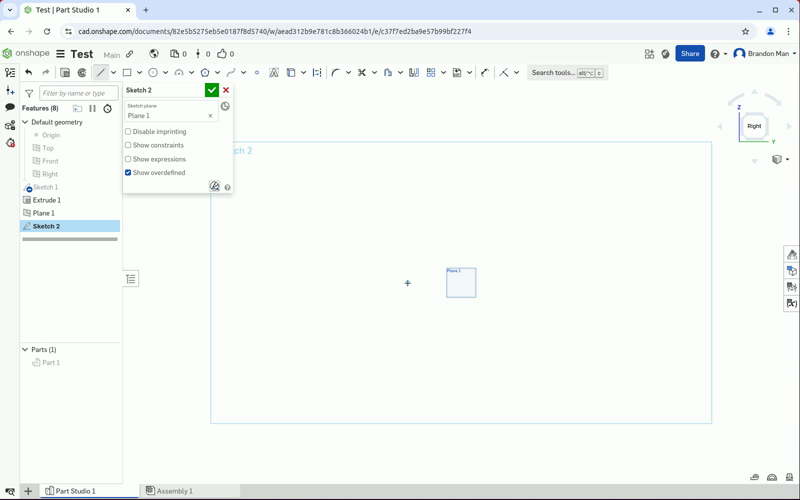
mouse_move(513, 282)
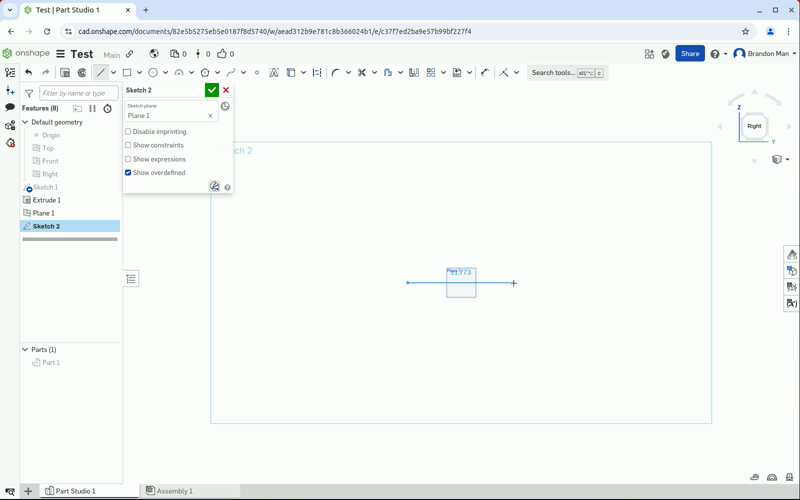
click(513, 282)
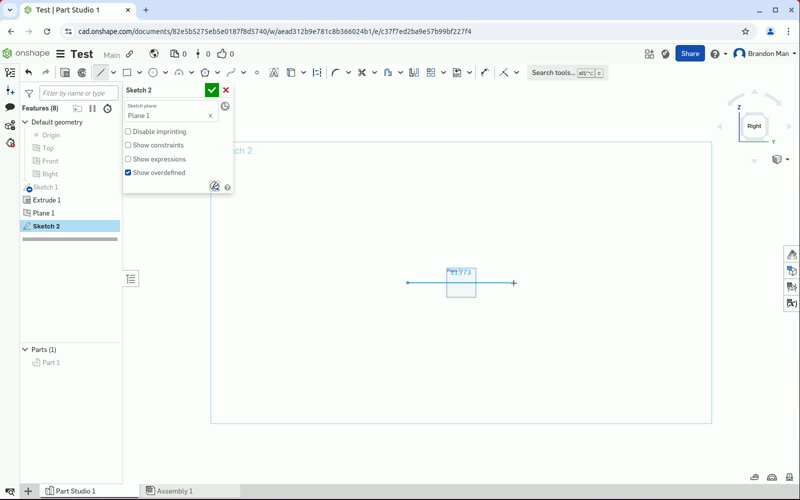
key_up(shift)
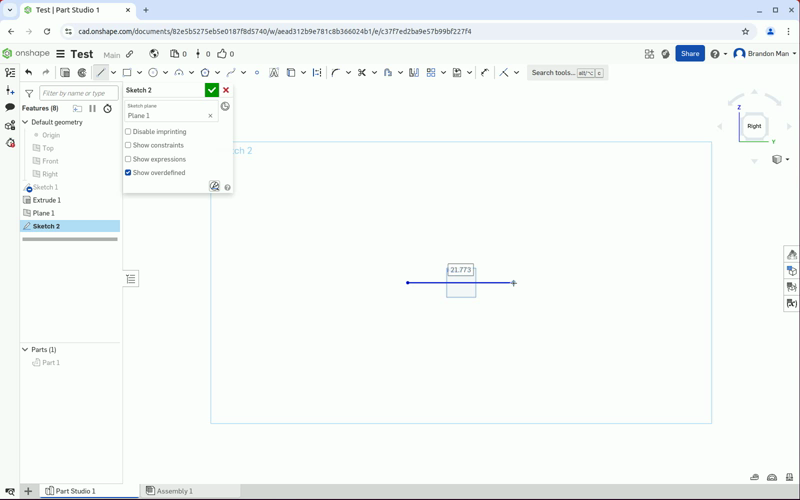
key_down(shift)
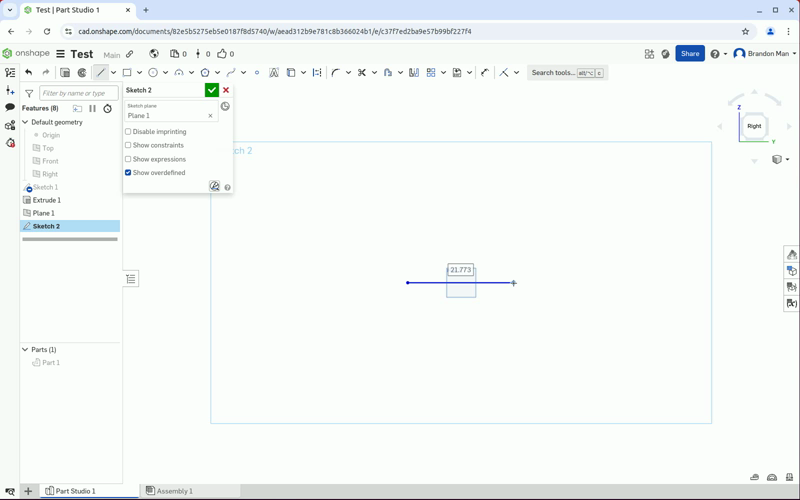
mouse_move(543, 282)
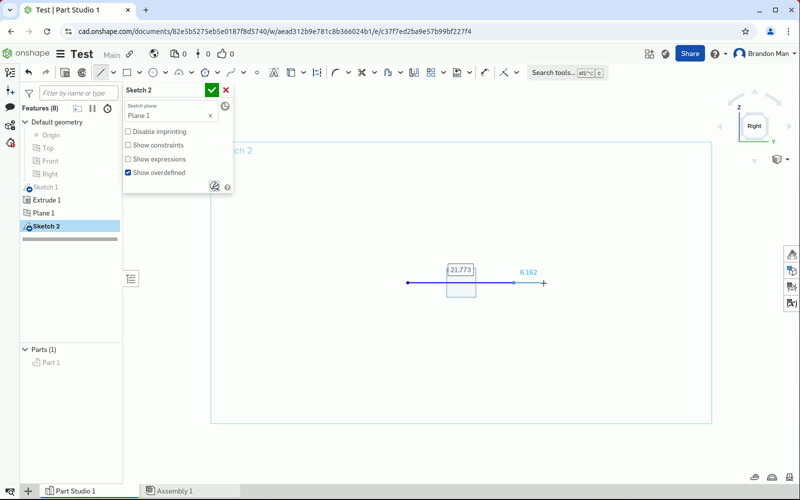
mouse_move(513, 260)
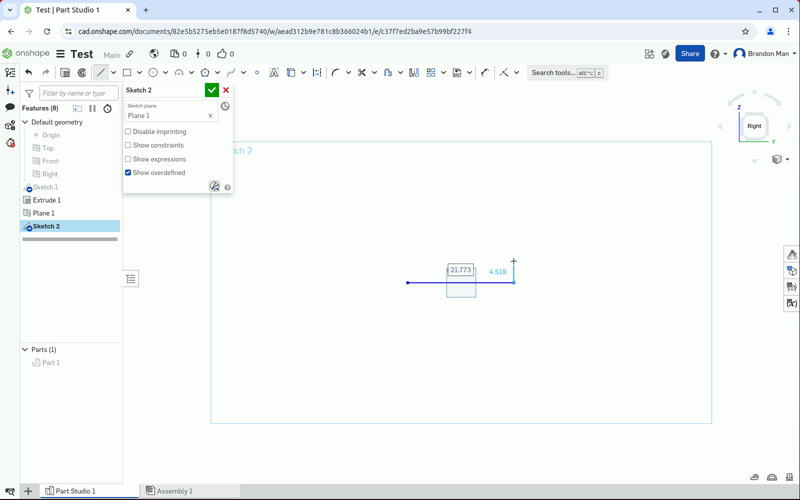
click(513, 260)
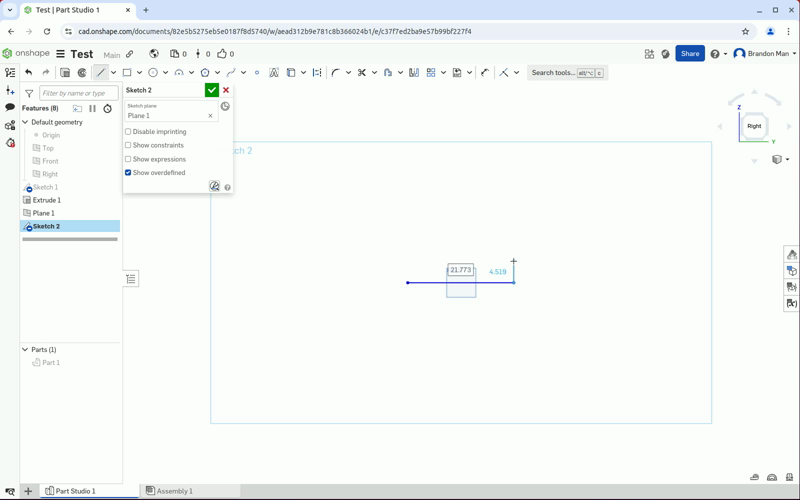
key_up(shift)
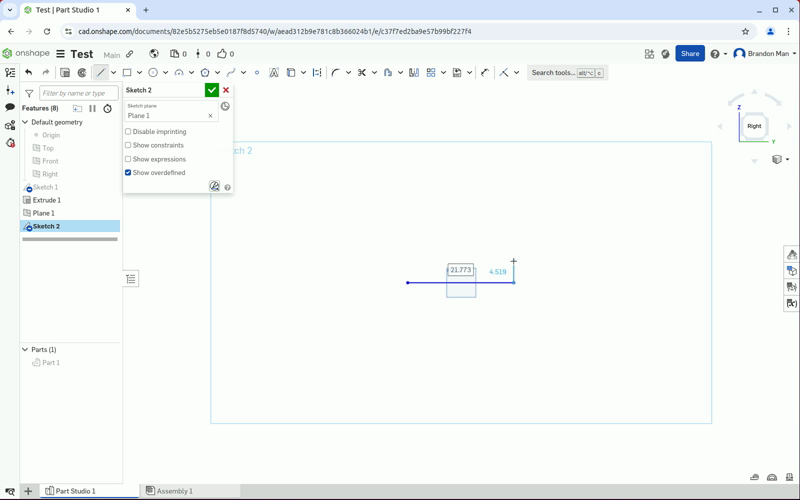
key_down(shift)
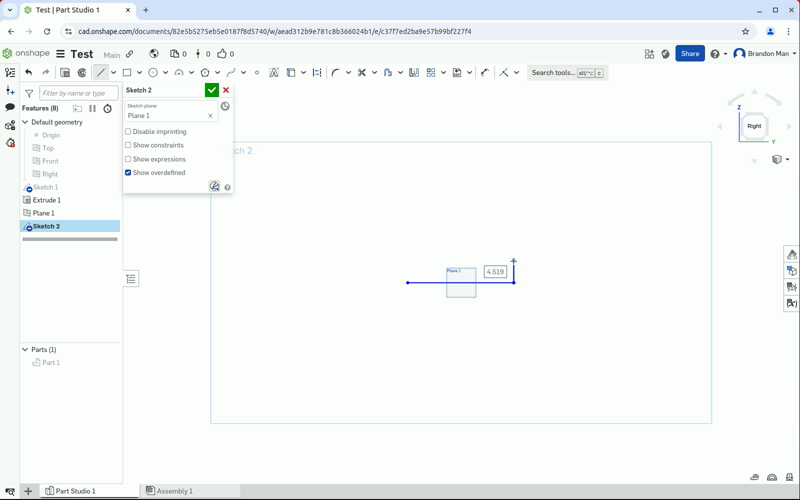
mouse_move(407, 260)
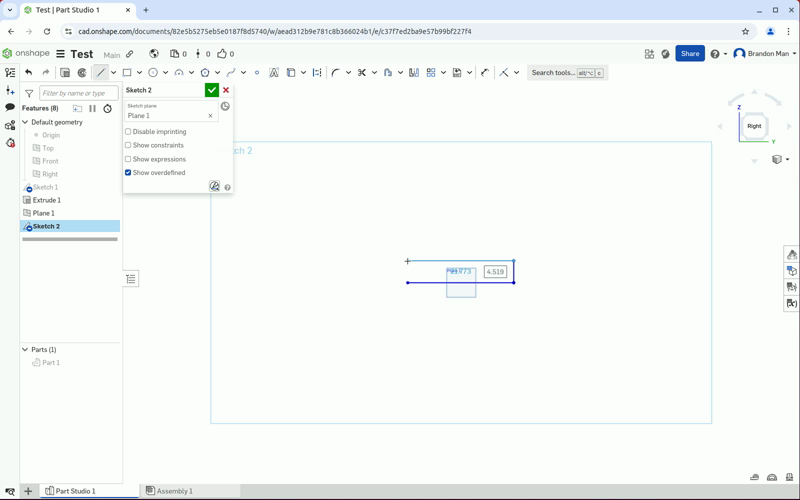
click(407, 260)
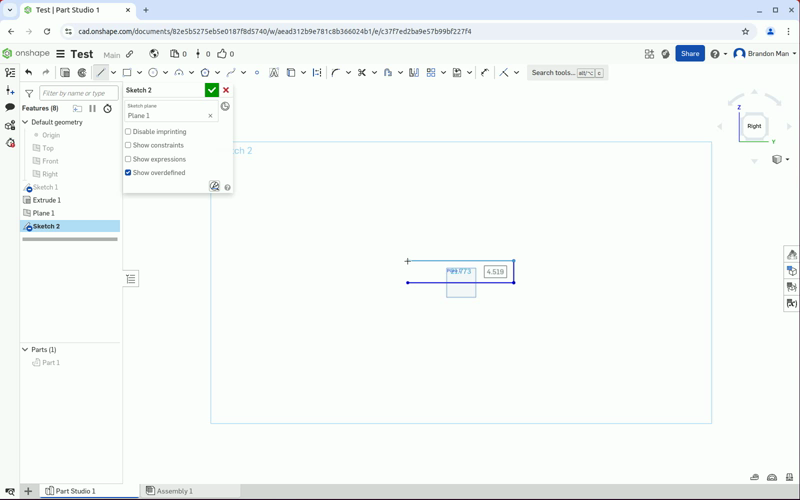
key_up(shift)
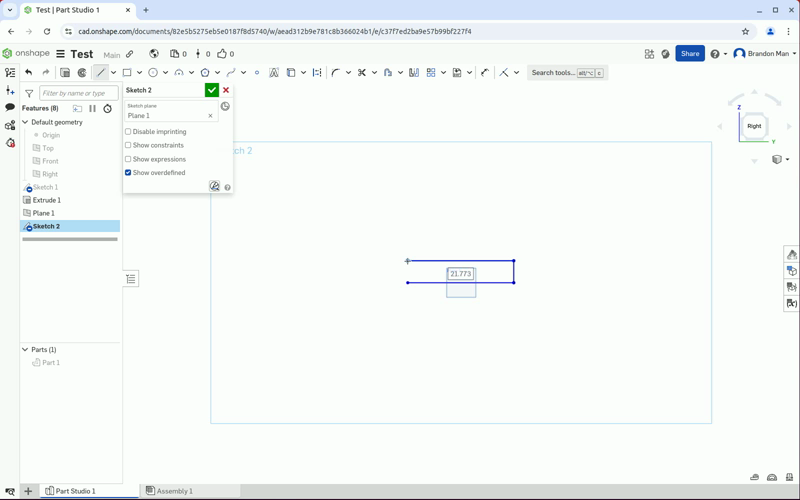
mouse_move(437, 260)
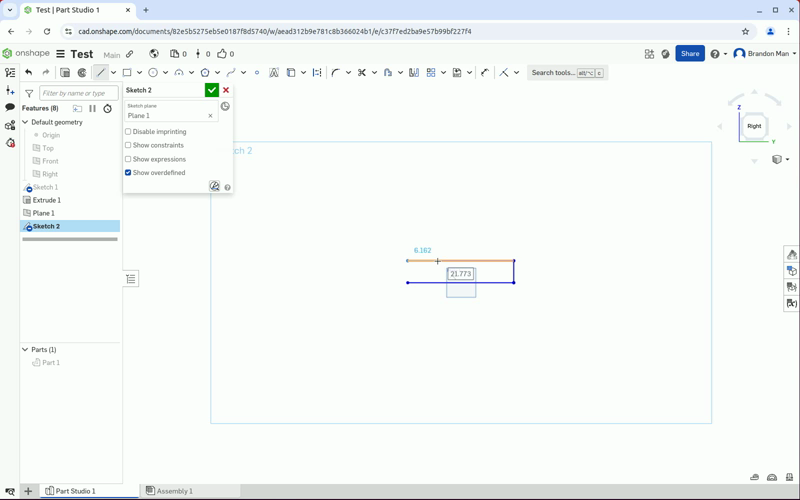
key_down(shift)
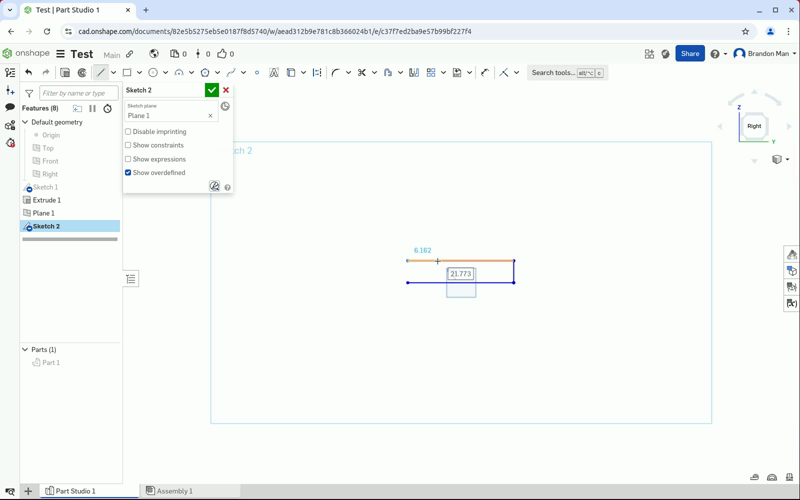
mouse_move(407, 282)
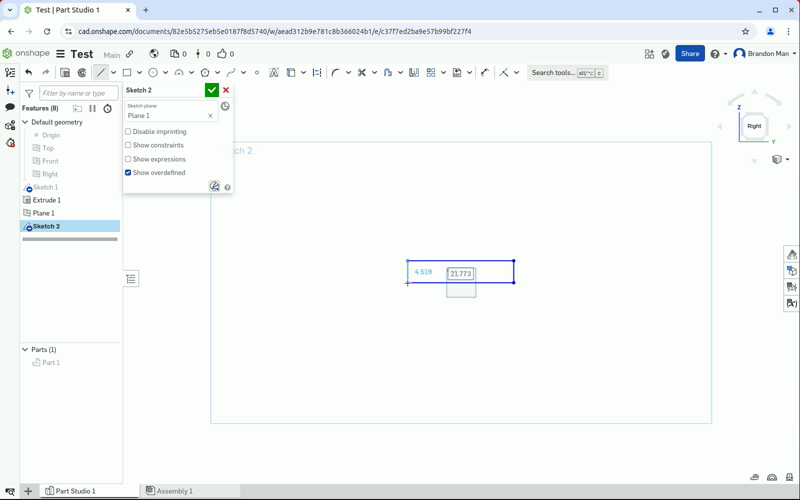
key_up(shift)
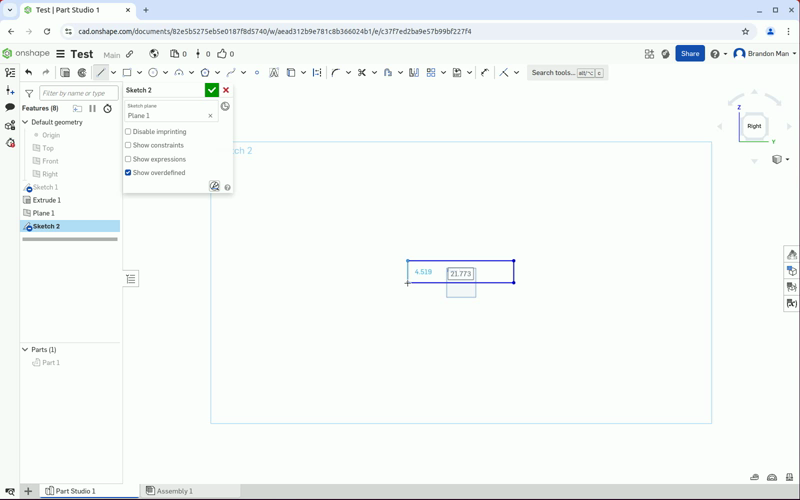
click(407, 282)
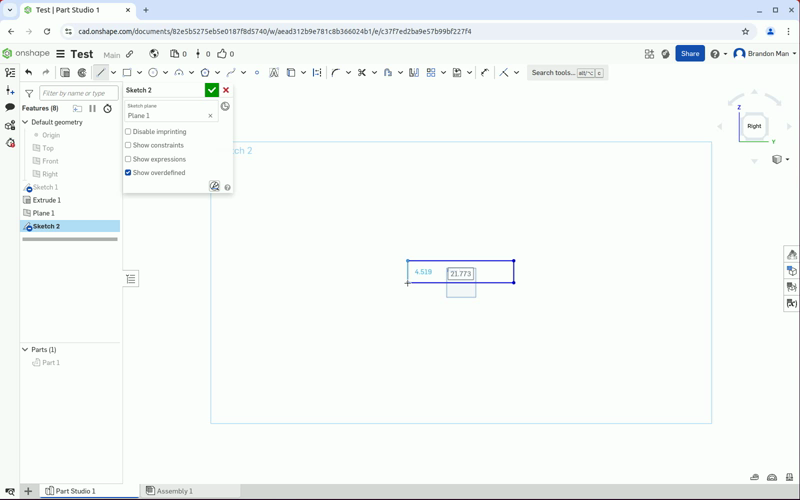
key(esc)
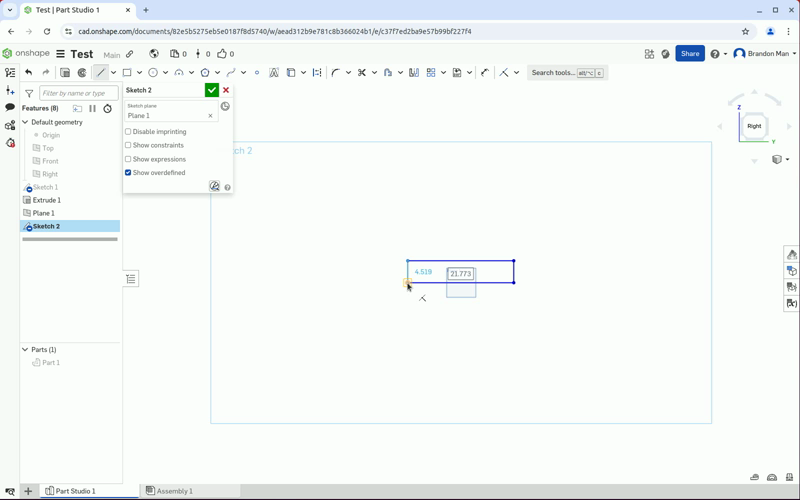
mouse_move(489, 268)
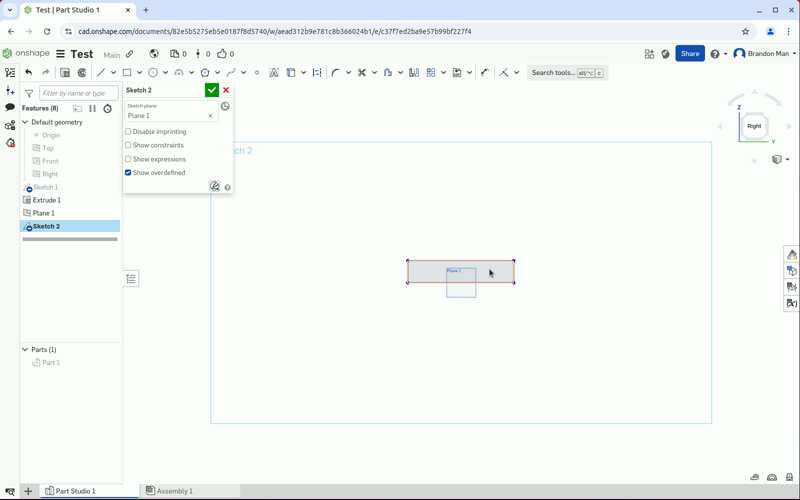
click(489, 268)
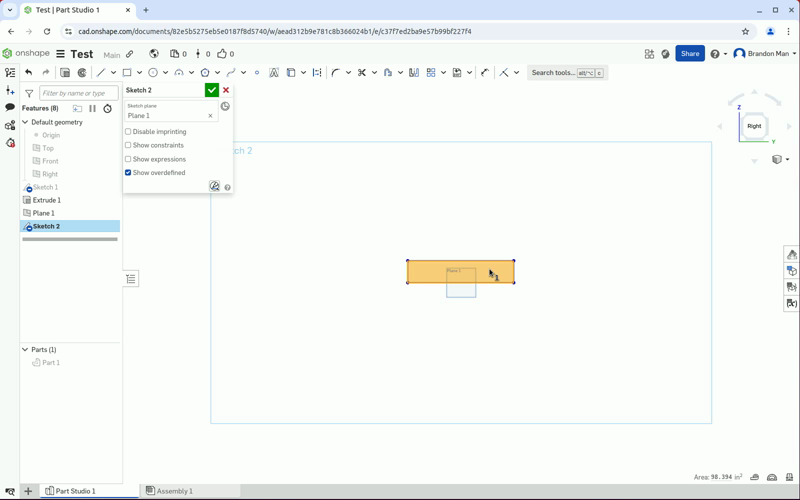
mouse_move(73, 352)
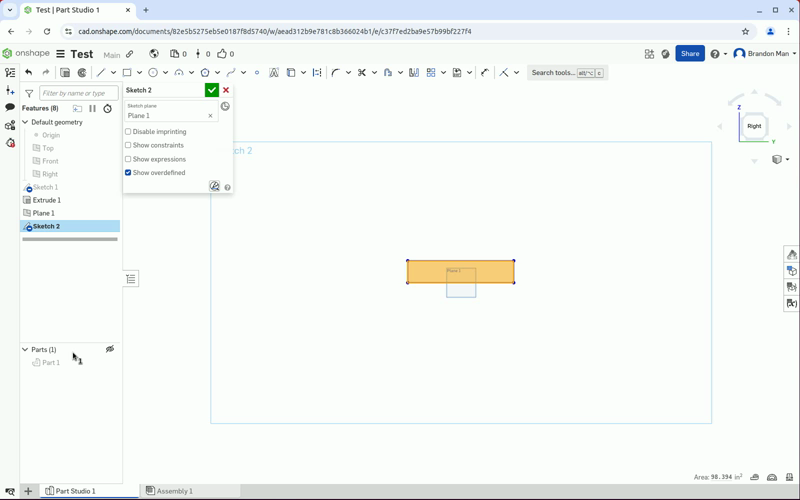
key(shift+y)
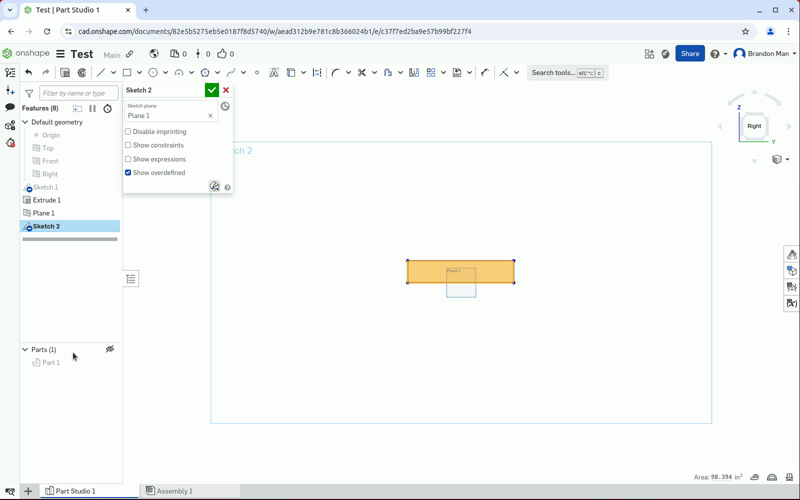
key(shift+e)
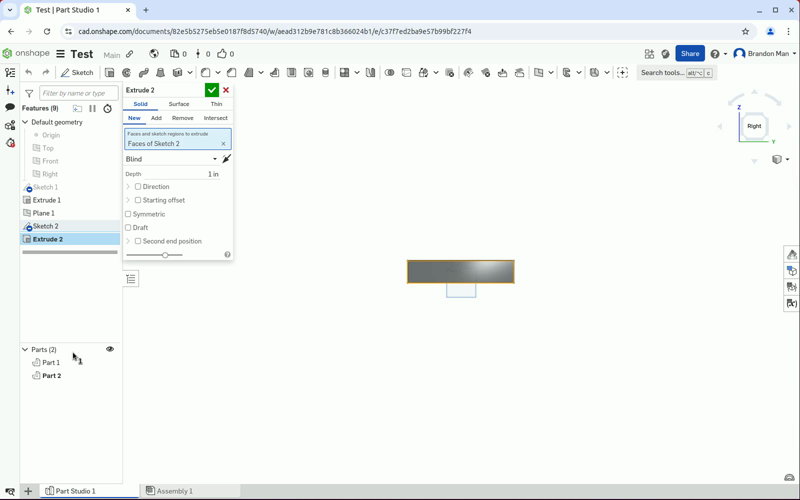
mouse_move(143, 106)
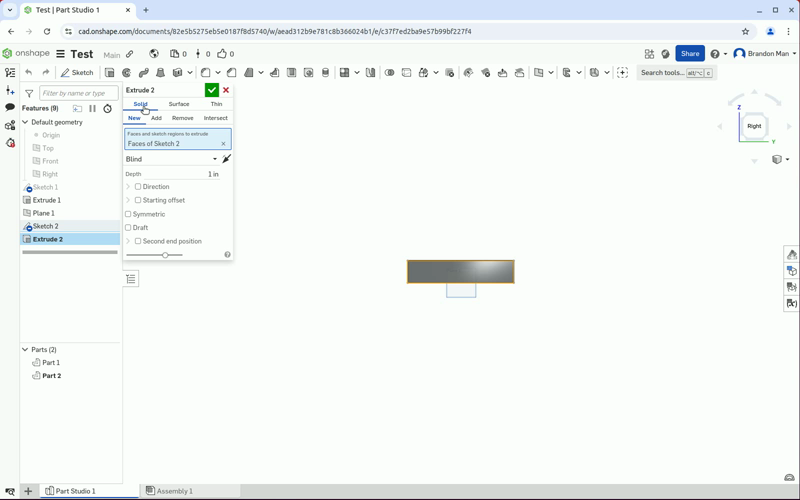
click(143, 106)
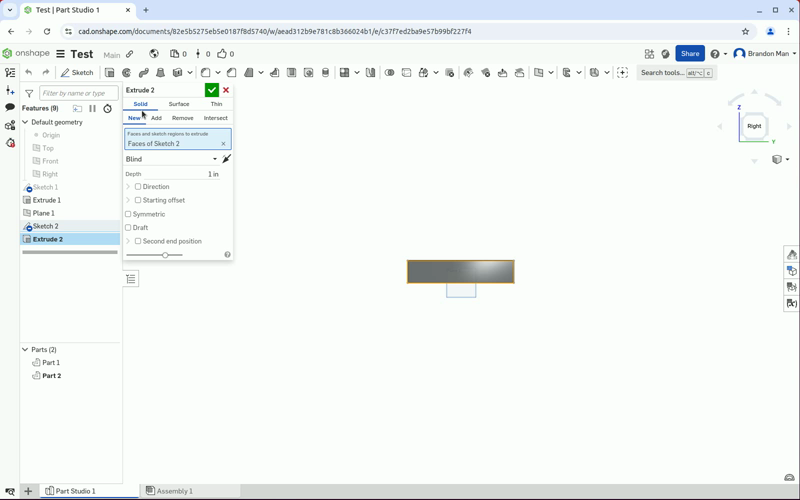
mouse_move(137, 120)
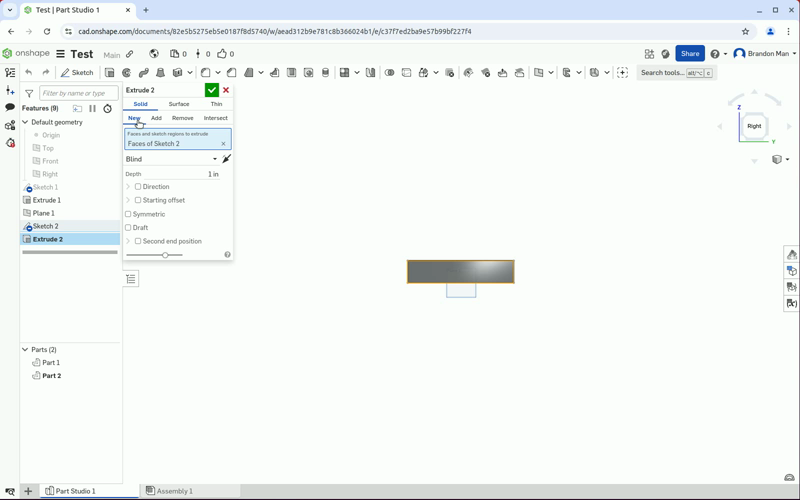
click(137, 120)
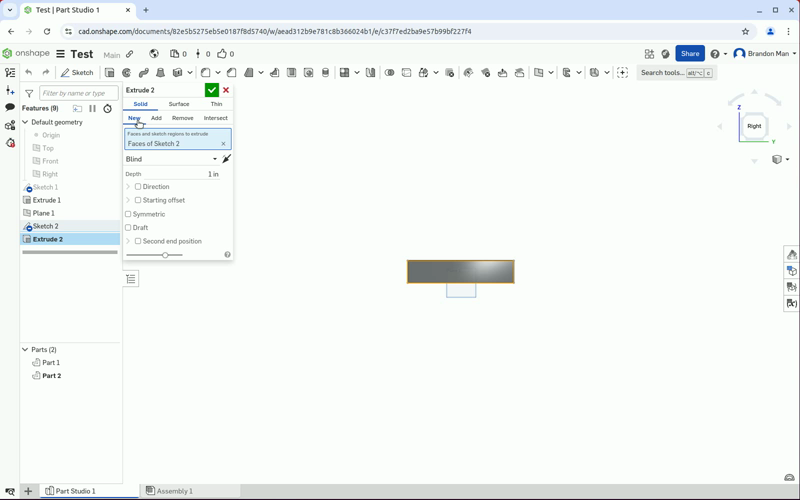
key(tab, 4)
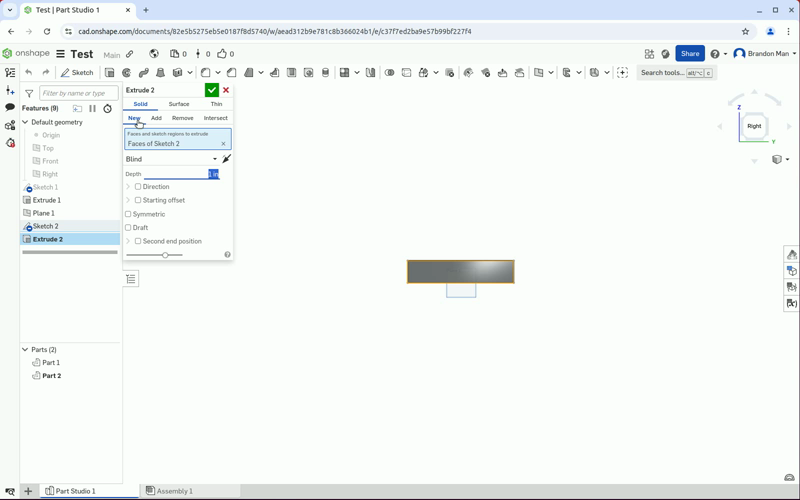
text(0.722)
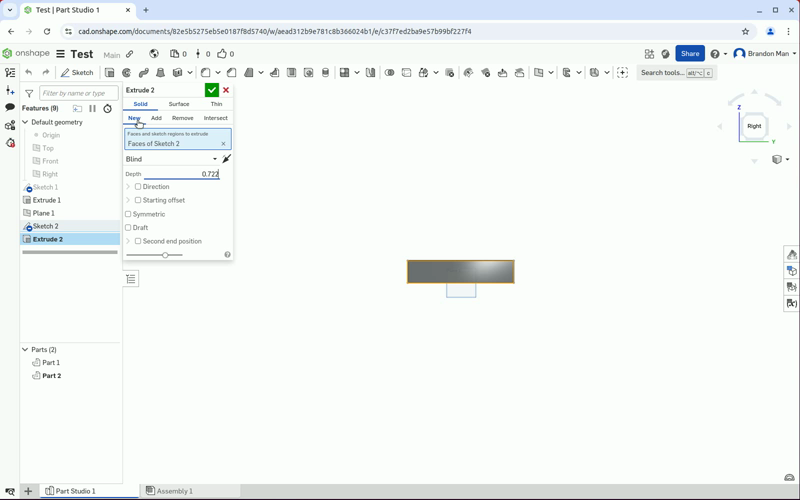
key(enter)
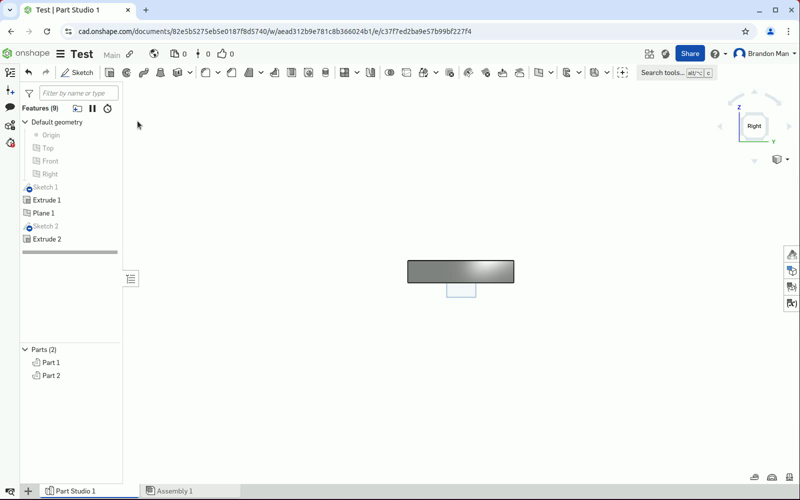
key(shift+h)
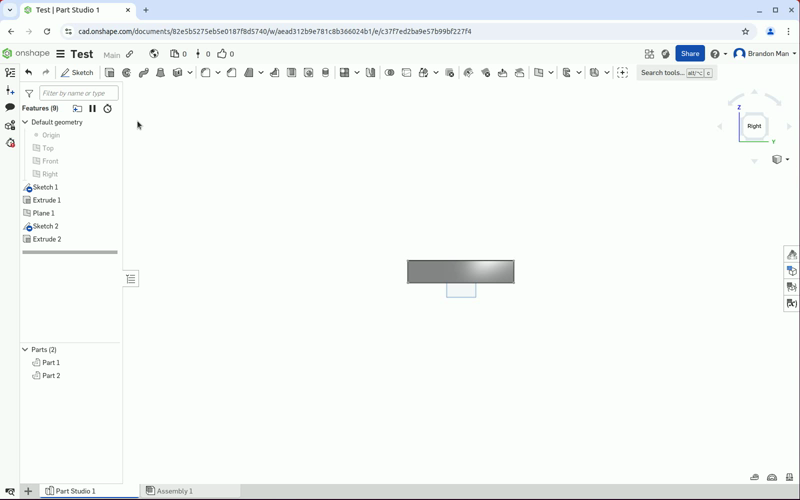
key(shift+h)
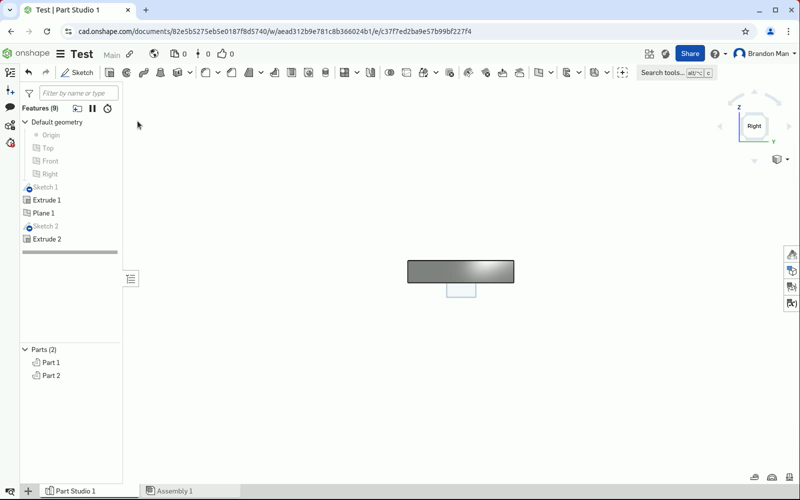
mouse_move(73, 189)
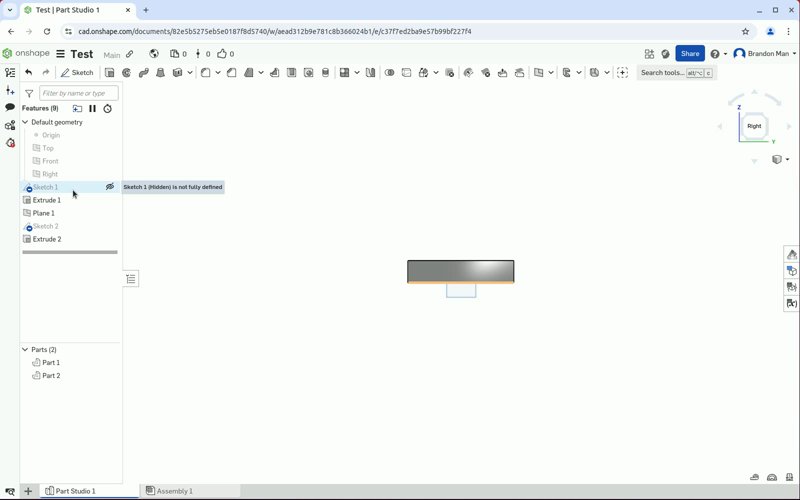
click(73, 189)
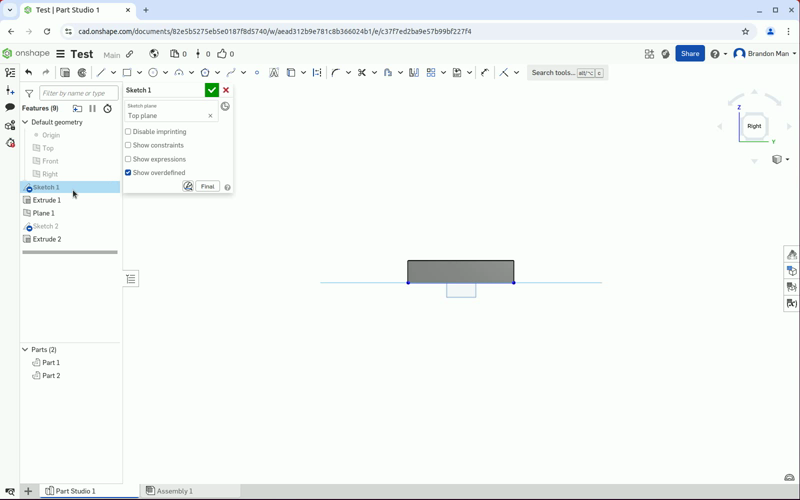
mouse_move(229, 92)
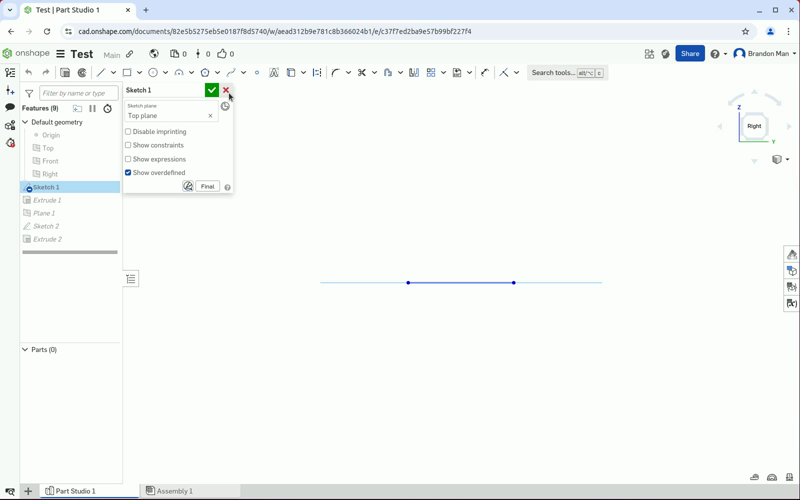
click(229, 92)
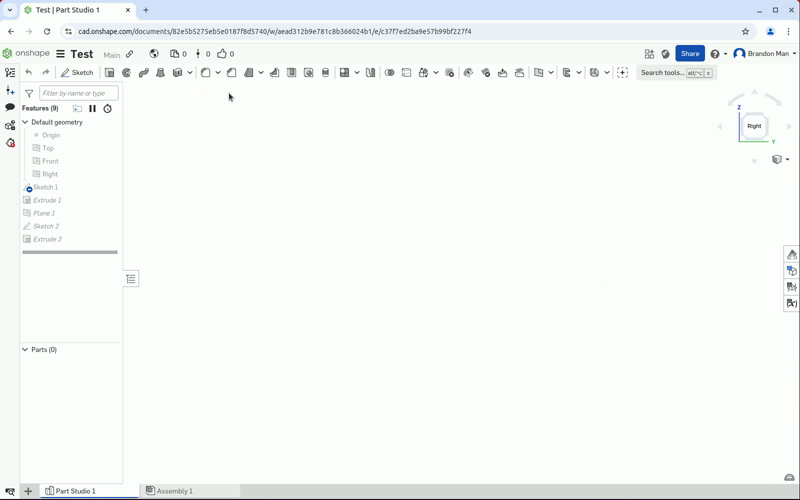
key(shift+s)
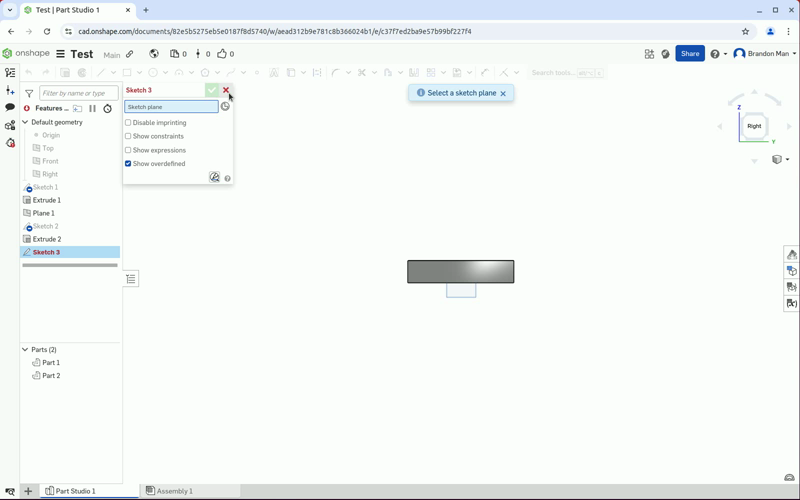
mouse_move(73, 215)
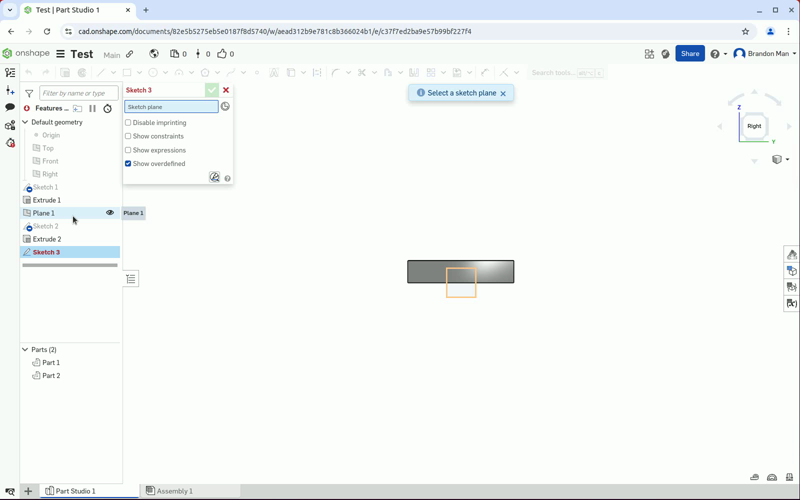
click(73, 215)
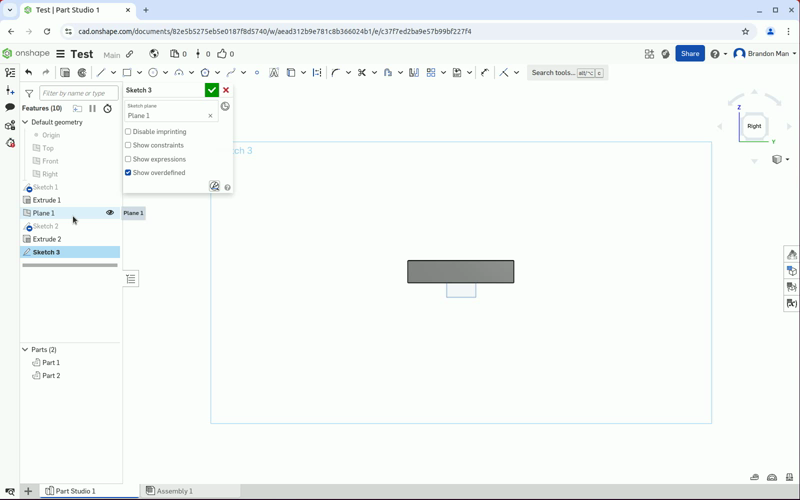
mouse_move(73, 352)
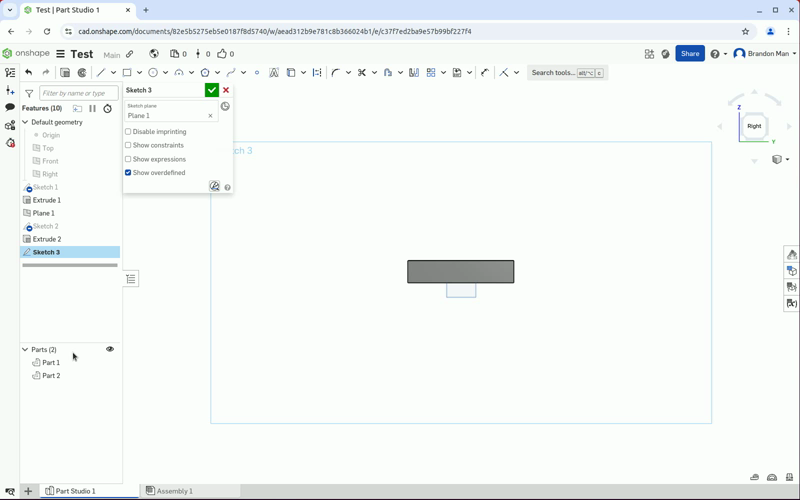
key(y)
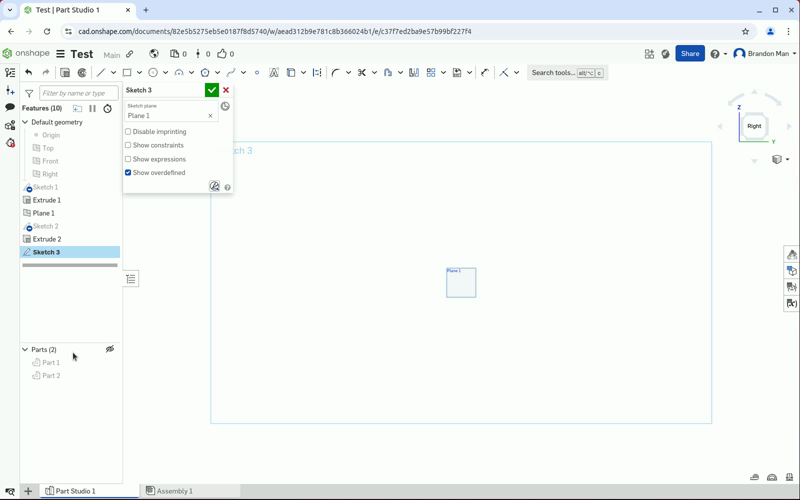
key(l)
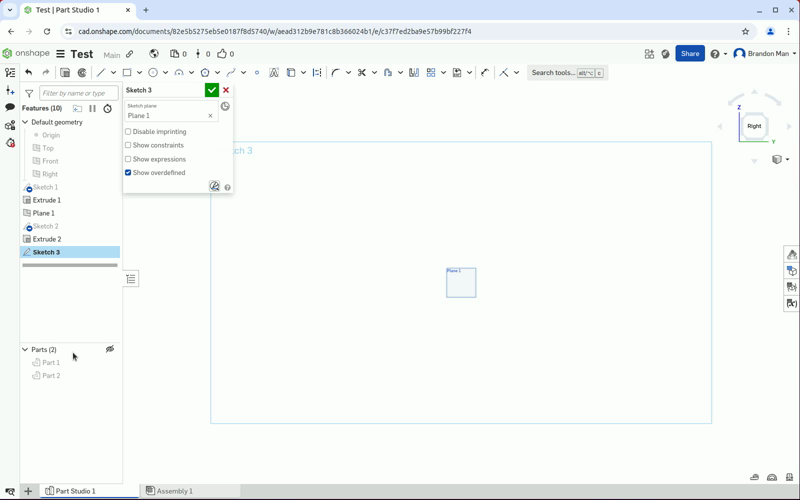
key_down(shift)
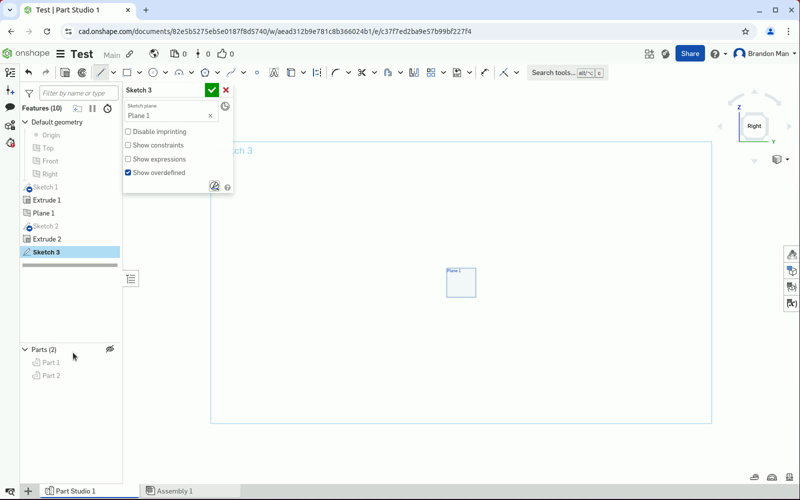
mouse_move(407, 260)
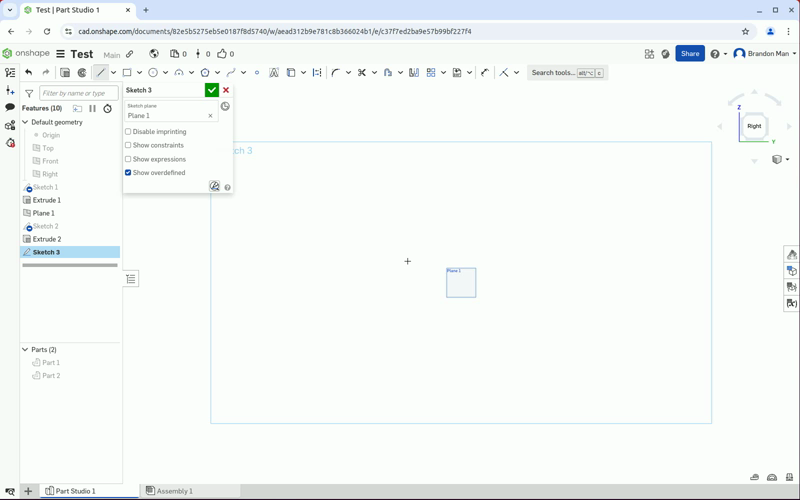
click(407, 260)
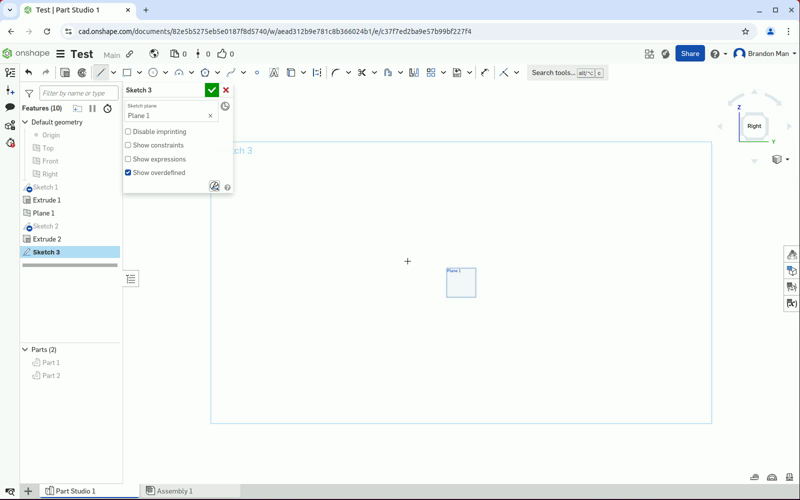
key_up(shift)
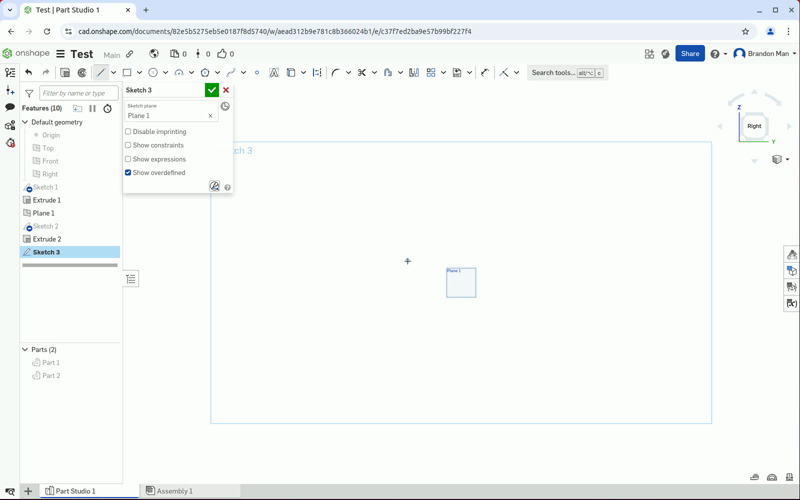
key_down(shift)
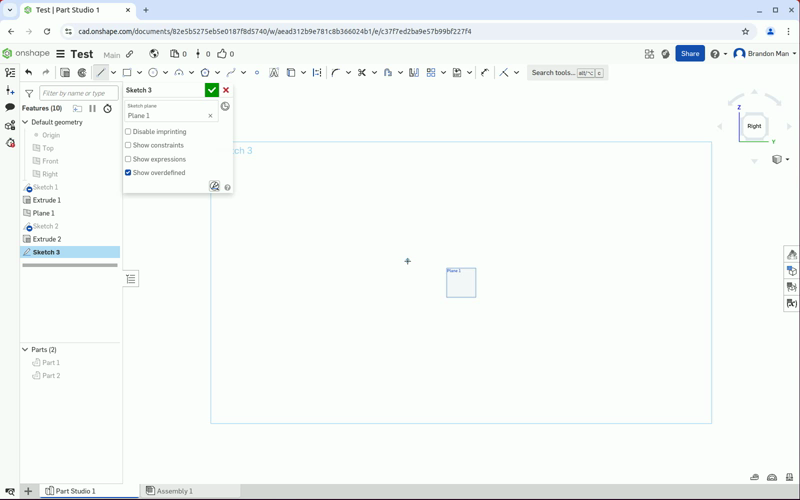
mouse_move(513, 260)
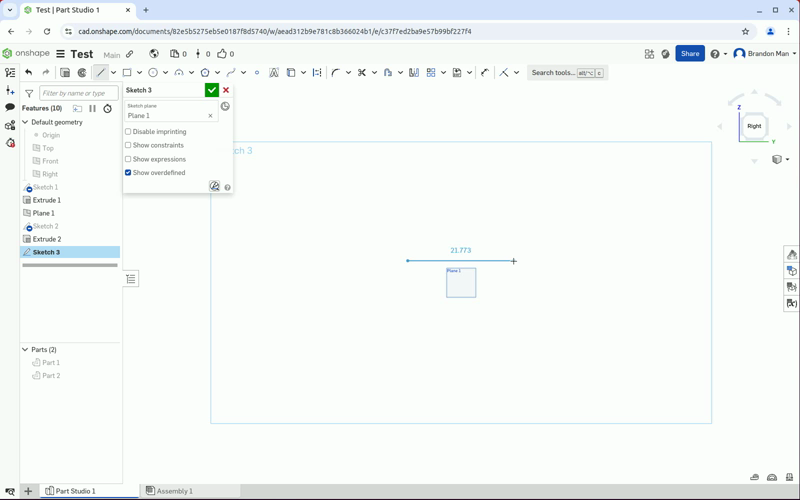
click(513, 260)
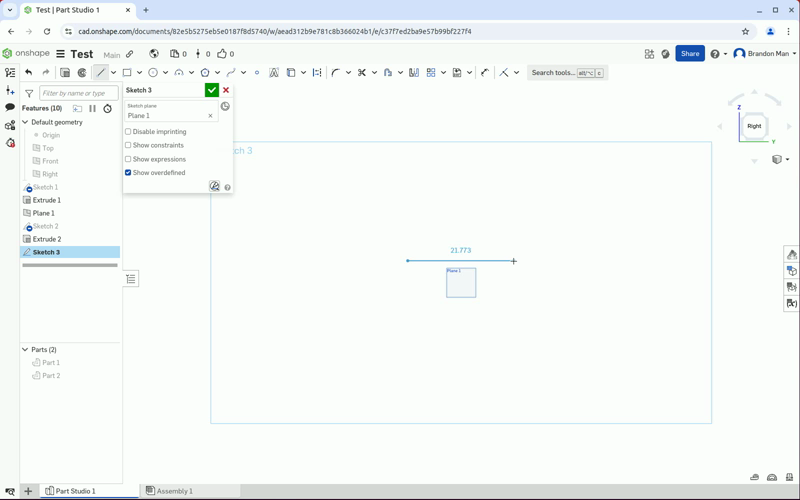
key_up(shift)
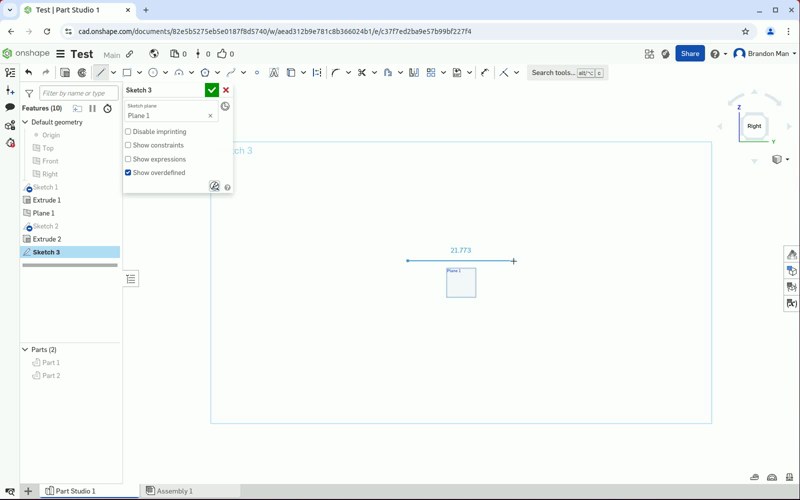
key_down(shift)
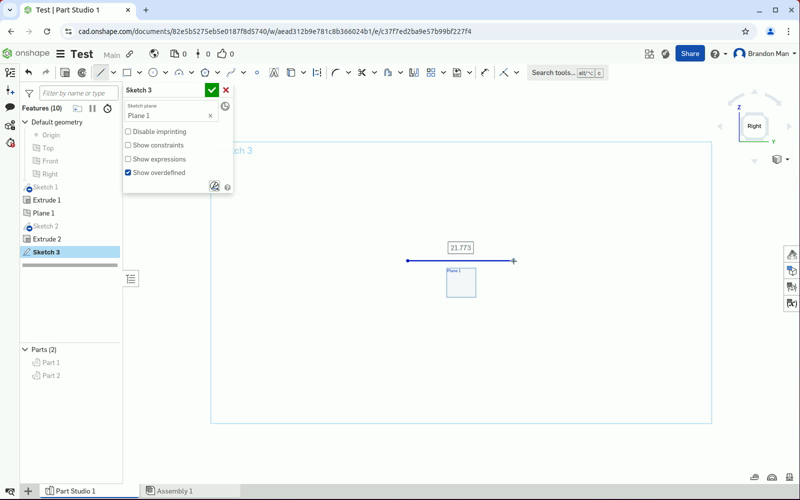
mouse_move(543, 260)
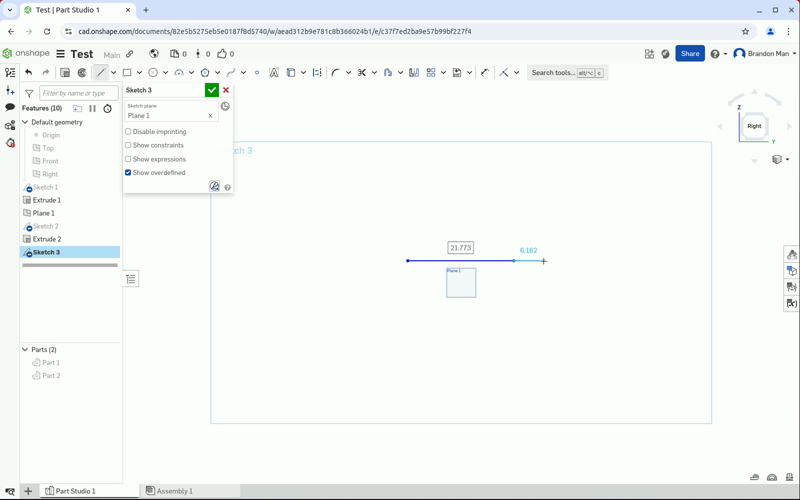
mouse_move(513, 257)
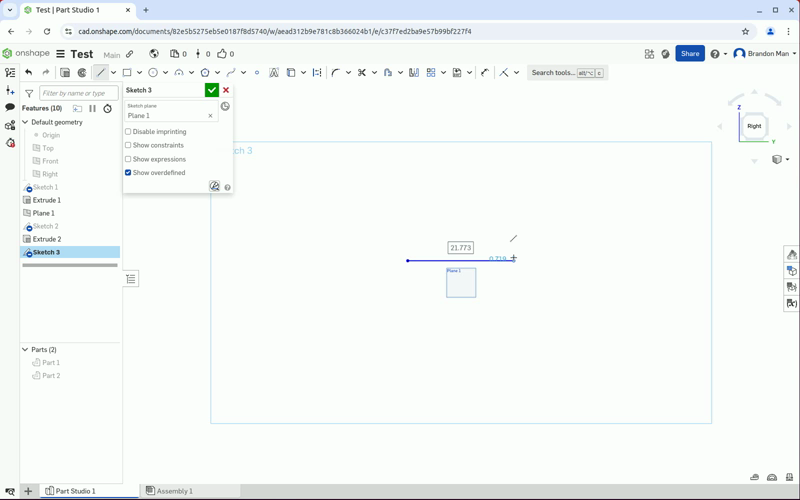
scroll(6)
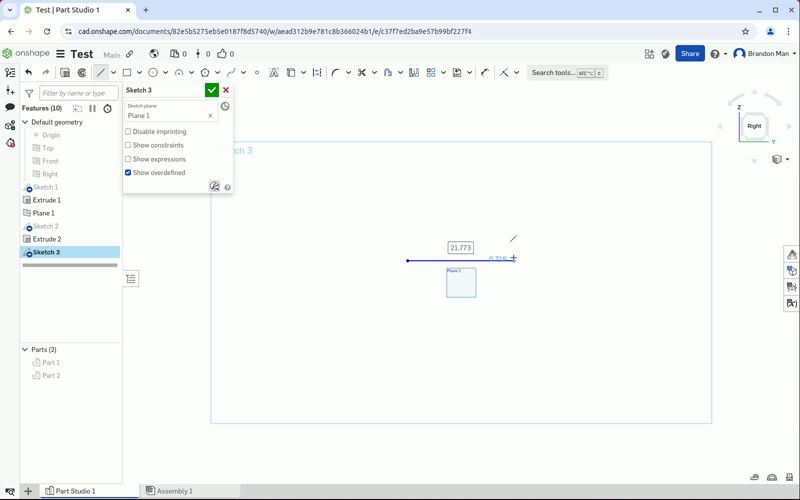
scroll(6)
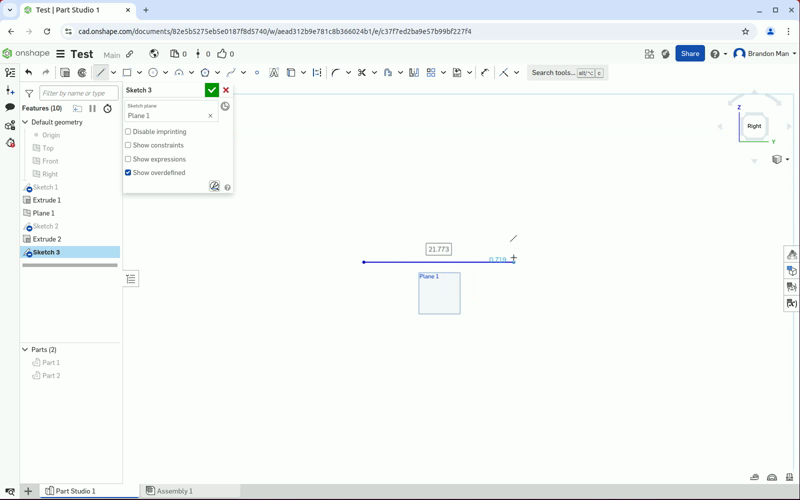
scroll(6)
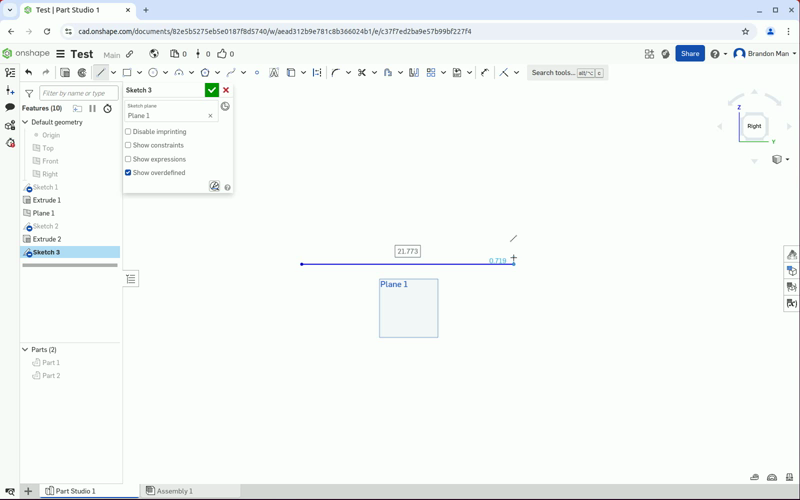
scroll(6)
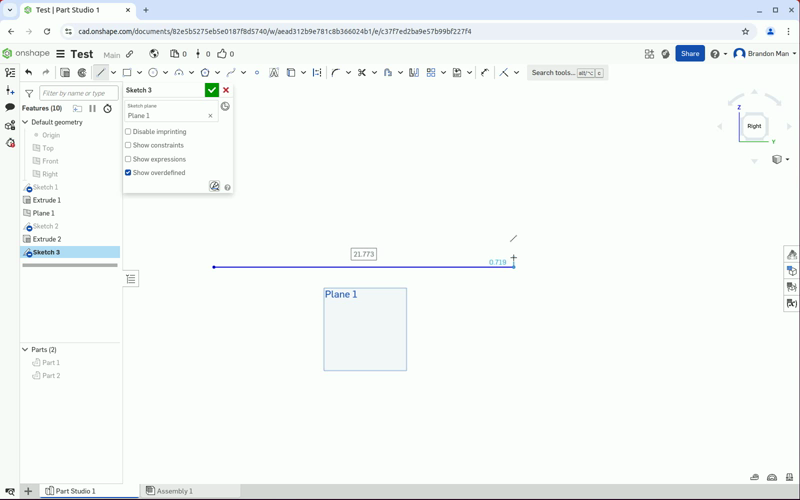
scroll(6)
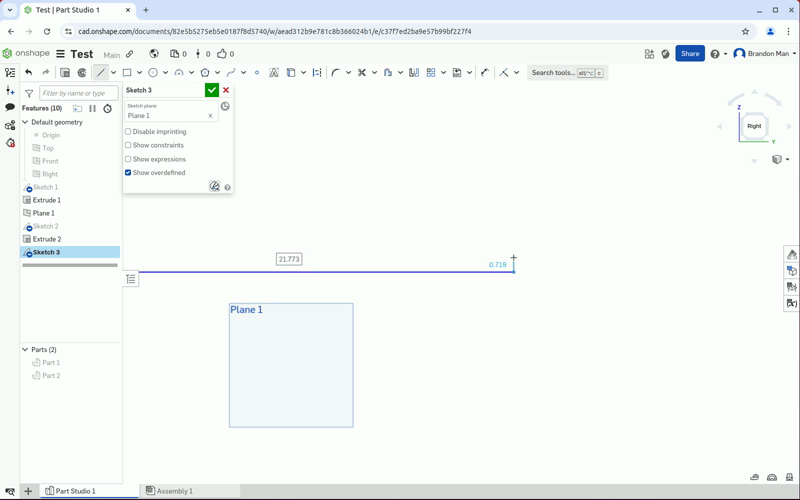
scroll(6)
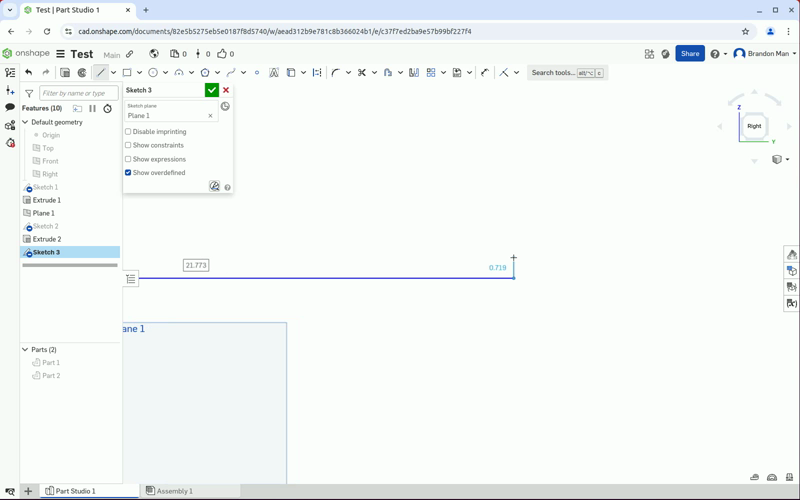
scroll(6)
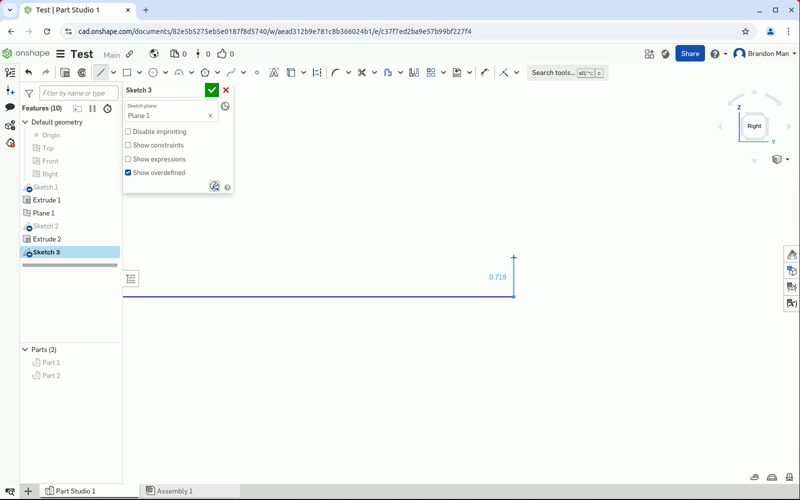
click(513, 257)
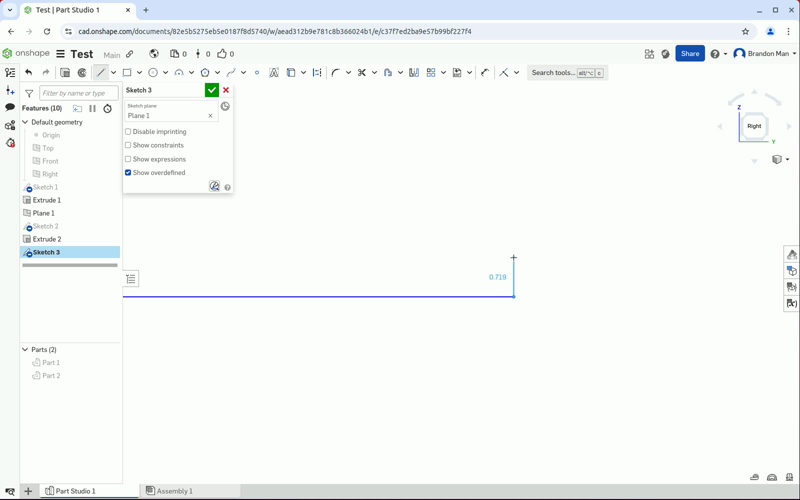
scroll(-6)
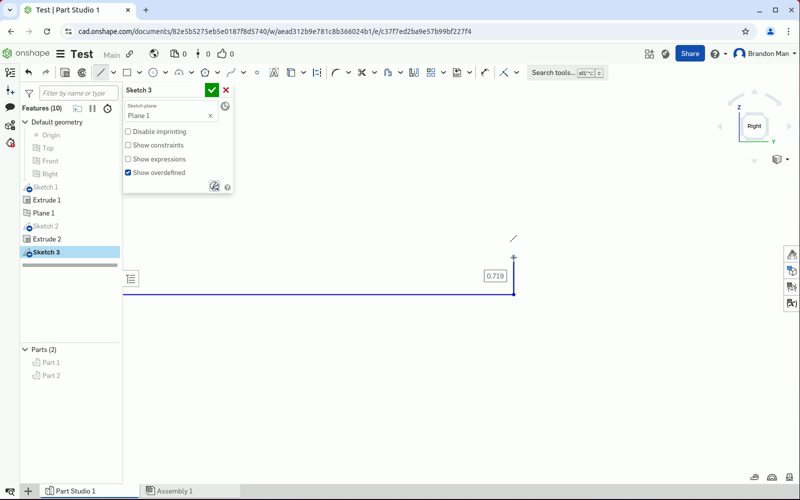
scroll(-6)
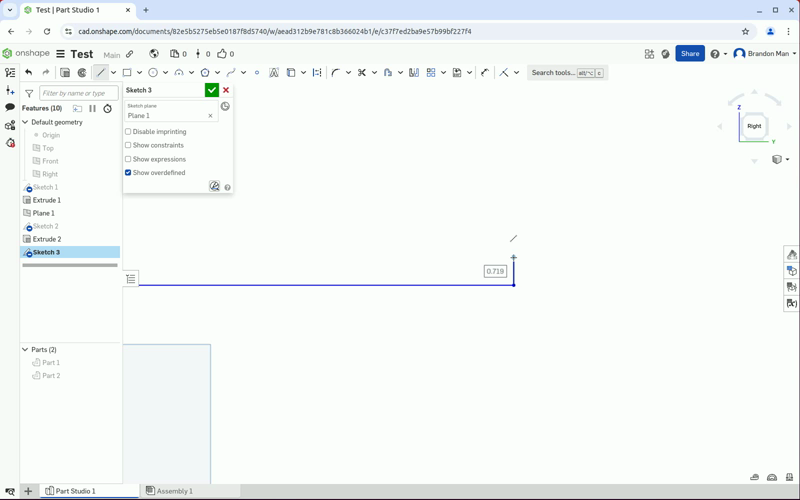
scroll(-6)
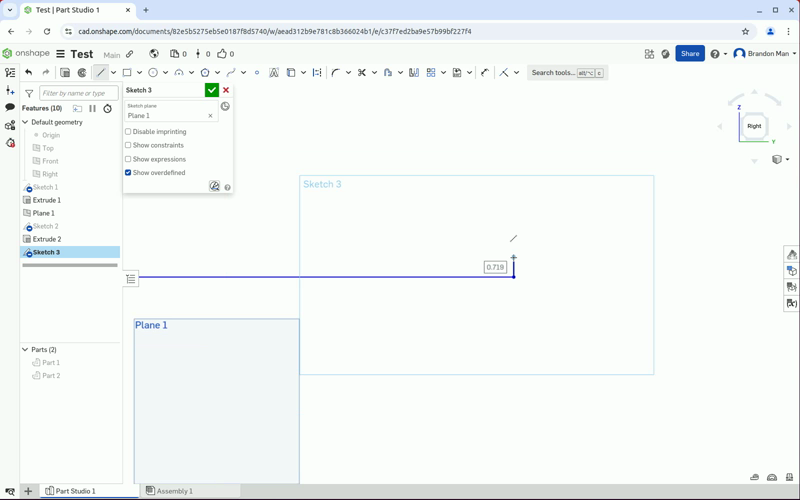
scroll(-6)
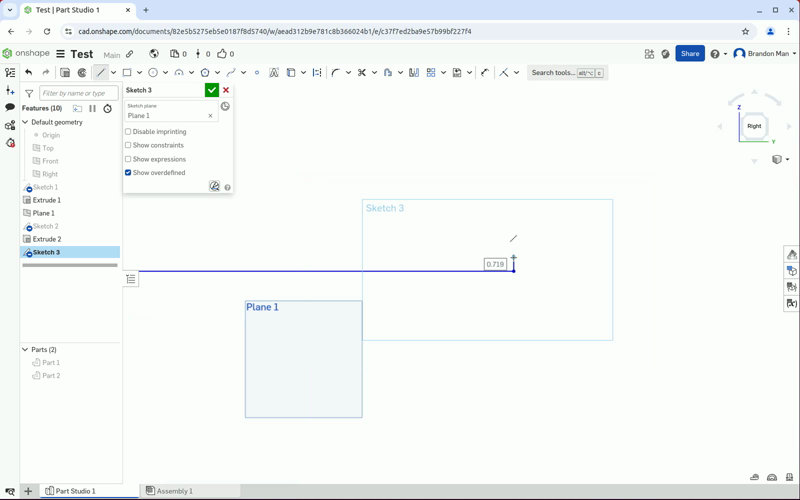
scroll(-6)
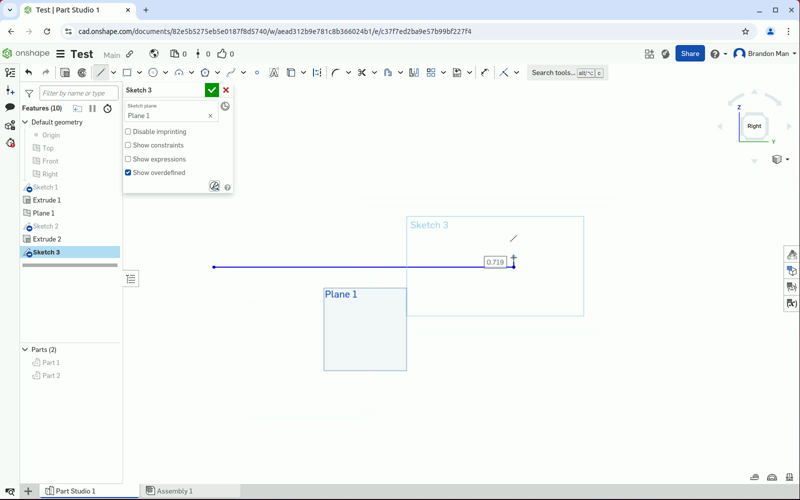
scroll(-6)
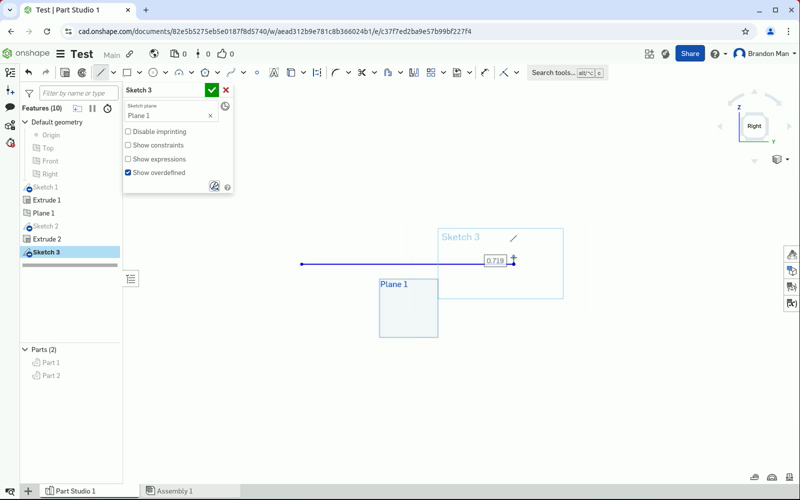
scroll(-6)
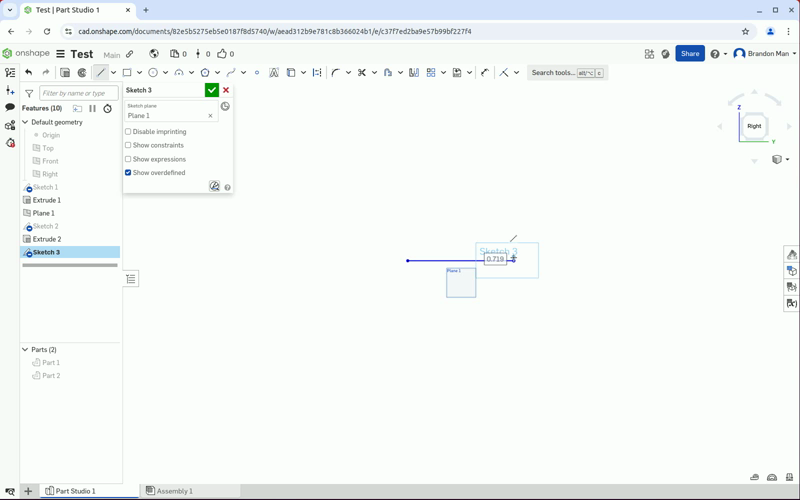
key_up(shift)
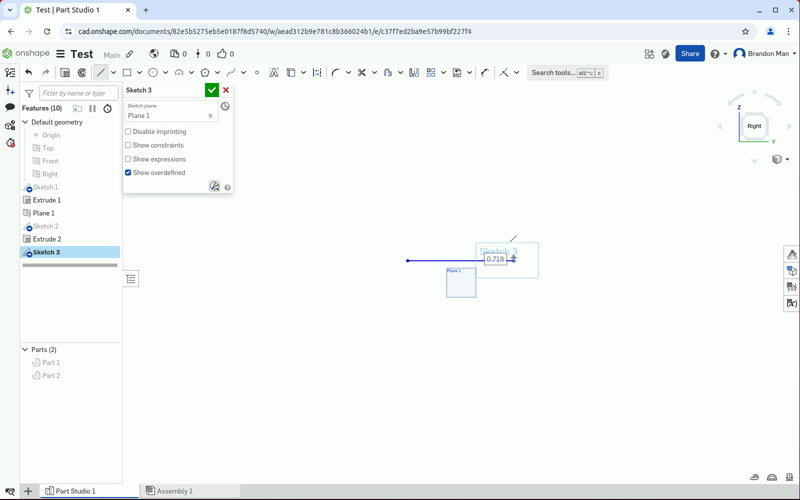
key_down(shift)
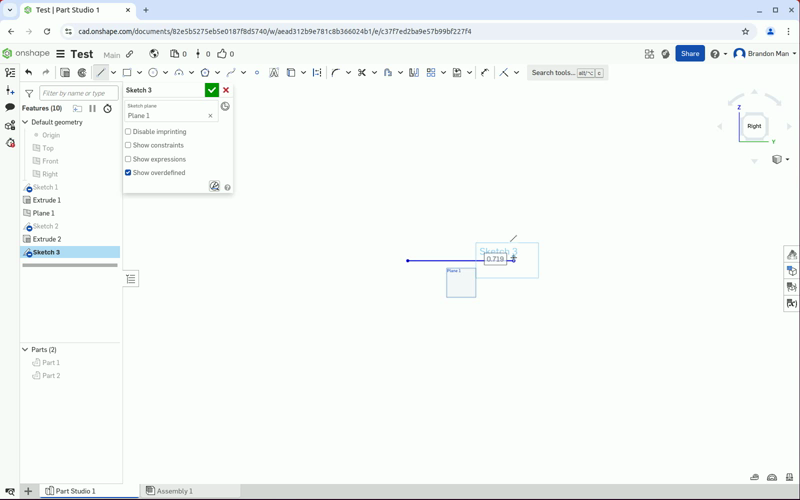
mouse_move(407, 257)
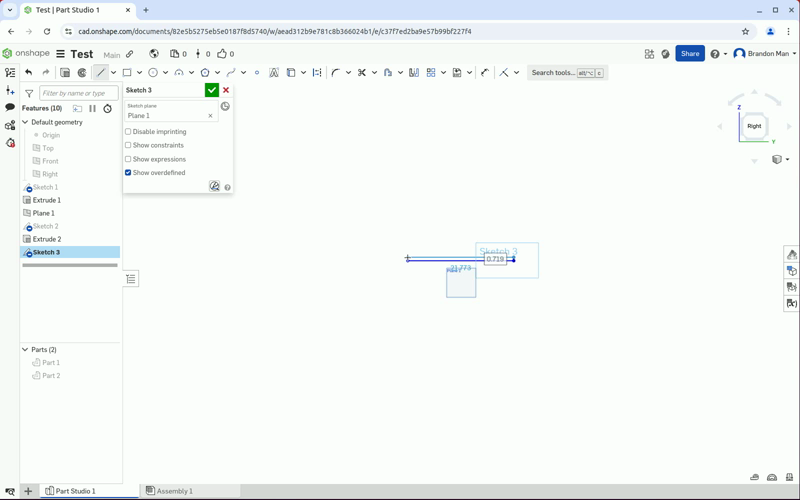
scroll(6)
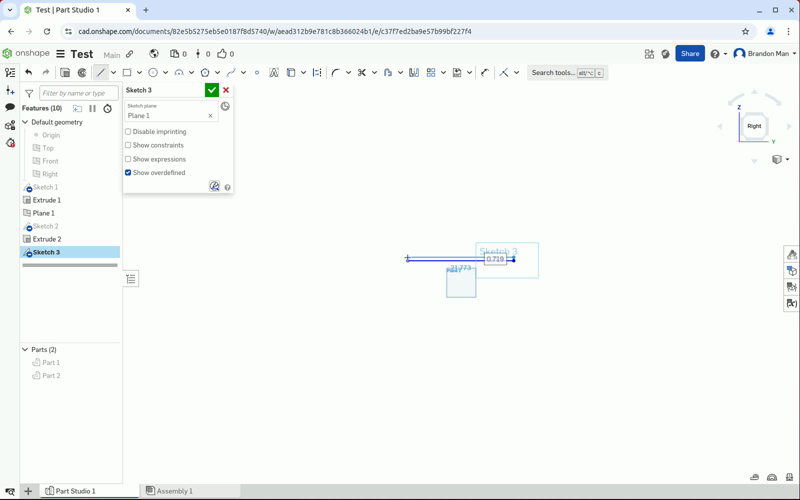
scroll(6)
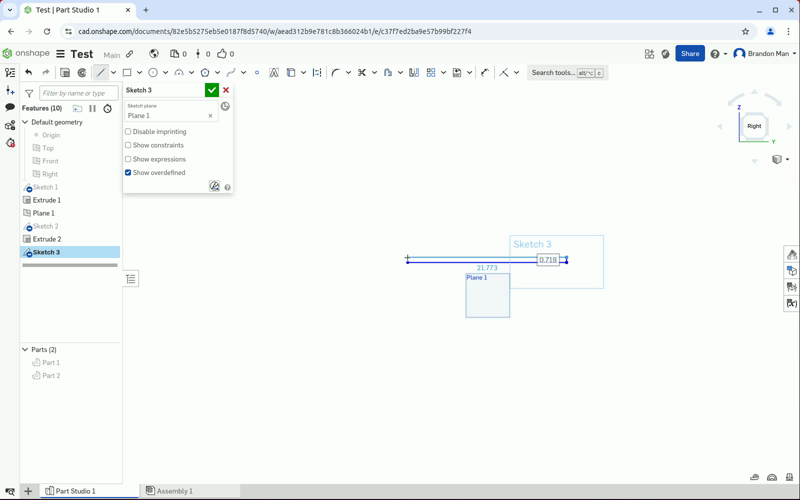
scroll(6)
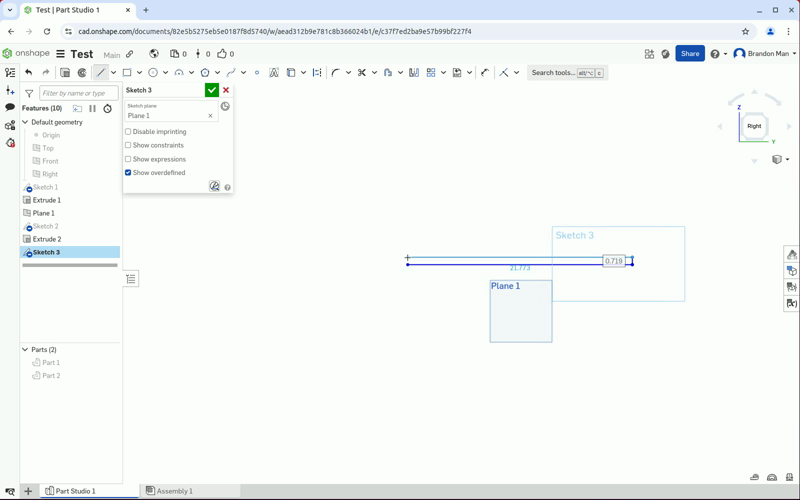
scroll(6)
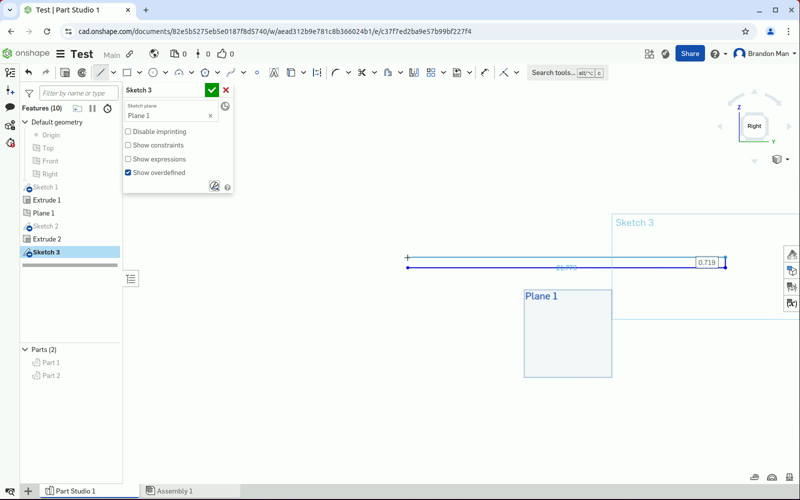
scroll(6)
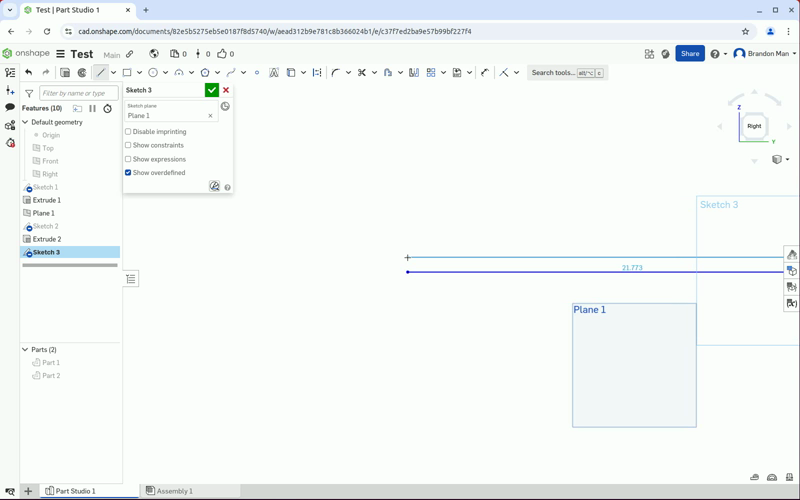
scroll(6)
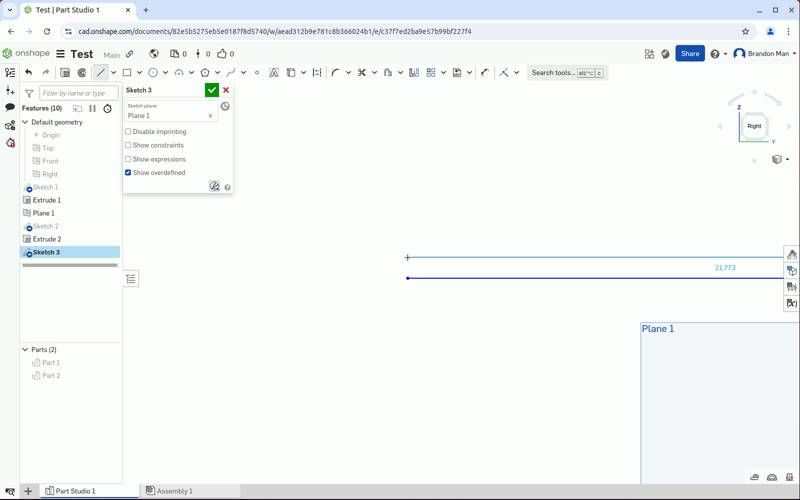
scroll(6)
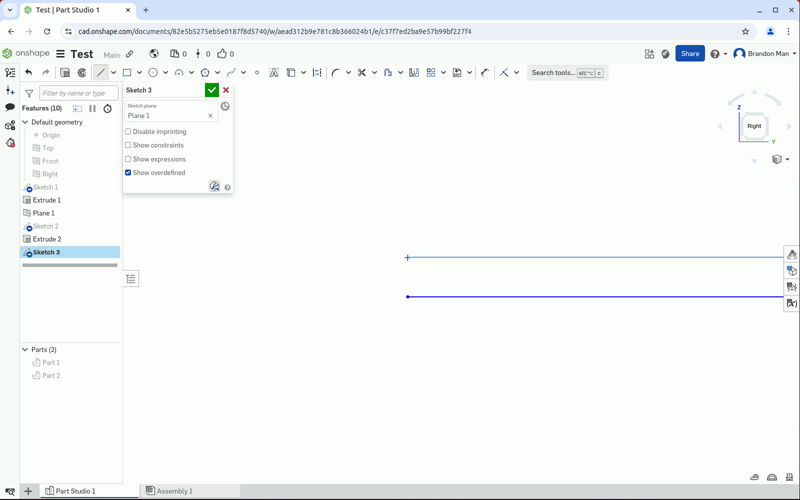
click(407, 257)
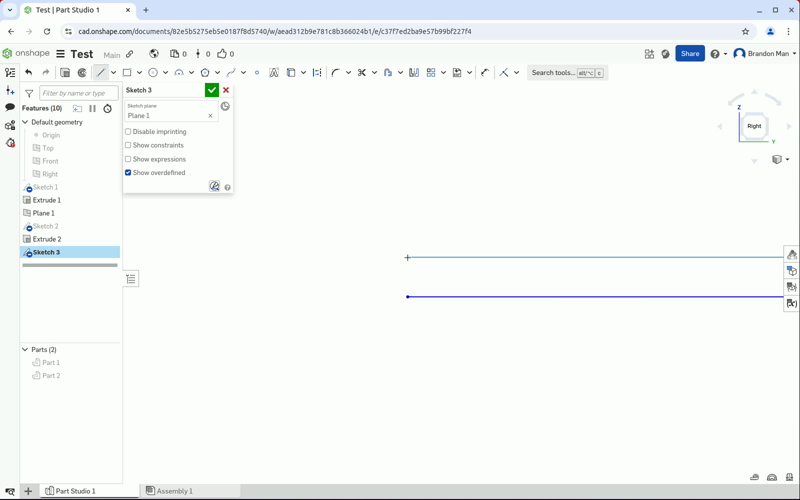
scroll(-6)
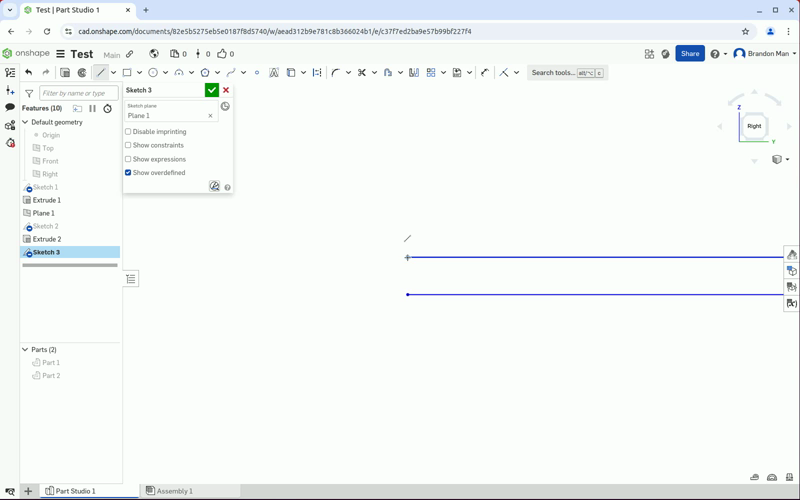
scroll(-6)
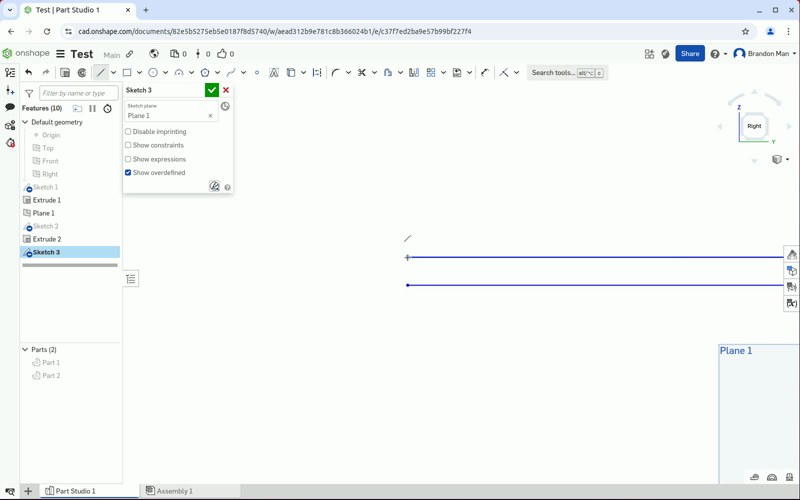
scroll(-6)
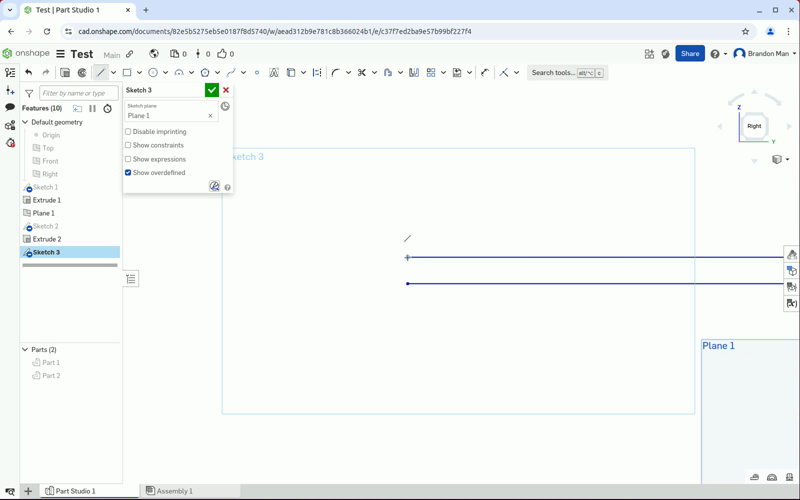
scroll(-6)
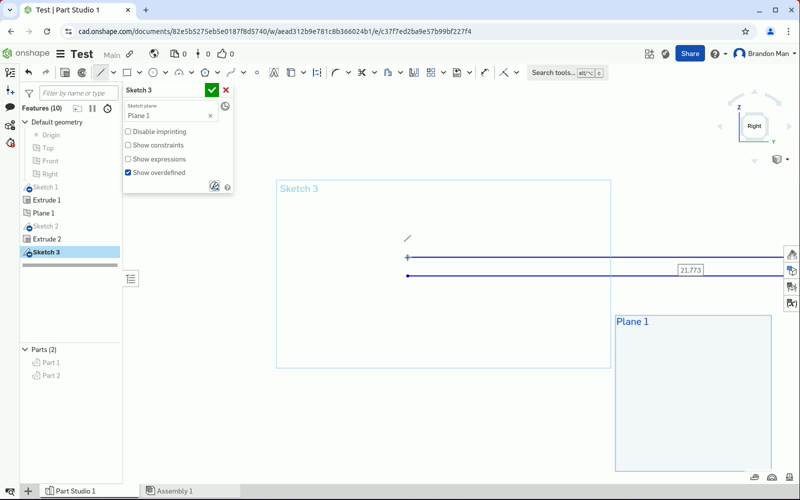
scroll(-6)
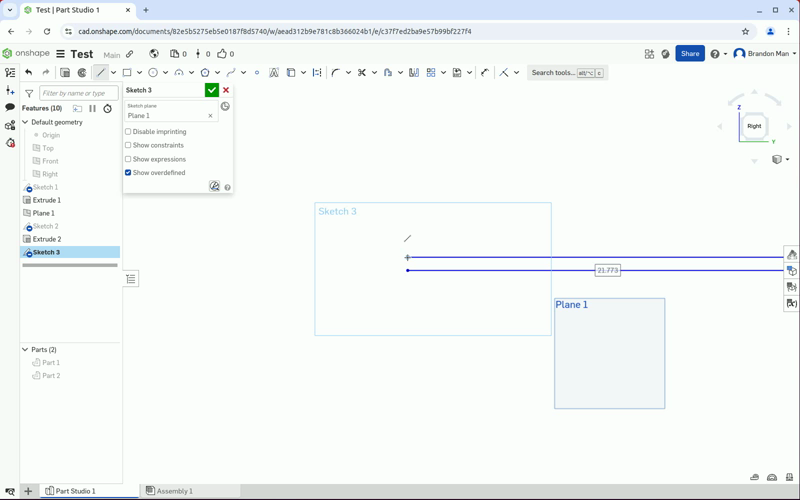
scroll(-6)
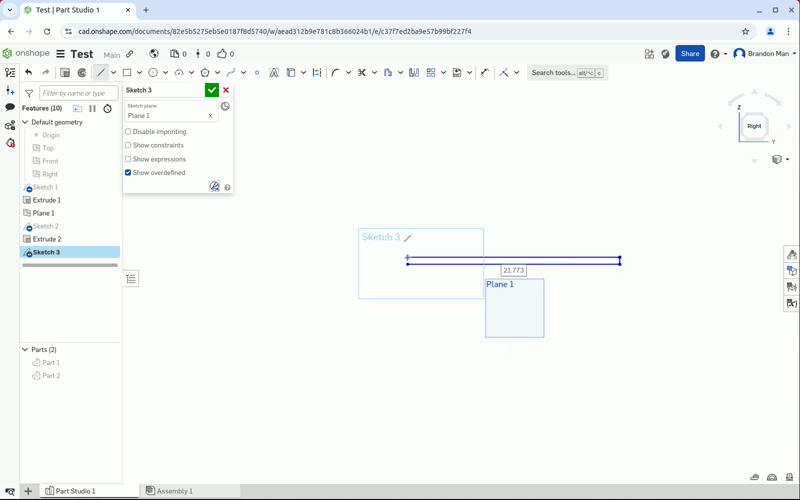
scroll(-6)
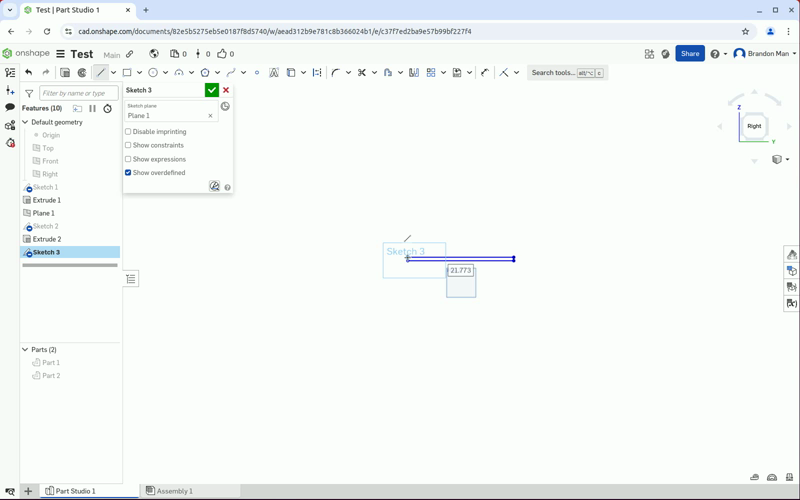
key_up(shift)
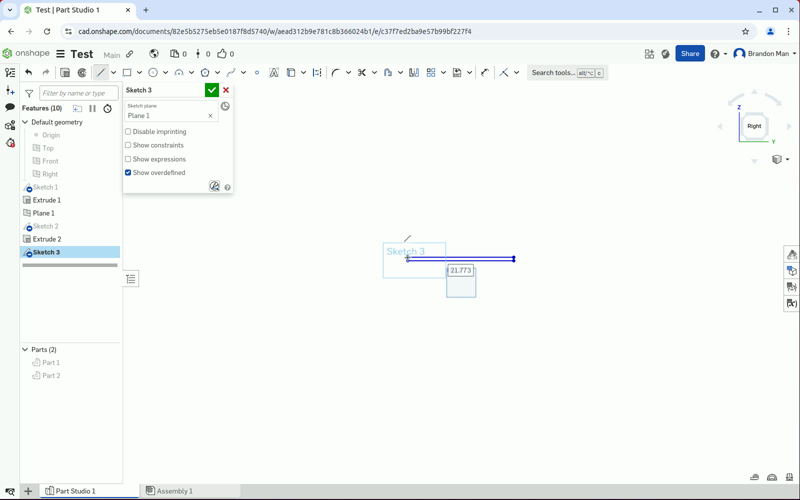
mouse_move(437, 257)
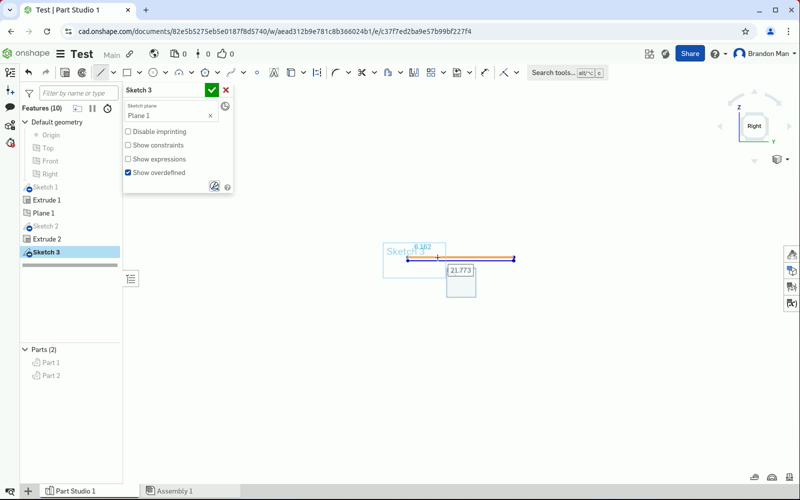
key_down(shift)
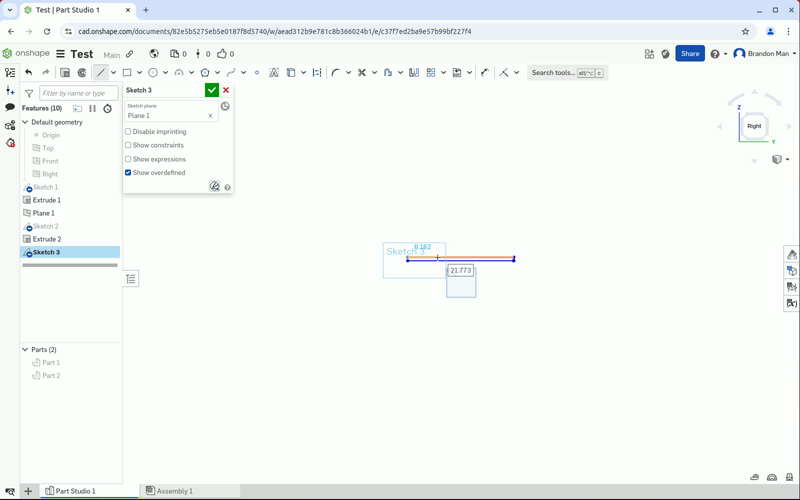
mouse_move(407, 260)
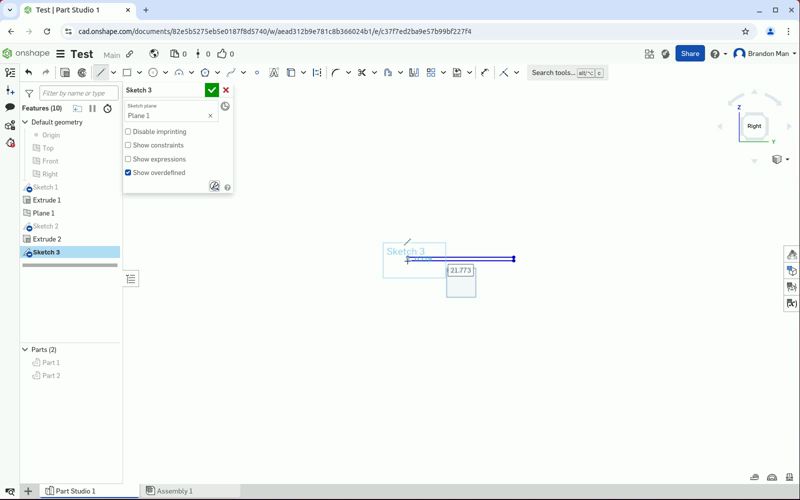
scroll(6)
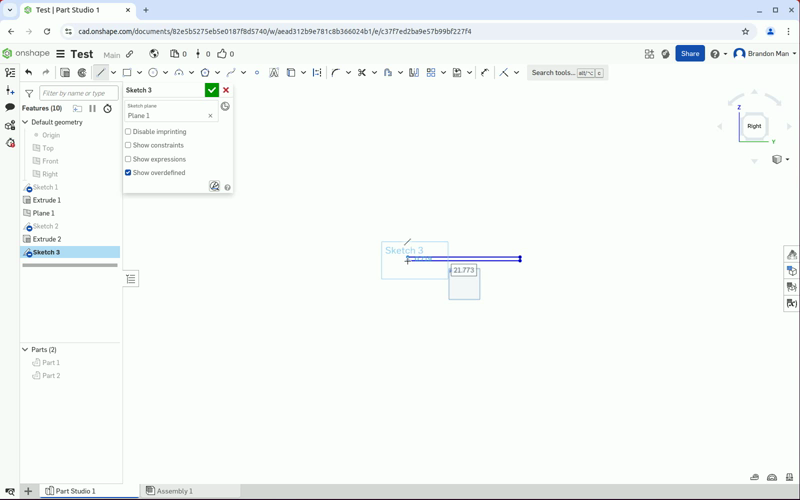
scroll(6)
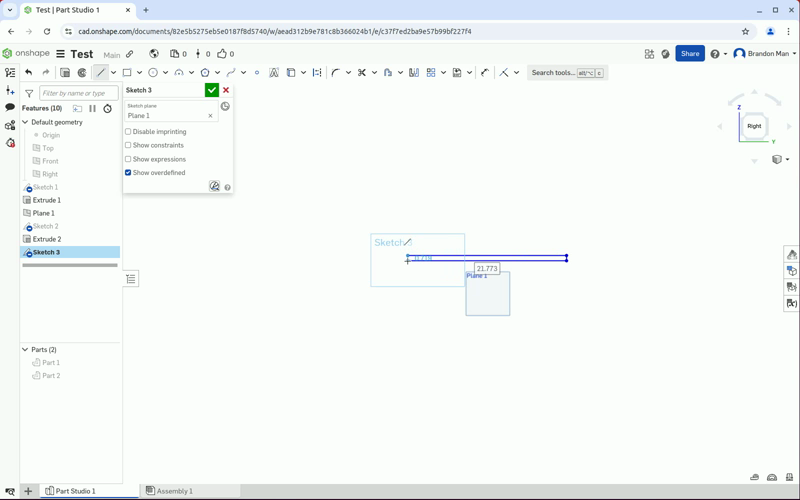
scroll(6)
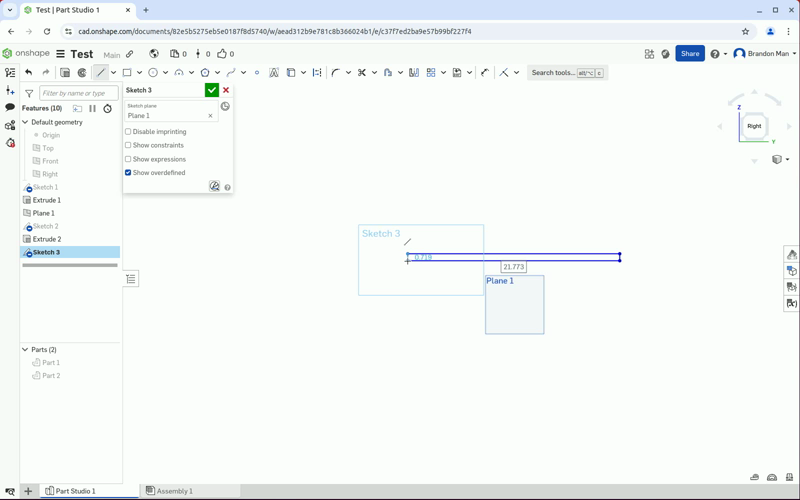
scroll(6)
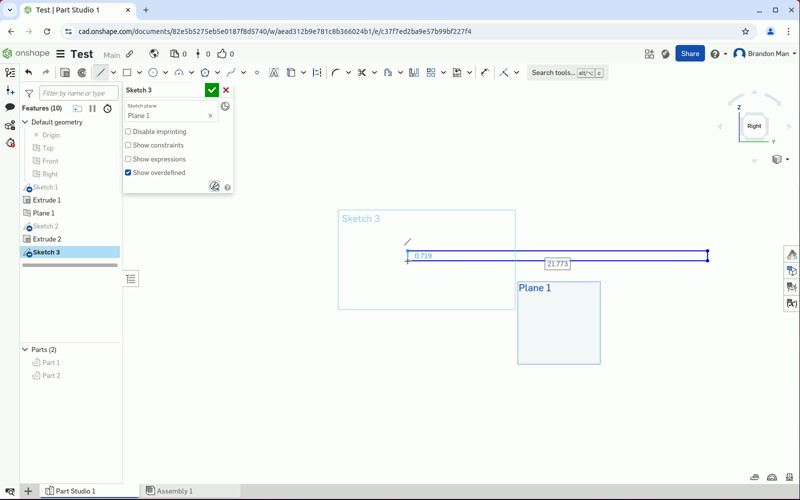
scroll(6)
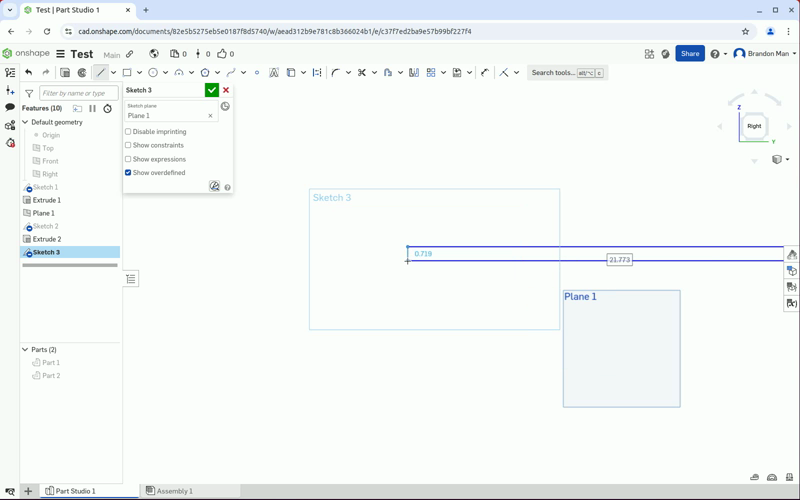
scroll(6)
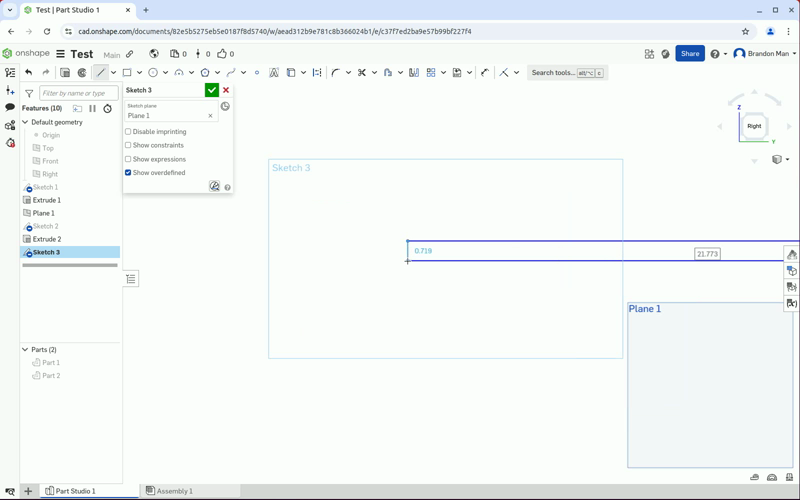
scroll(6)
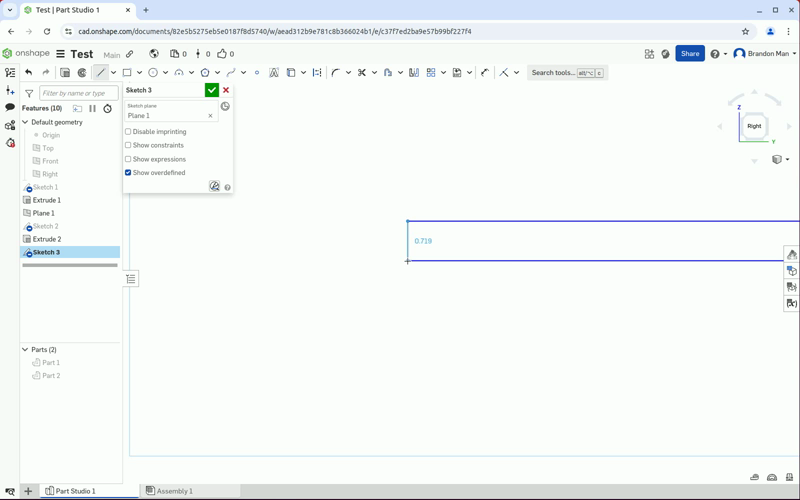
key_up(shift)
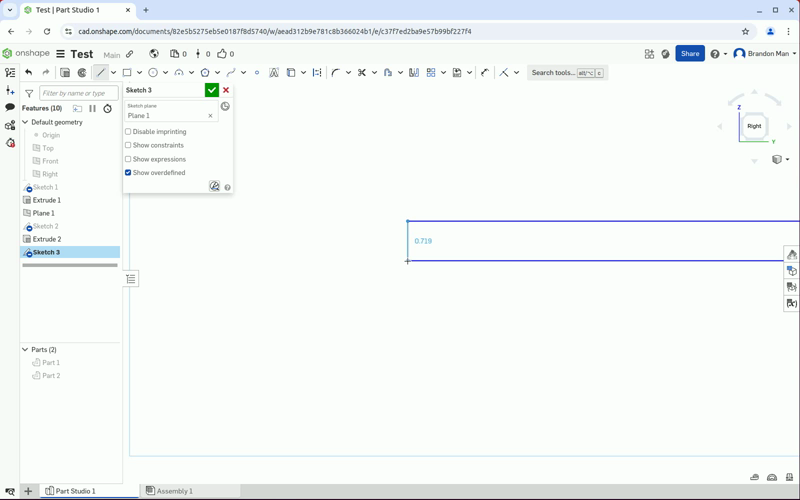
click(407, 260)
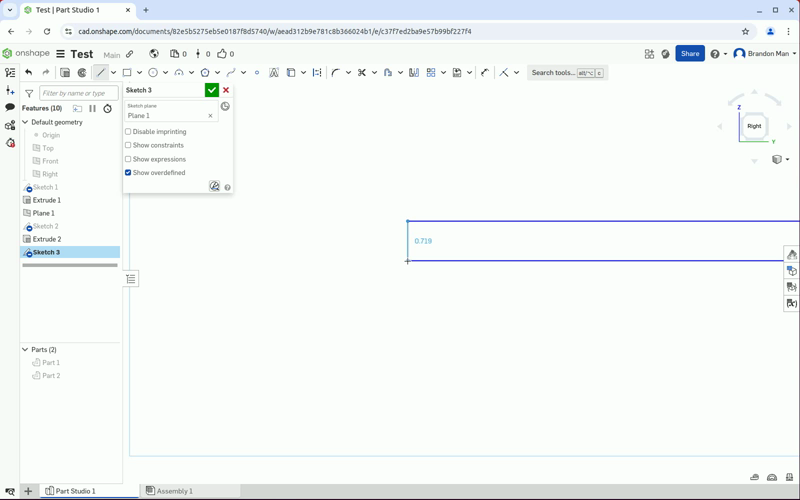
scroll(-6)
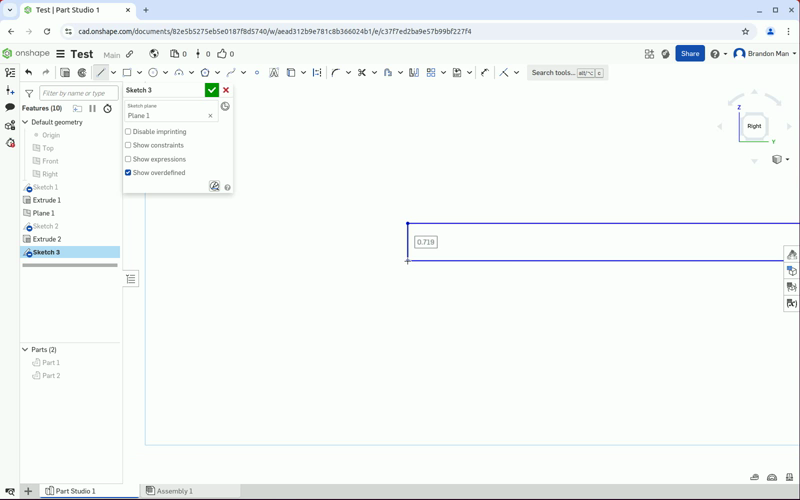
scroll(-6)
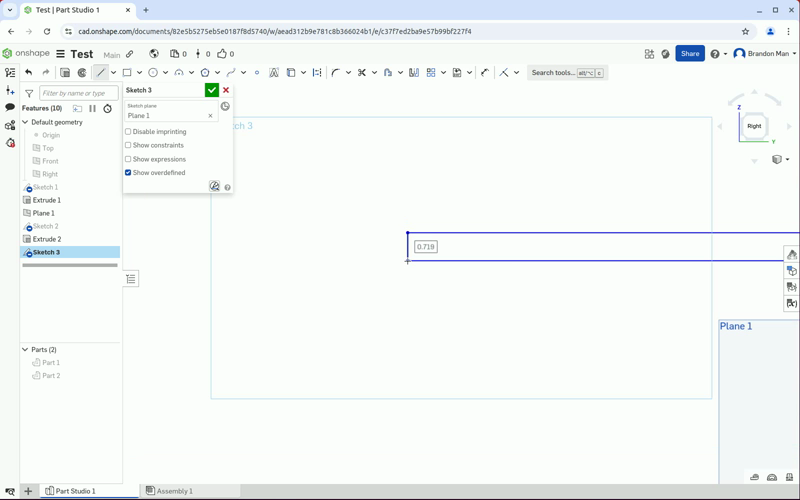
scroll(-6)
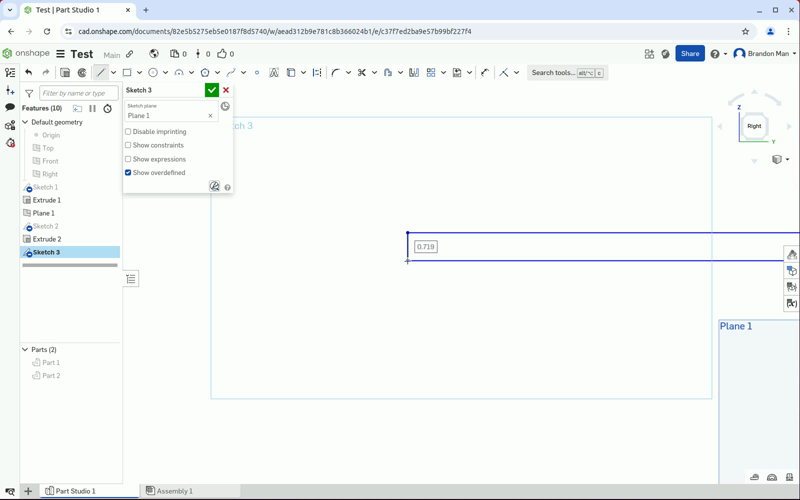
scroll(-6)
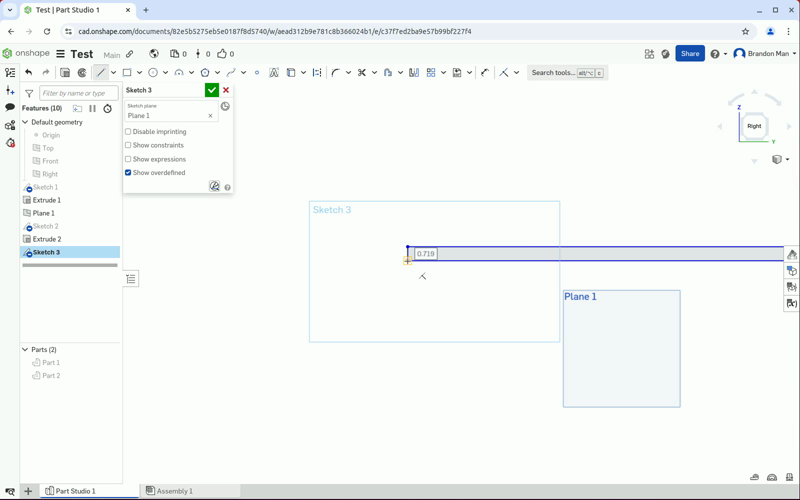
scroll(-6)
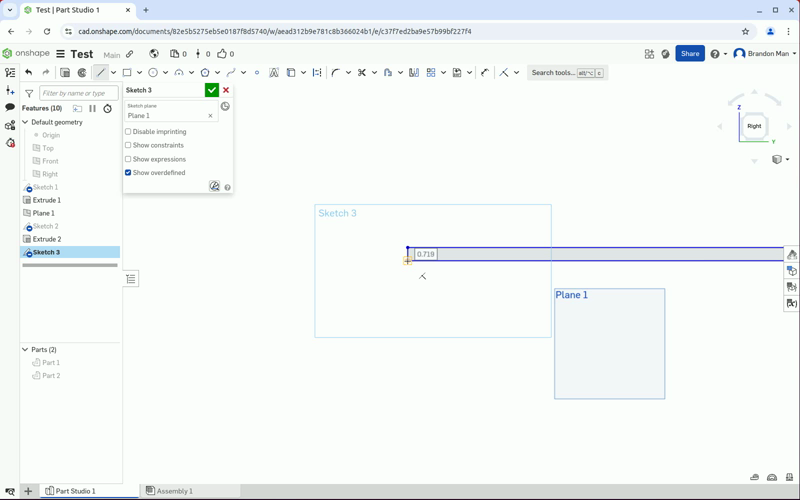
scroll(-6)
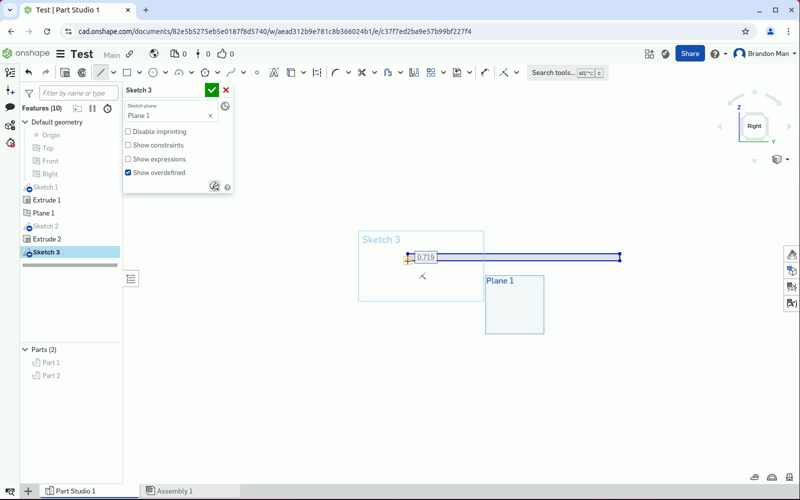
scroll(-6)
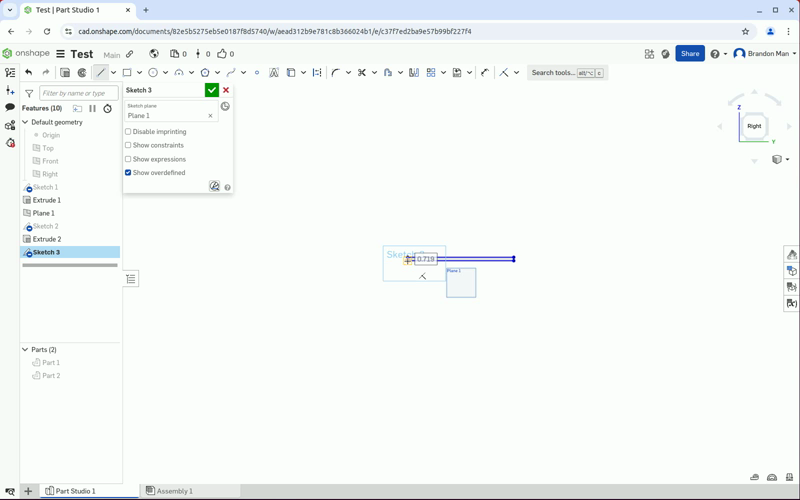
key(esc)
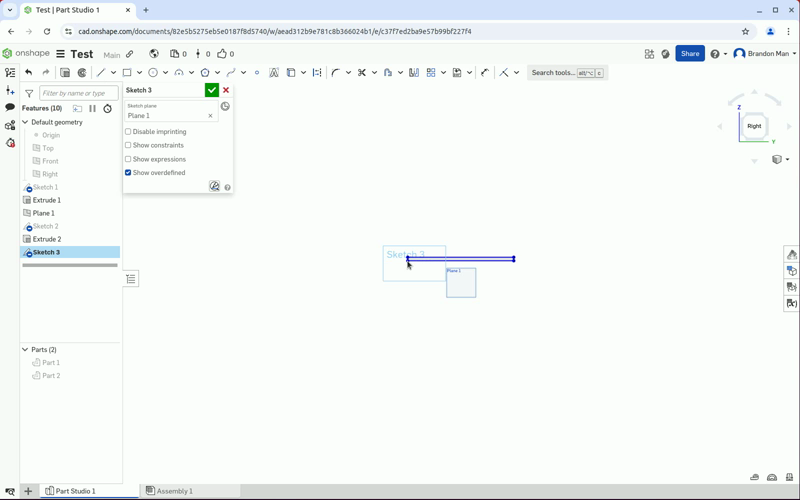
mouse_move(467, 259)
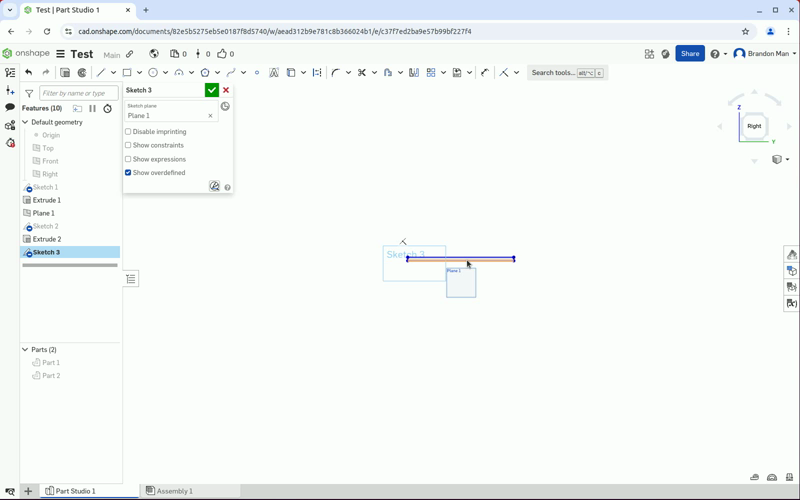
scroll(6)
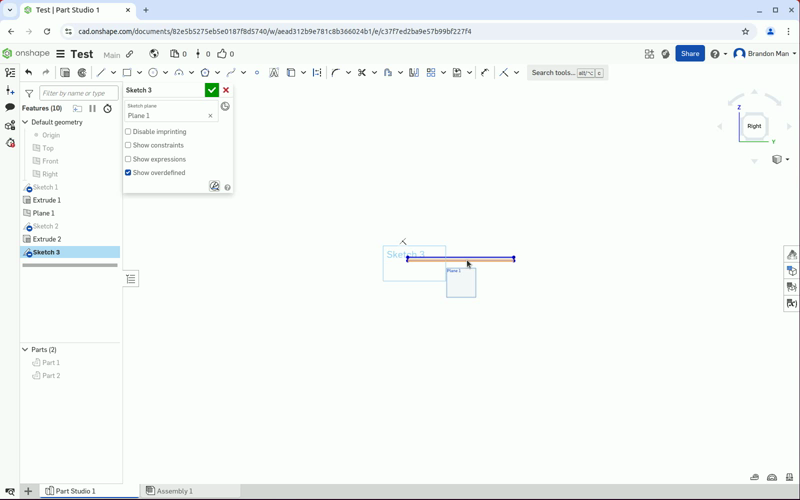
scroll(6)
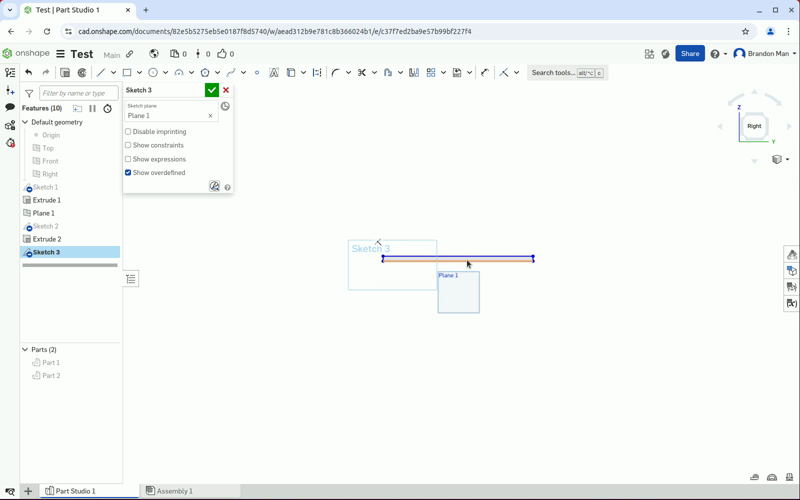
scroll(6)
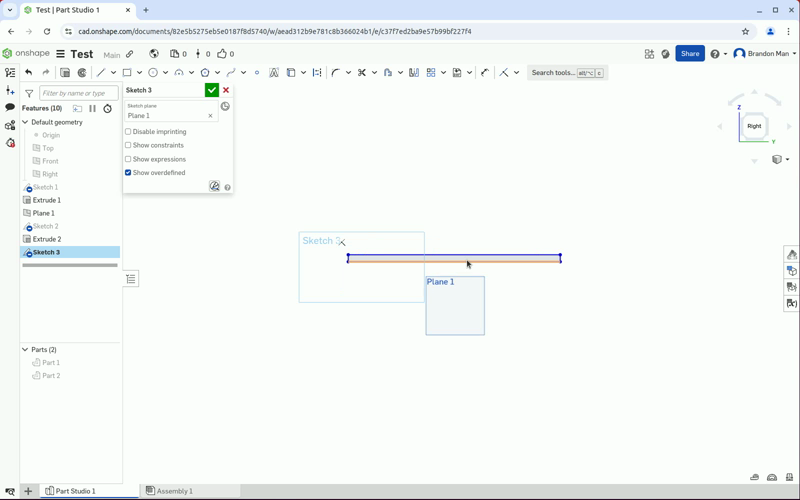
scroll(6)
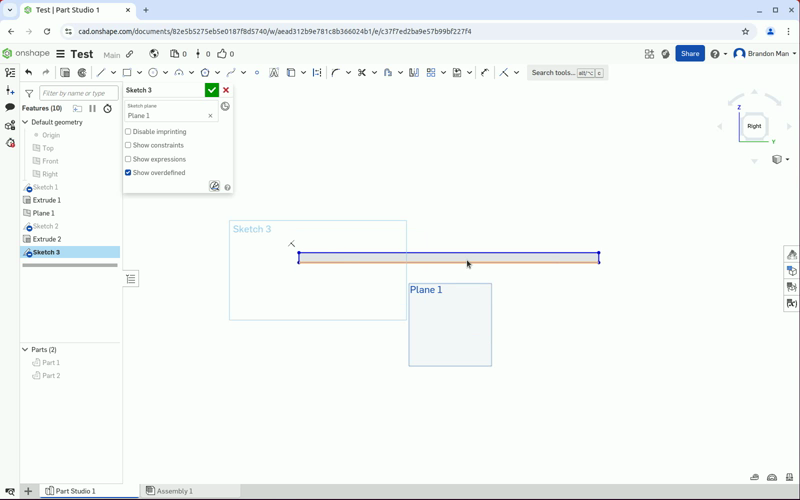
scroll(6)
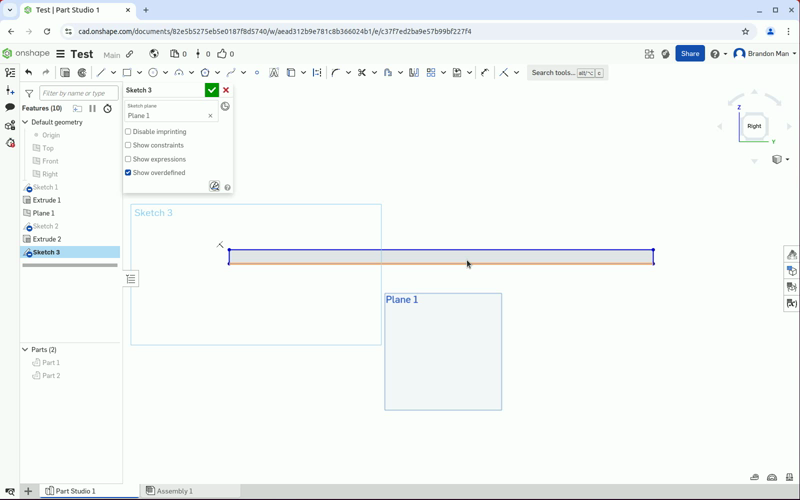
scroll(6)
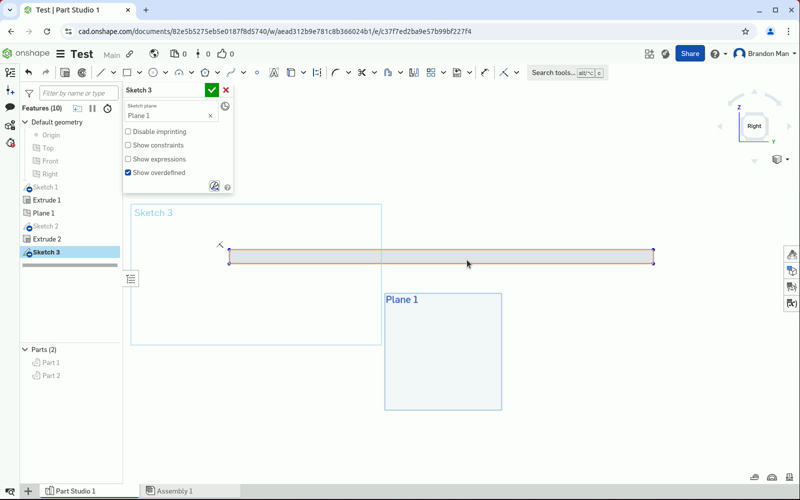
scroll(6)
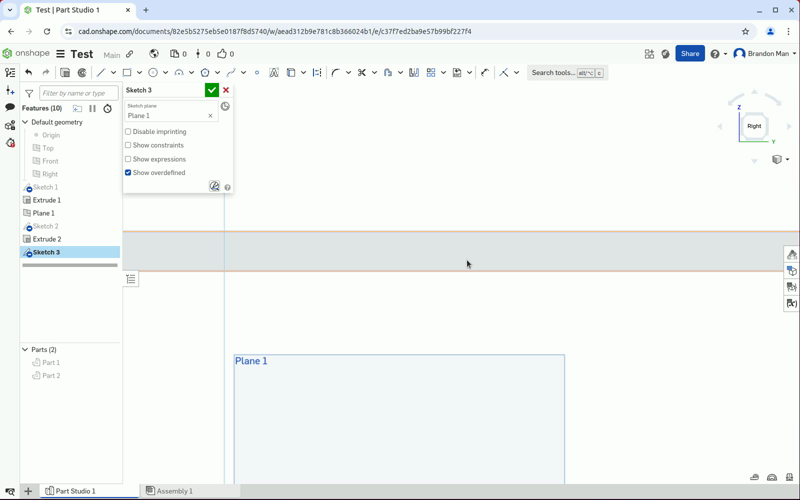
click(467, 259)
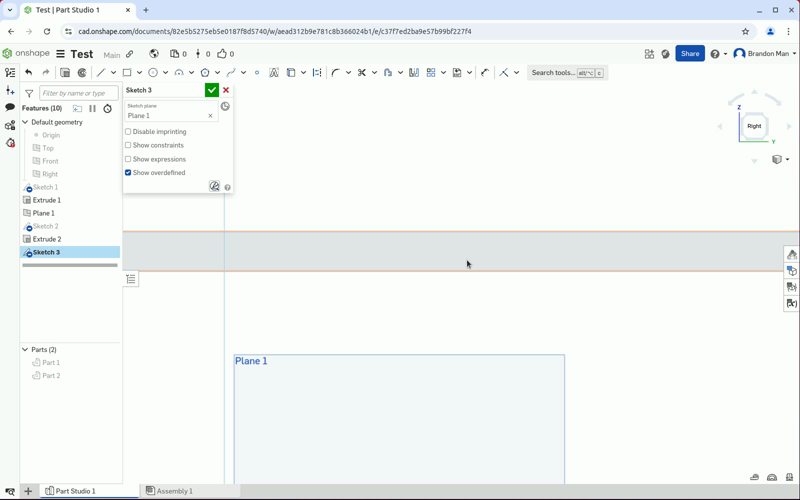
scroll(-6)
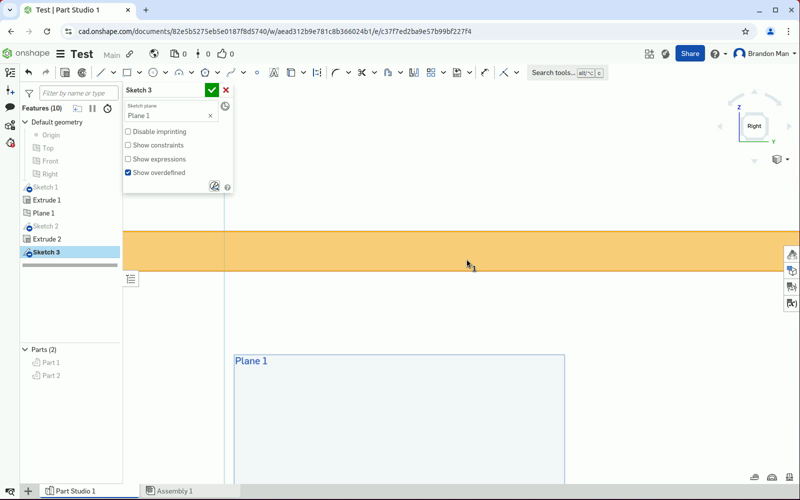
scroll(-6)
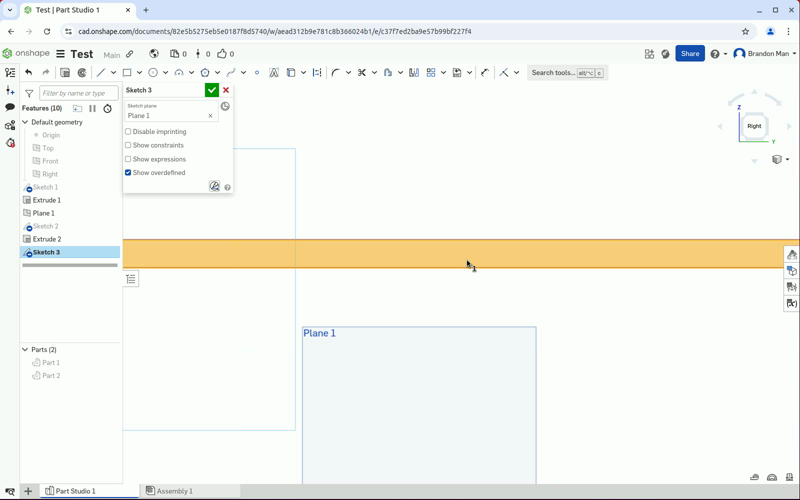
scroll(-6)
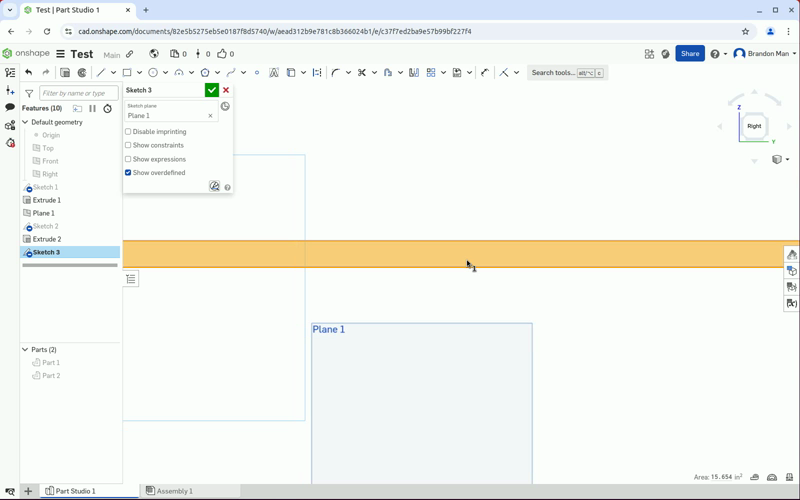
scroll(-6)
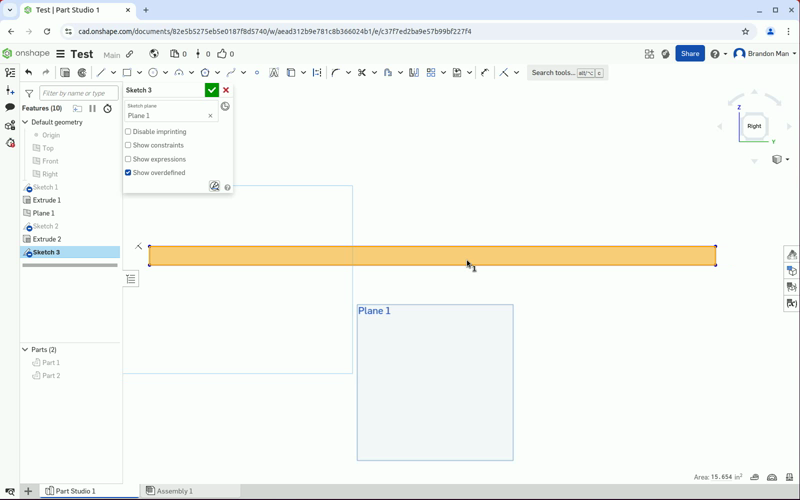
scroll(-6)
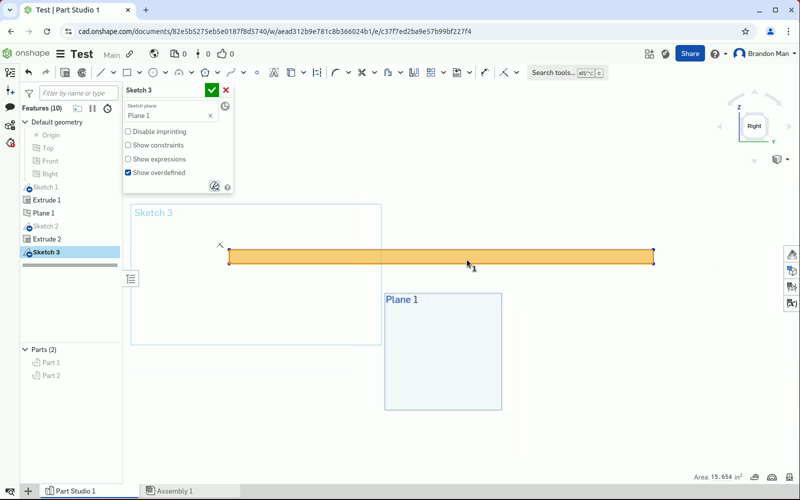
scroll(-6)
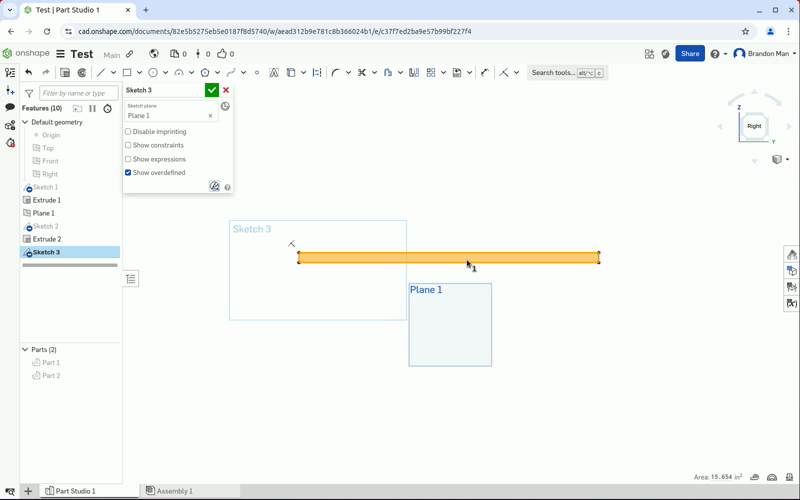
scroll(-6)
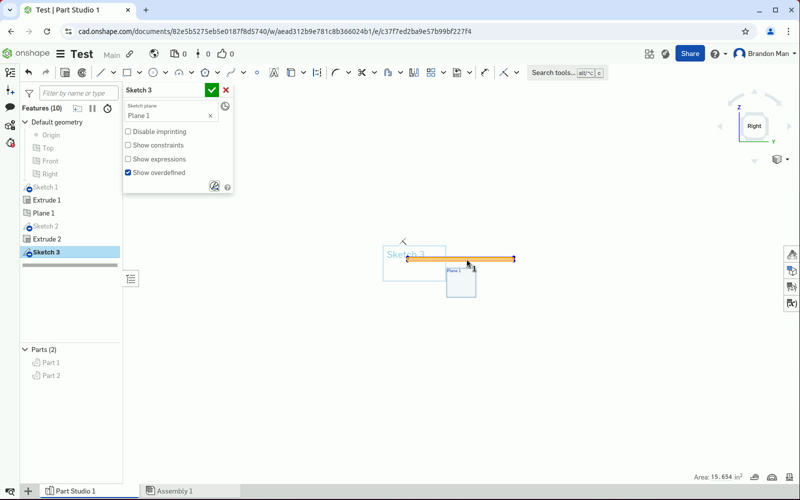
mouse_move(73, 352)
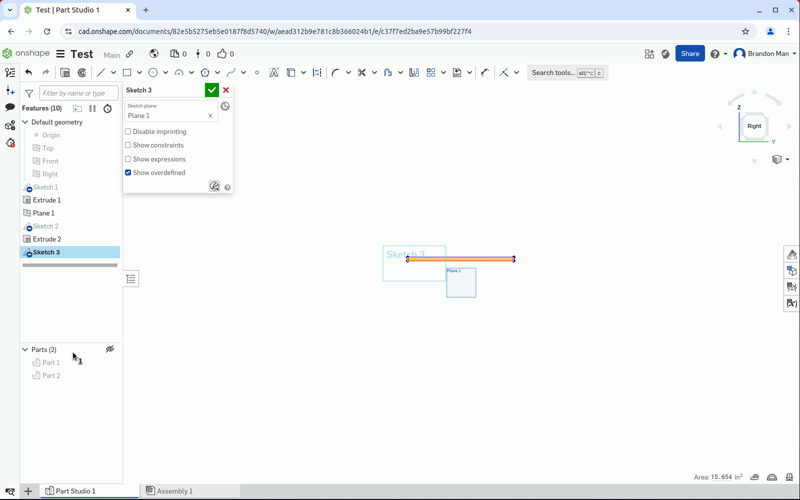
key(shift+y)
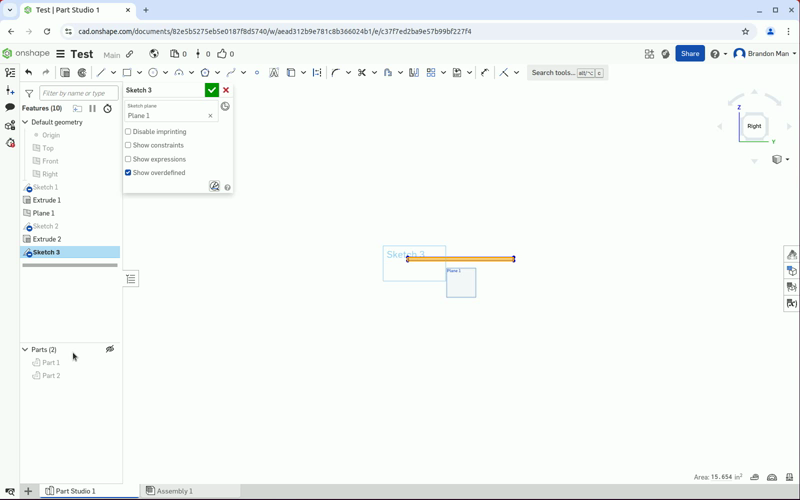
key(shift+e)
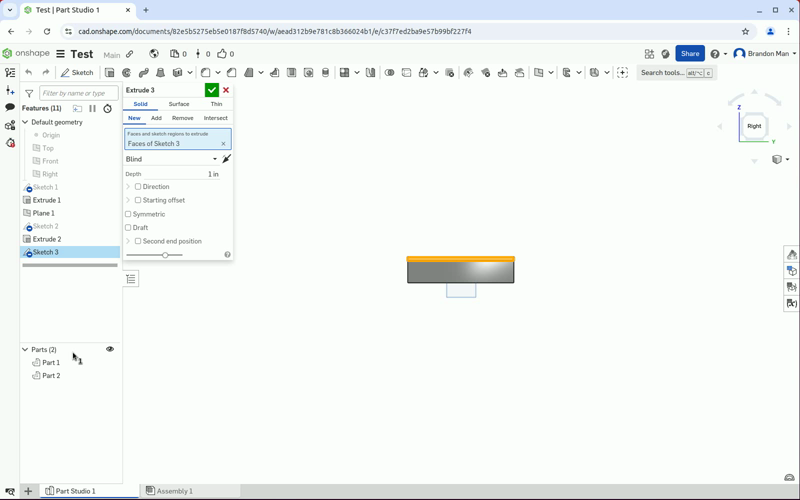
mouse_move(143, 106)
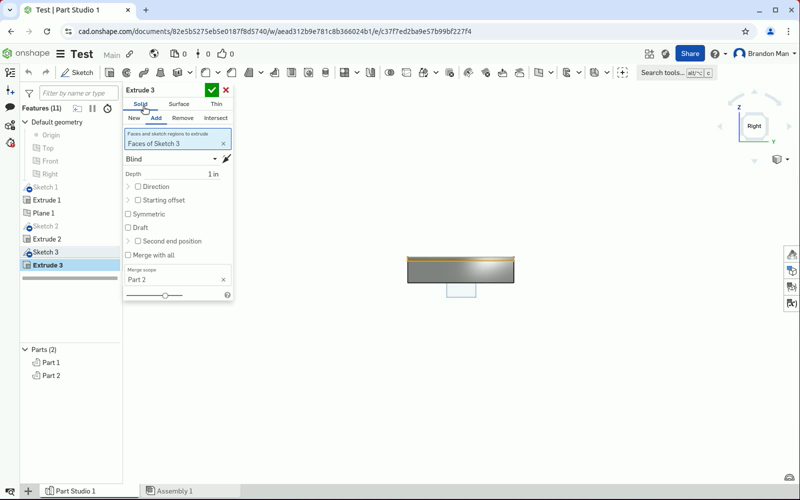
click(143, 106)
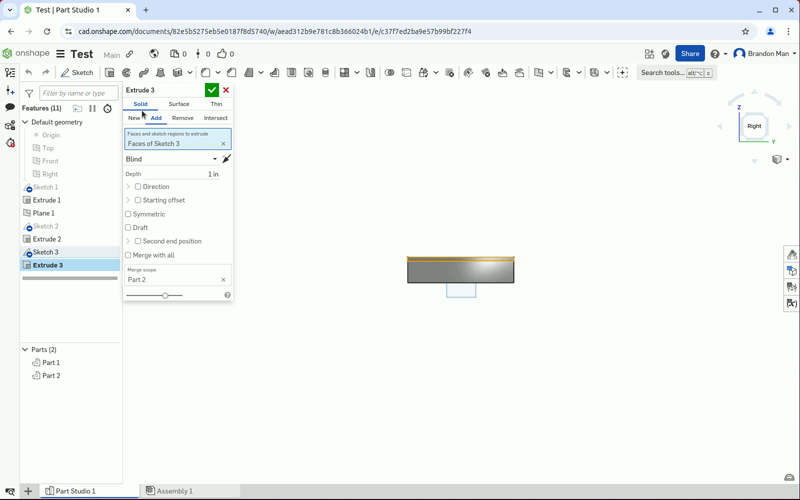
mouse_move(137, 120)
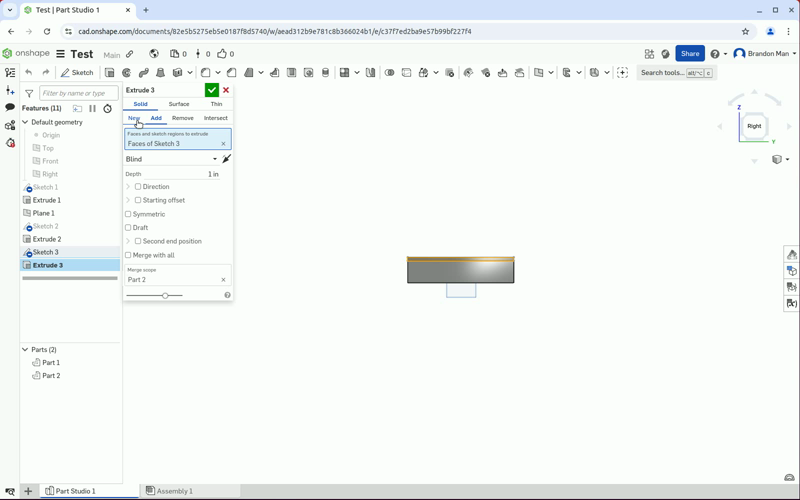
click(137, 120)
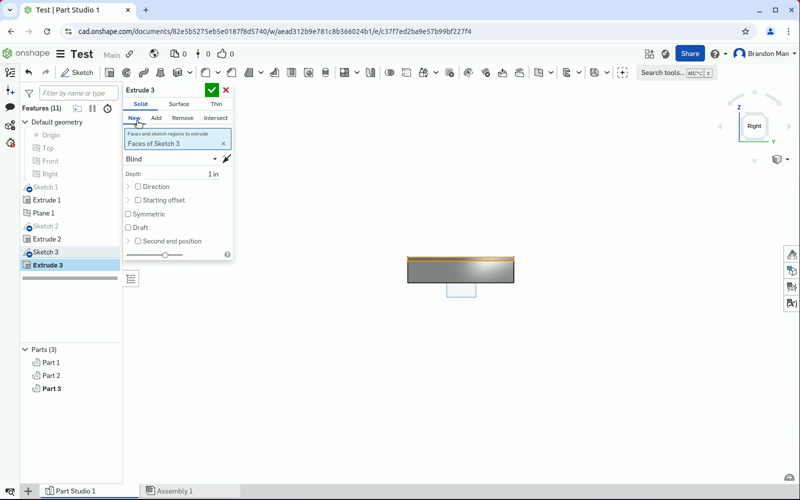
key(tab, 4)
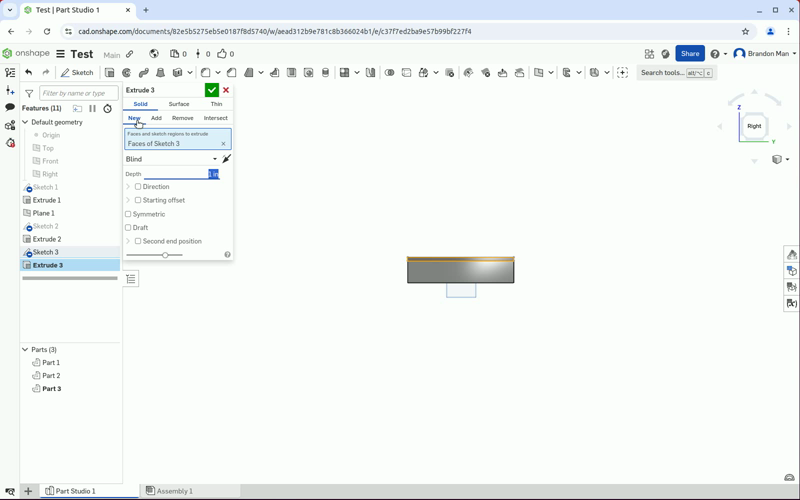
text(0.722)
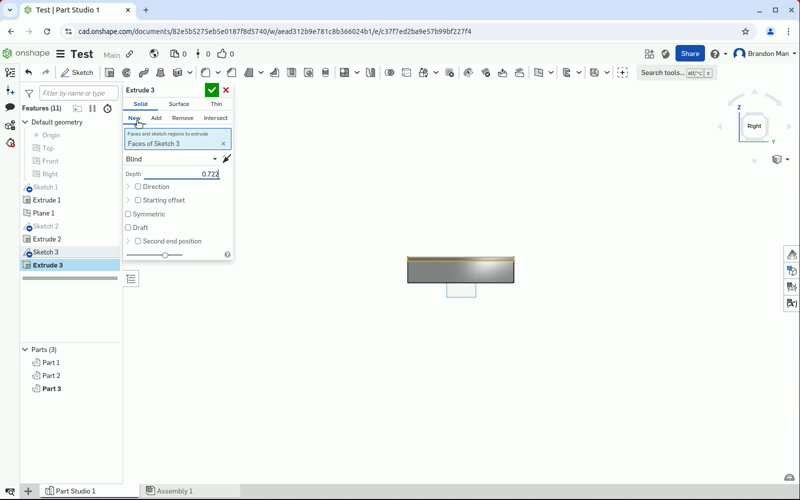
key(enter)
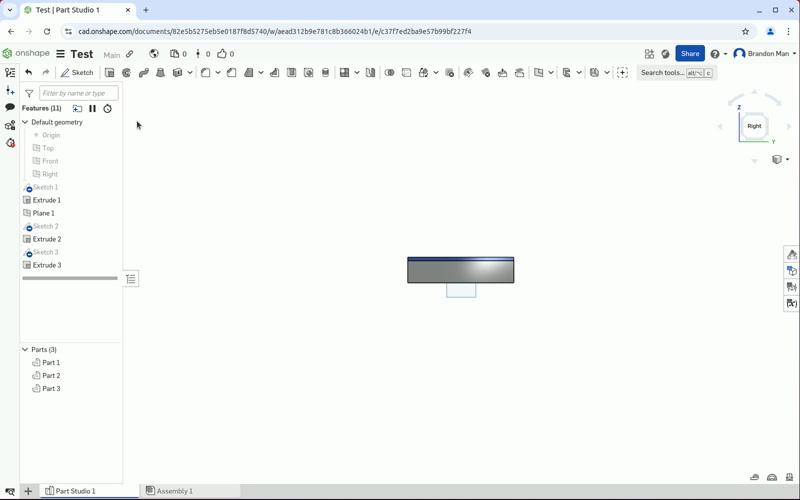
key(shift+h)
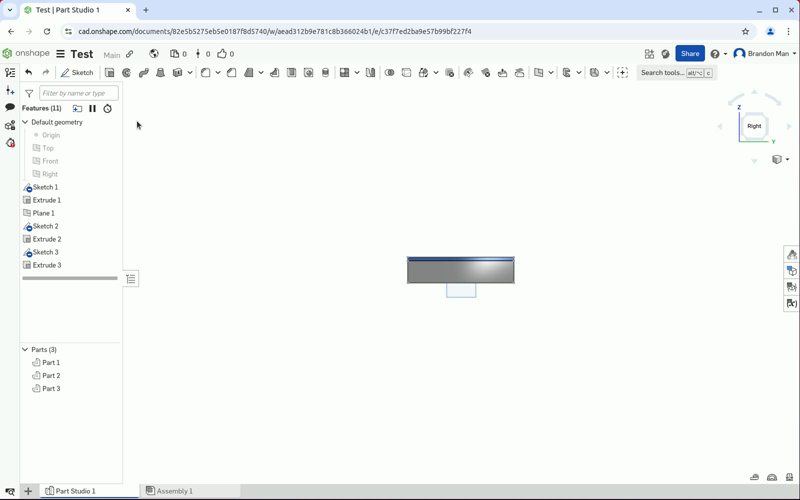
key(shift+h)
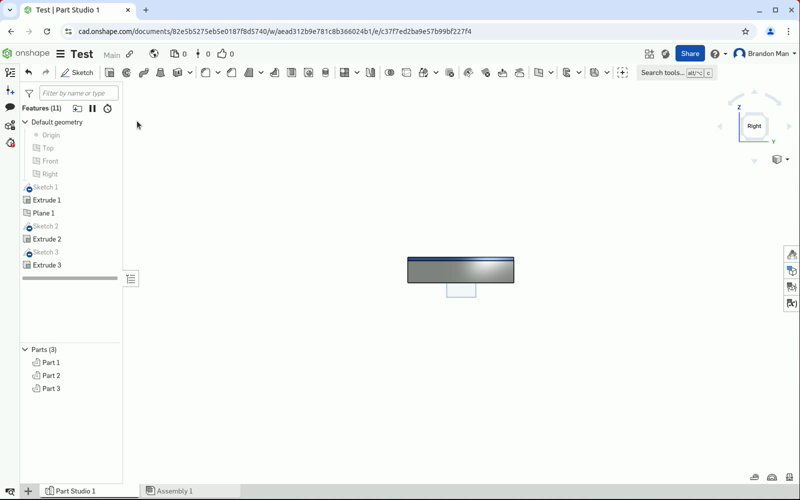
mouse_move(73, 189)
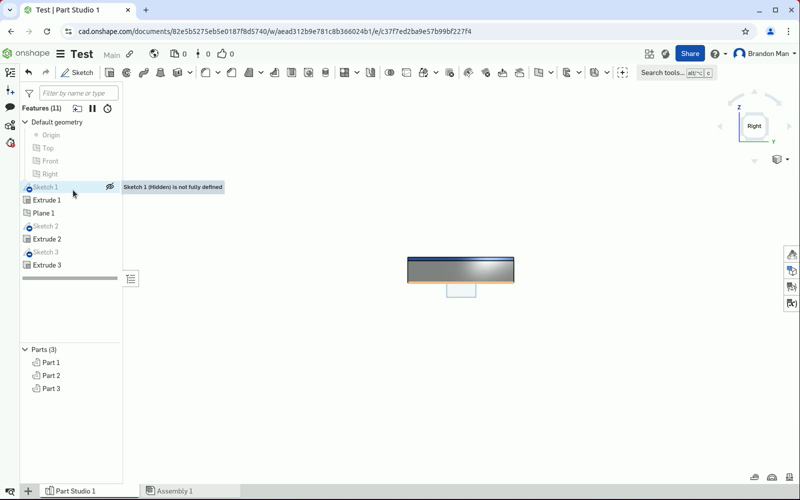
click(73, 189)
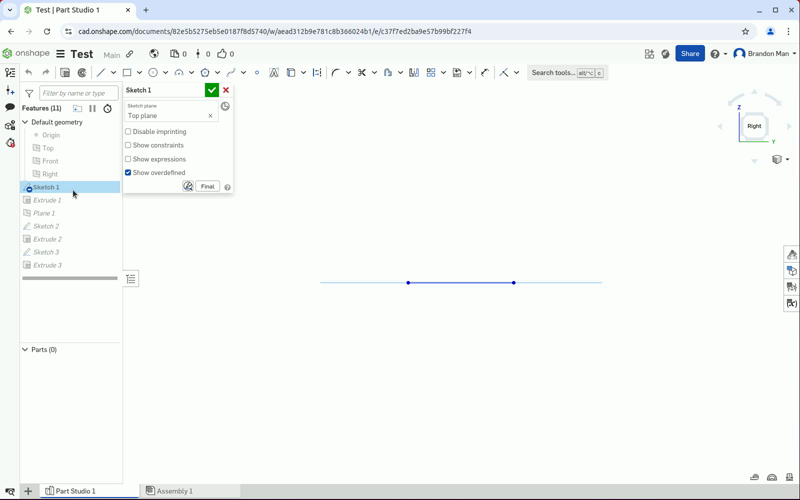
mouse_move(229, 92)
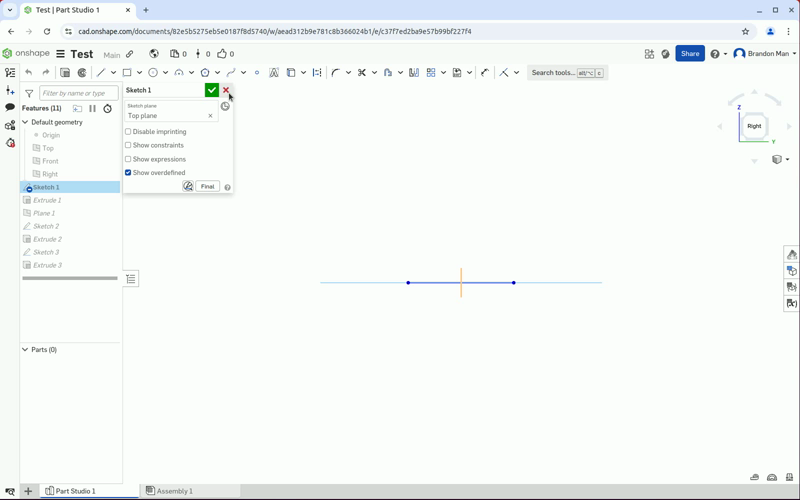
click(229, 92)
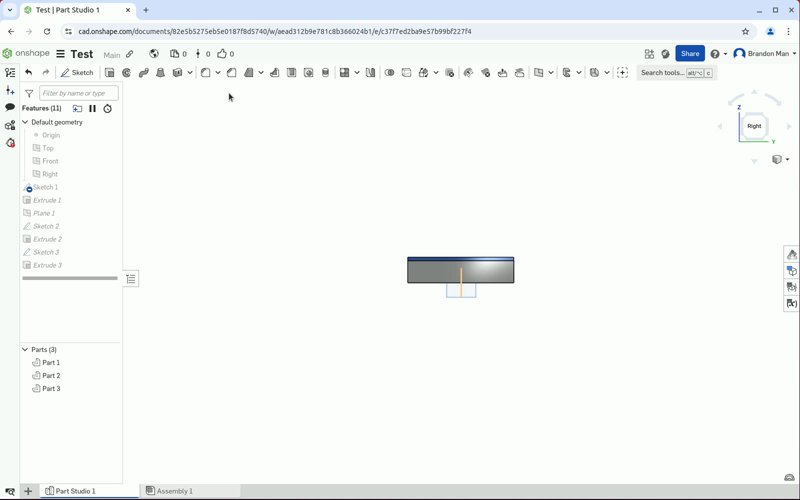
mouse_move(73, 352)
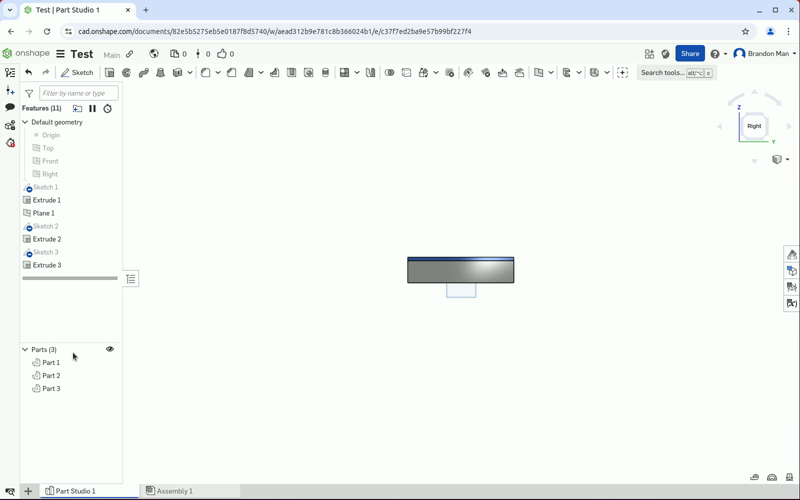
key(y)
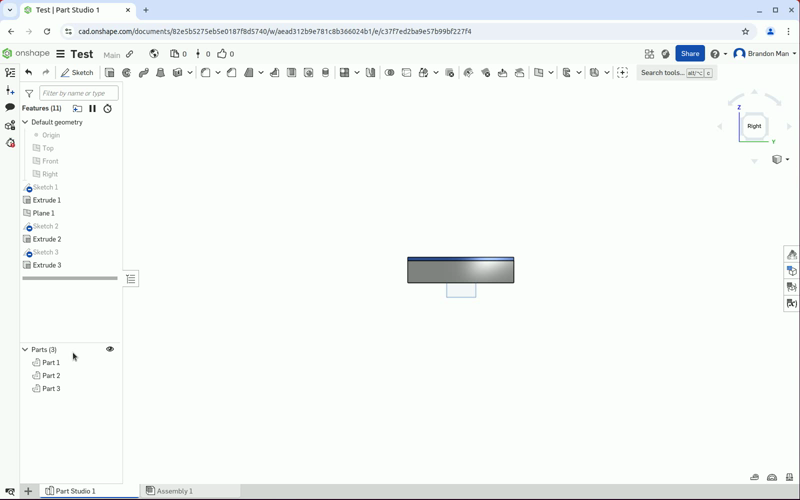
key(shift+p)
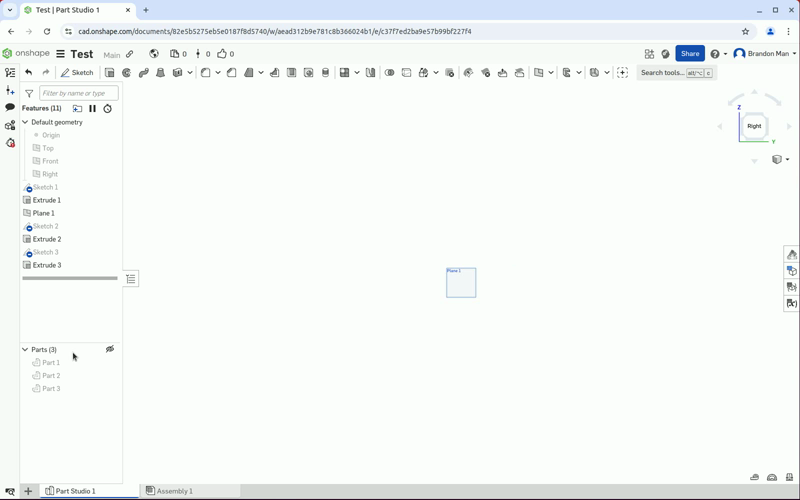
key(space)
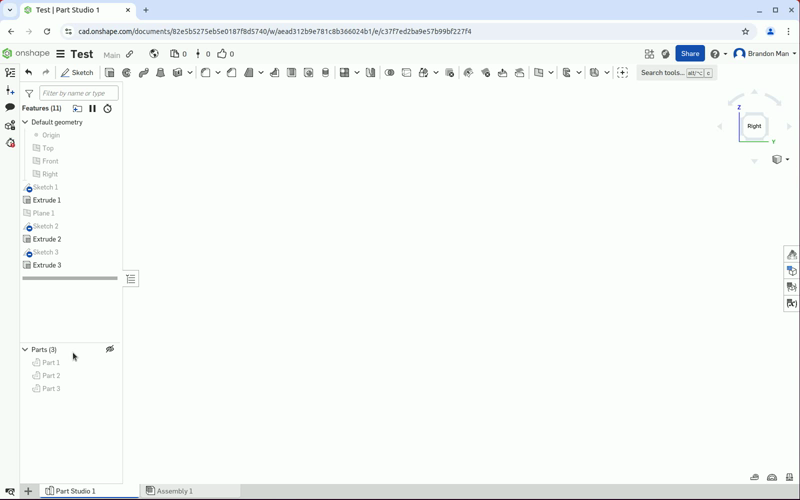
key_down(shift)
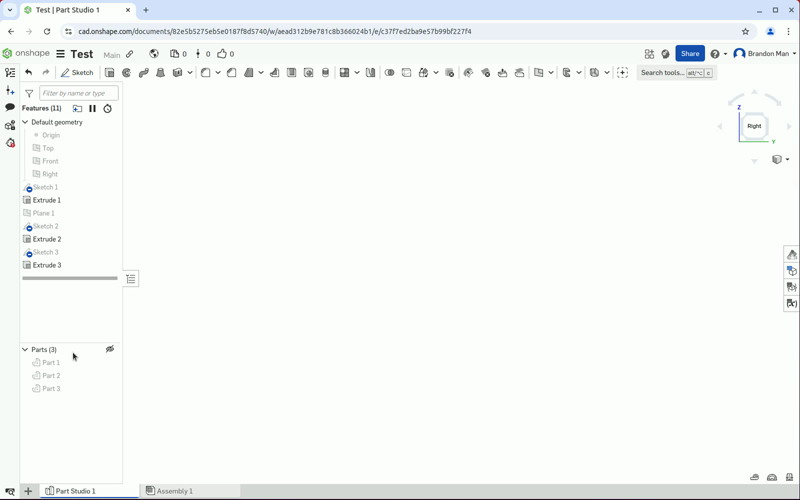
key(right)
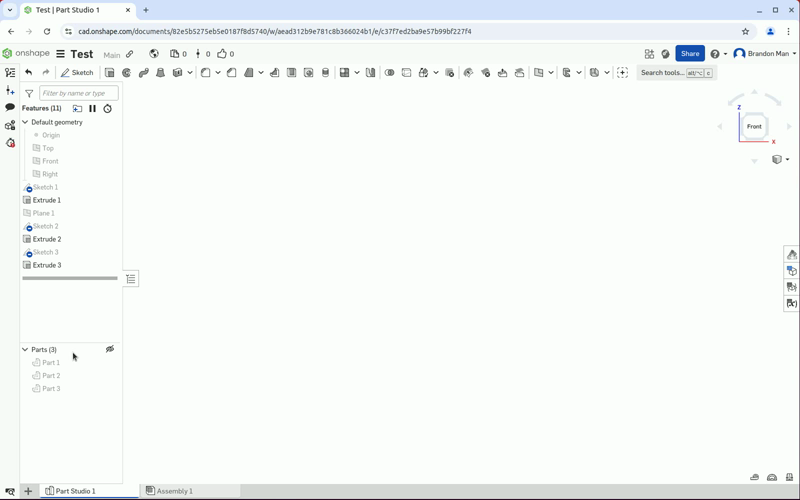
key_up(shift)
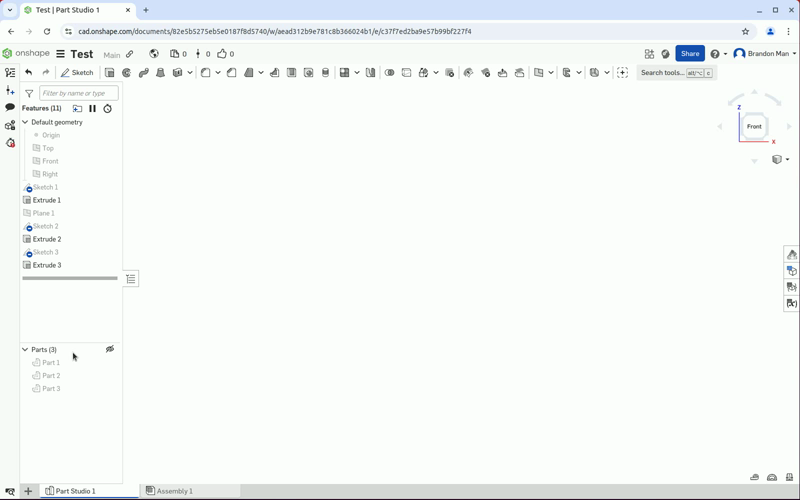
mouse_move(73, 352)
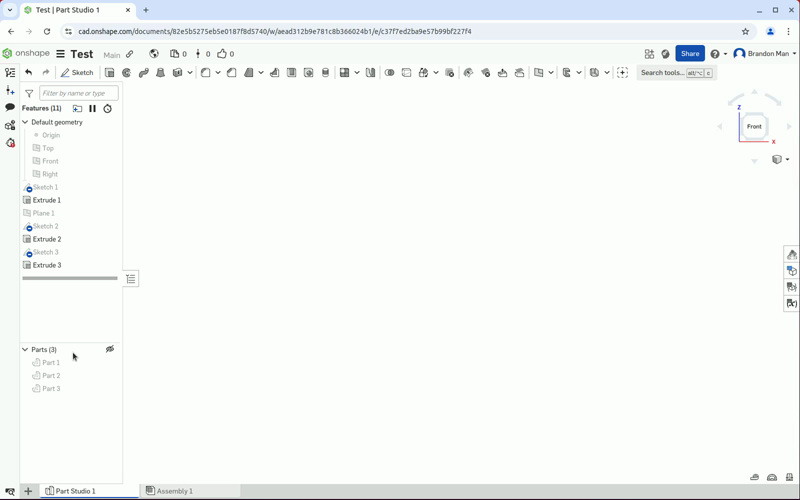
key(shift+y)
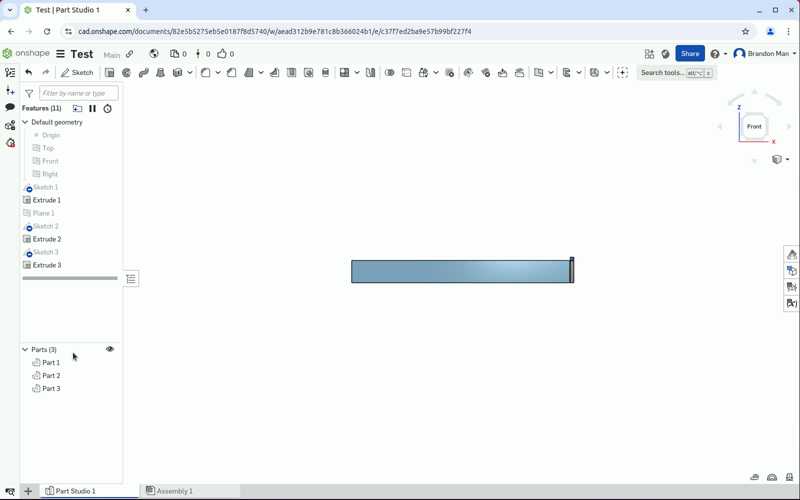
mouse_move(541, 75)
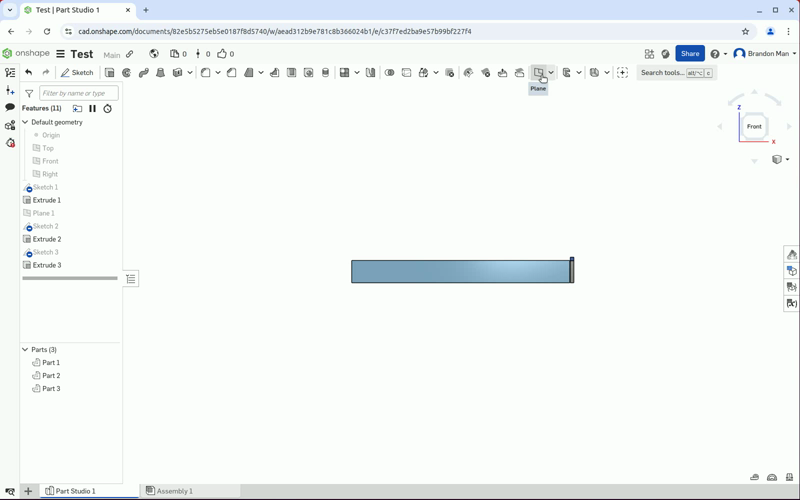
click(541, 75)
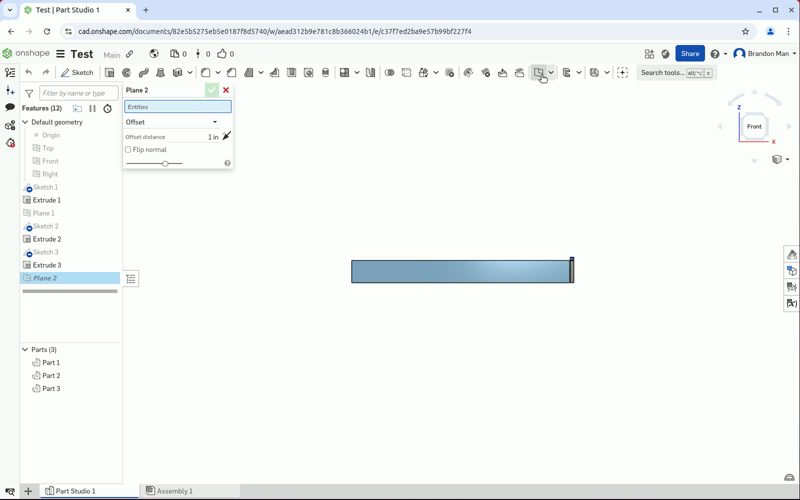
mouse_move(73, 163)
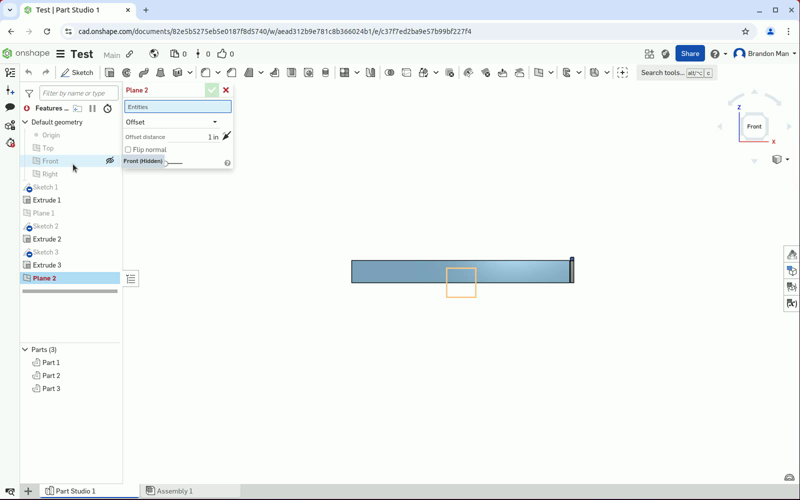
click(73, 163)
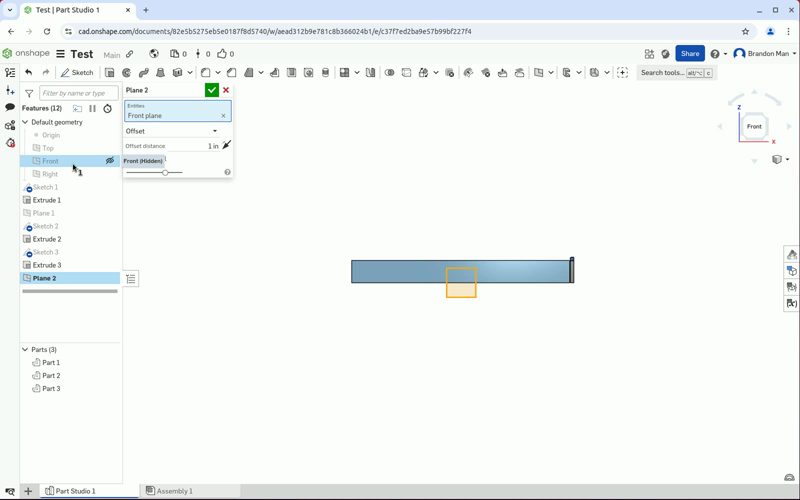
key(tab, 2)
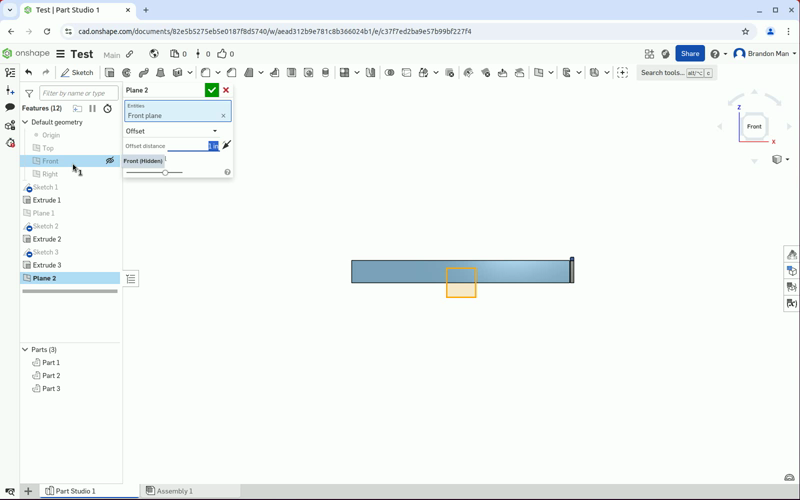
text(10.845)
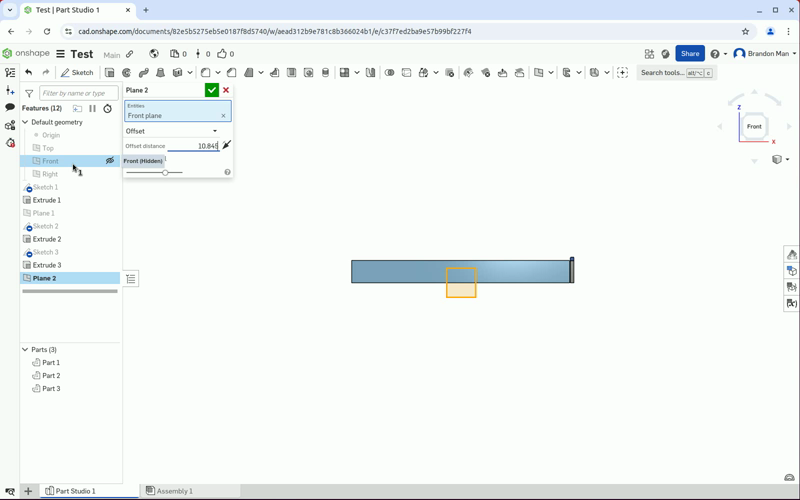
key(enter, 2)
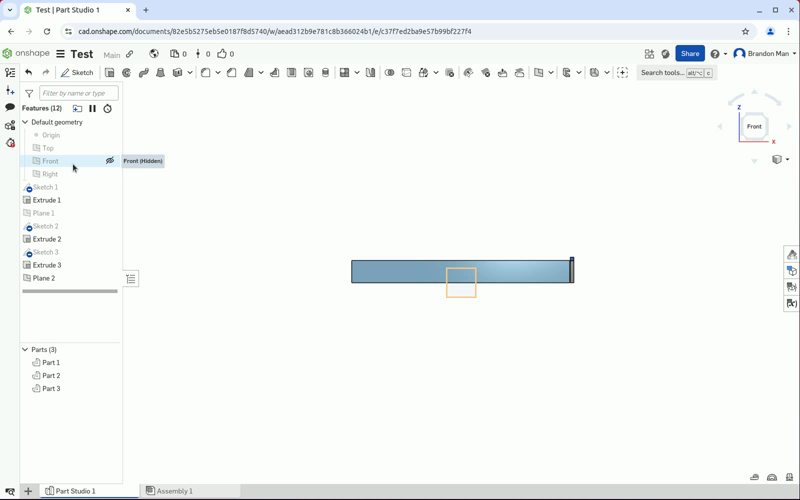
key(shift+s)
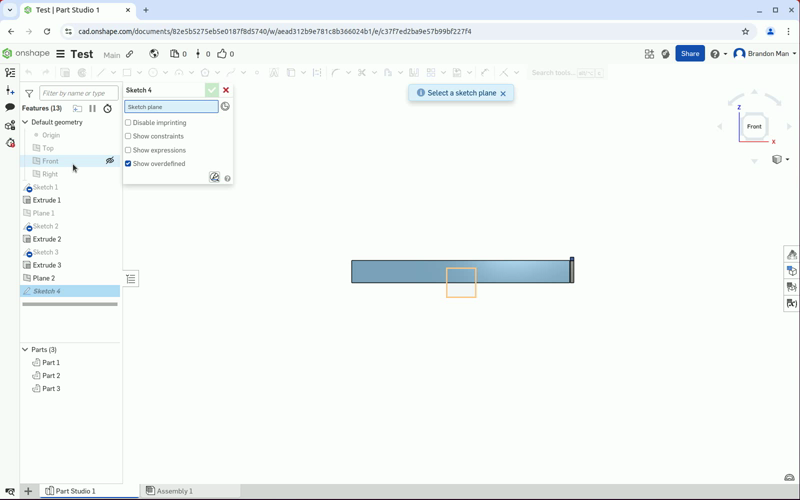
mouse_move(73, 280)
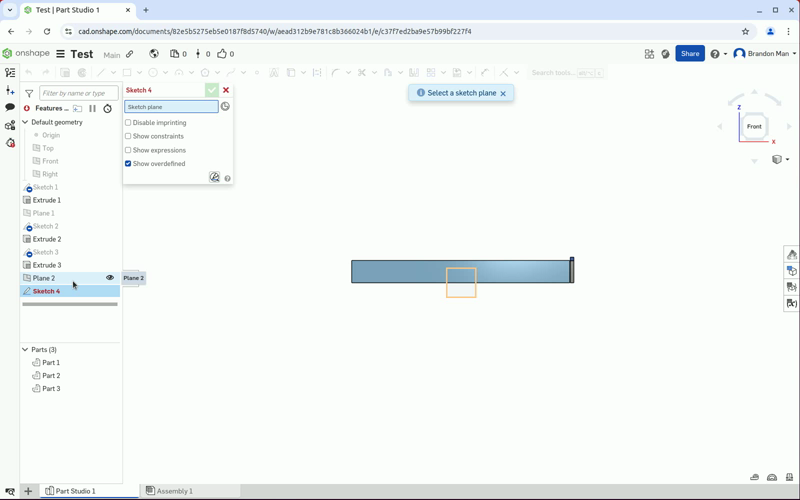
click(73, 280)
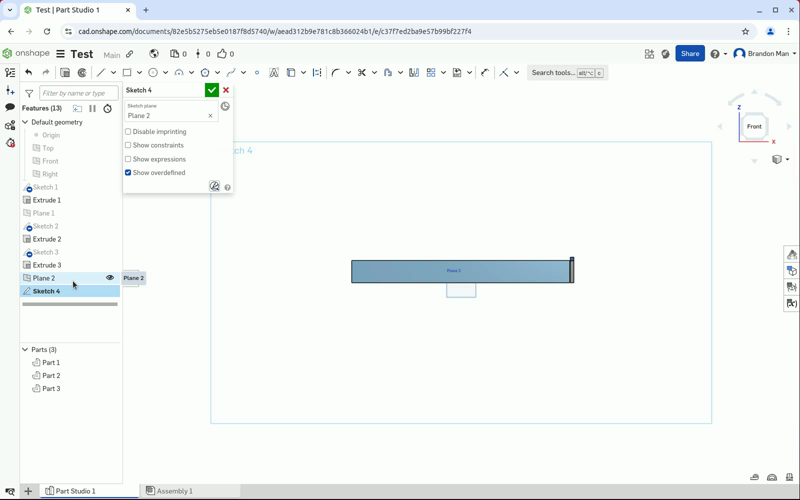
mouse_move(73, 352)
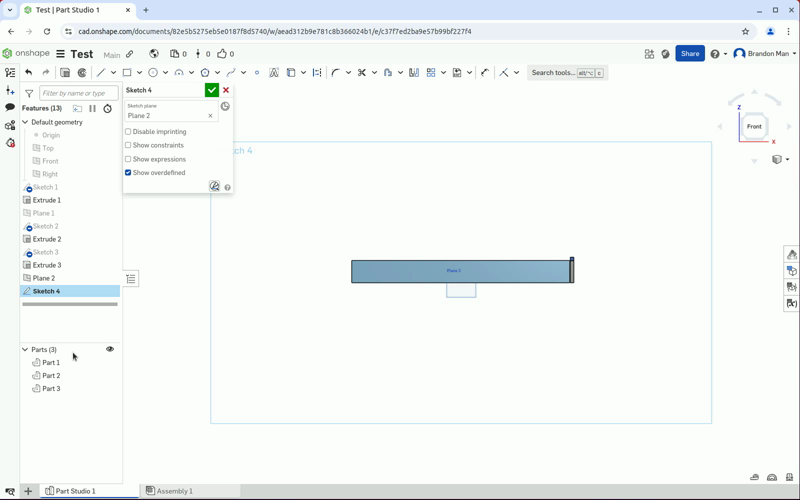
key(y)
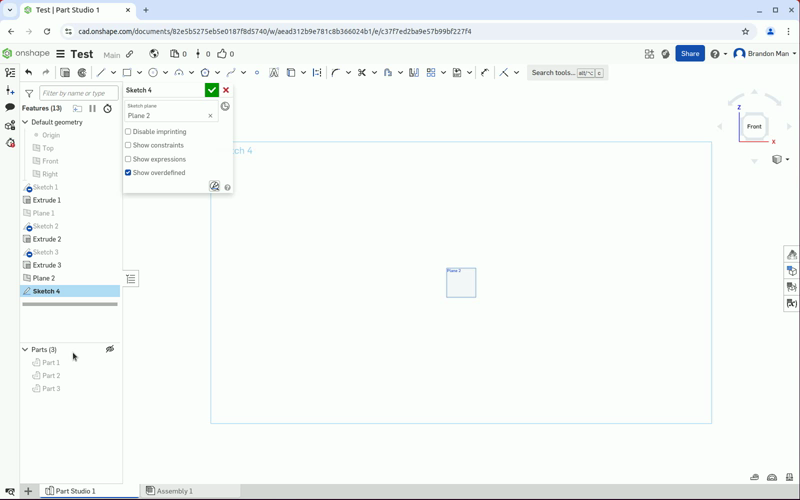
key(l)
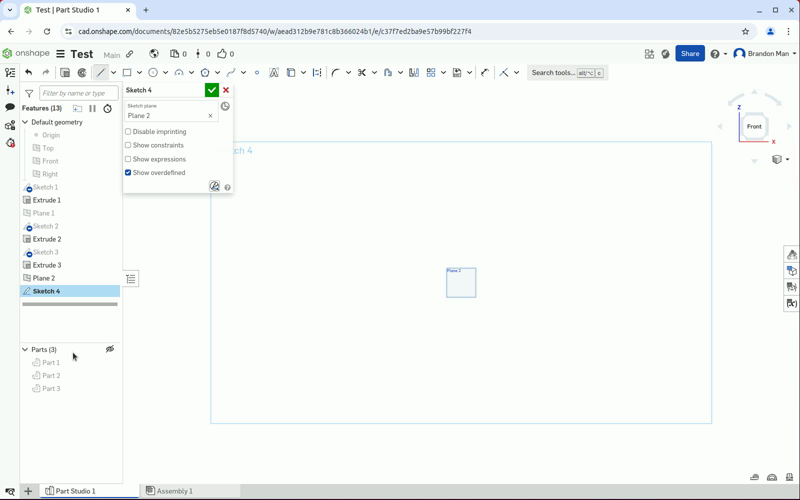
key_down(shift)
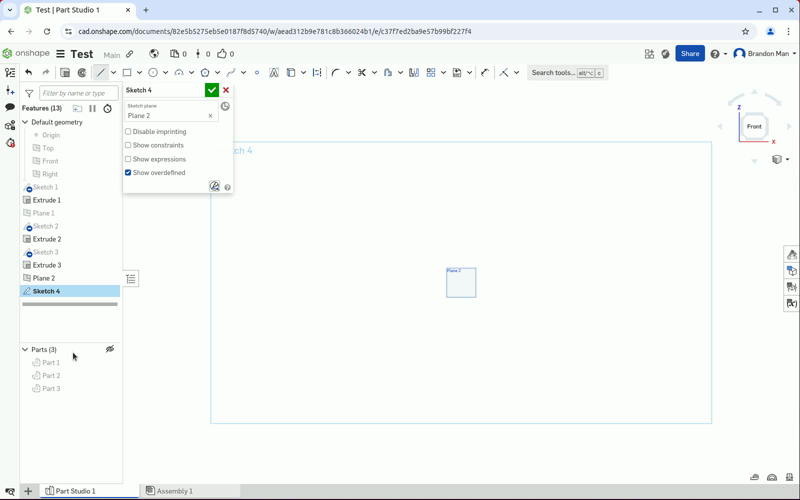
mouse_move(348, 282)
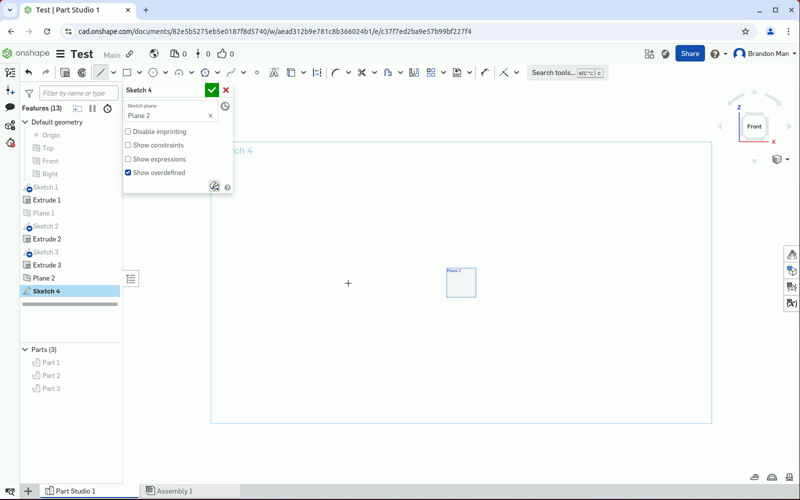
click(348, 282)
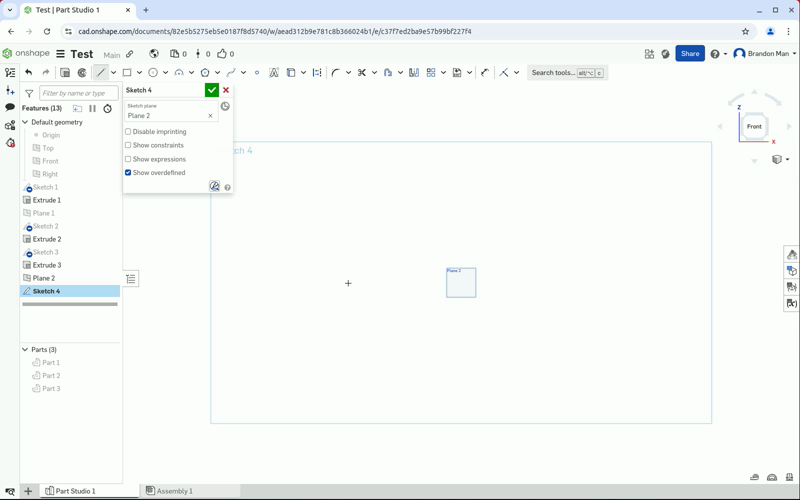
key_up(shift)
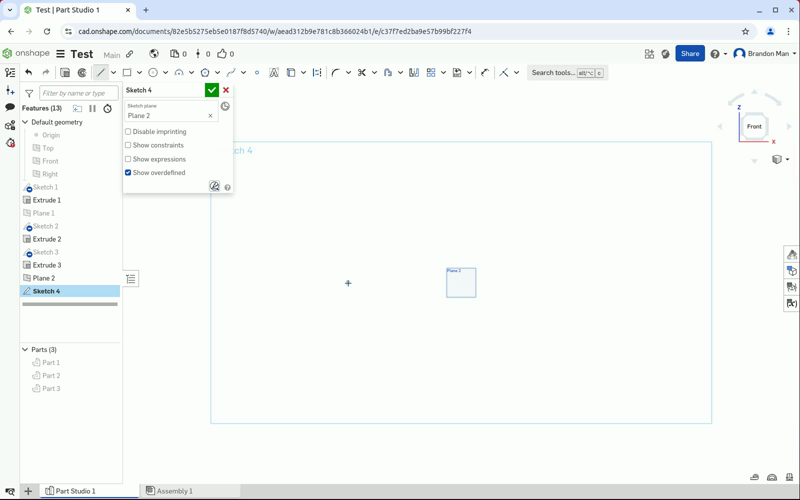
key_down(shift)
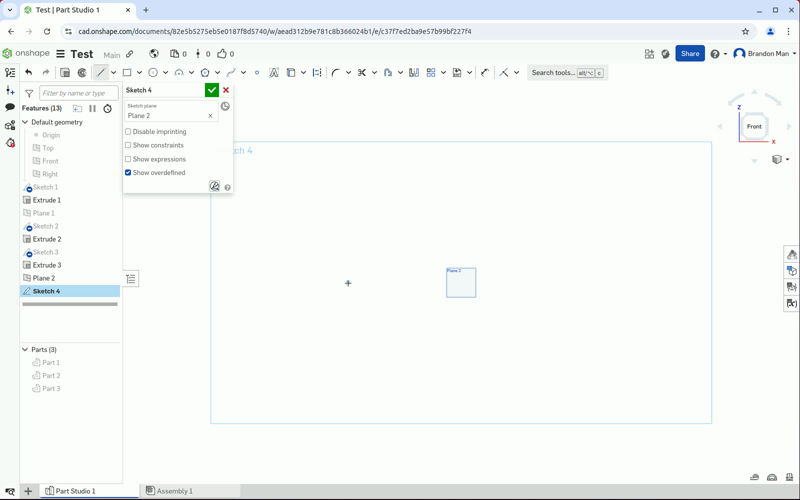
mouse_move(378, 282)
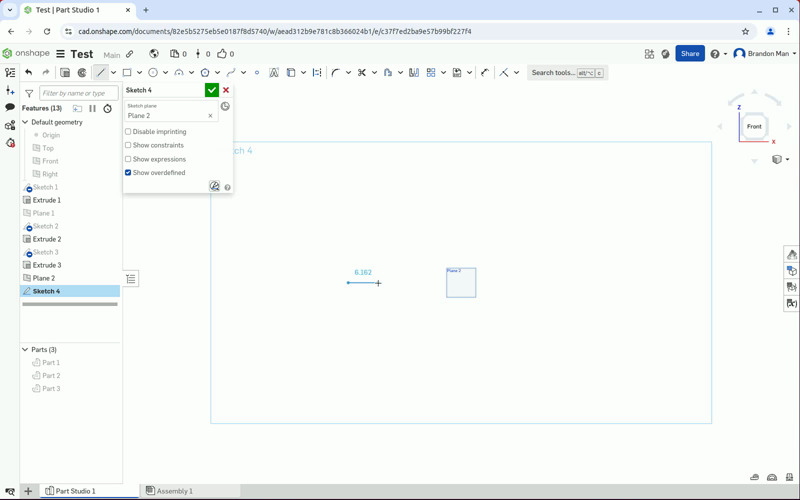
mouse_move(350, 282)
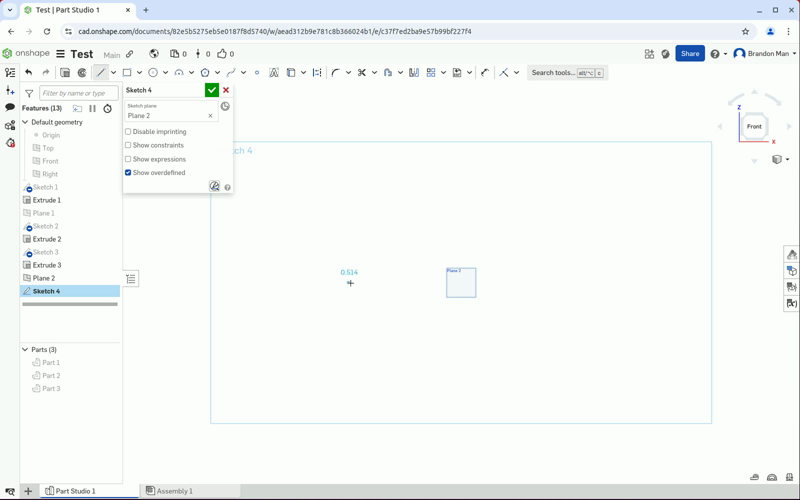
scroll(6)
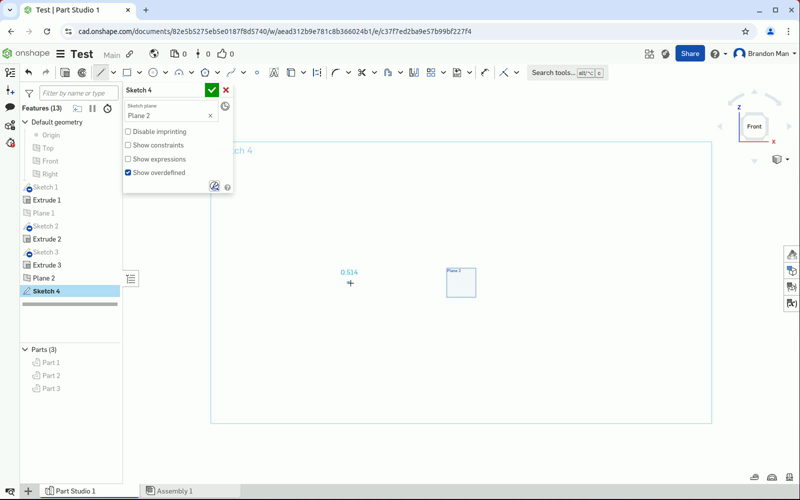
scroll(6)
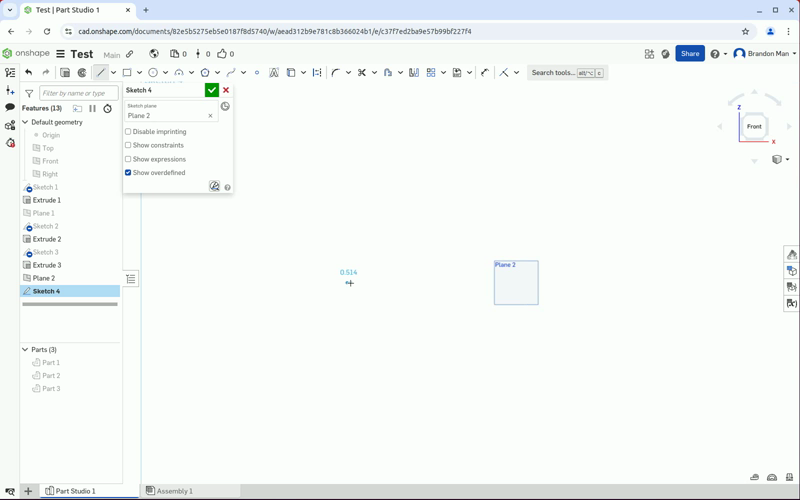
scroll(6)
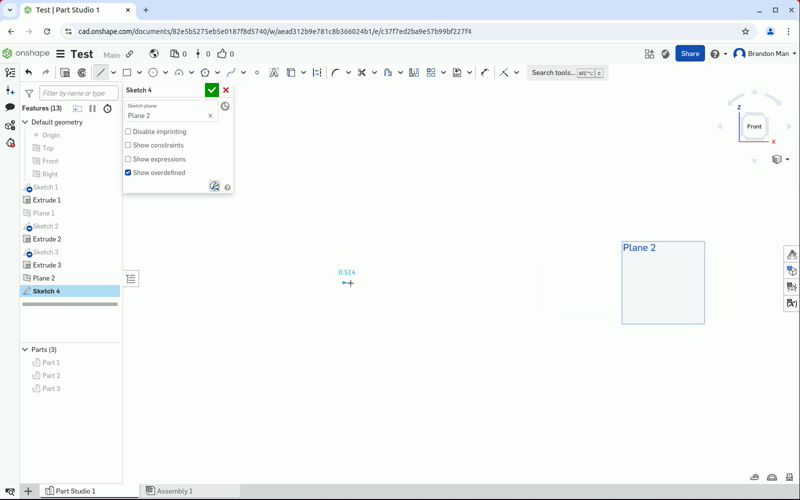
scroll(6)
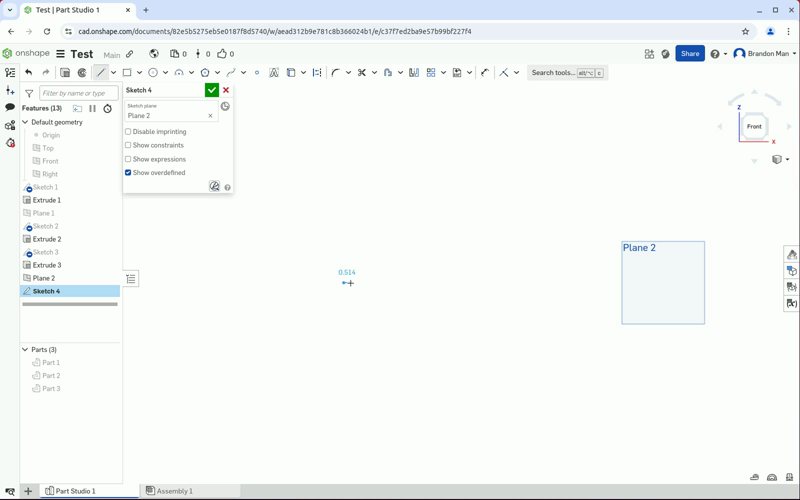
scroll(6)
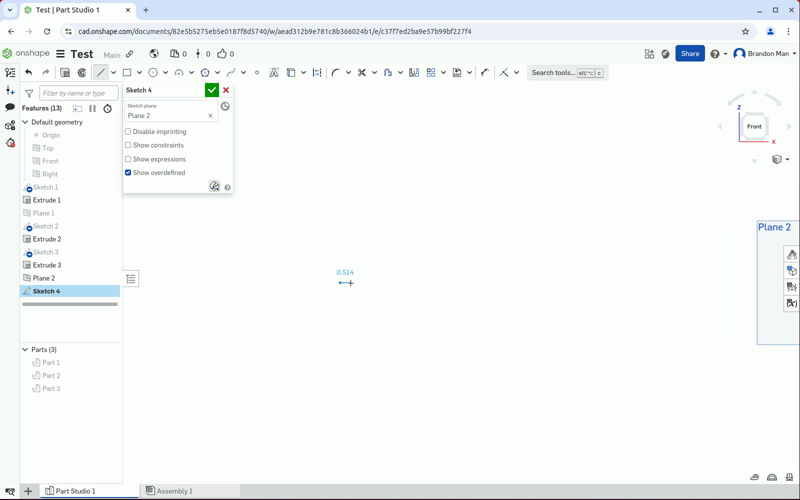
scroll(6)
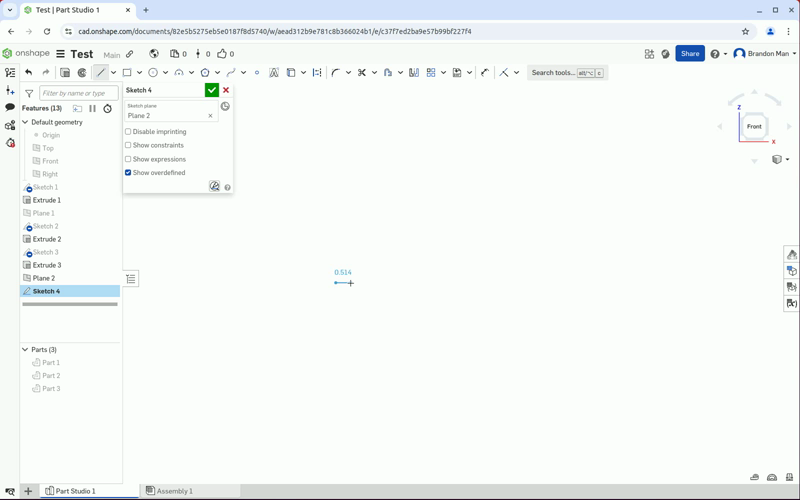
scroll(6)
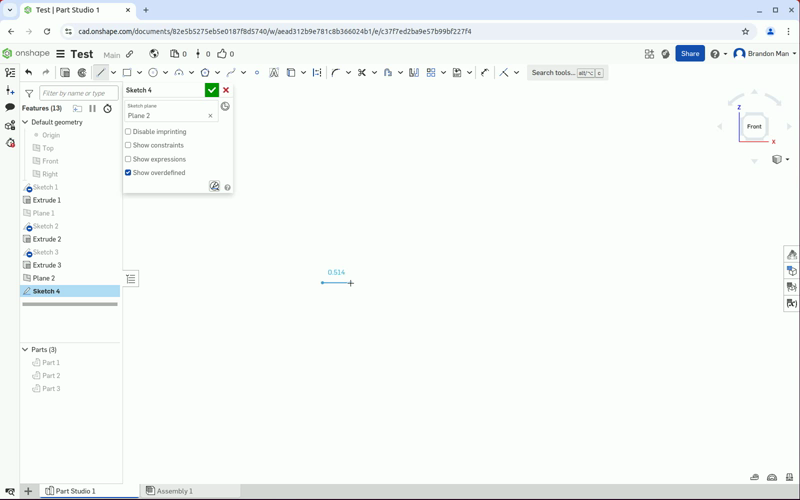
click(350, 282)
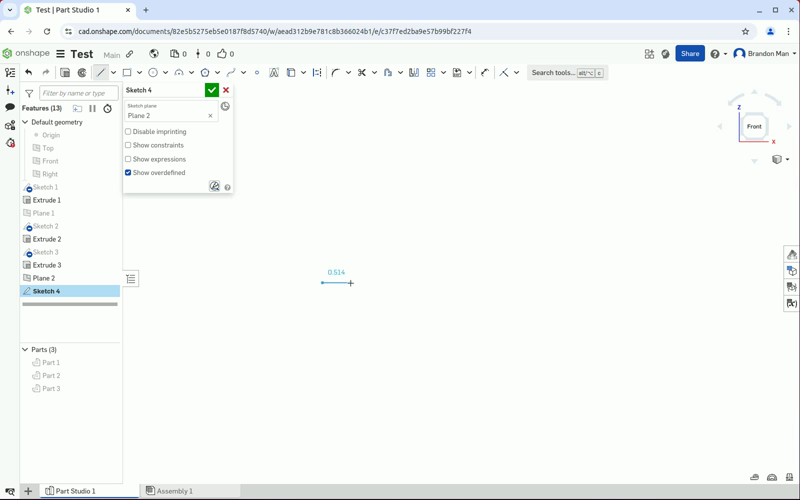
scroll(-6)
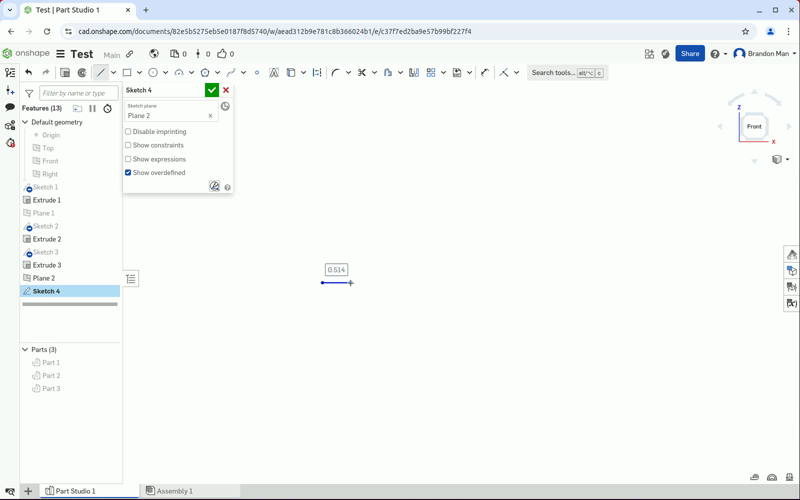
scroll(-6)
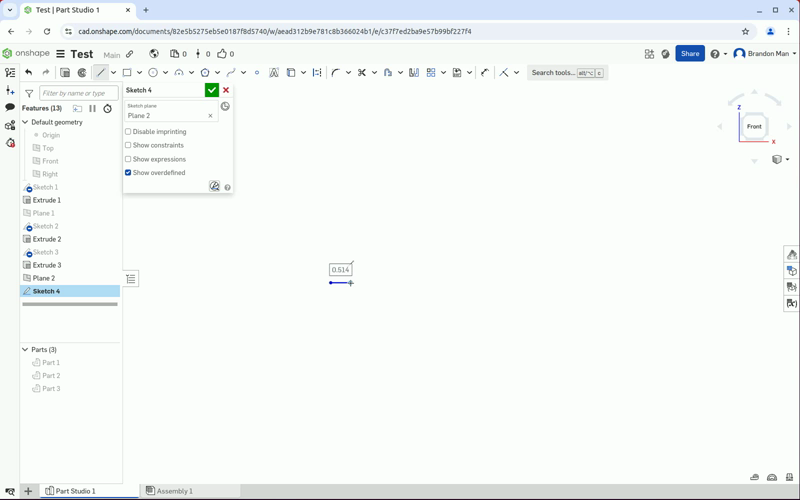
scroll(-6)
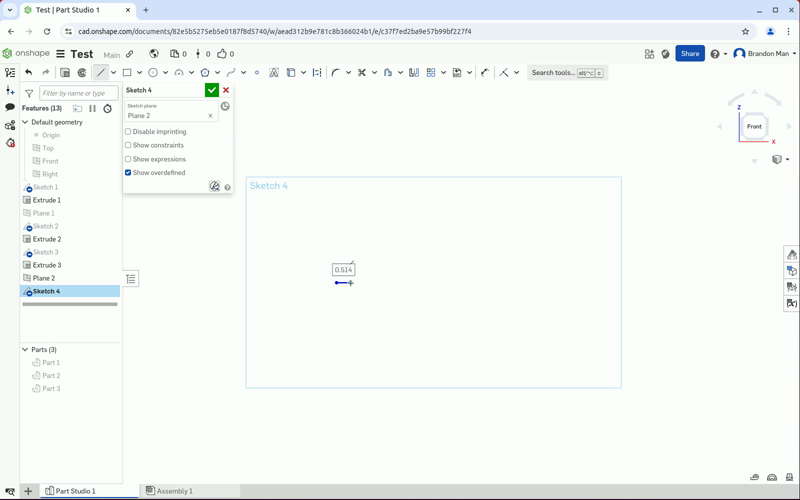
scroll(-6)
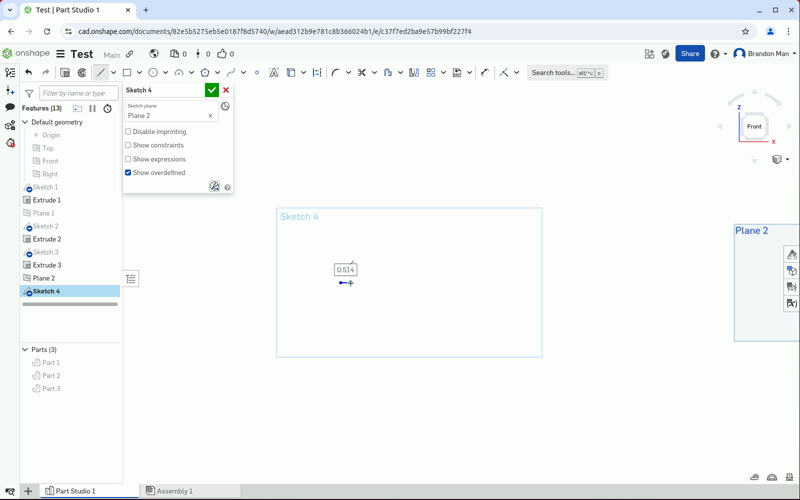
scroll(-6)
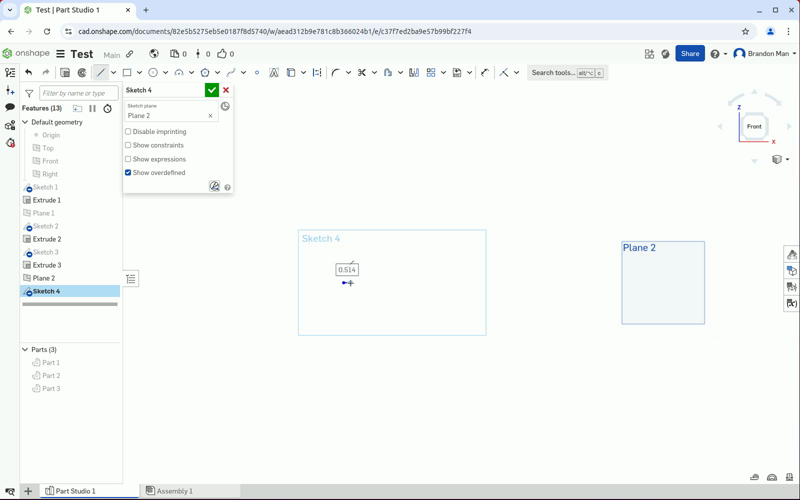
scroll(-6)
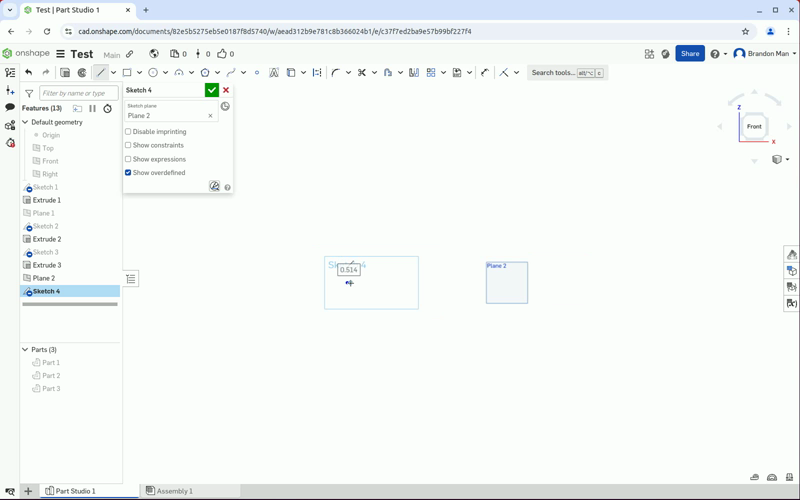
scroll(-6)
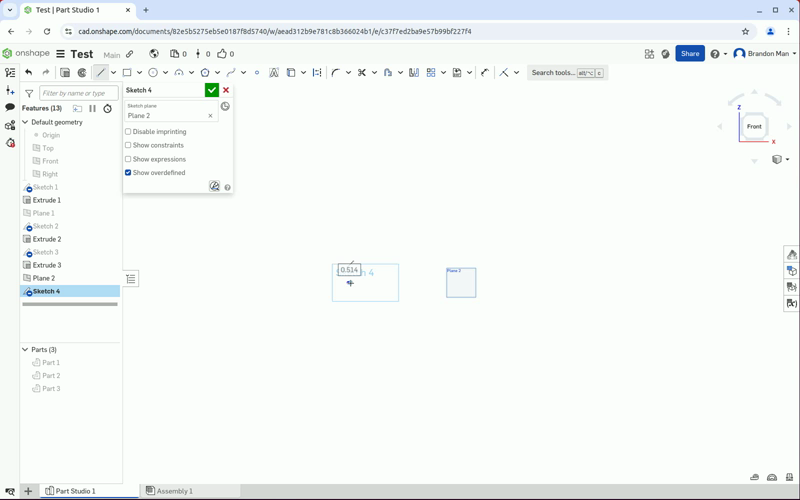
key_up(shift)
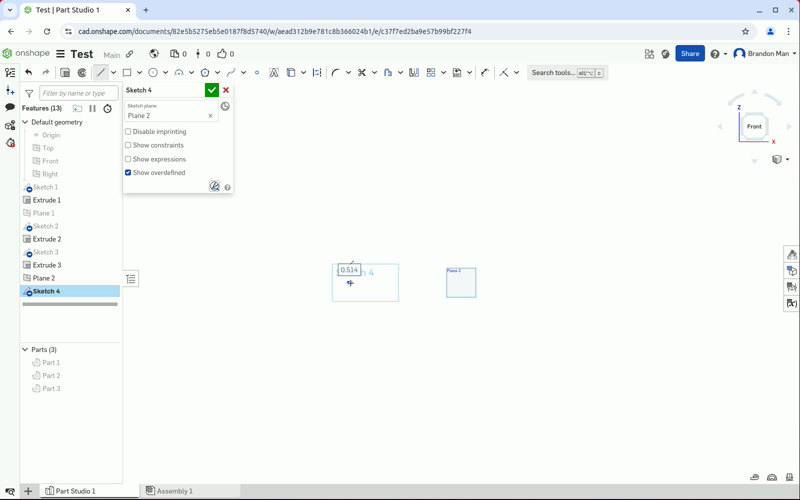
key_down(shift)
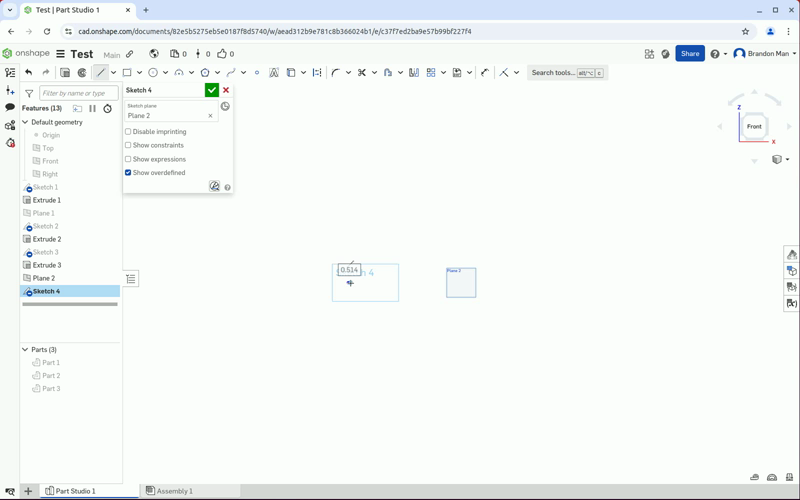
mouse_move(380, 282)
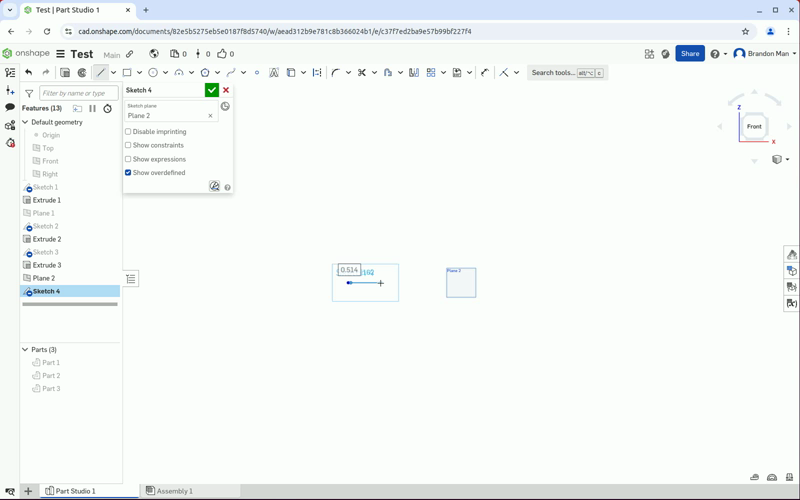
mouse_move(350, 259)
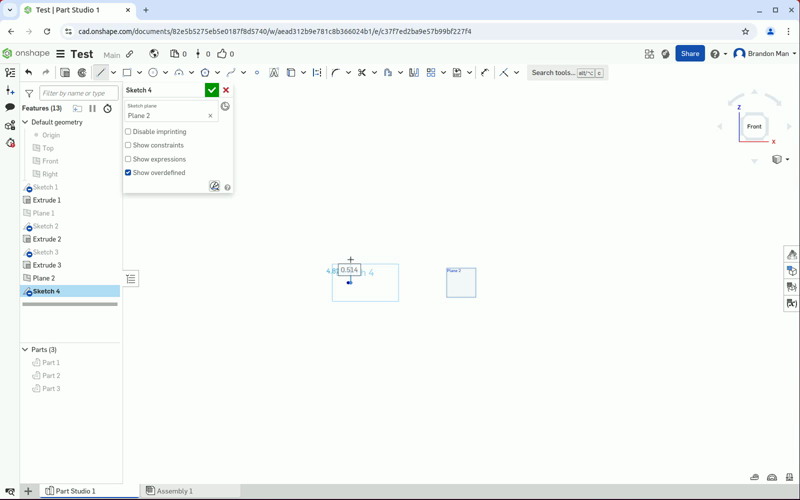
click(350, 259)
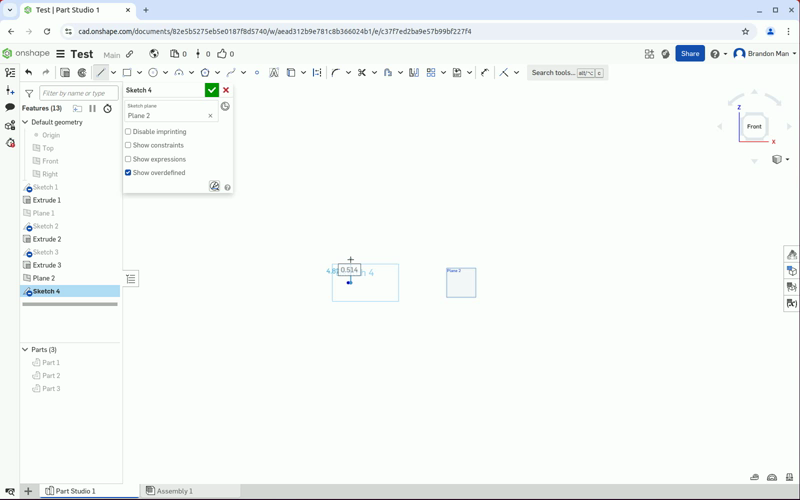
key_up(shift)
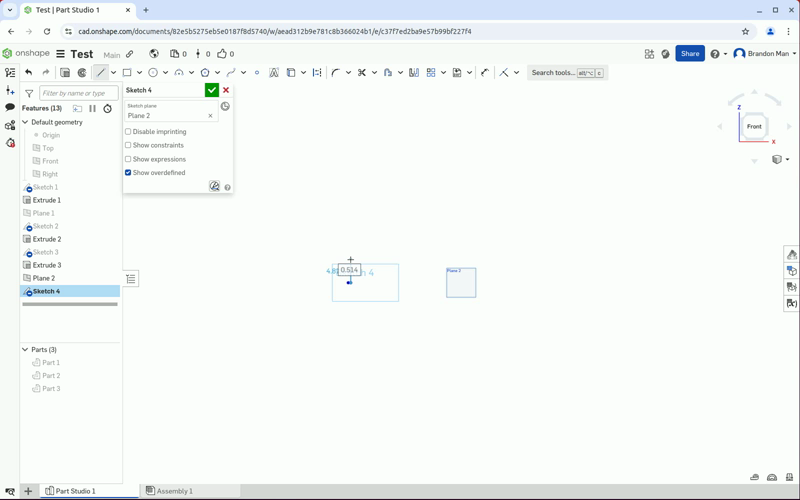
key_down(shift)
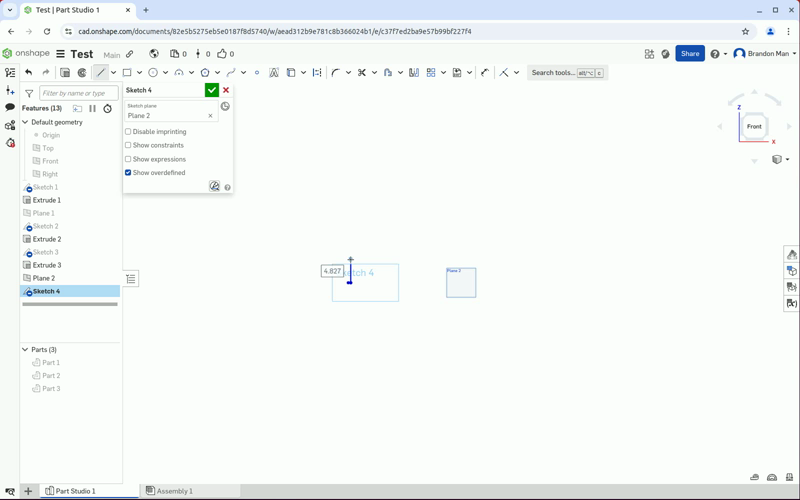
mouse_move(569, 259)
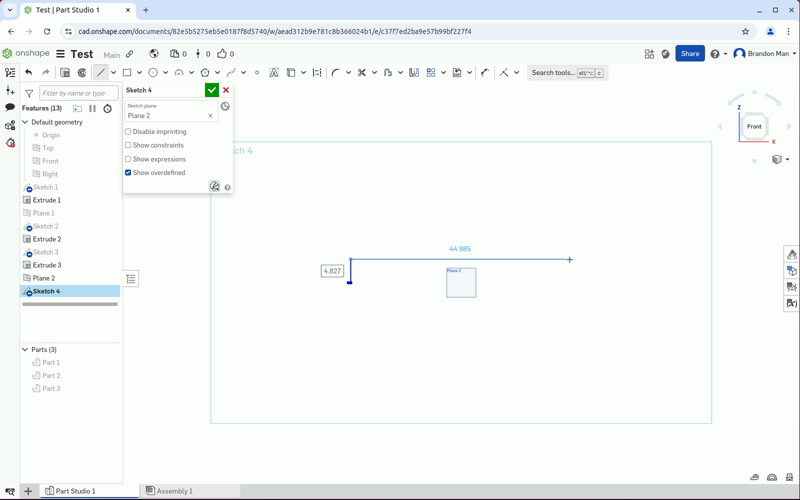
click(569, 259)
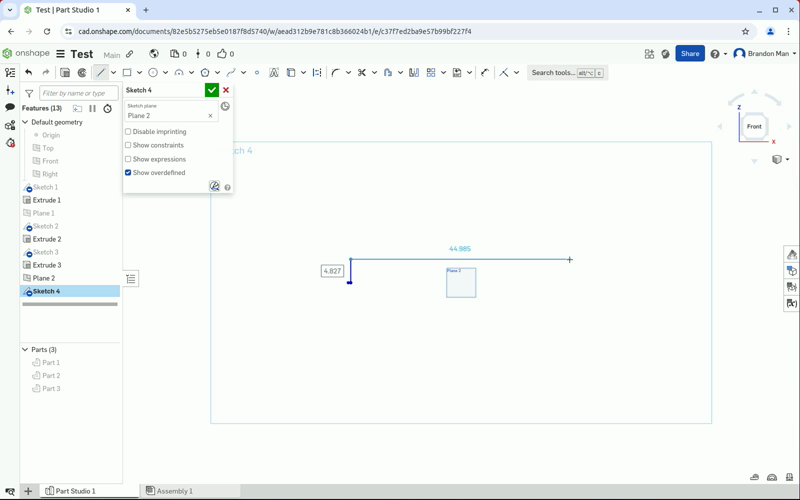
key_up(shift)
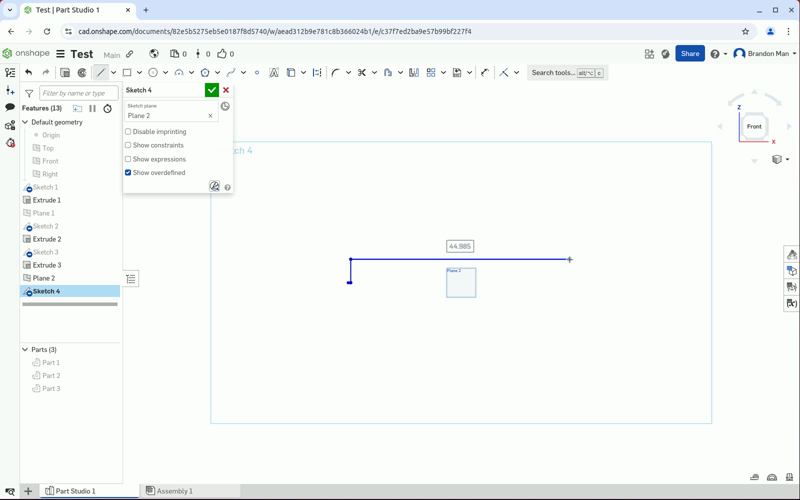
key_down(shift)
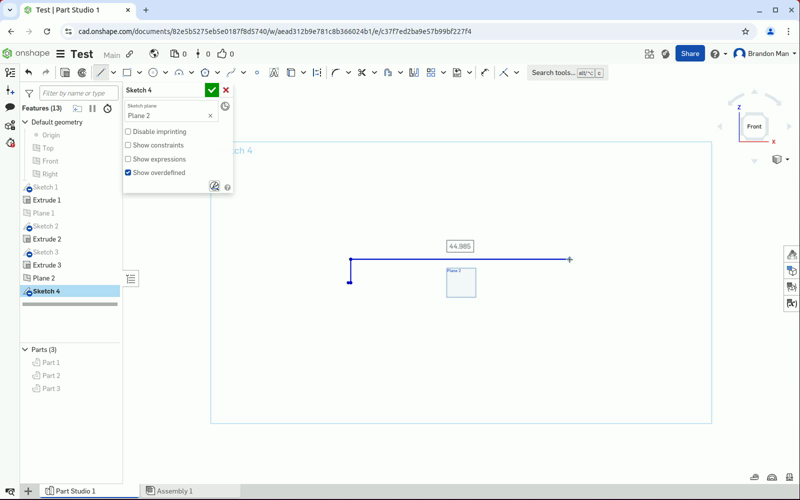
mouse_move(589, 259)
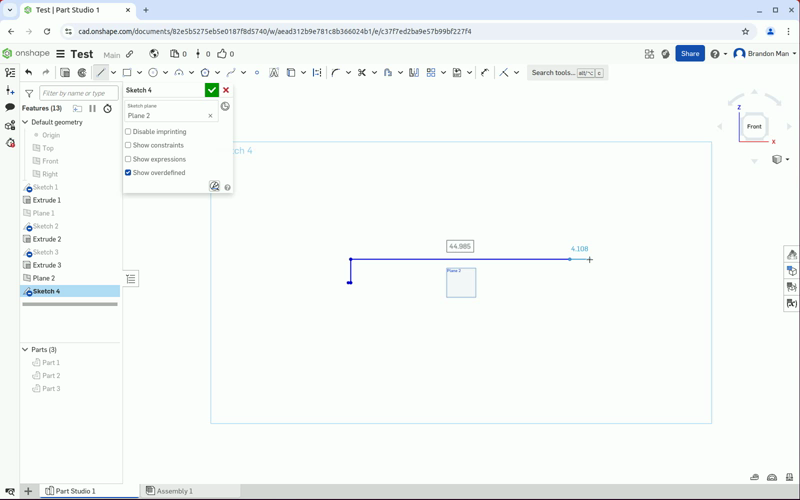
mouse_move(569, 282)
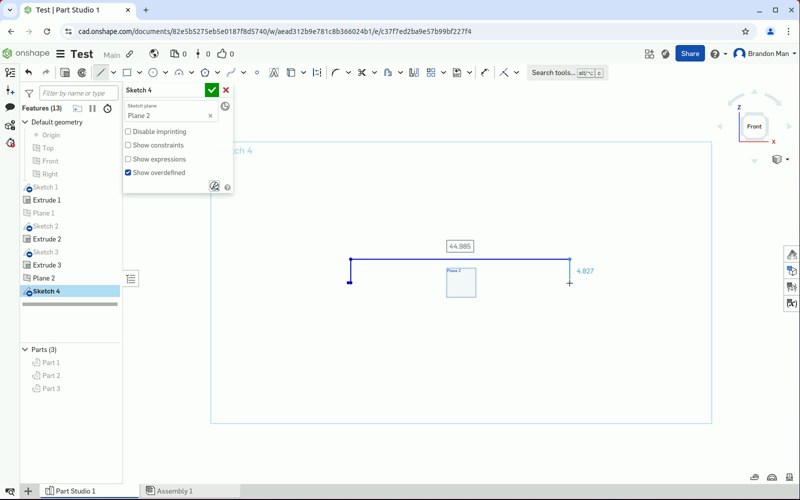
click(569, 282)
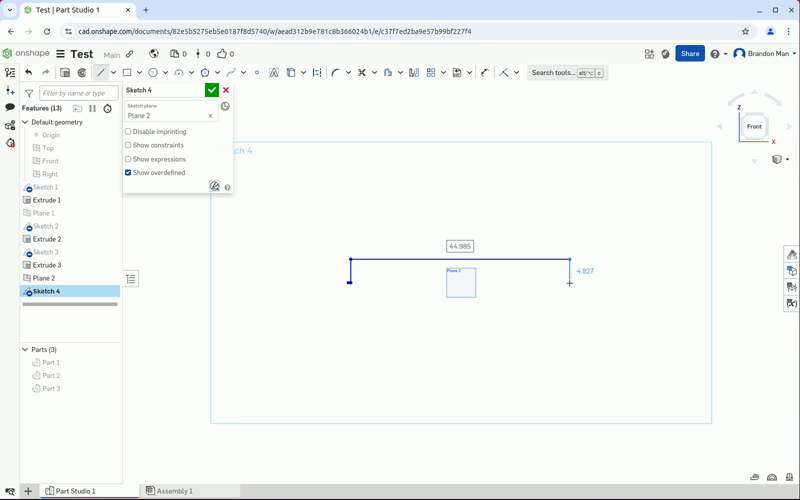
key_up(shift)
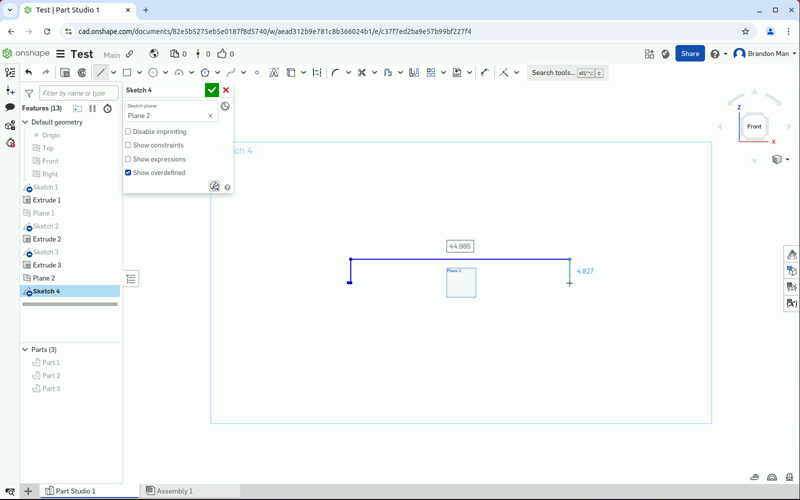
key_down(shift)
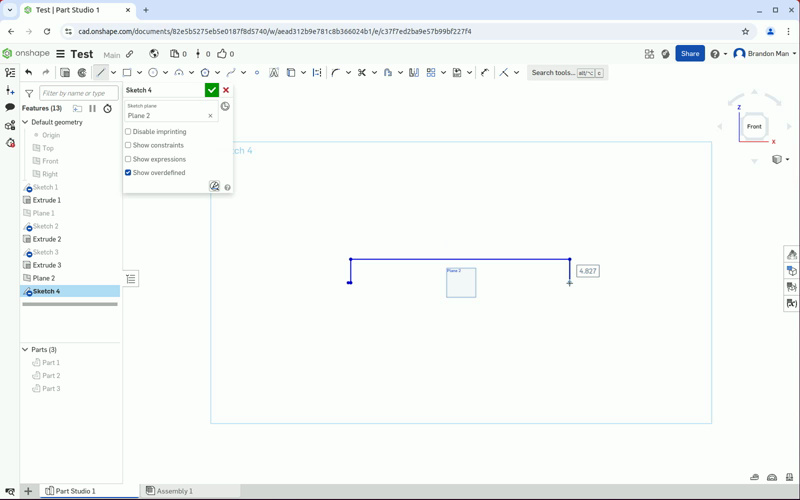
mouse_move(589, 282)
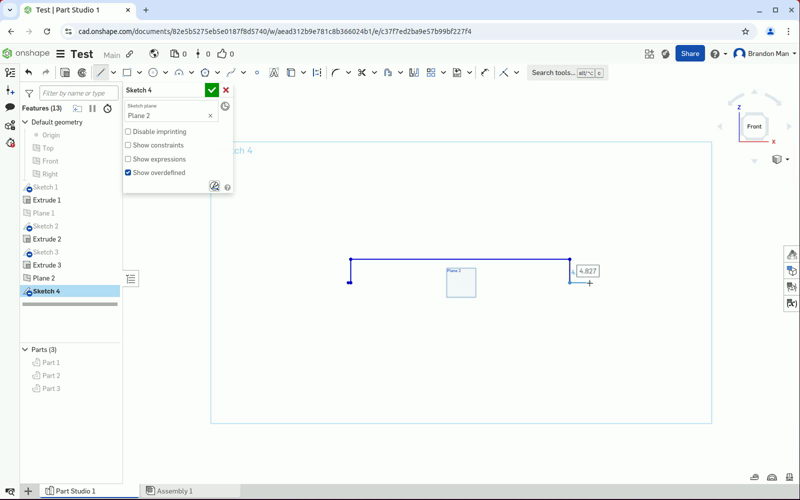
mouse_move(572, 282)
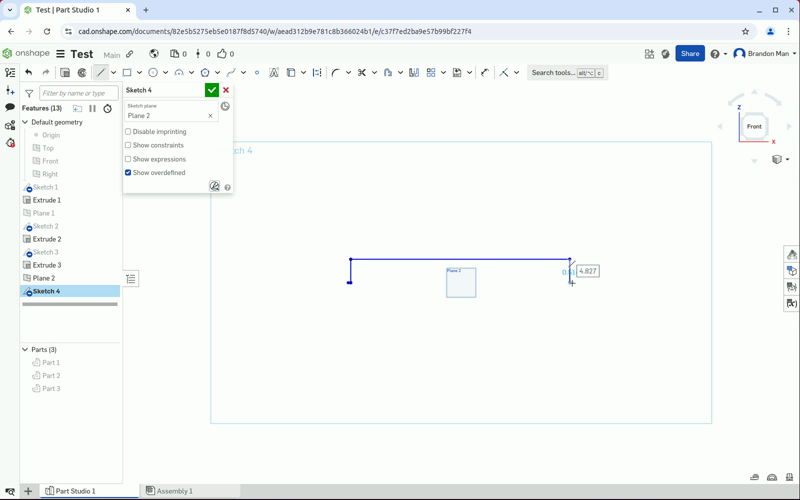
scroll(6)
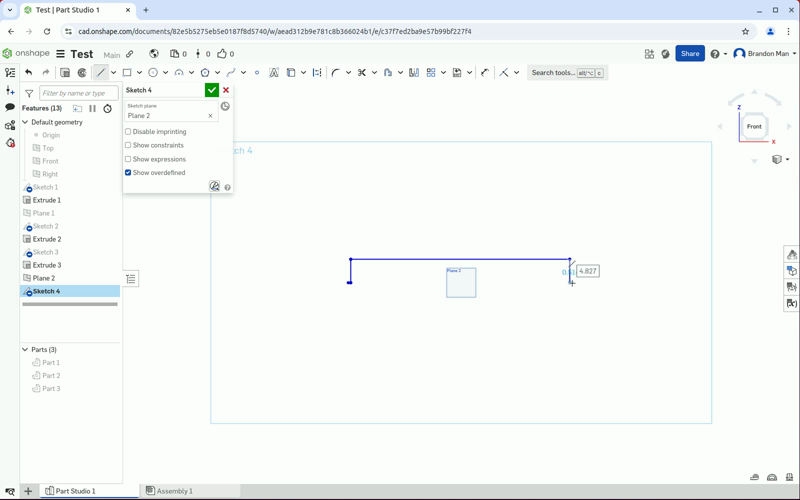
scroll(6)
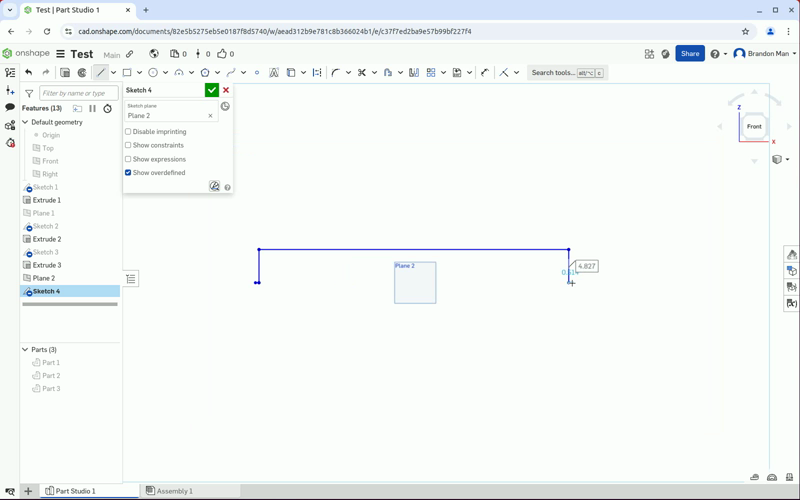
scroll(6)
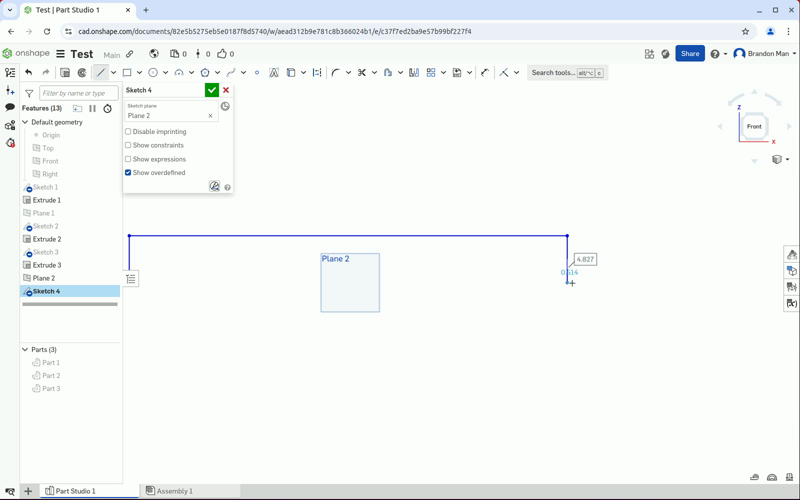
scroll(6)
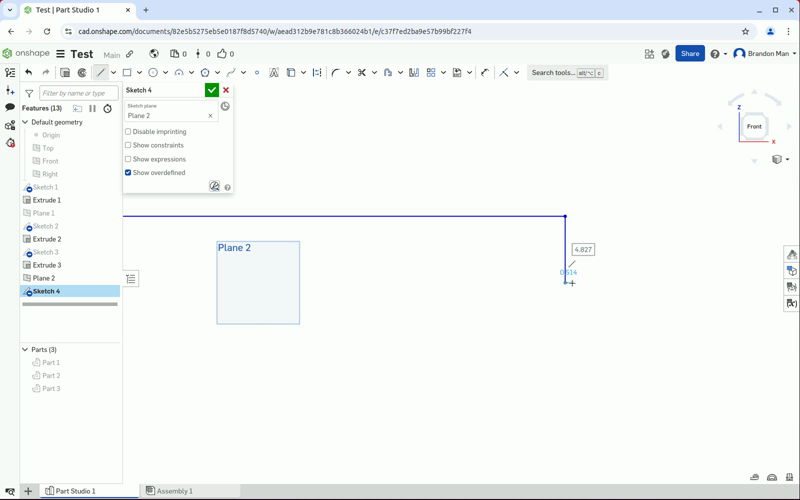
scroll(6)
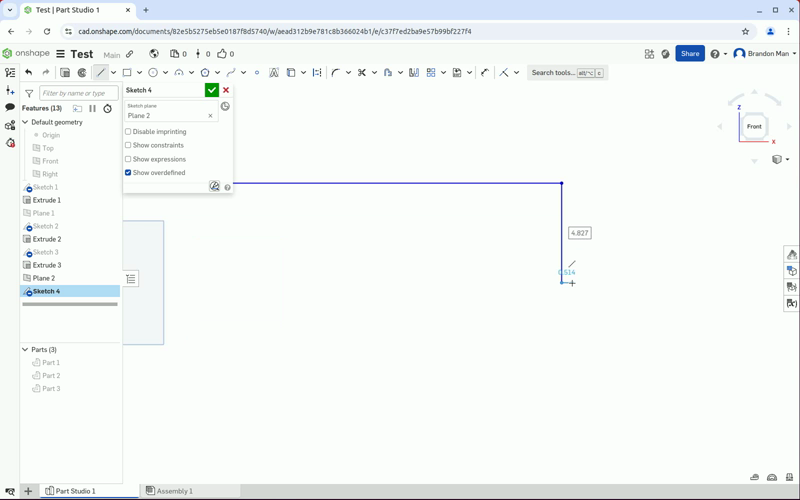
scroll(6)
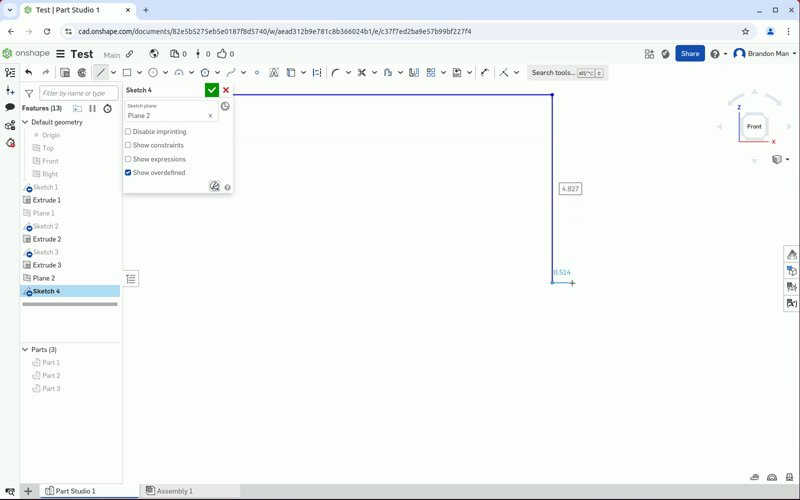
scroll(6)
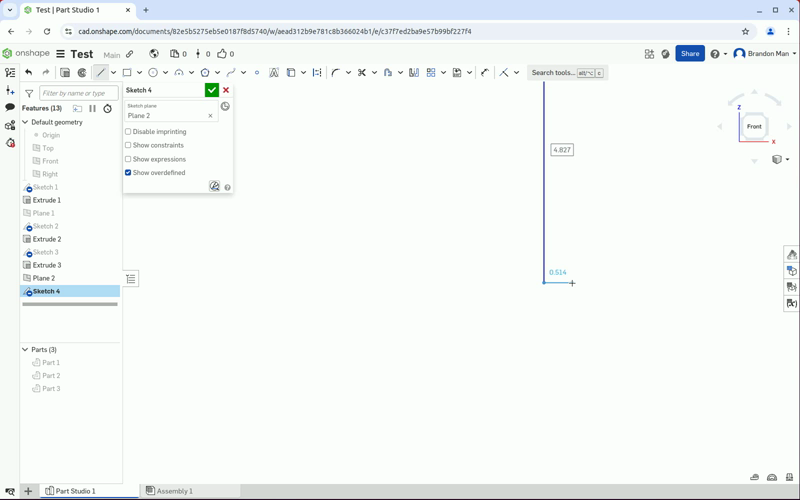
click(572, 282)
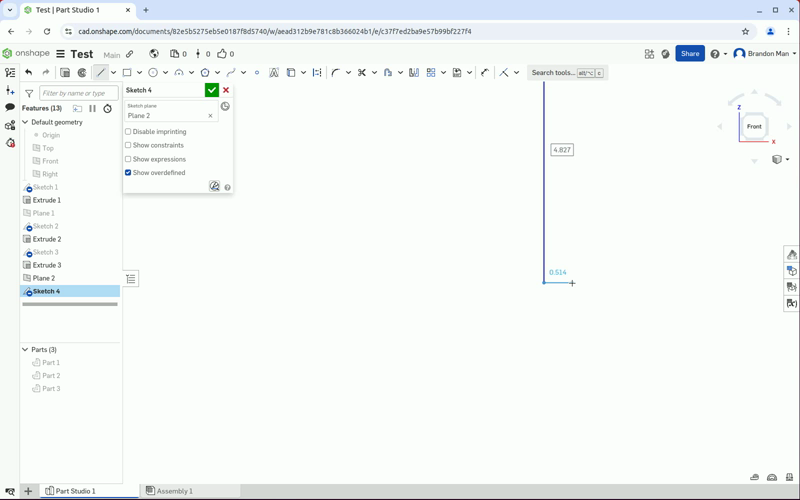
scroll(-6)
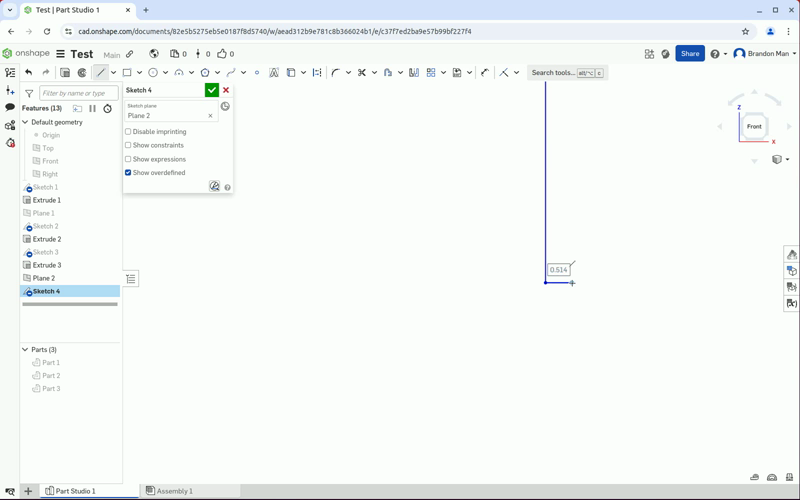
scroll(-6)
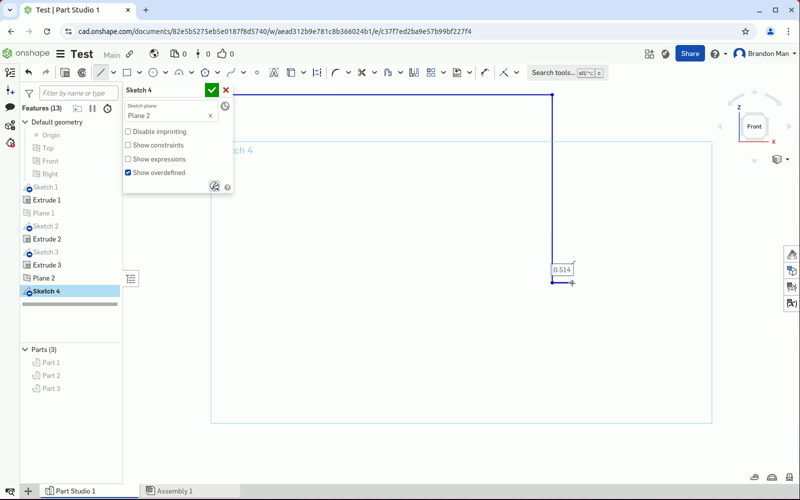
scroll(-6)
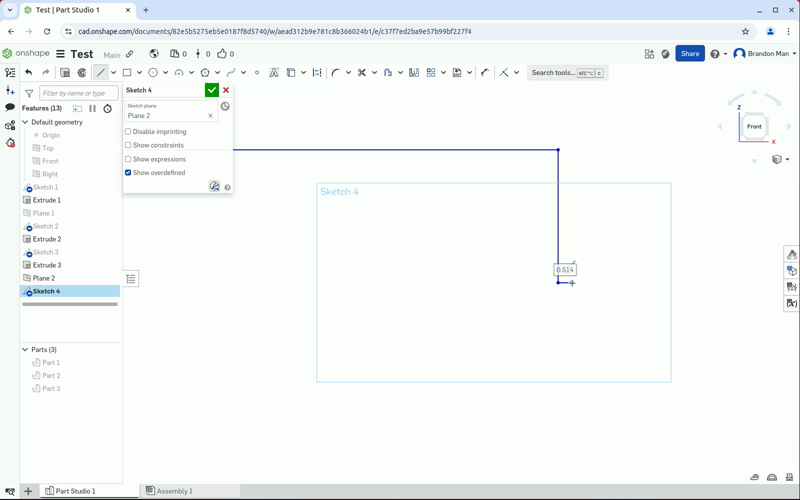
scroll(-6)
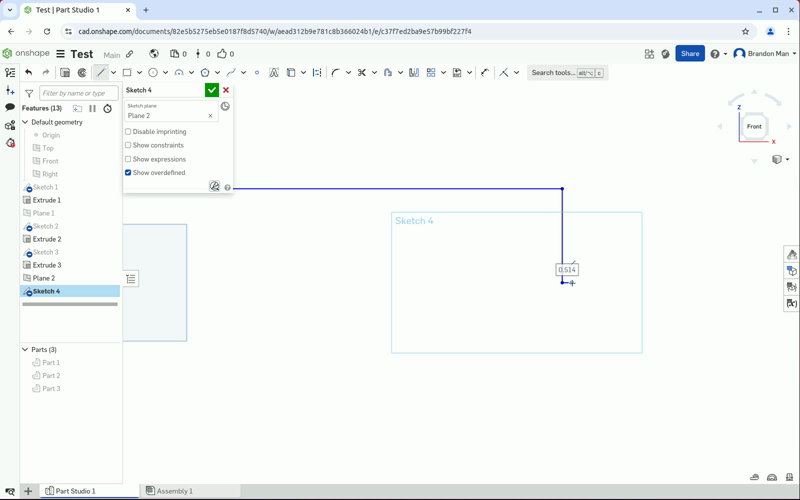
scroll(-6)
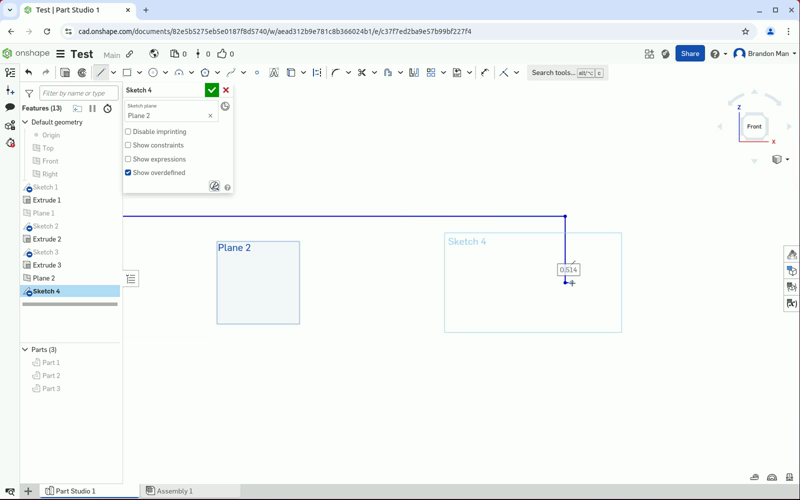
scroll(-6)
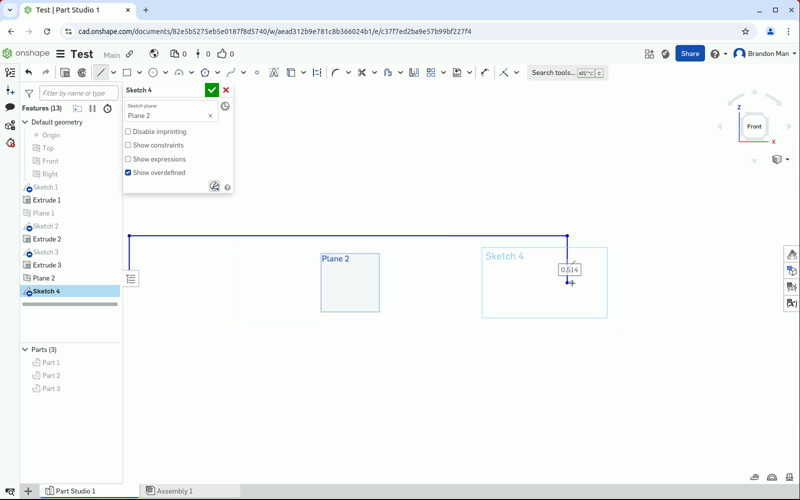
scroll(-6)
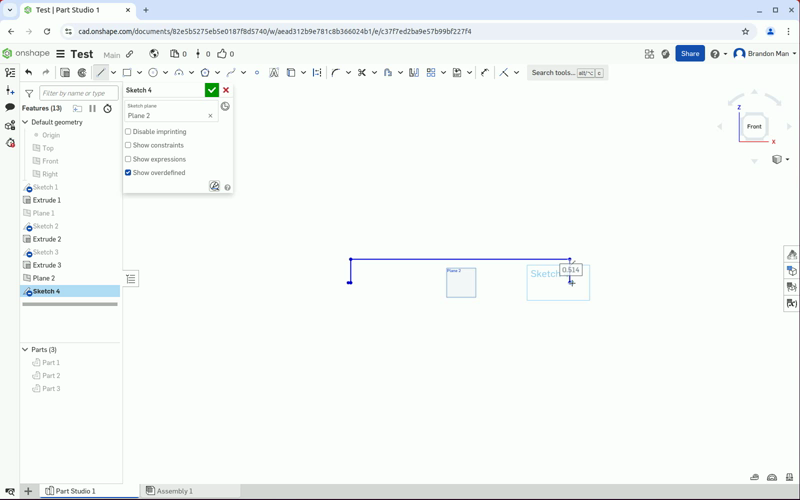
key_up(shift)
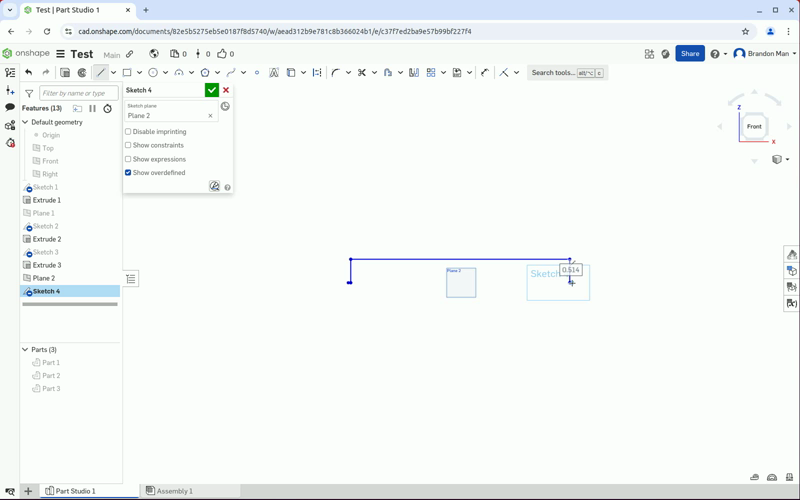
key_down(shift)
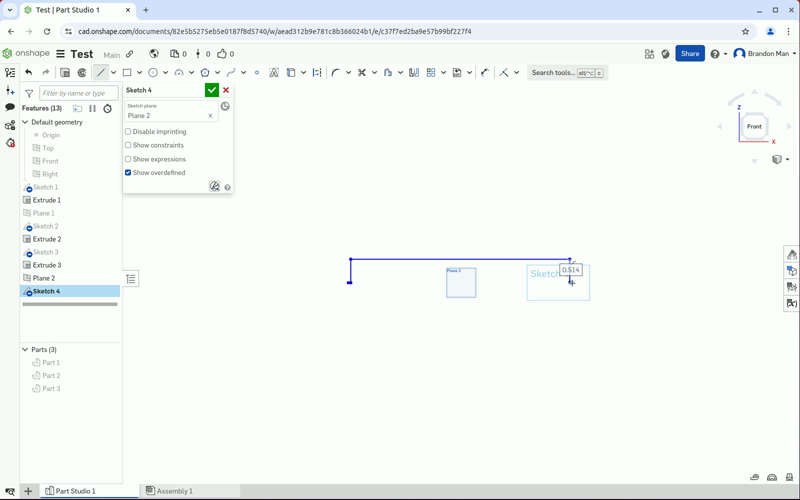
mouse_move(589, 282)
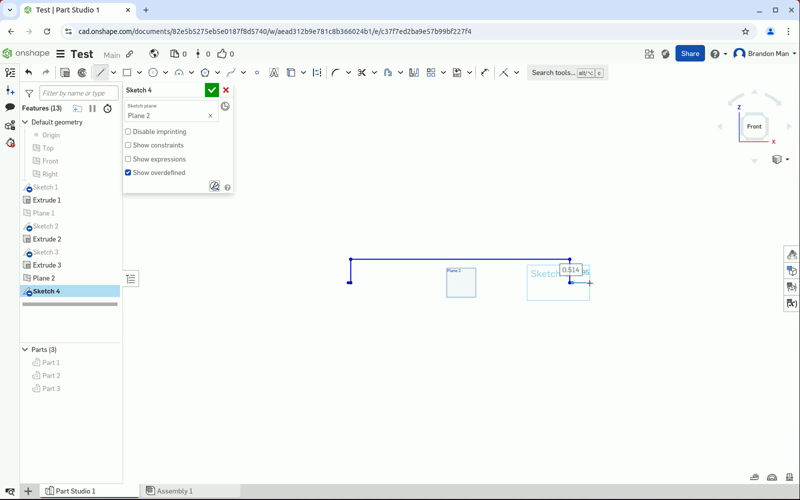
mouse_move(572, 257)
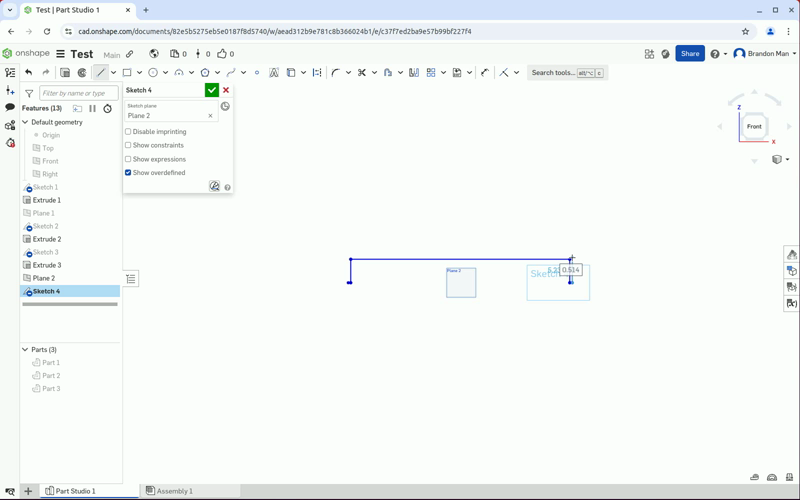
scroll(6)
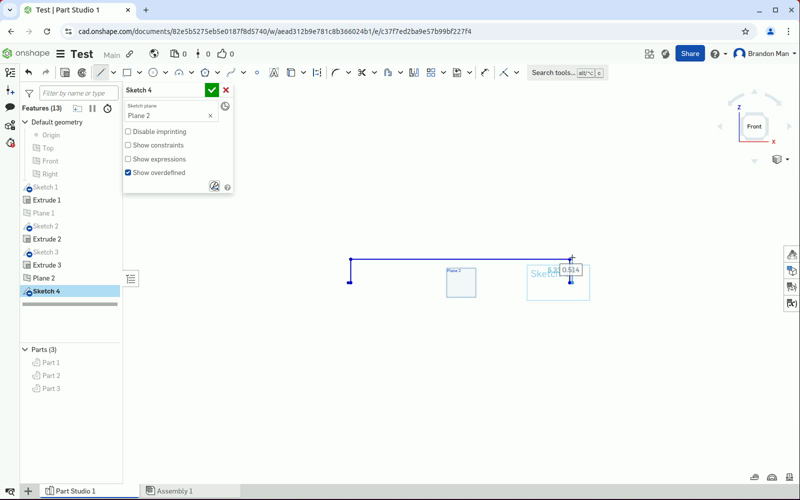
scroll(6)
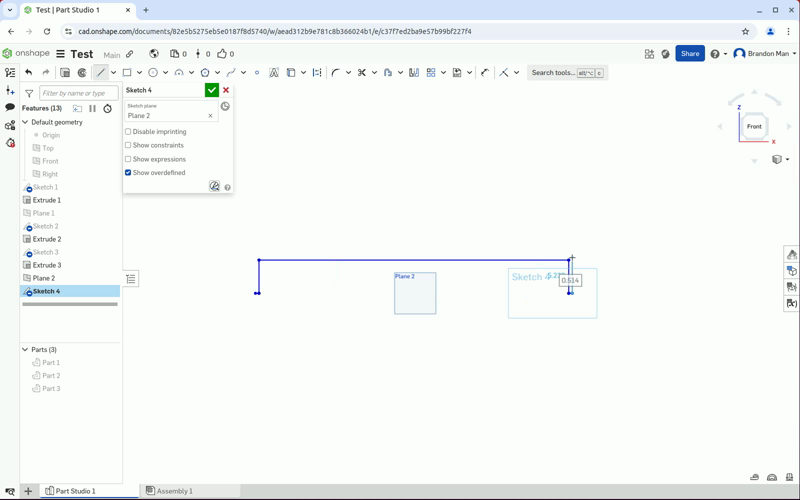
scroll(6)
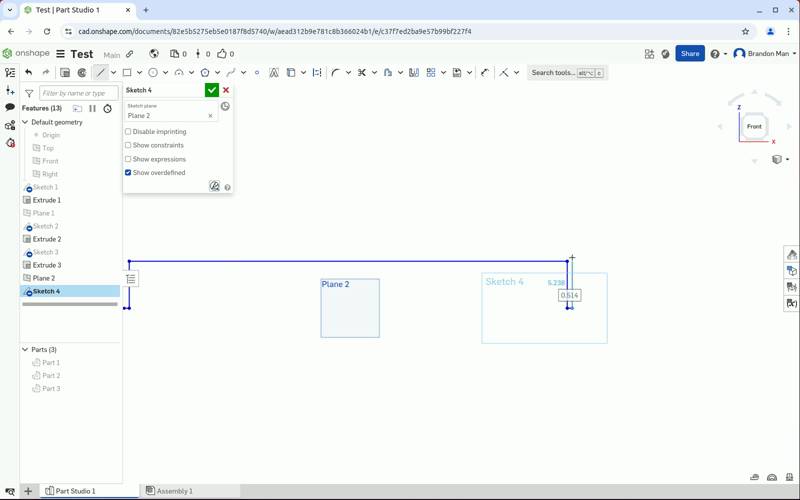
scroll(6)
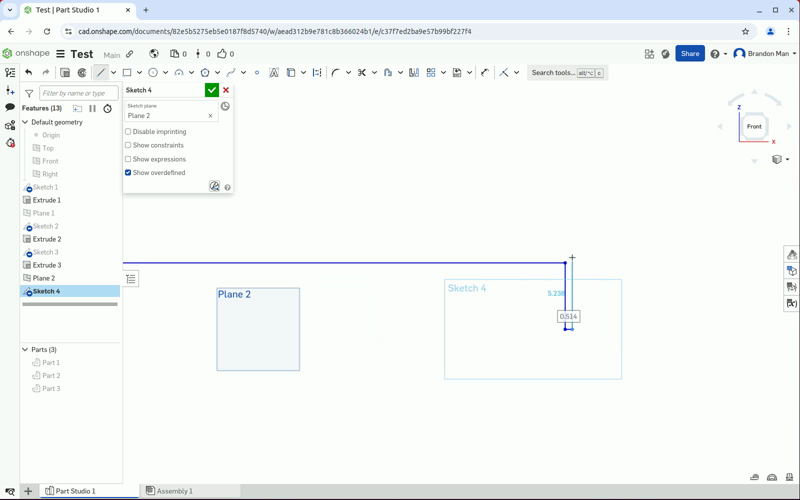
scroll(6)
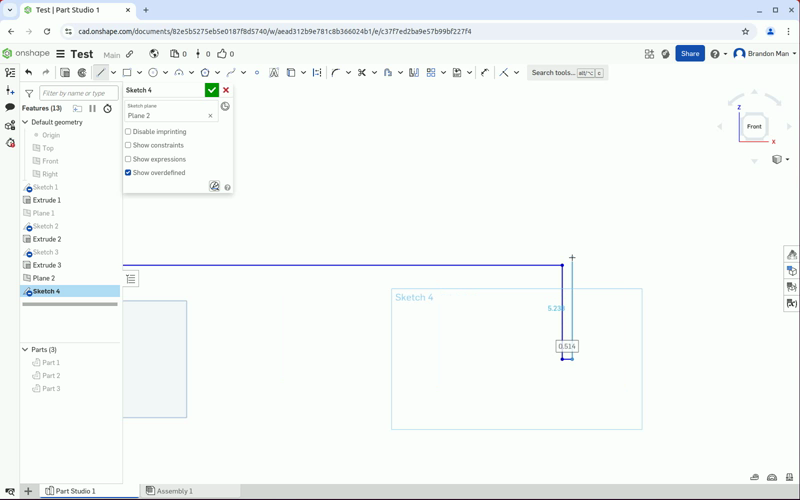
scroll(6)
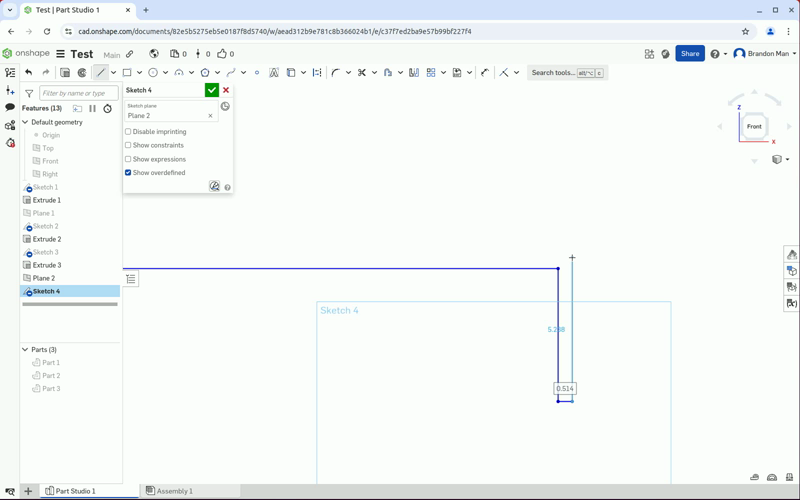
scroll(6)
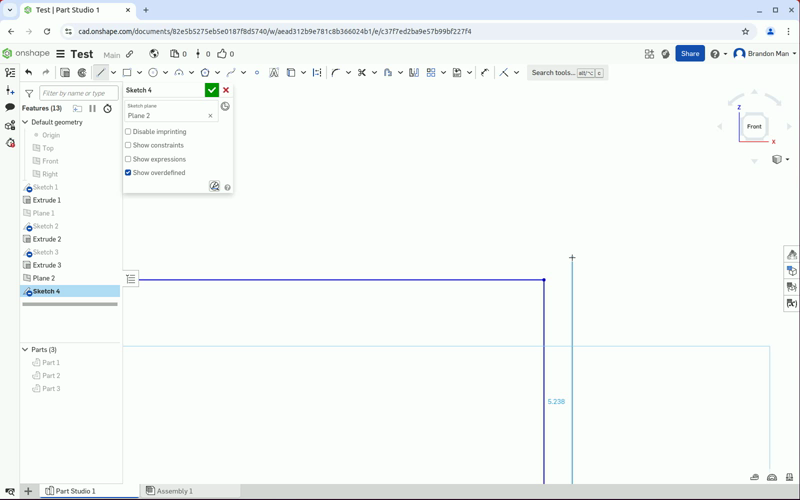
click(572, 257)
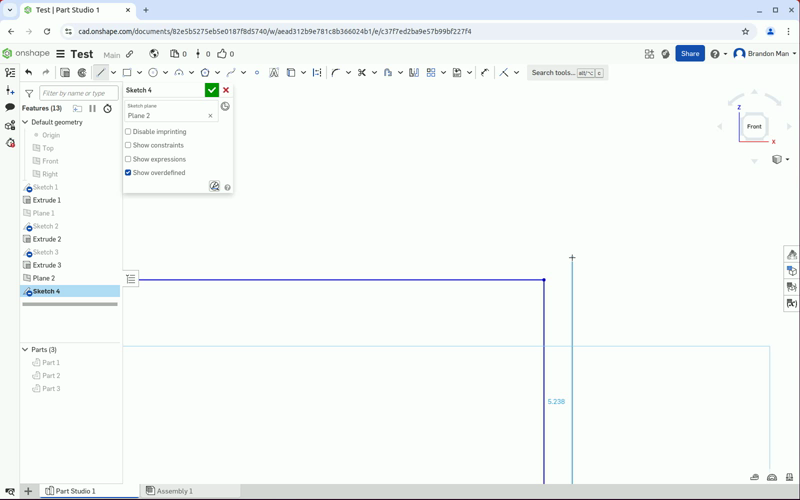
scroll(-6)
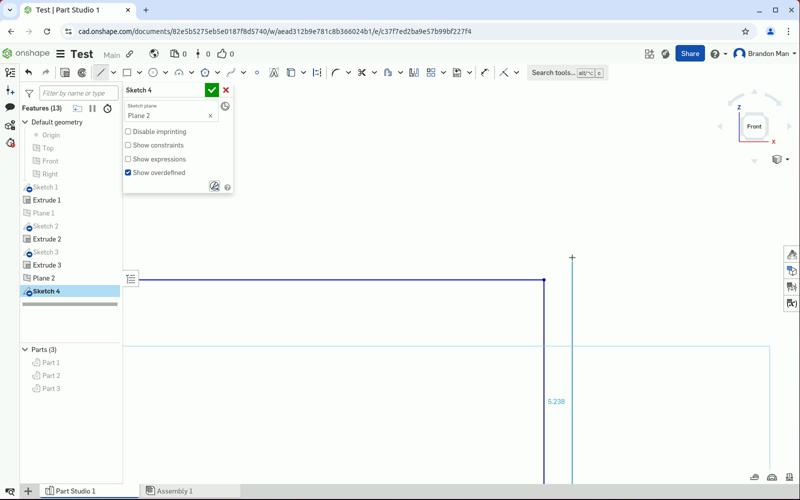
scroll(-6)
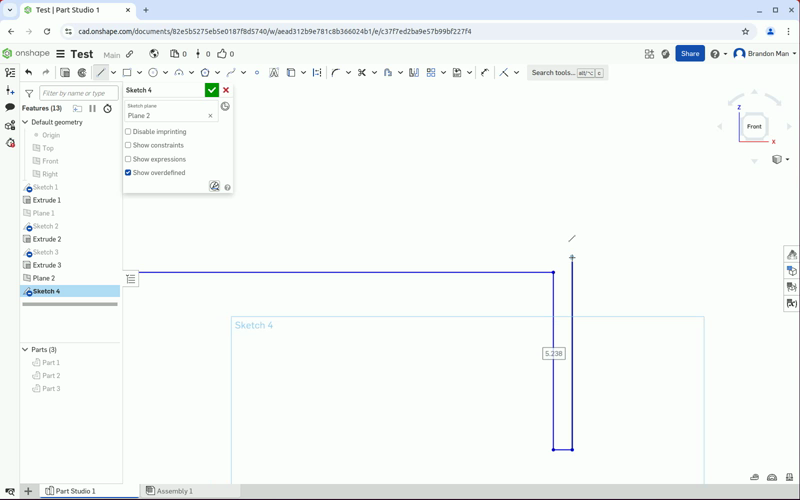
scroll(-6)
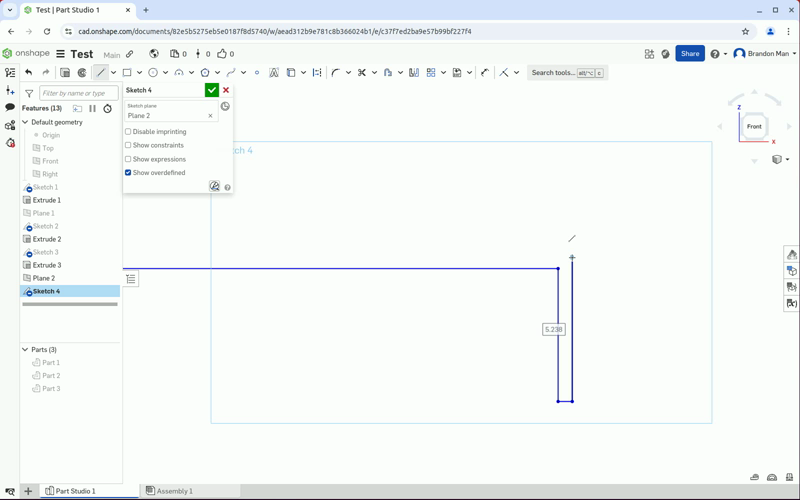
scroll(-6)
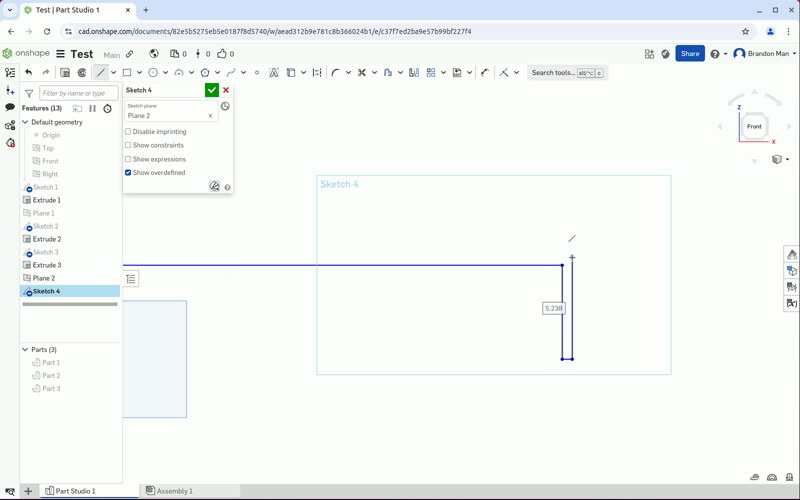
scroll(-6)
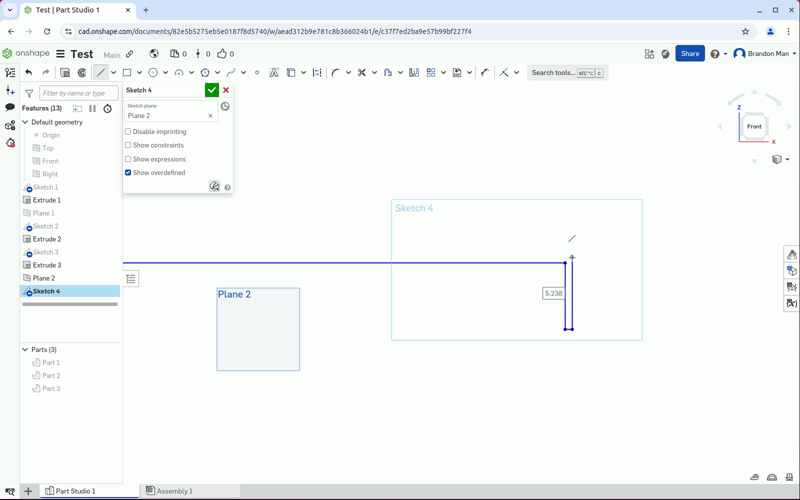
scroll(-6)
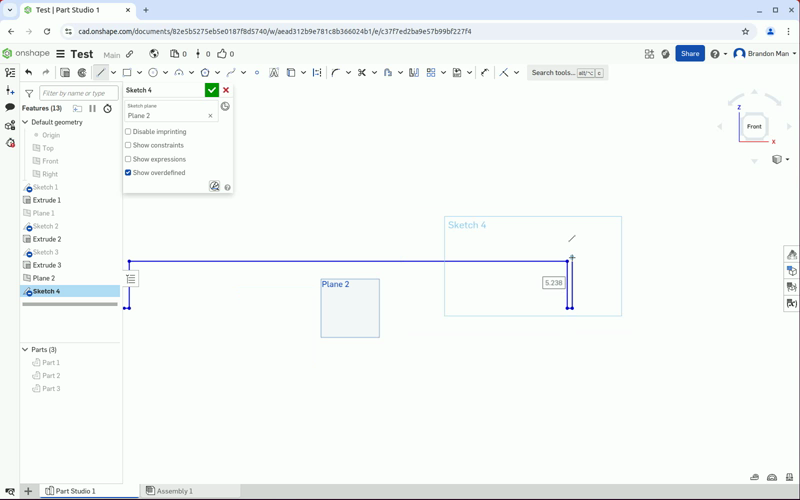
scroll(-6)
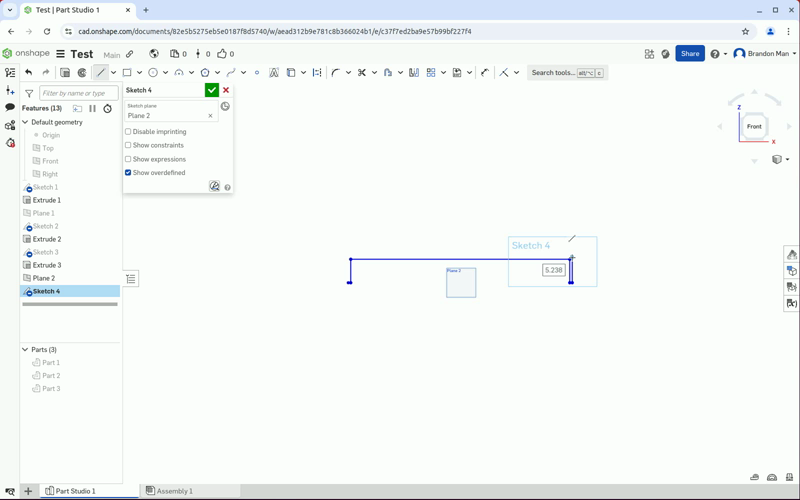
key_up(shift)
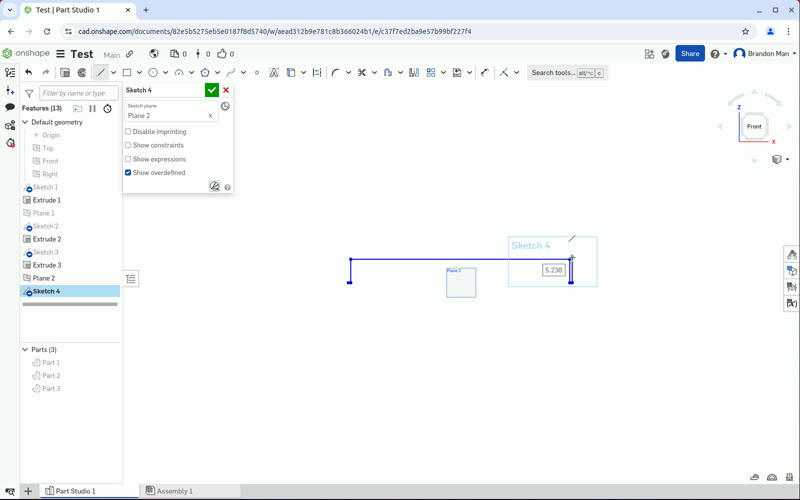
key_down(shift)
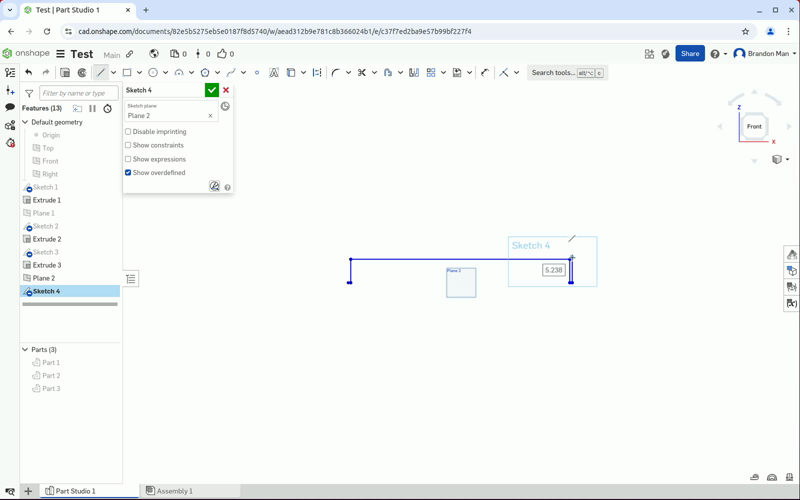
mouse_move(348, 257)
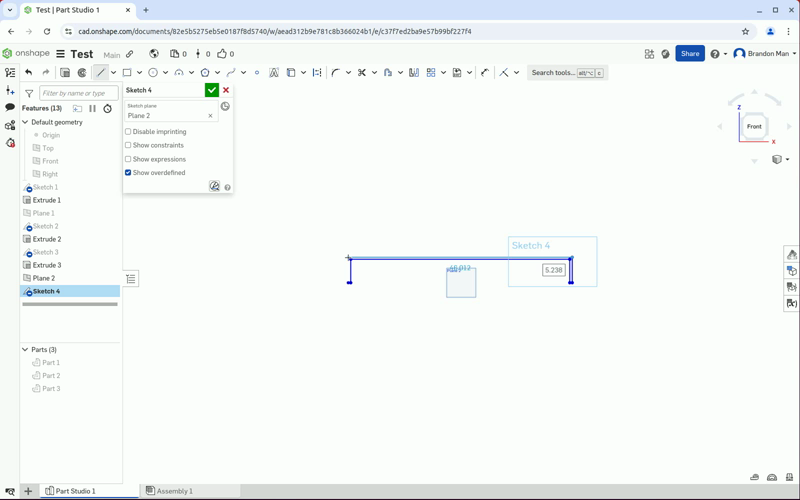
scroll(6)
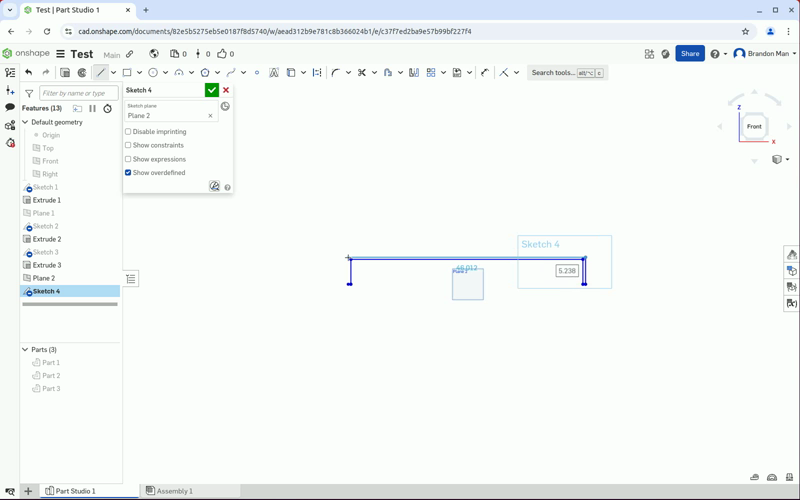
scroll(6)
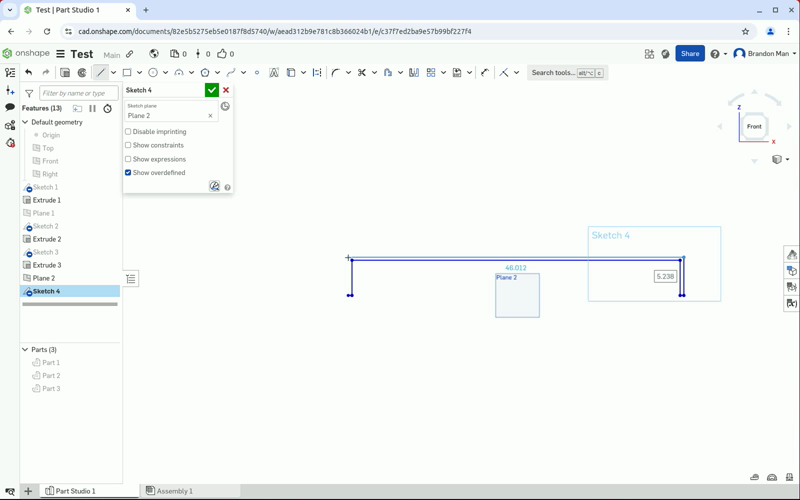
scroll(6)
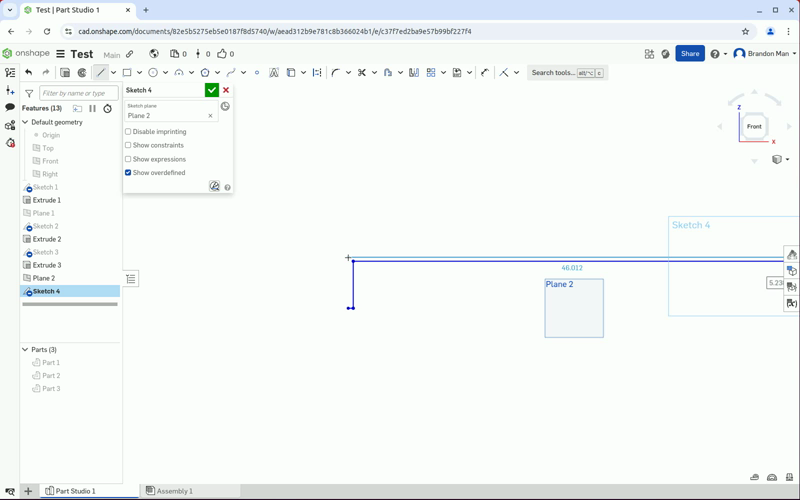
scroll(6)
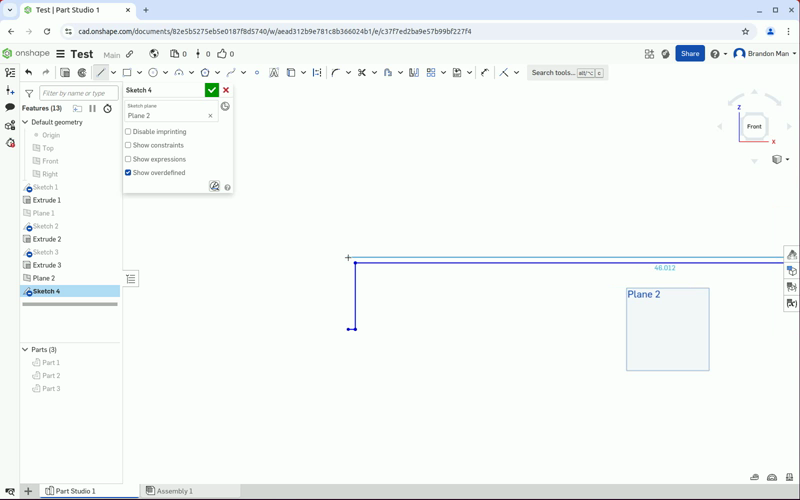
scroll(6)
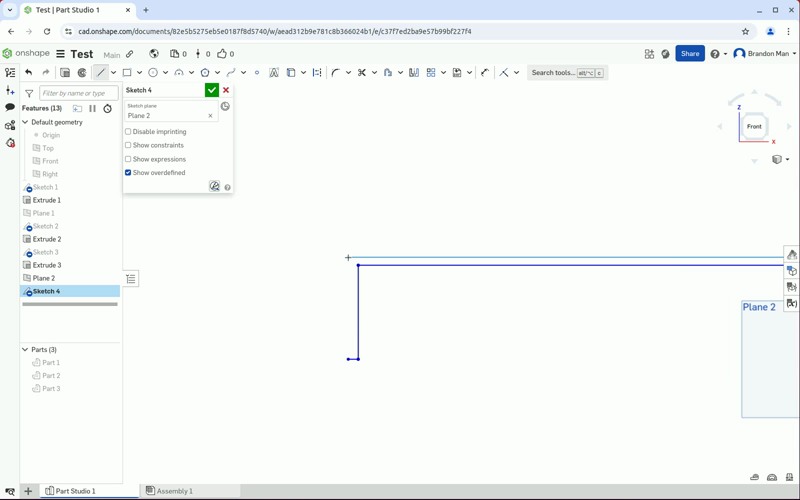
scroll(6)
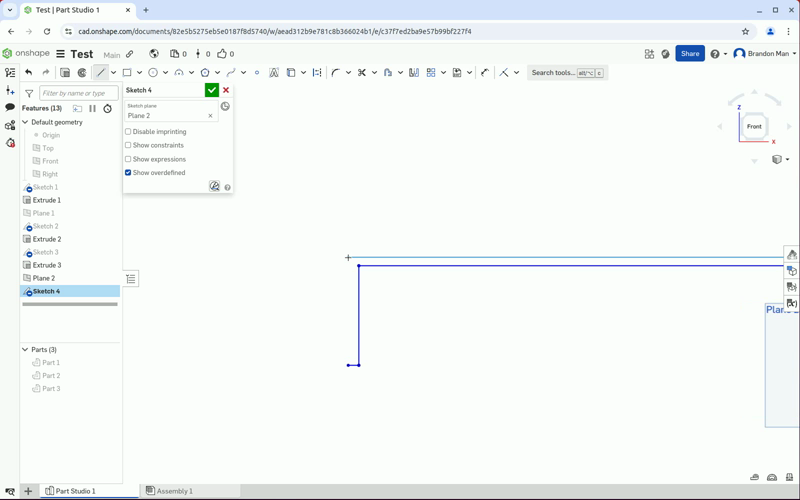
scroll(6)
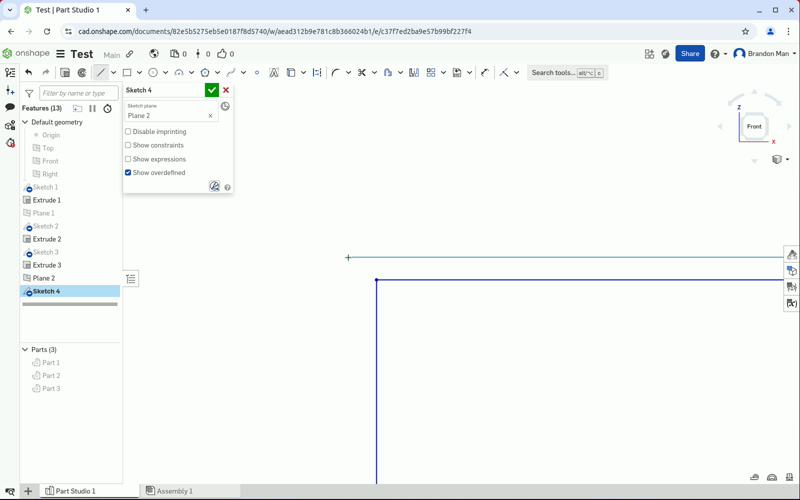
click(348, 257)
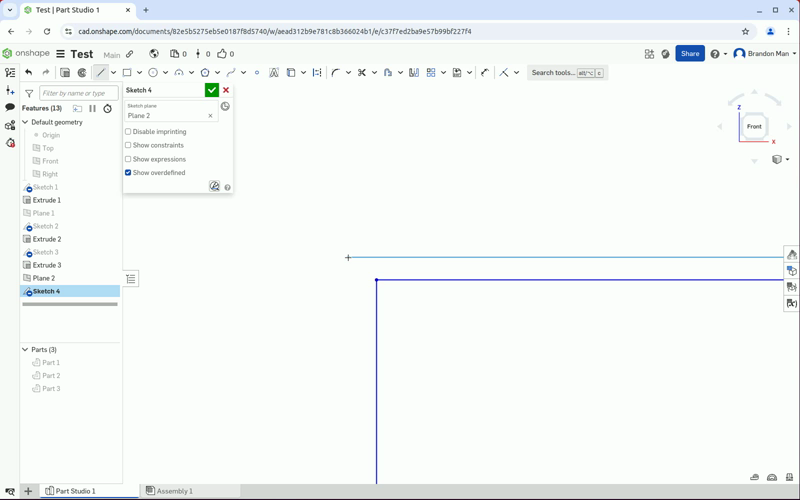
scroll(-6)
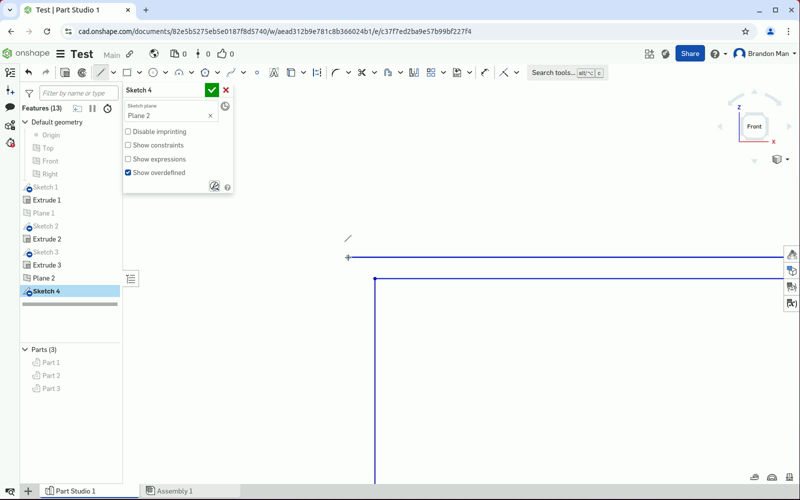
scroll(-6)
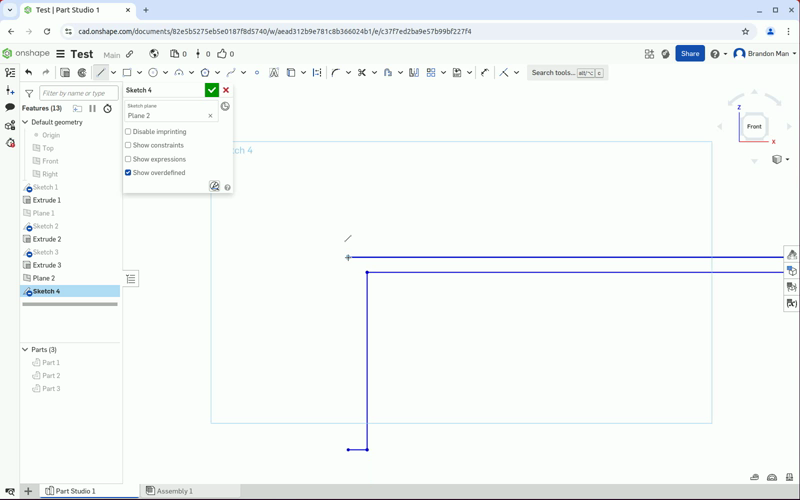
scroll(-6)
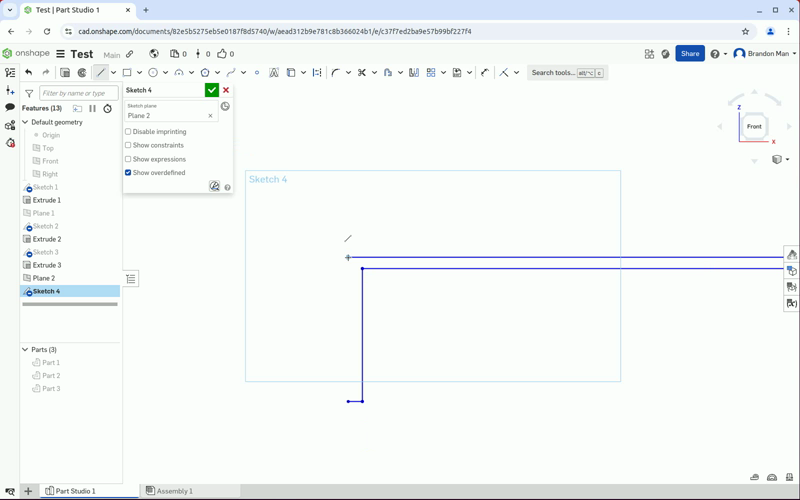
scroll(-6)
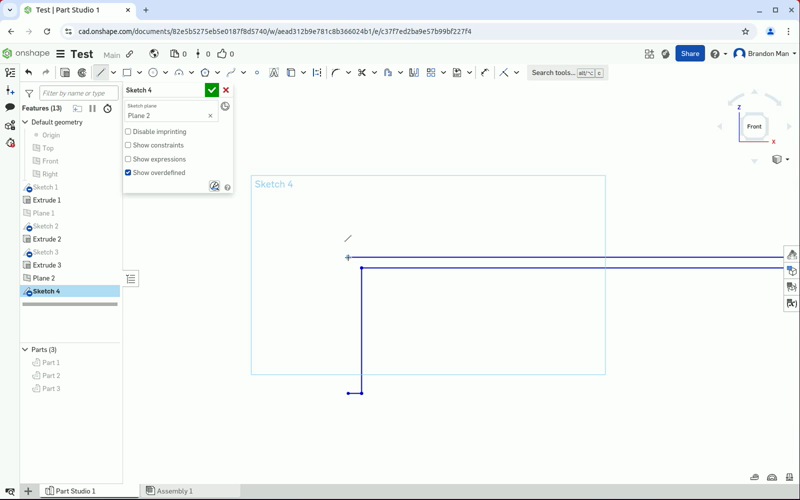
scroll(-6)
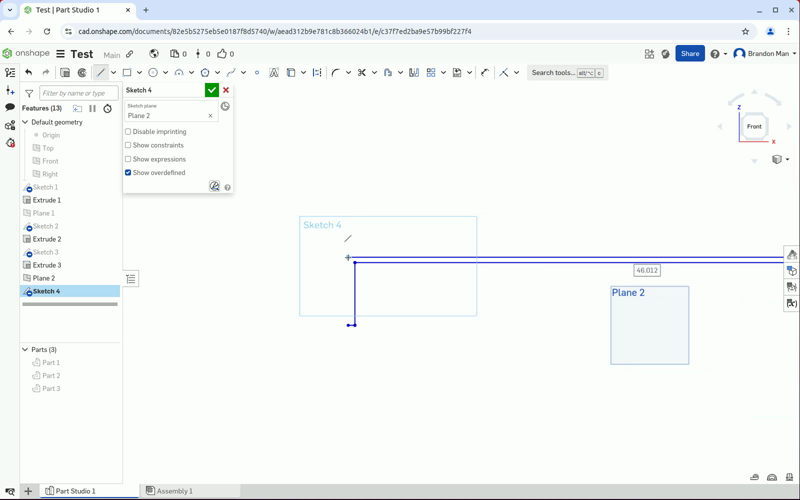
scroll(-6)
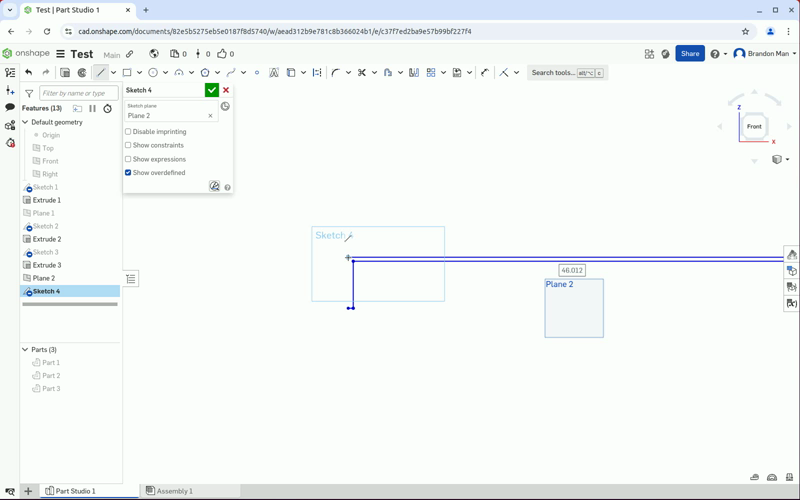
scroll(-6)
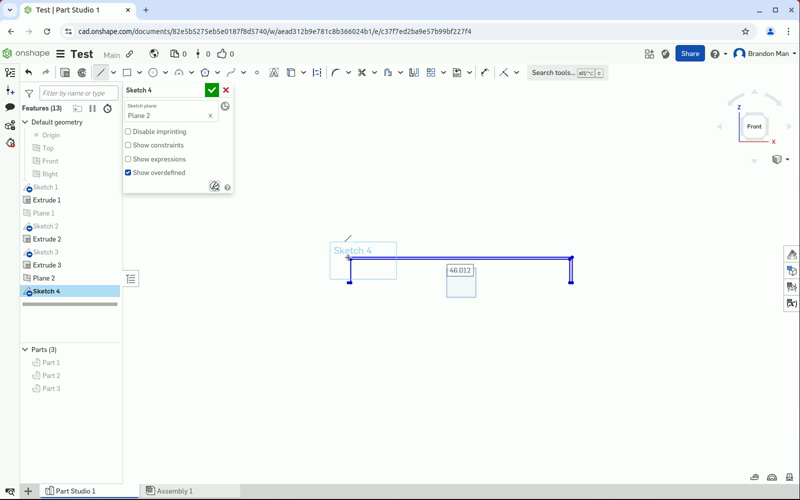
key_up(shift)
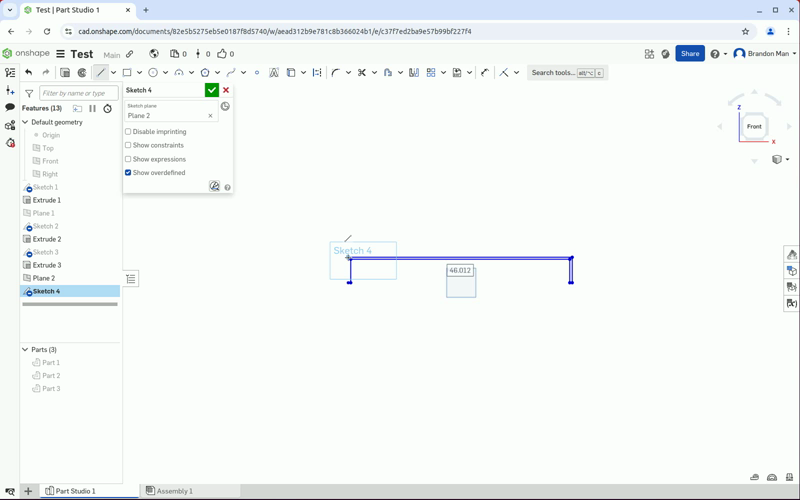
mouse_move(378, 257)
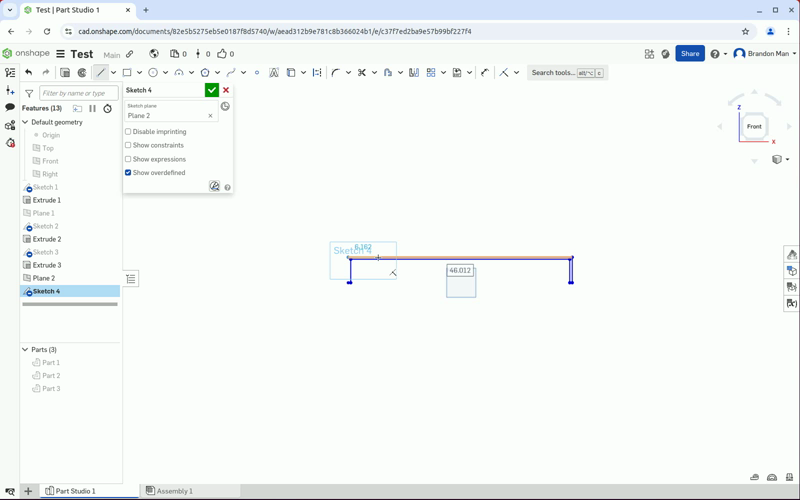
key_down(shift)
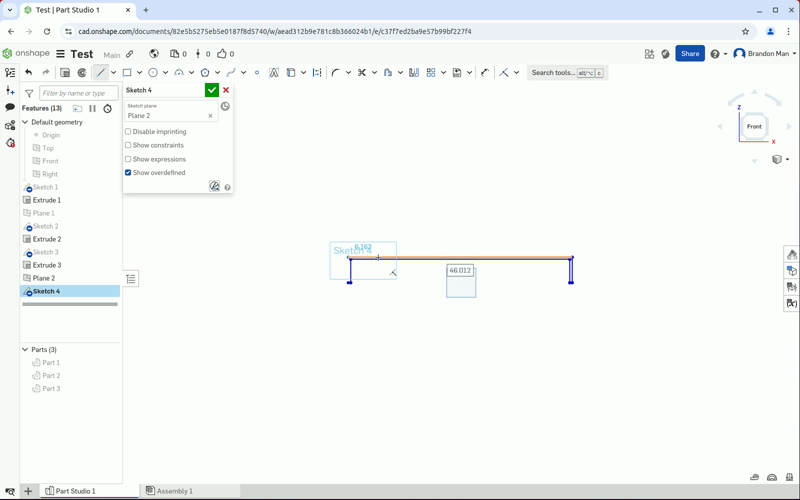
mouse_move(348, 282)
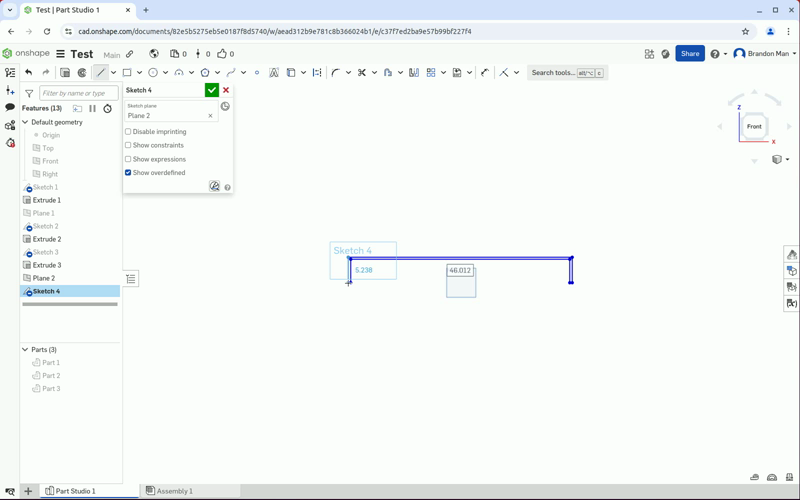
scroll(6)
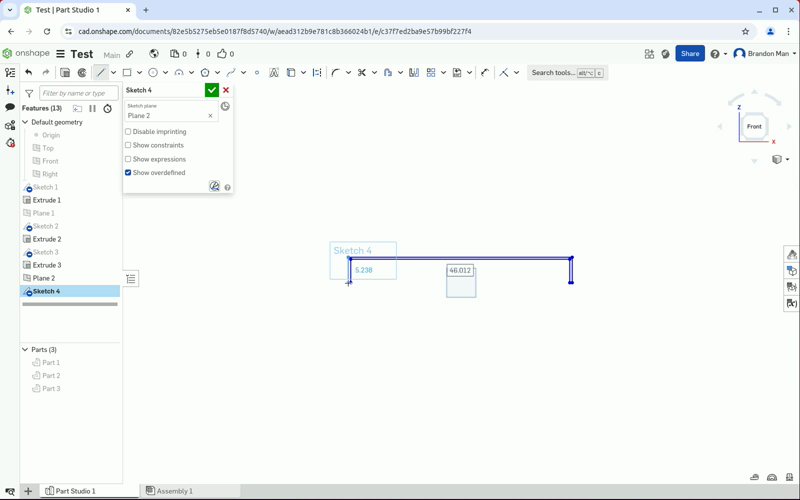
scroll(6)
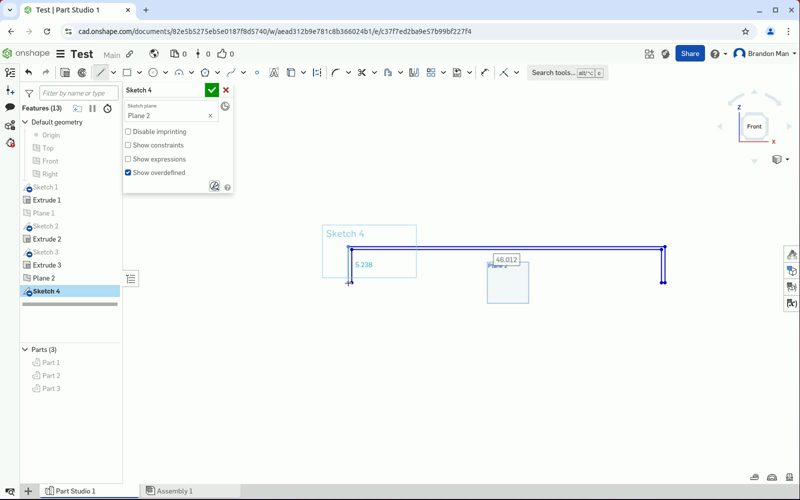
scroll(6)
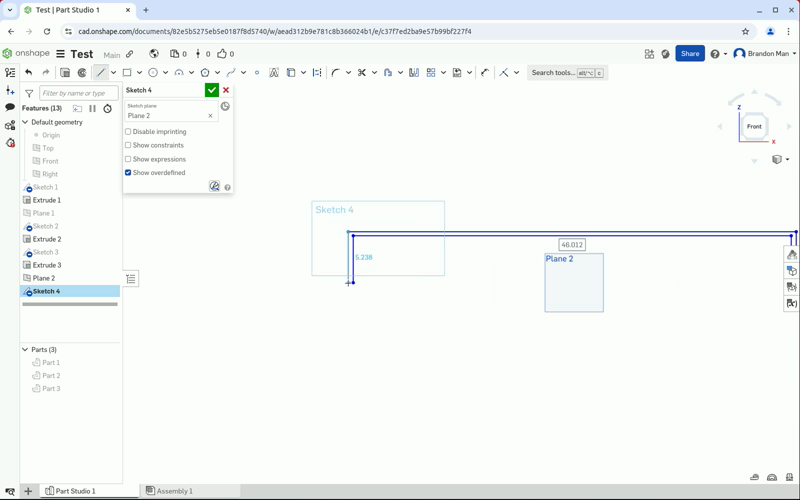
scroll(6)
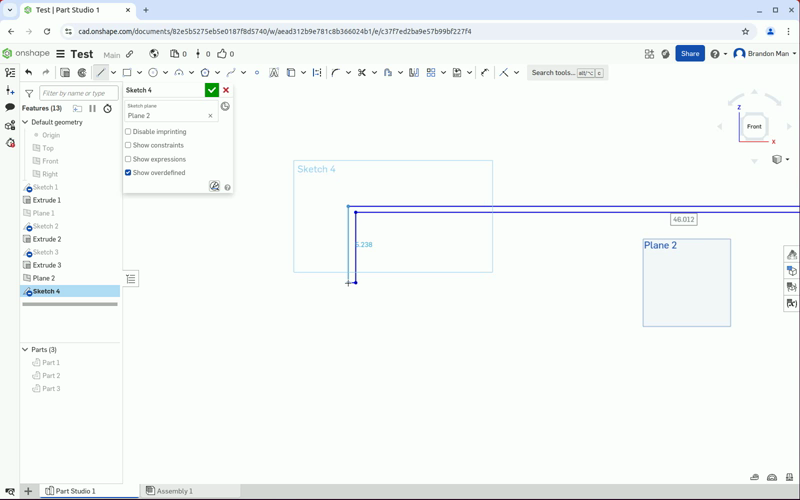
scroll(6)
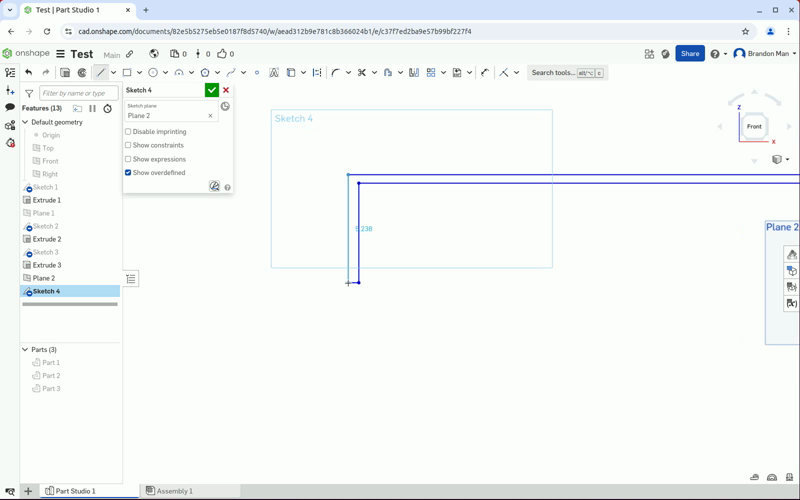
scroll(6)
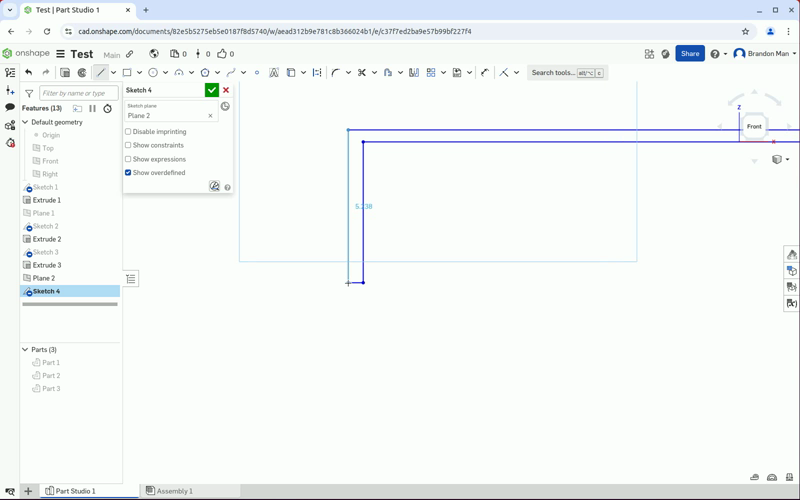
scroll(6)
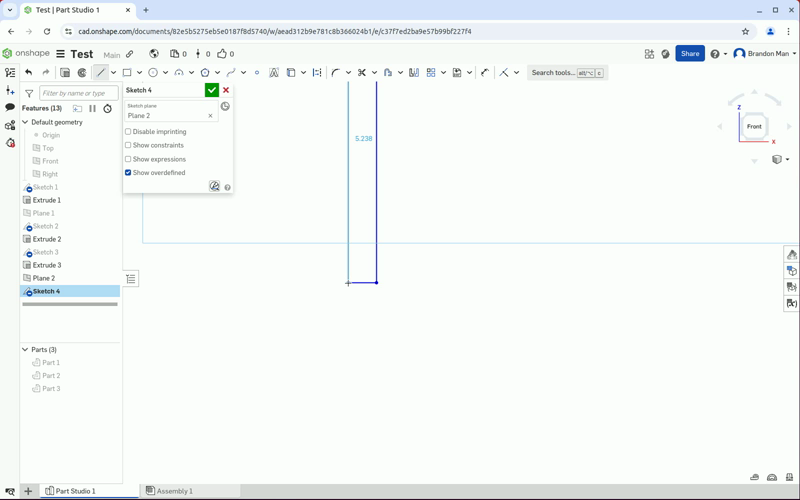
key_up(shift)
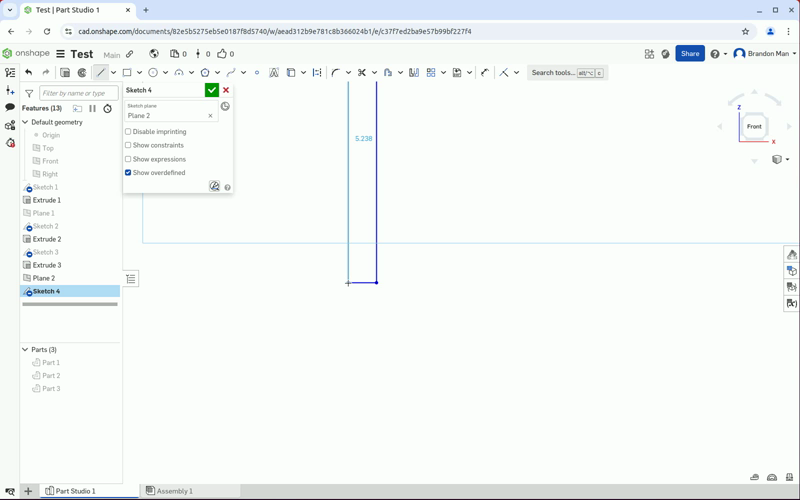
click(348, 282)
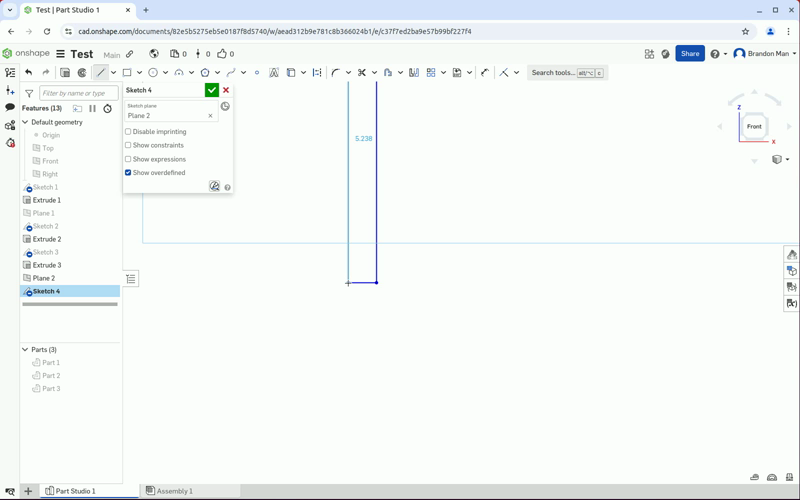
scroll(-6)
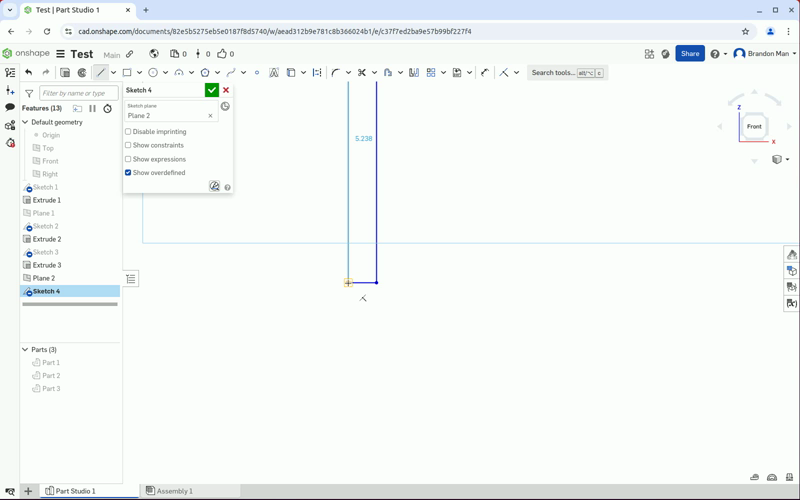
scroll(-6)
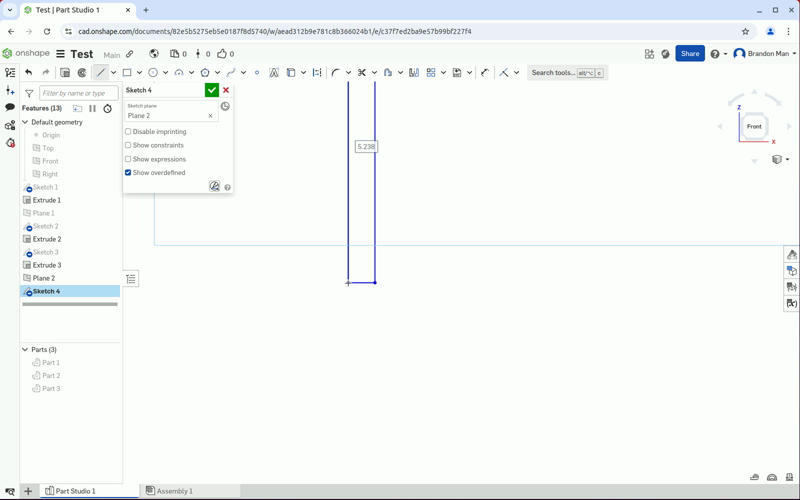
scroll(-6)
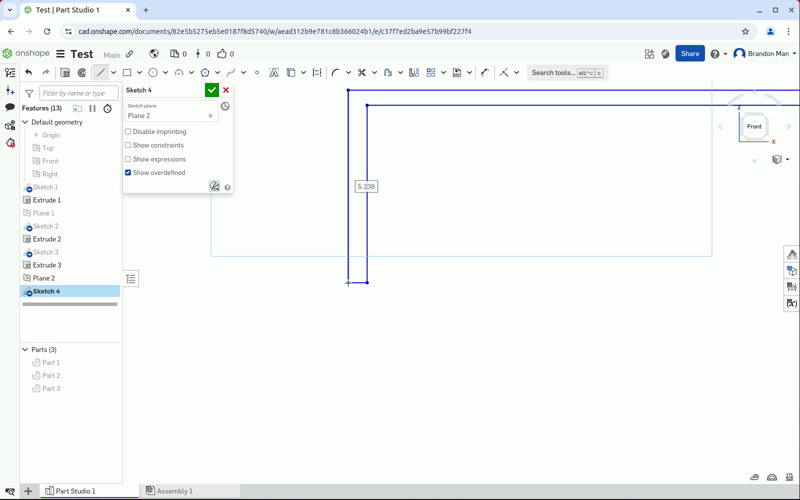
scroll(-6)
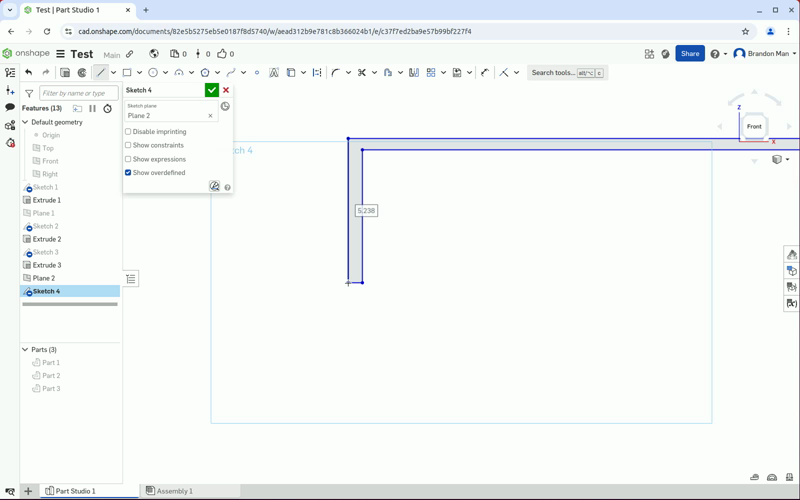
scroll(-6)
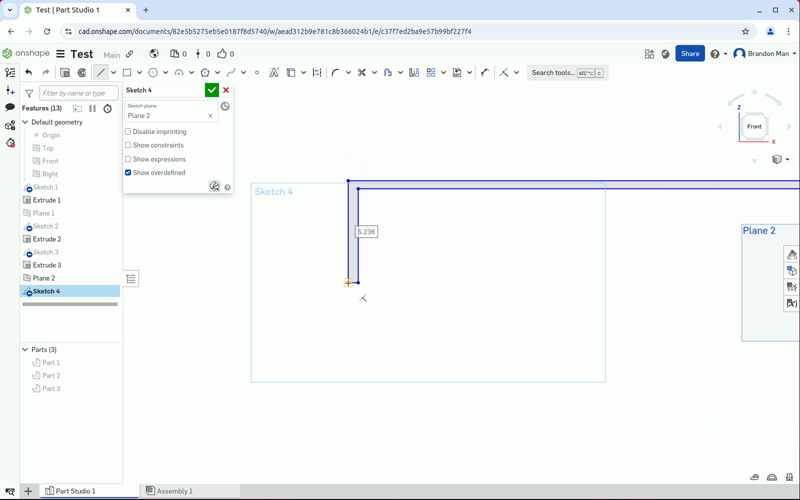
scroll(-6)
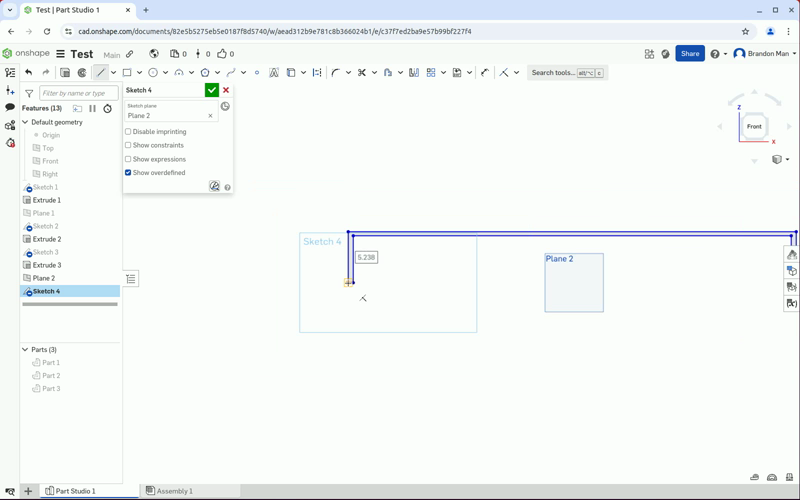
scroll(-6)
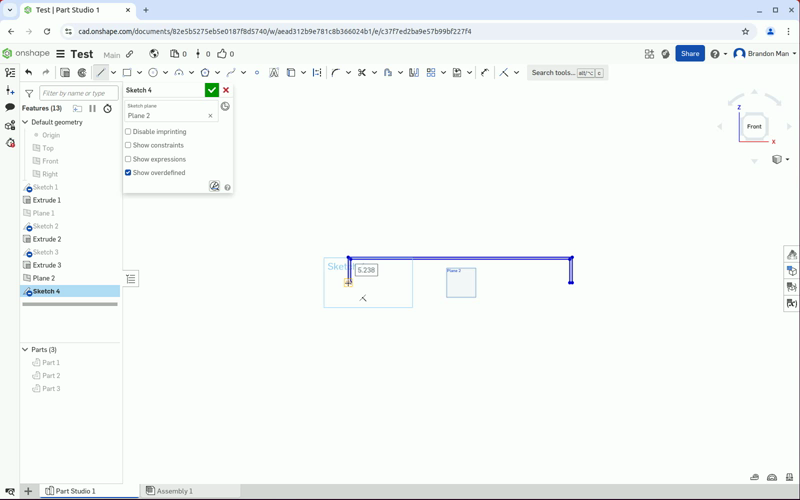
key(esc)
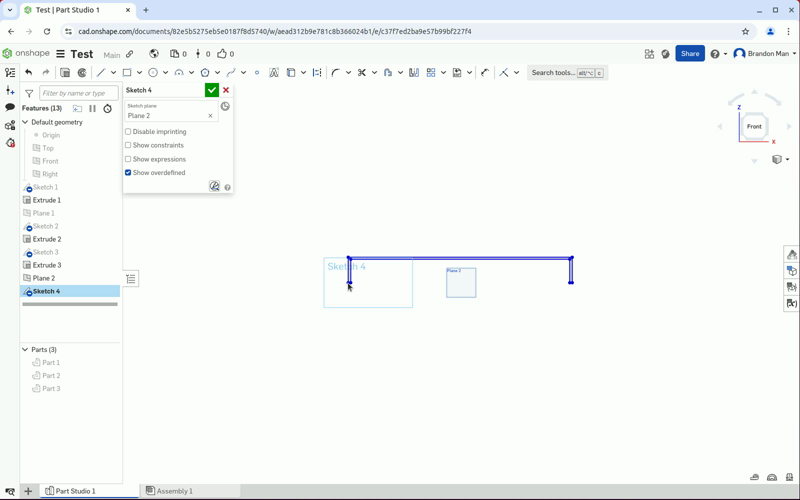
mouse_move(406, 257)
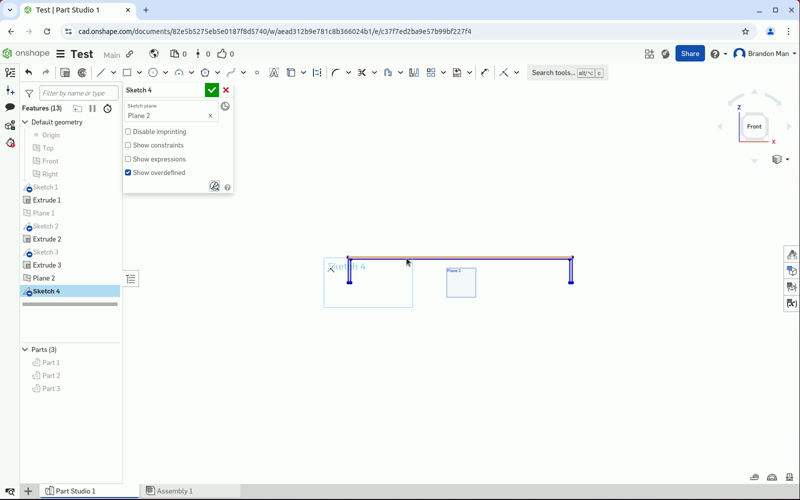
scroll(6)
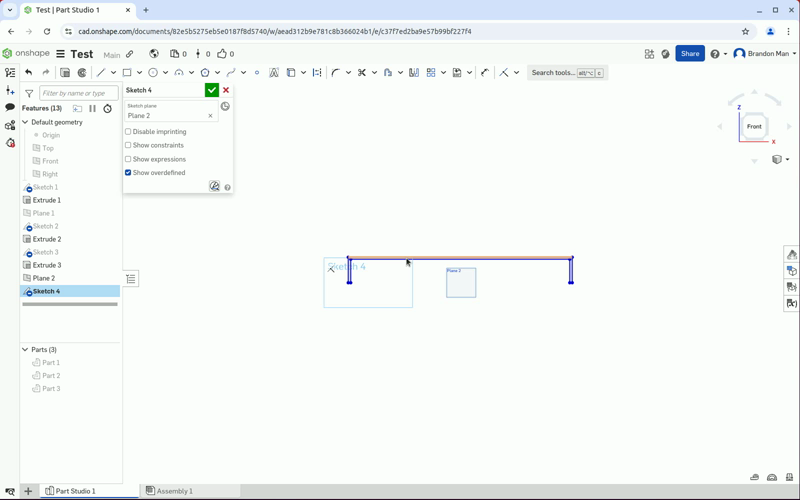
scroll(6)
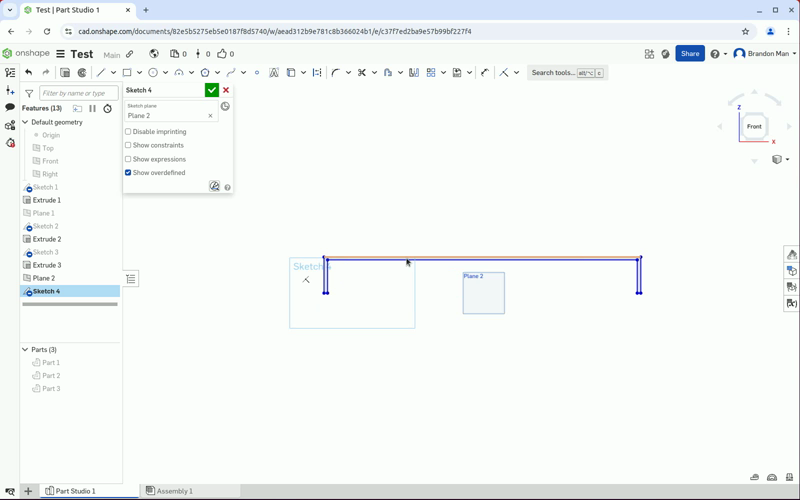
scroll(6)
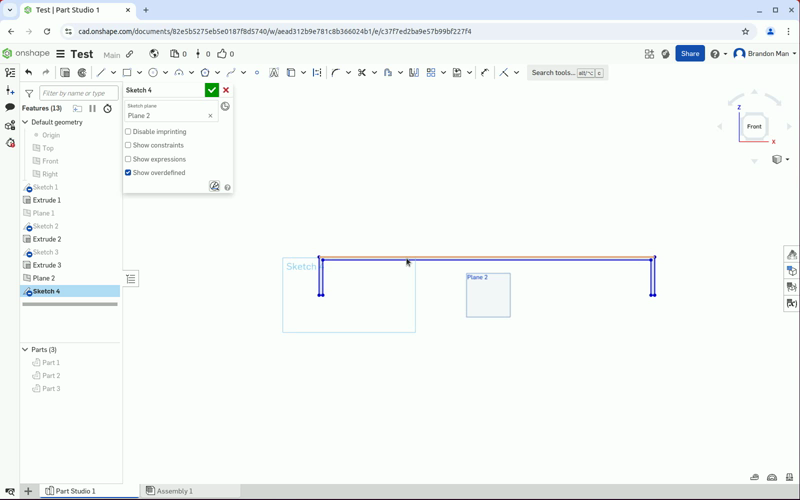
scroll(6)
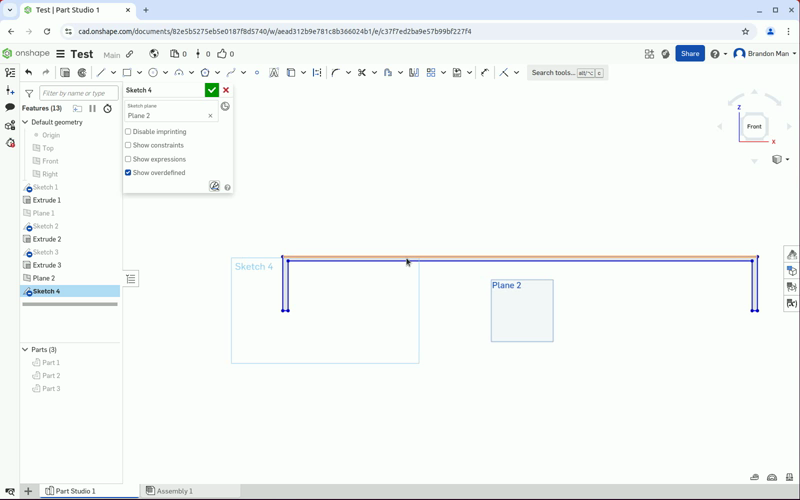
scroll(6)
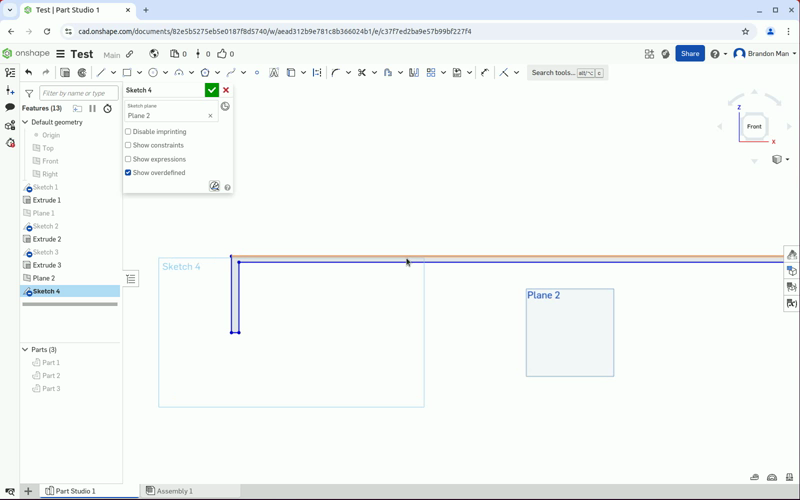
scroll(6)
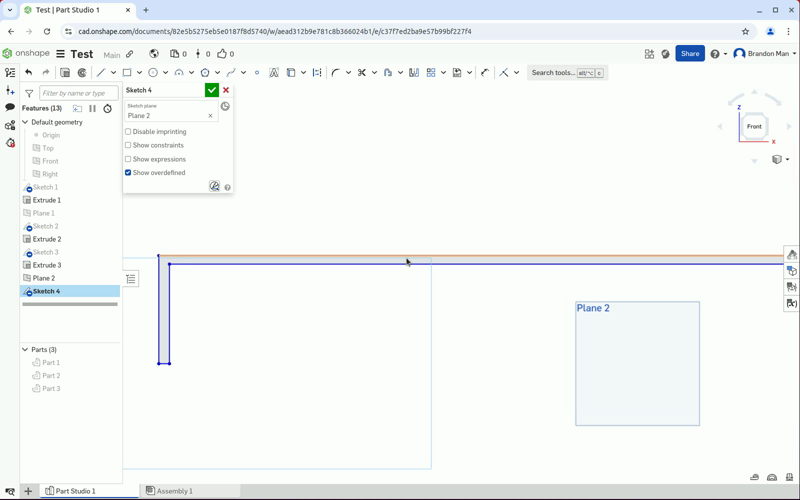
scroll(6)
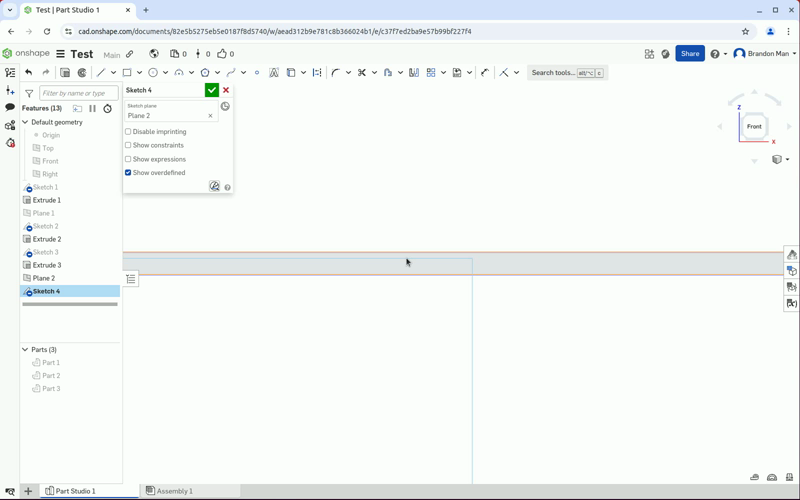
click(406, 257)
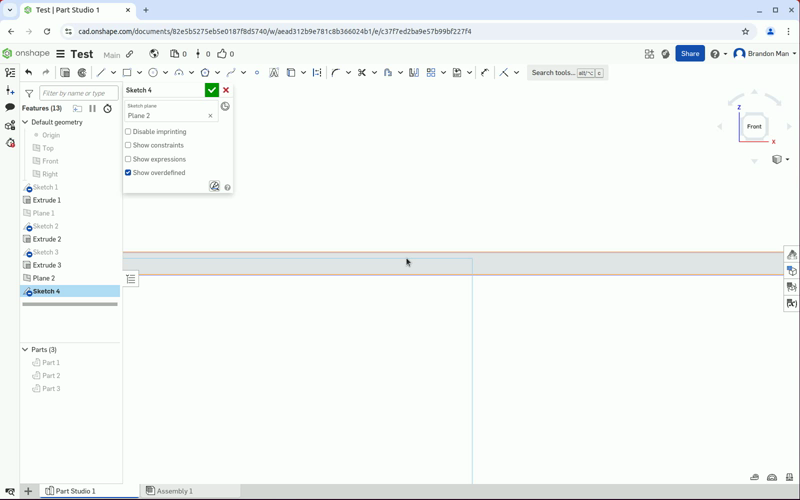
scroll(-6)
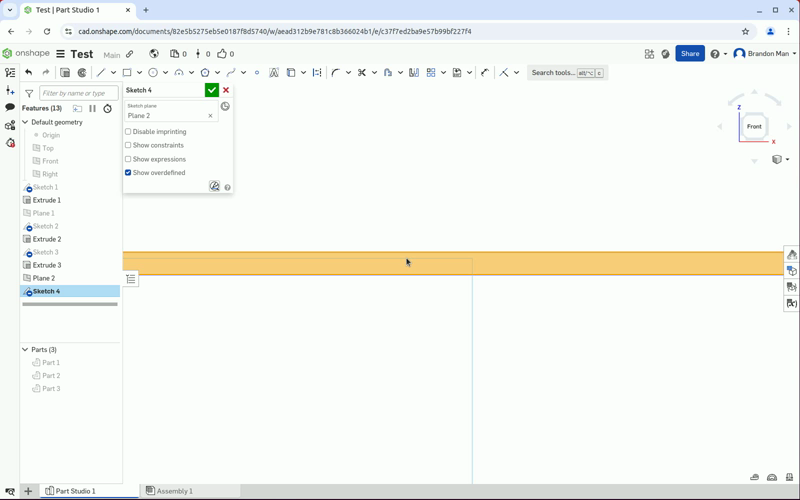
scroll(-6)
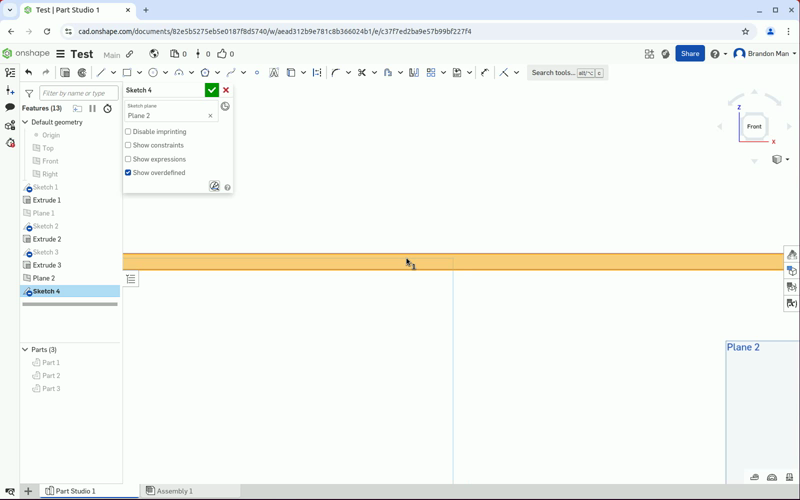
scroll(-6)
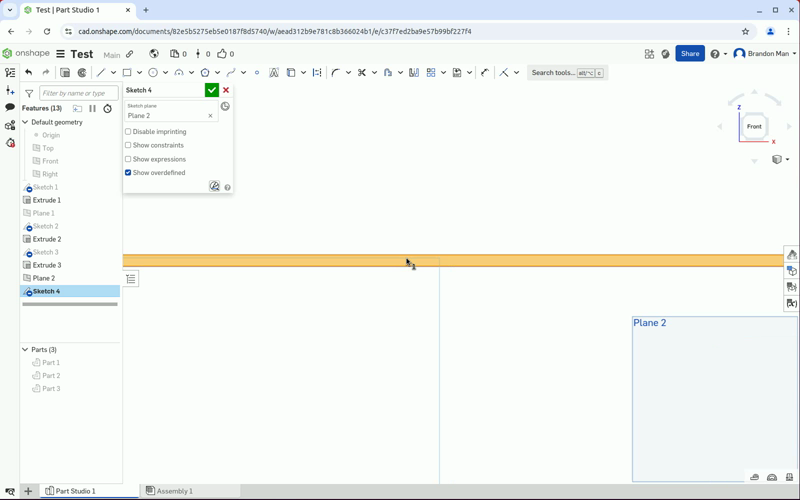
scroll(-6)
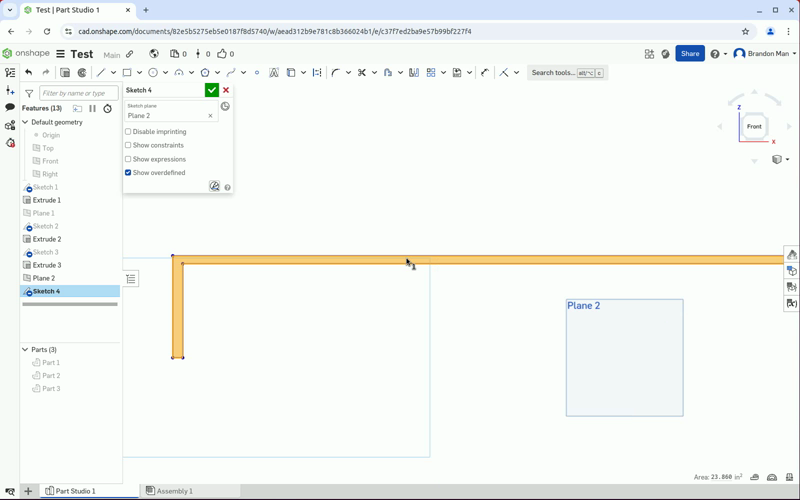
scroll(-6)
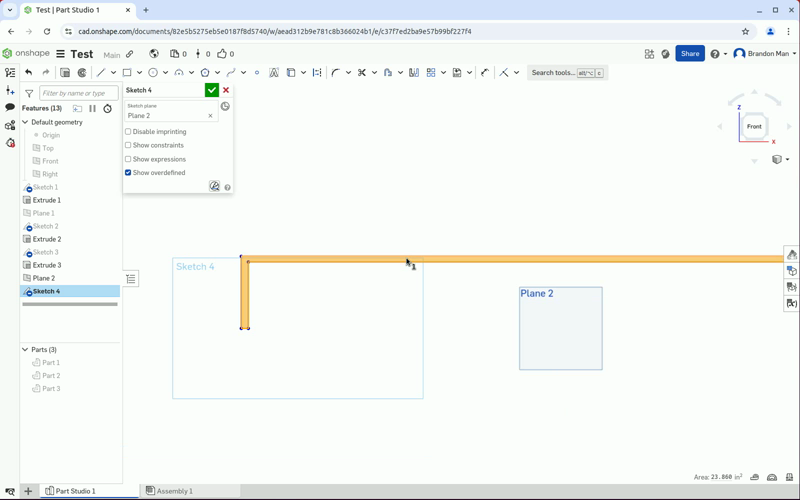
scroll(-6)
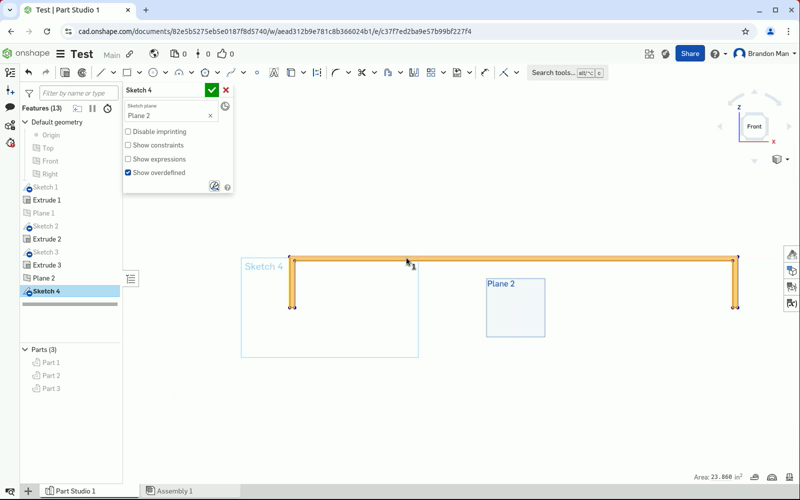
scroll(-6)
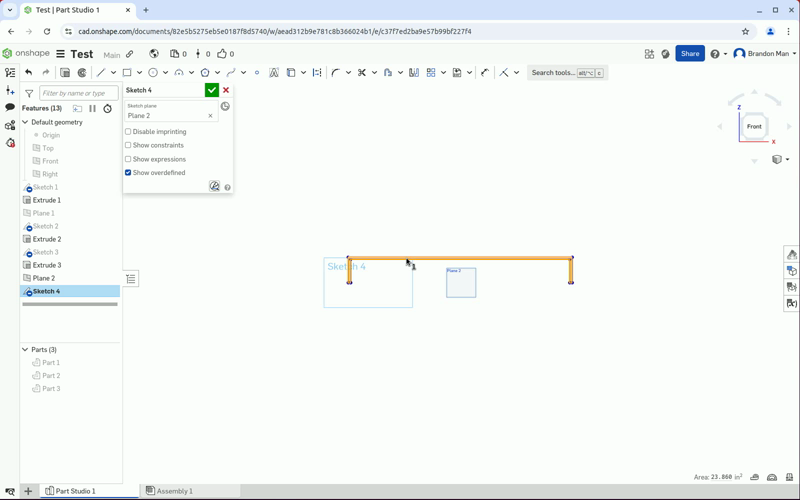
mouse_move(73, 352)
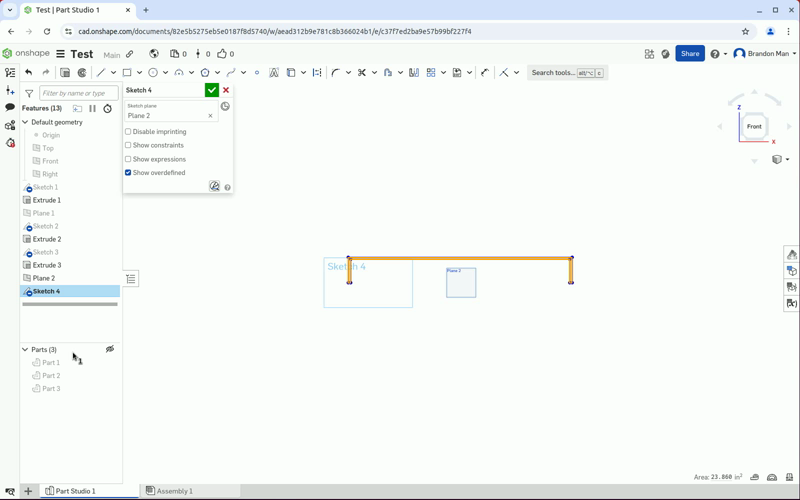
key(shift+y)
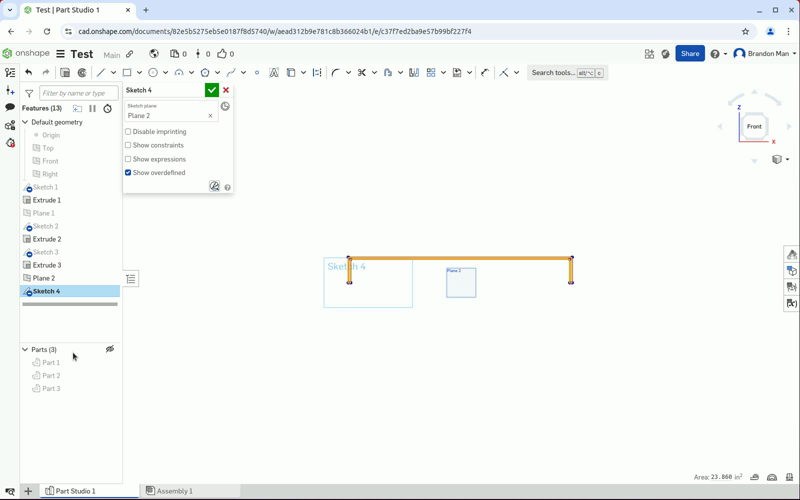
key(shift+e)
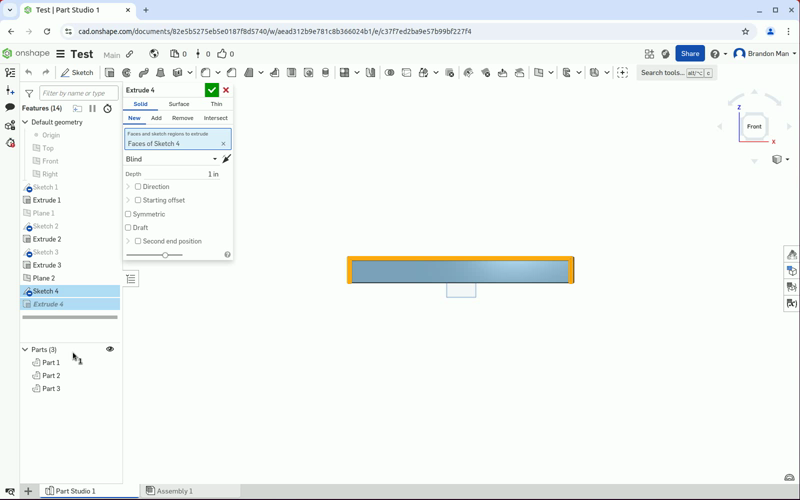
mouse_move(143, 106)
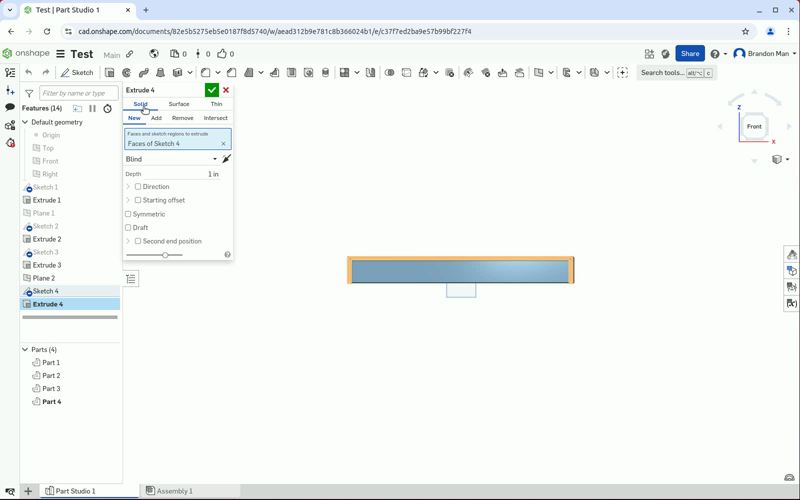
click(143, 106)
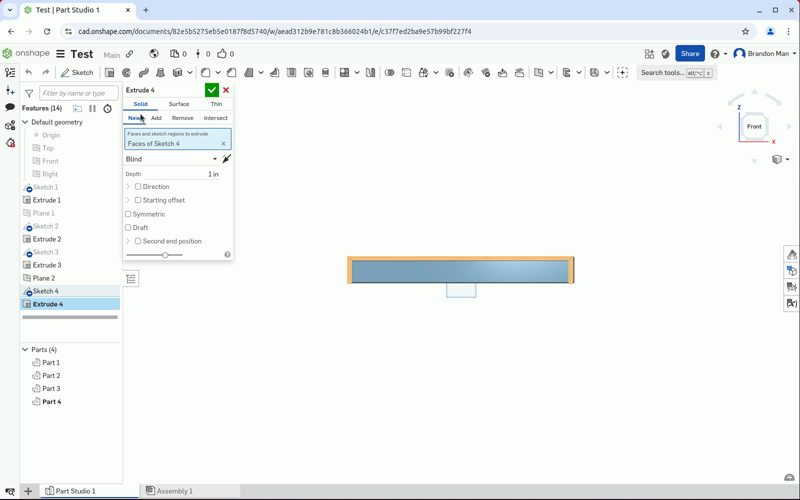
mouse_move(137, 120)
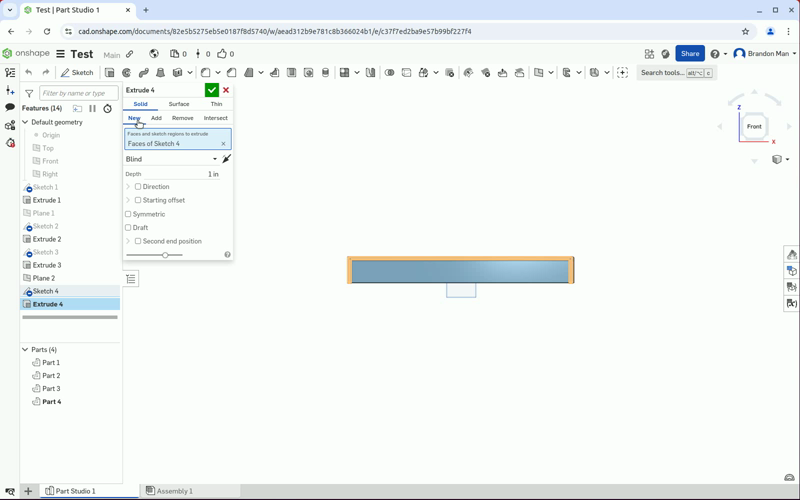
click(137, 120)
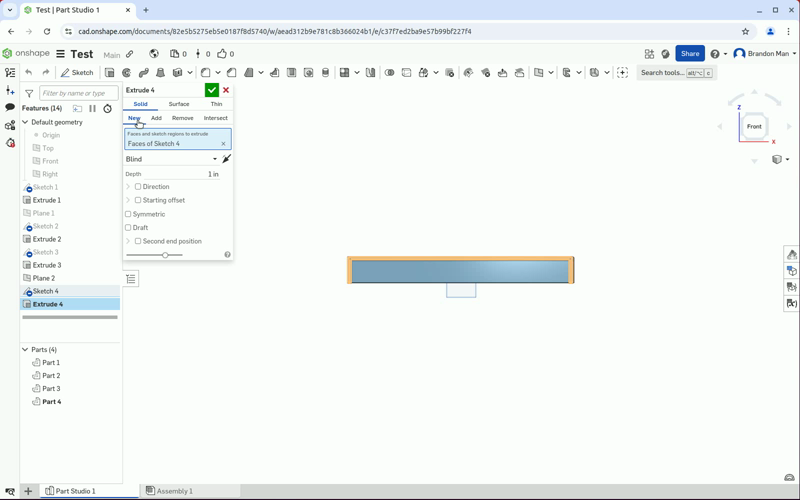
key(tab, 4)
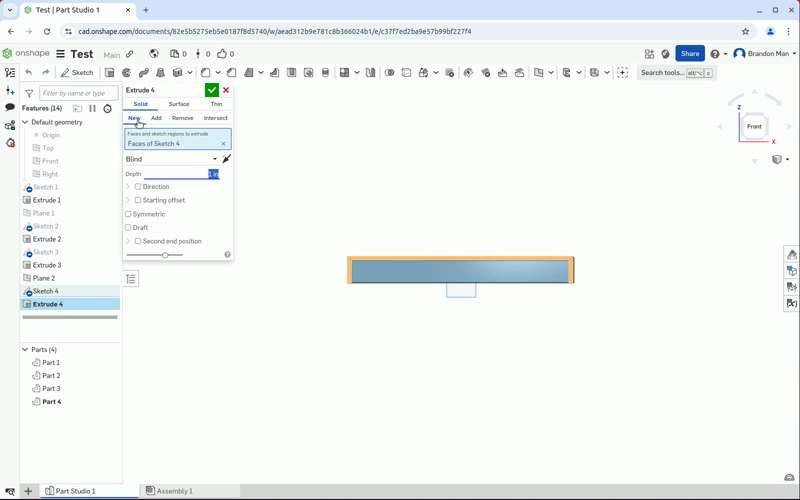
text(0.722)
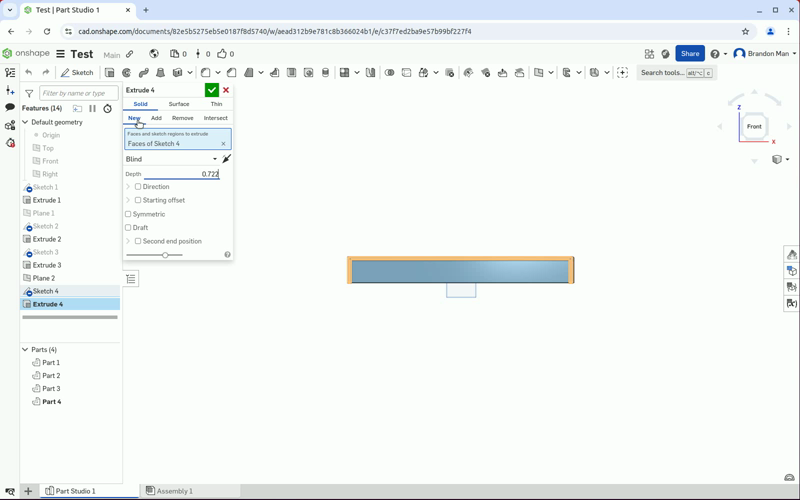
key(enter)
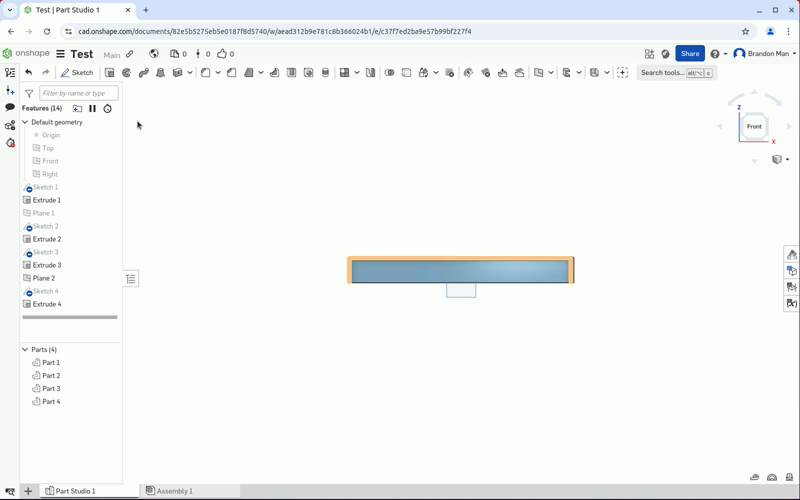
key(shift+h)
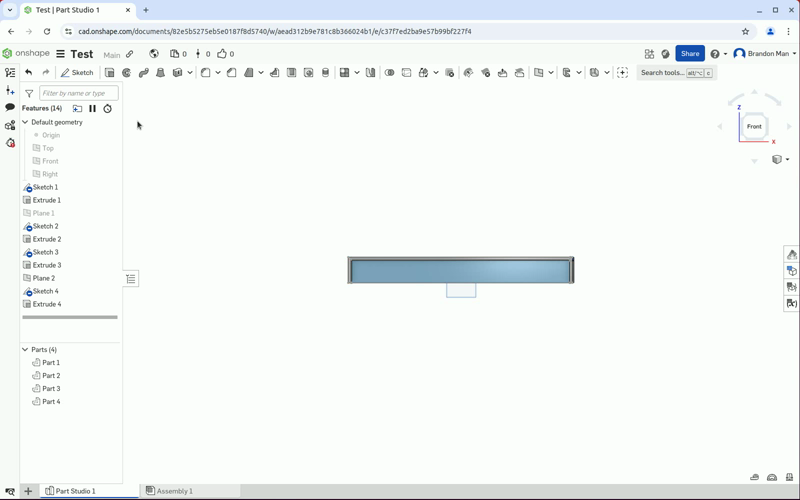
key(shift+h)
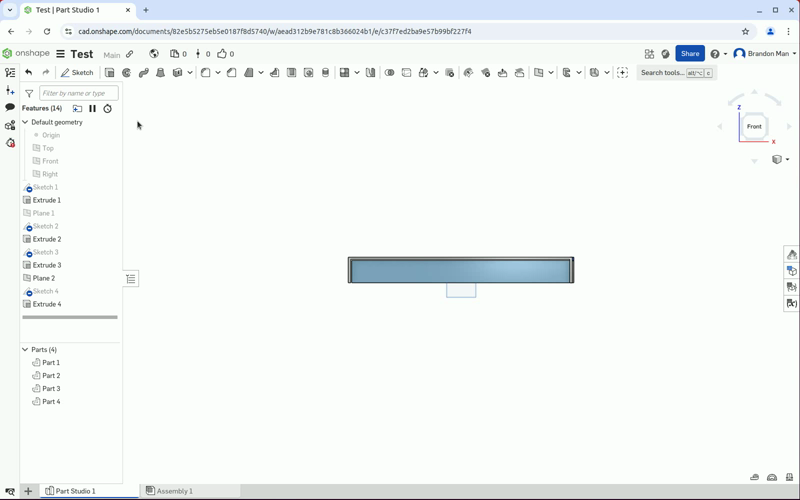
mouse_move(73, 189)
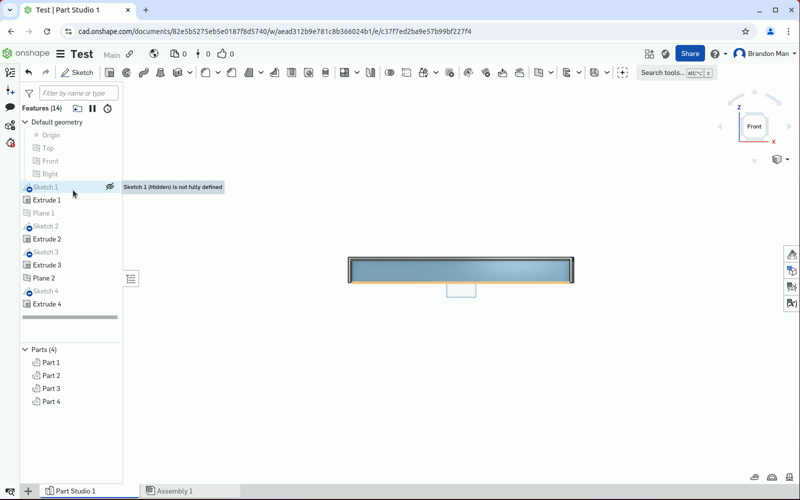
click(73, 189)
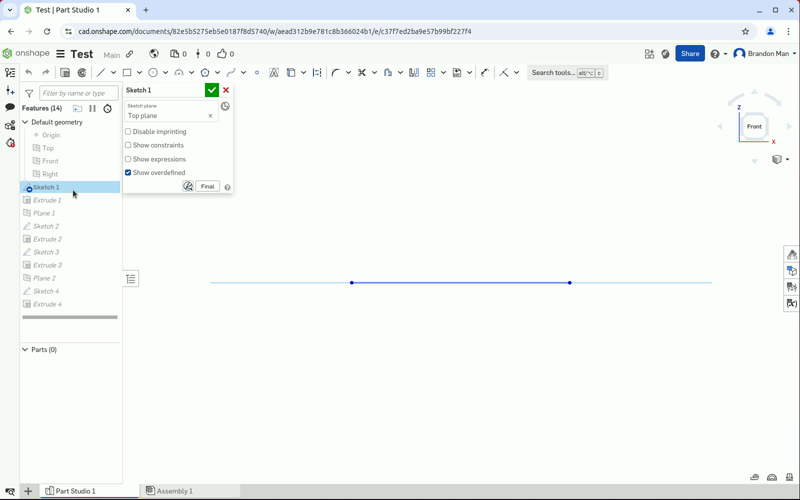
mouse_move(229, 92)
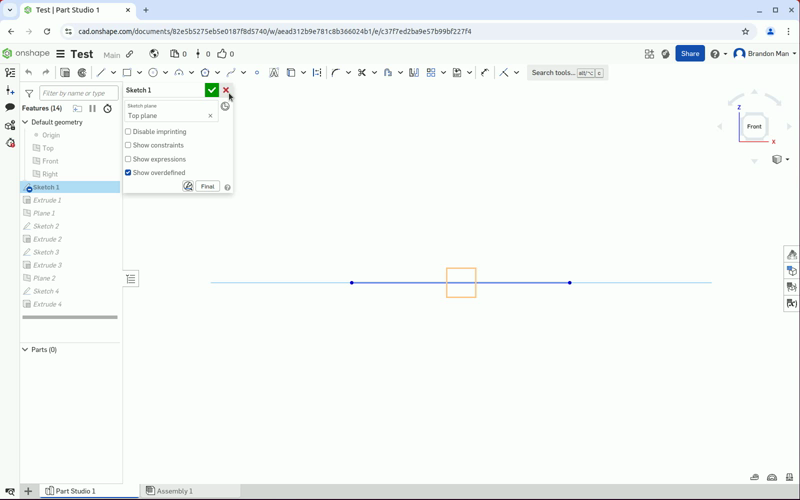
click(229, 92)
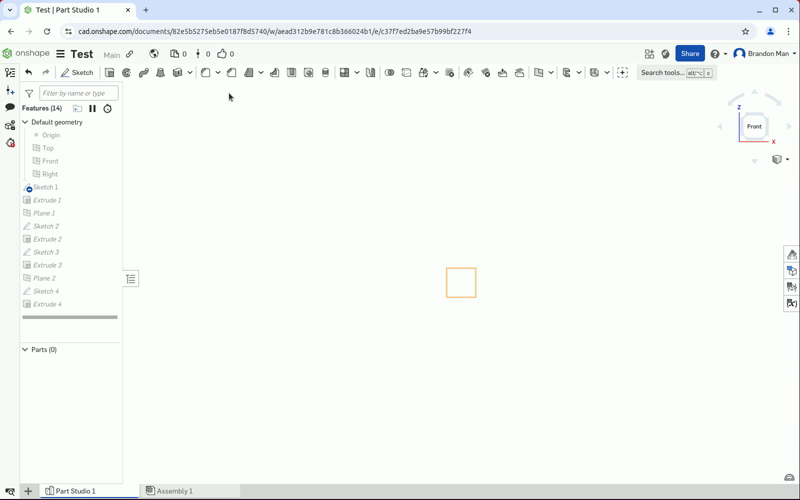
key(shift+s)
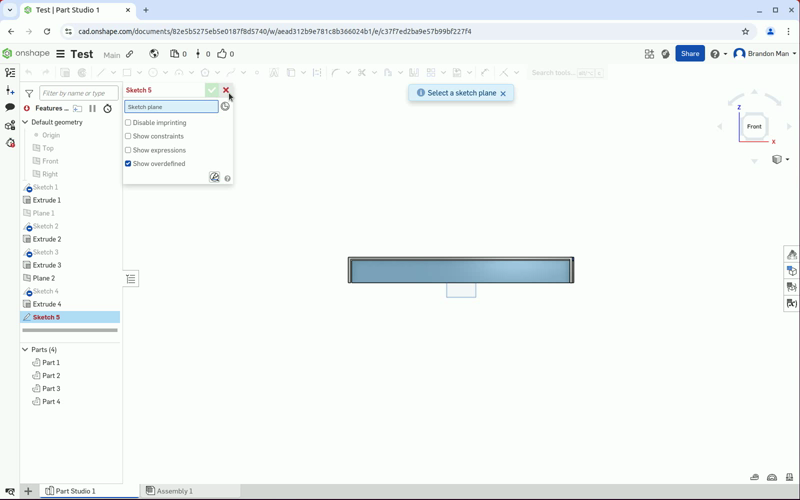
mouse_move(73, 280)
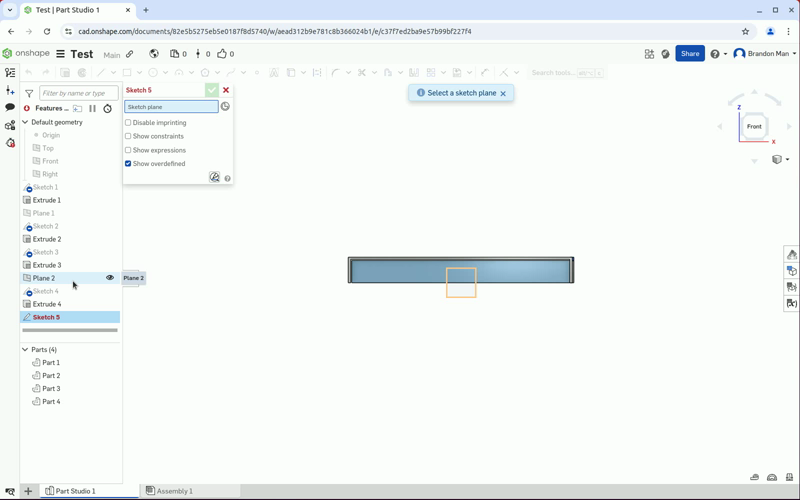
click(73, 280)
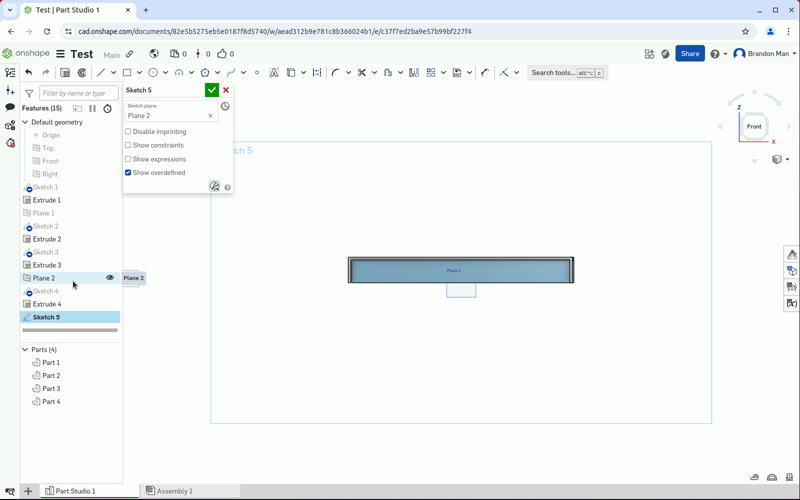
mouse_move(73, 352)
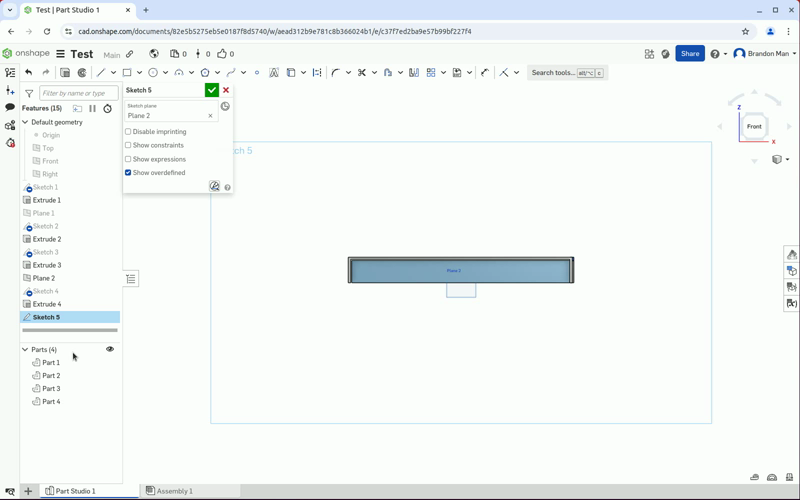
key(y)
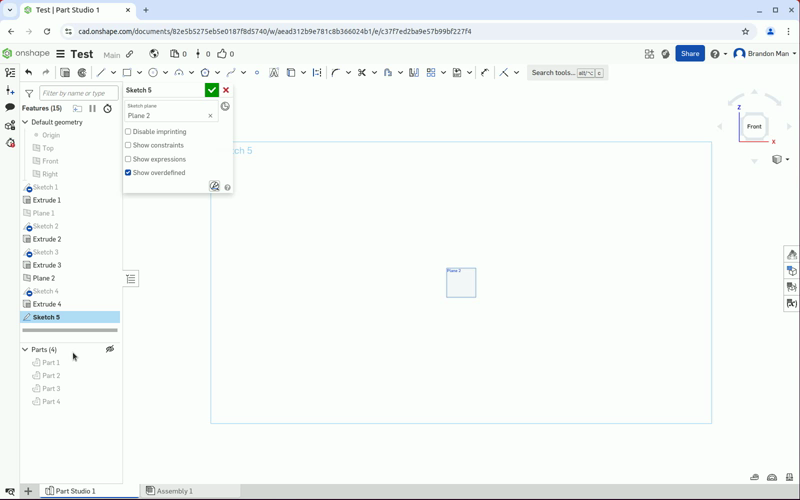
key(l)
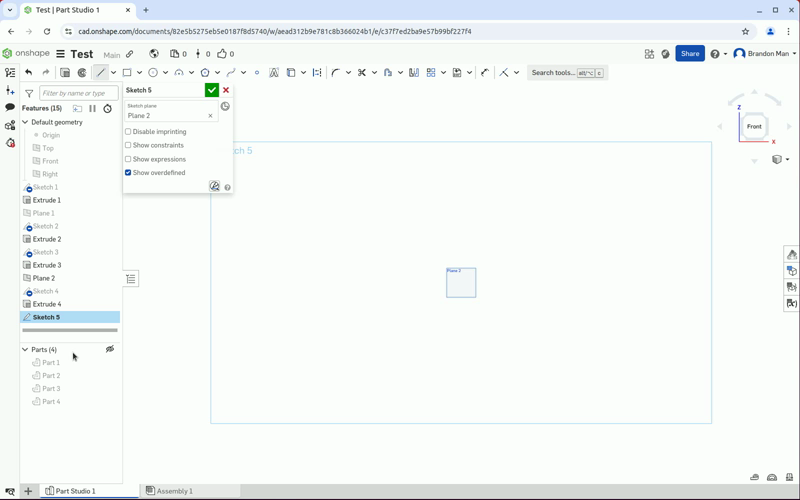
key_down(shift)
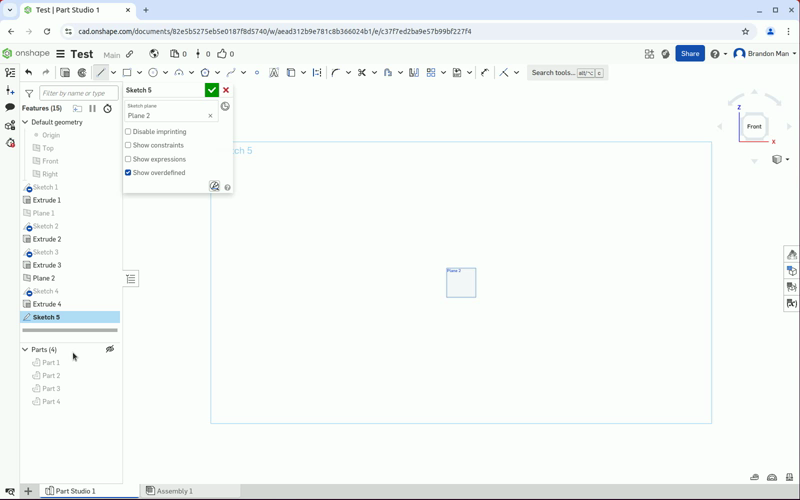
mouse_move(351, 282)
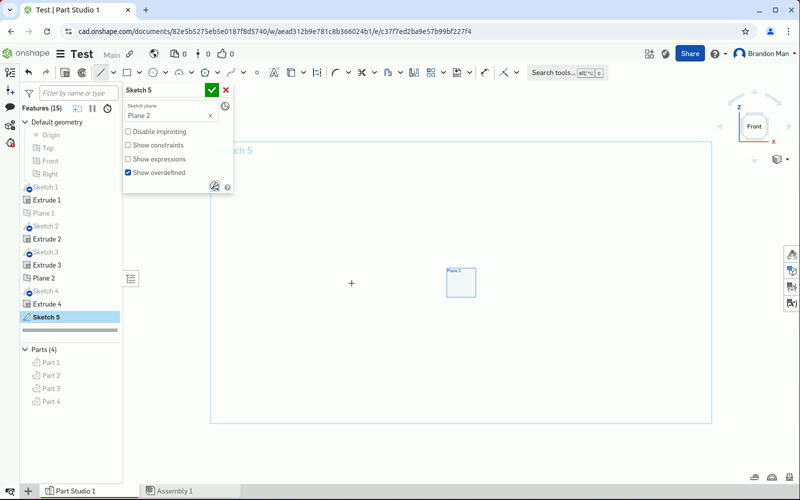
click(351, 282)
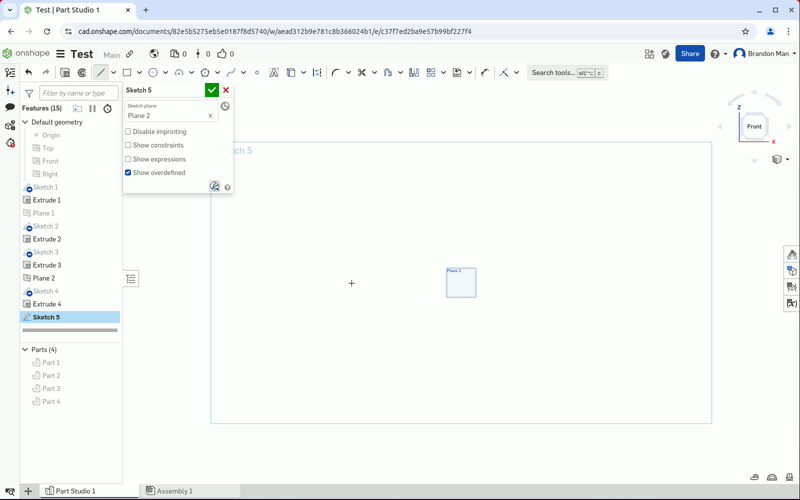
key_up(shift)
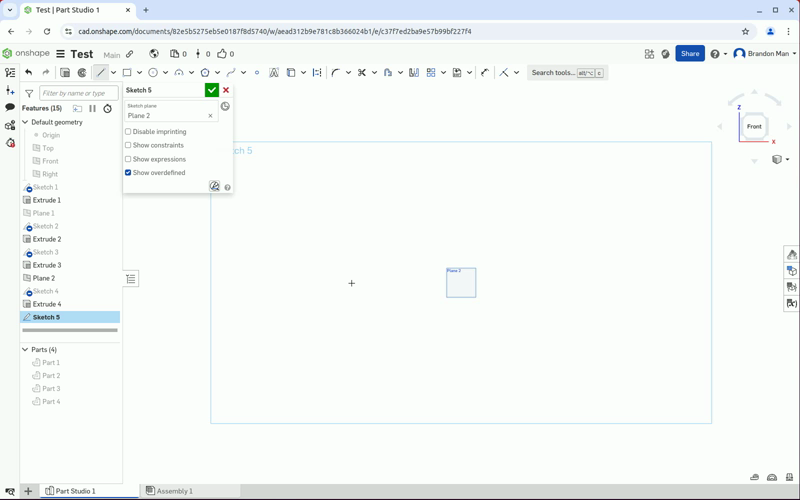
key_down(shift)
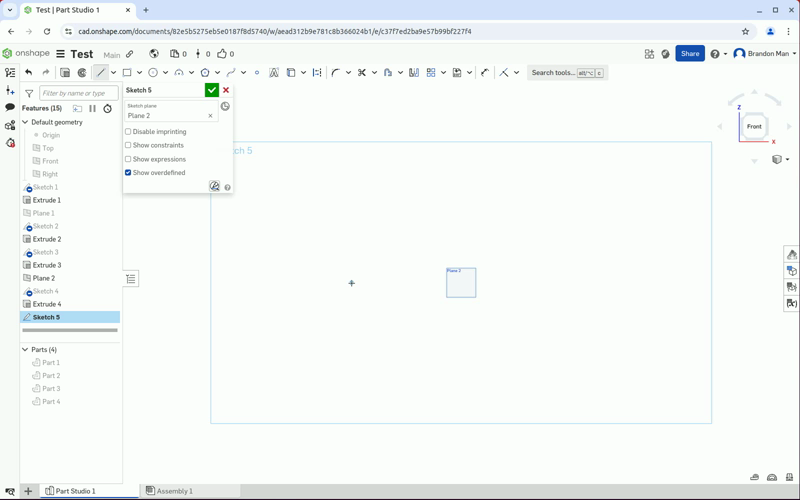
mouse_move(569, 282)
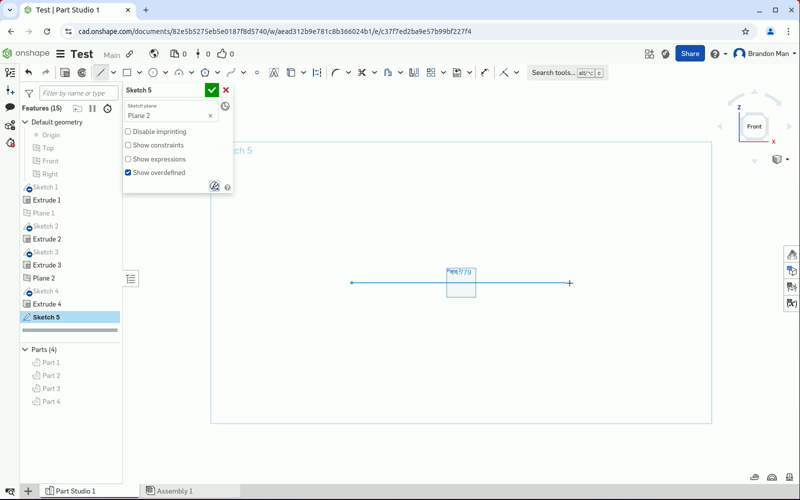
click(569, 282)
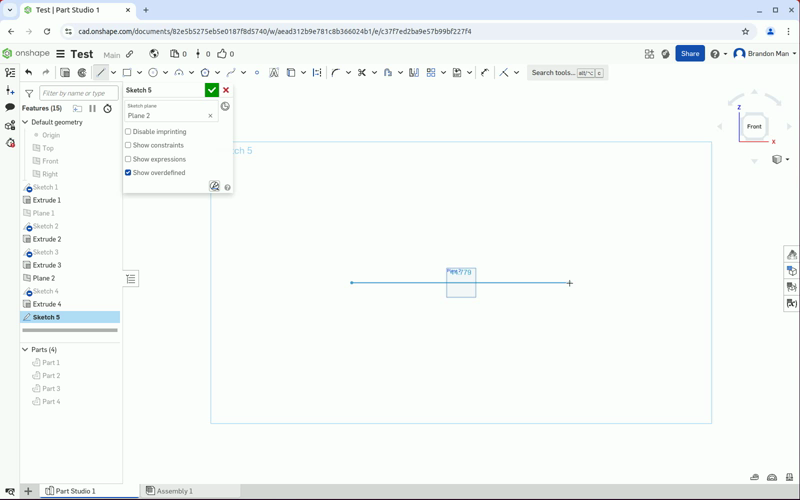
key_up(shift)
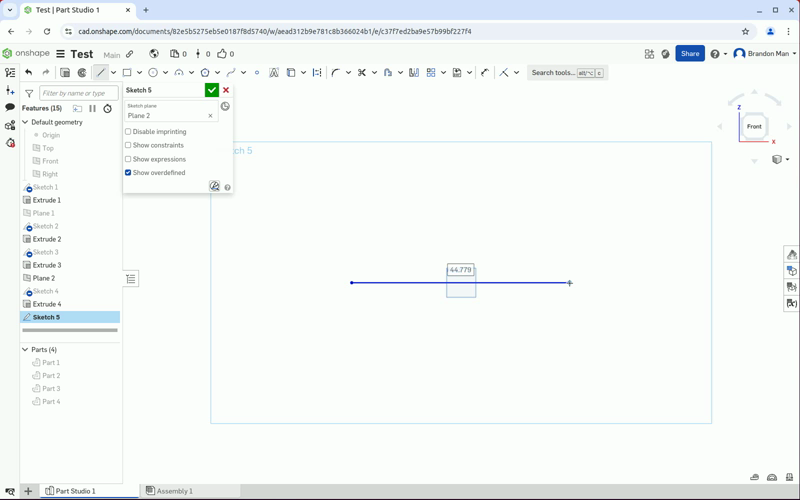
key_down(shift)
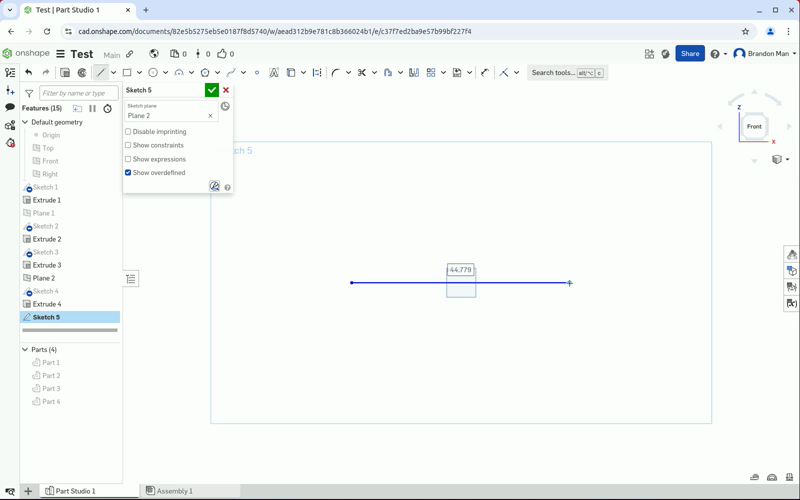
mouse_move(589, 282)
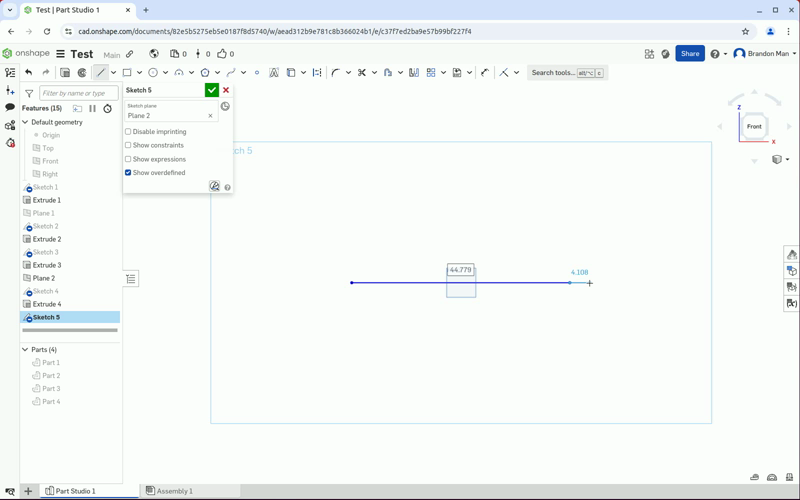
mouse_move(569, 260)
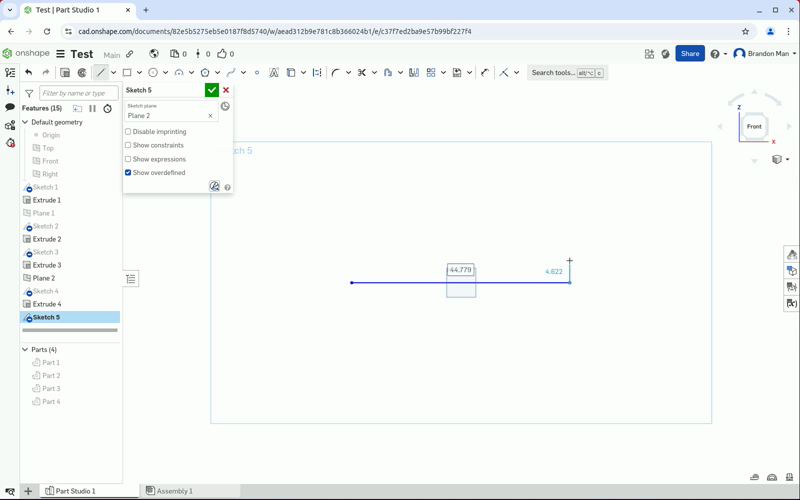
click(569, 260)
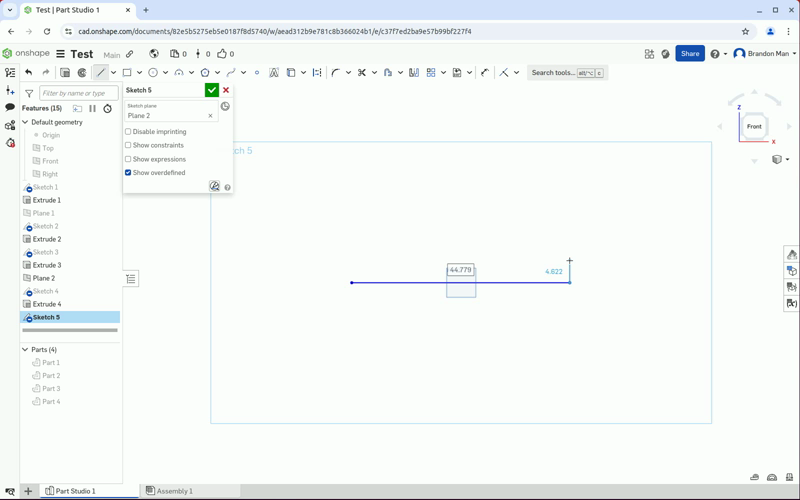
key_up(shift)
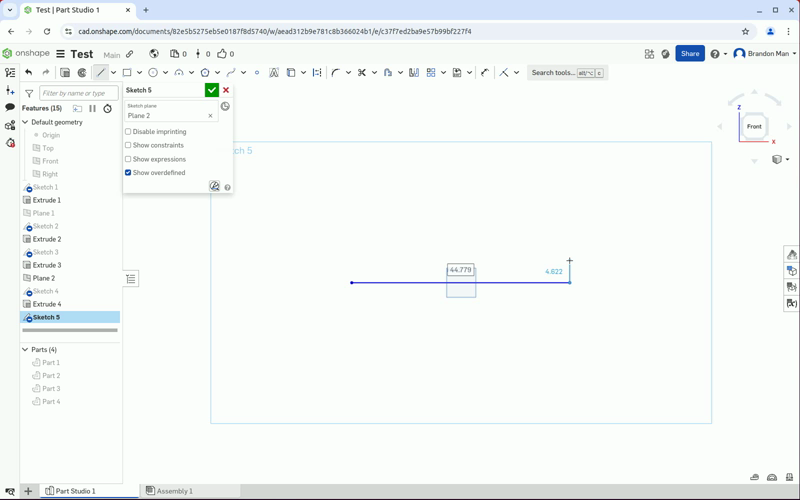
key_down(shift)
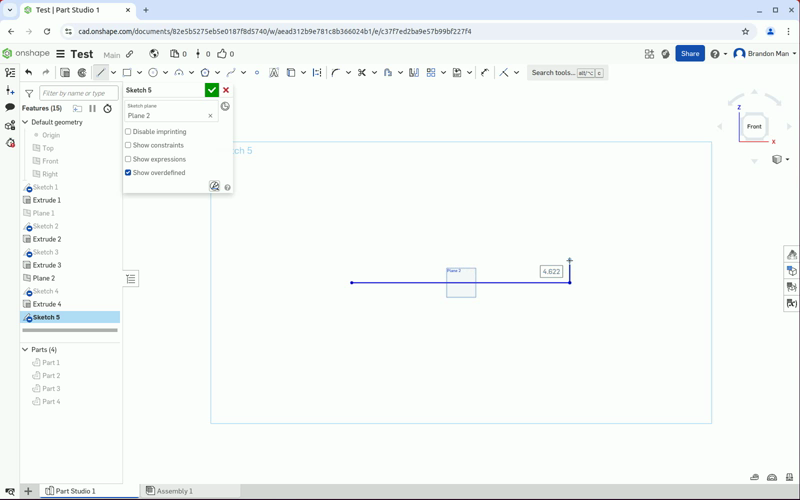
mouse_move(351, 260)
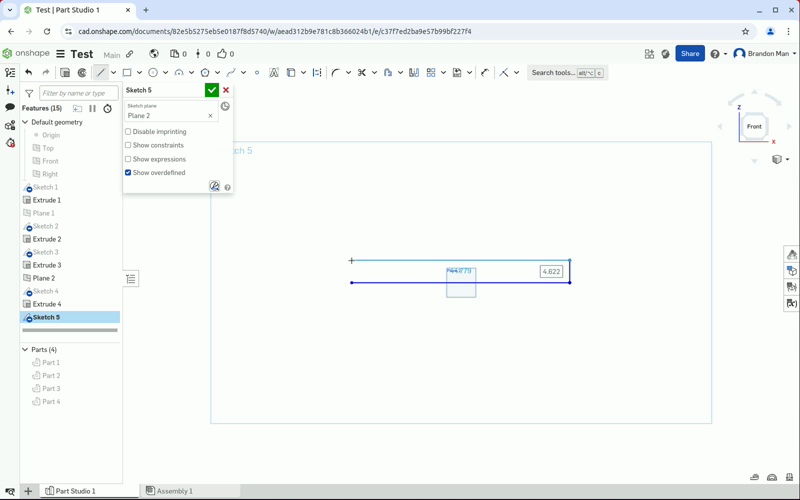
click(351, 260)
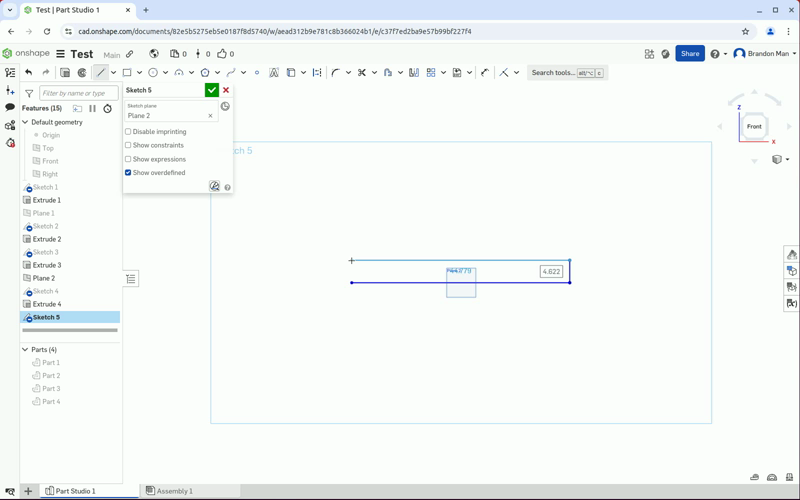
key_up(shift)
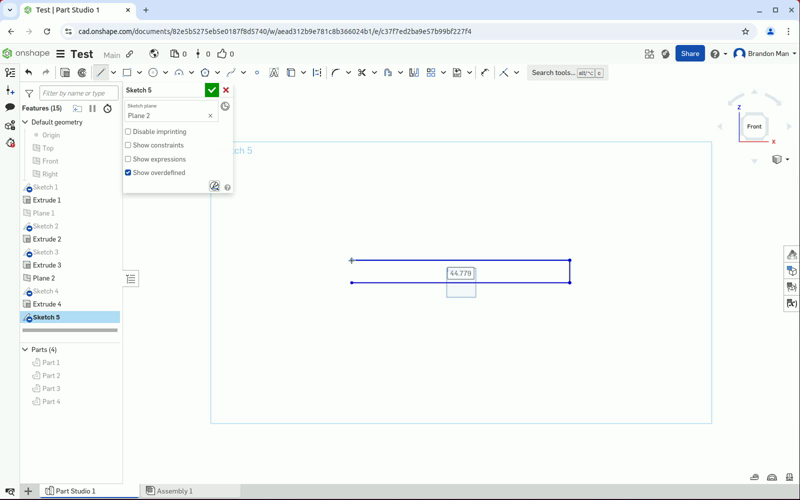
mouse_move(381, 260)
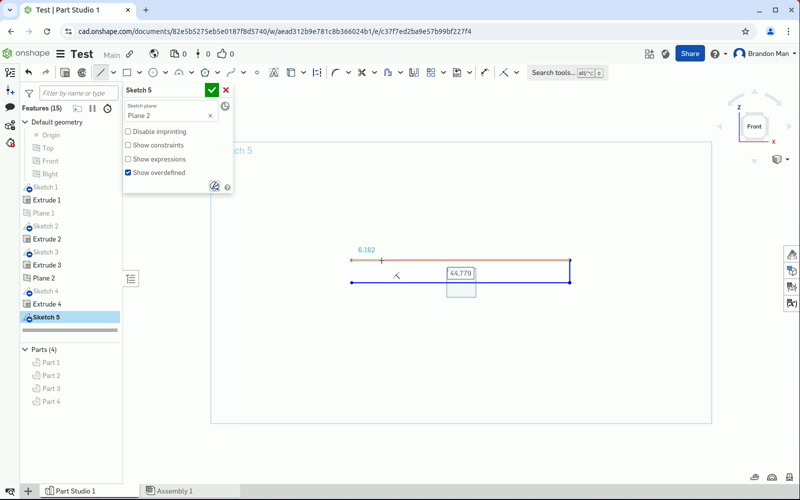
key_down(shift)
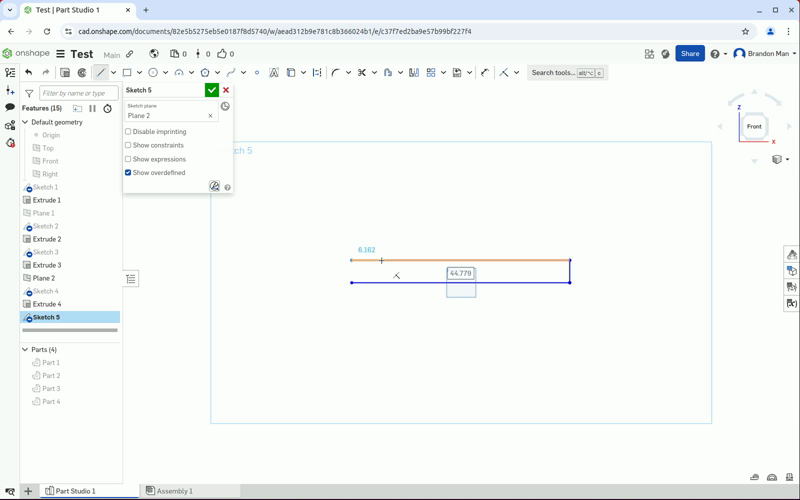
mouse_move(351, 282)
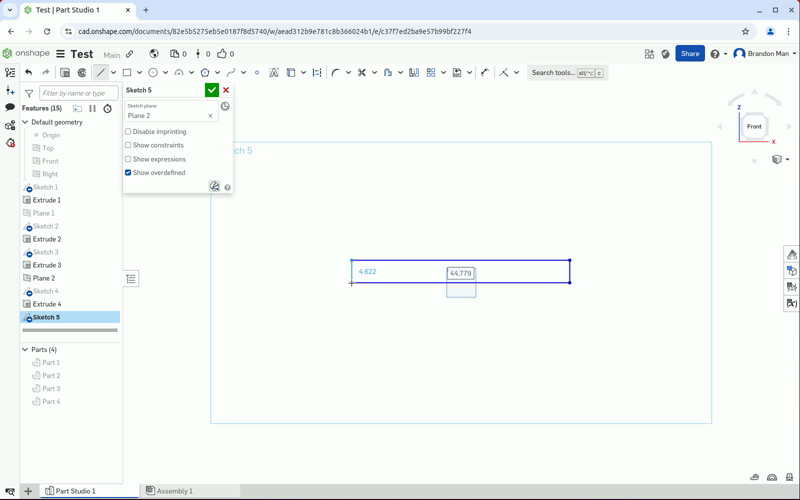
key_up(shift)
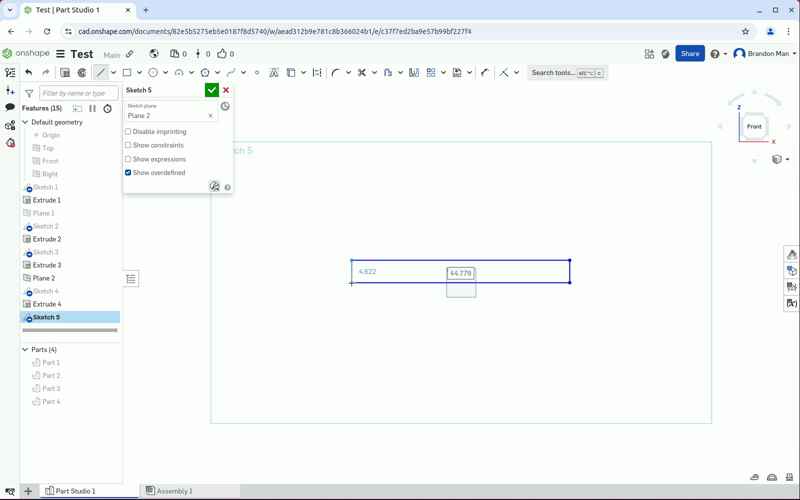
click(351, 282)
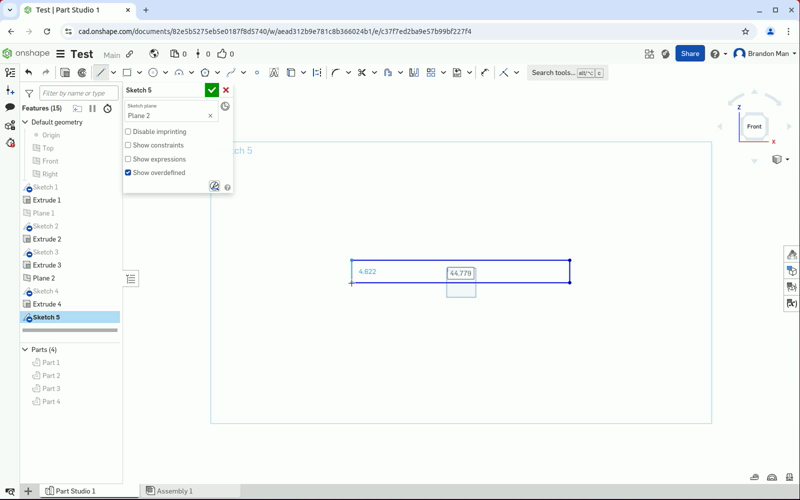
key(esc)
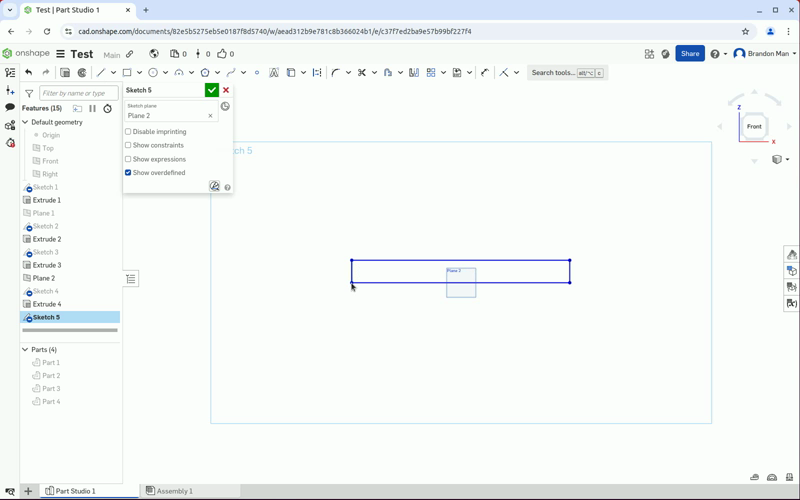
mouse_move(537, 275)
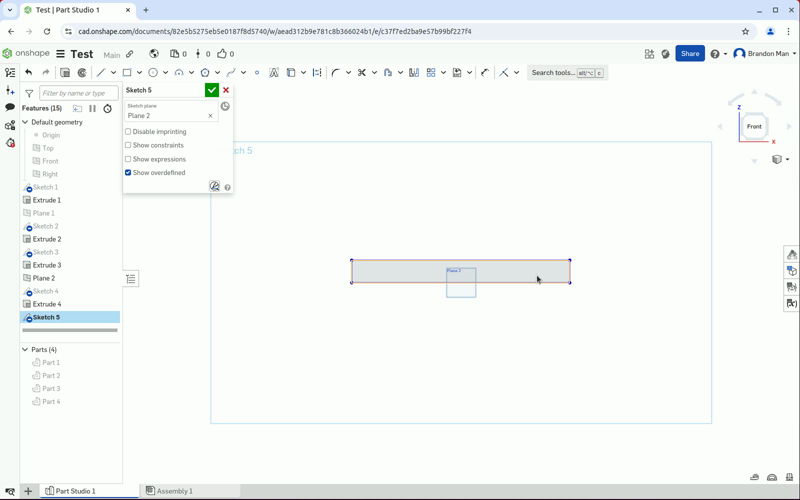
click(537, 275)
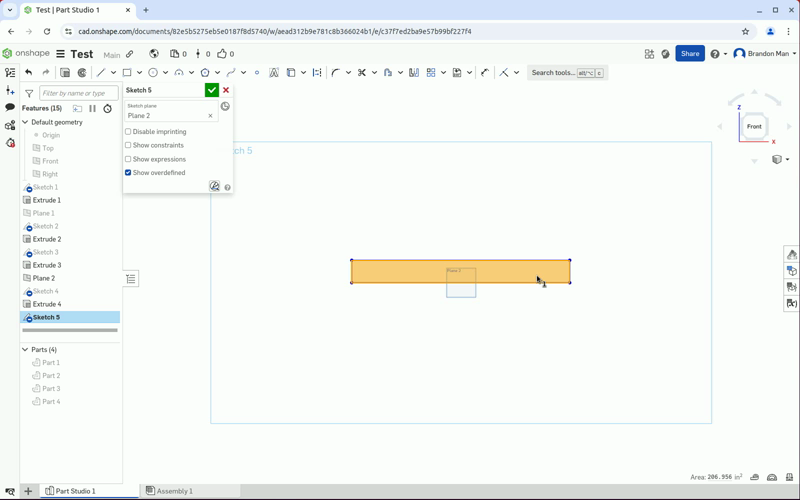
mouse_move(73, 352)
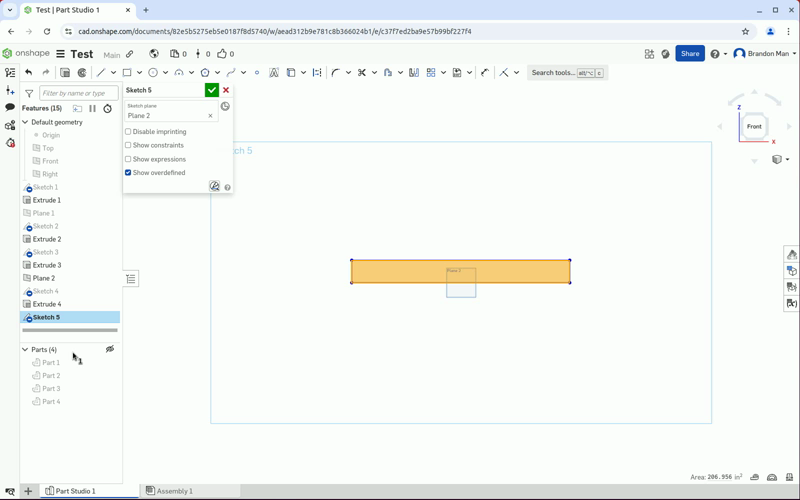
key(shift+y)
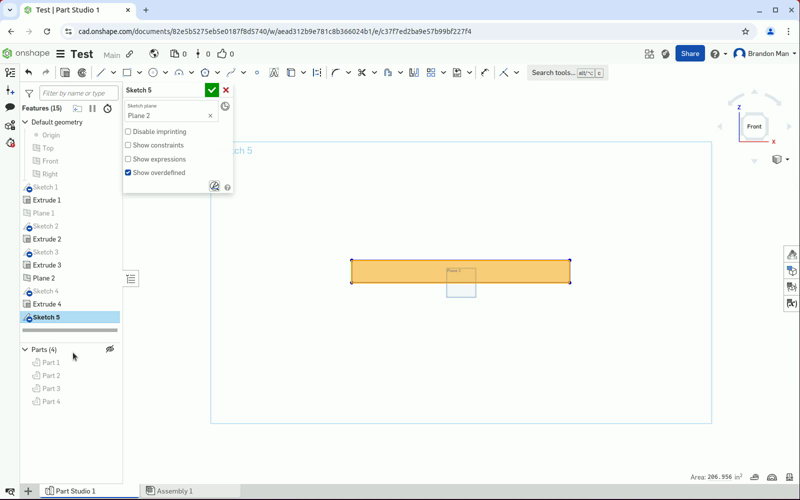
key(shift+e)
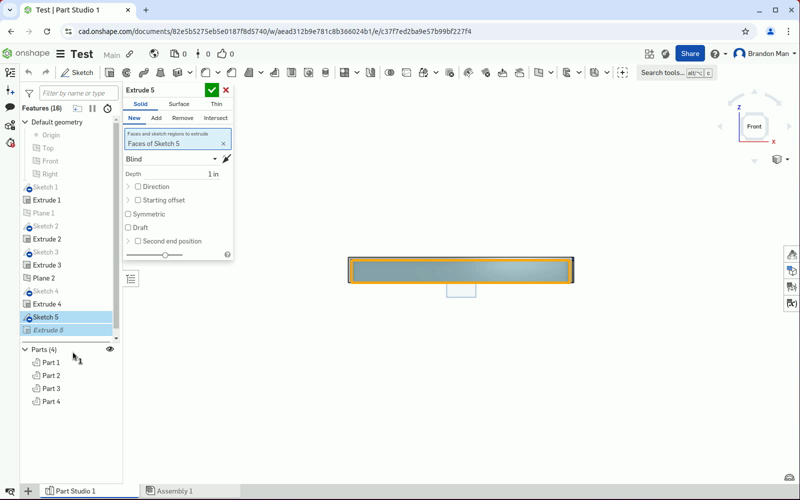
mouse_move(143, 106)
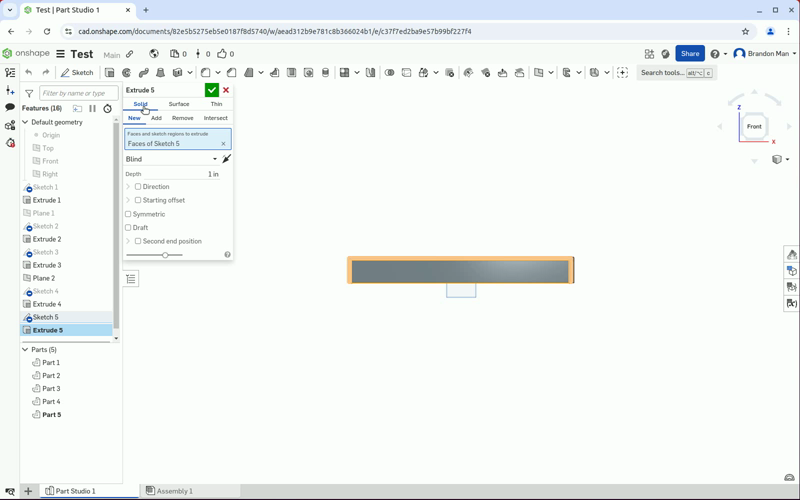
click(143, 106)
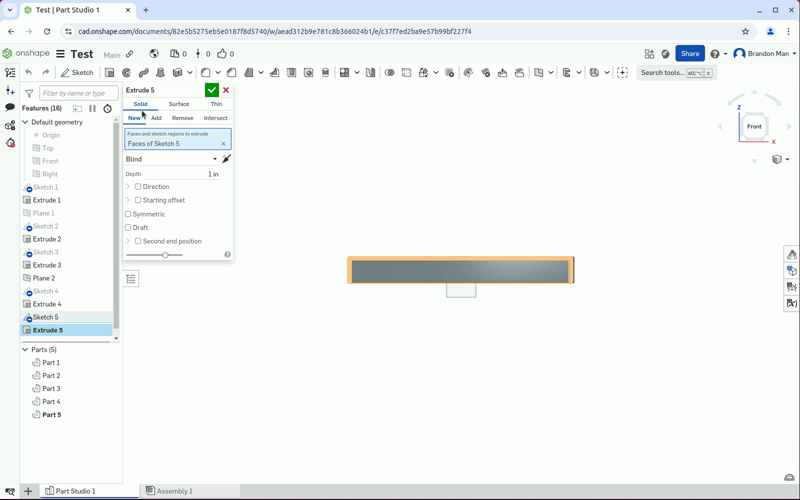
mouse_move(137, 120)
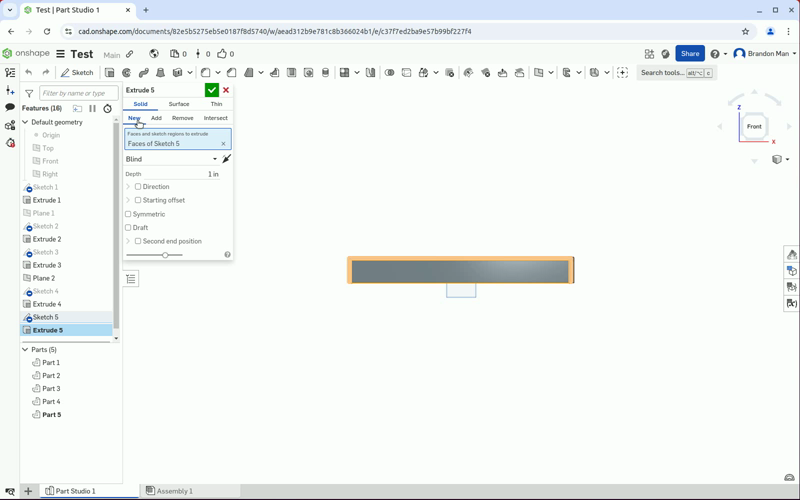
click(137, 120)
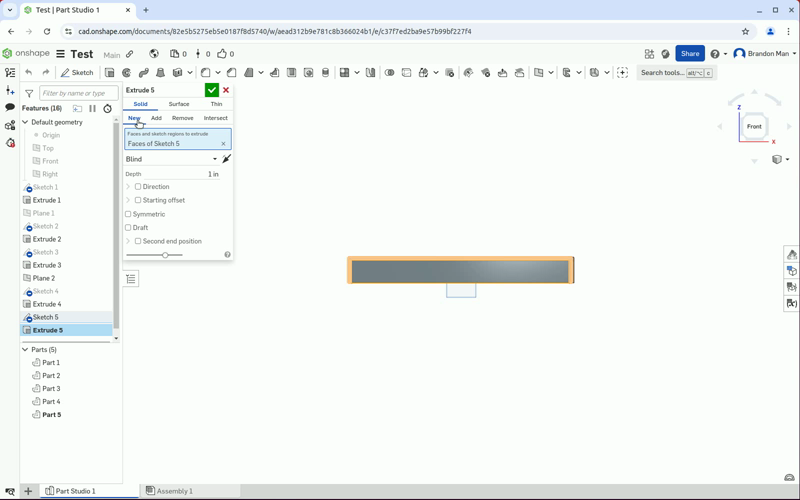
key(tab, 4)
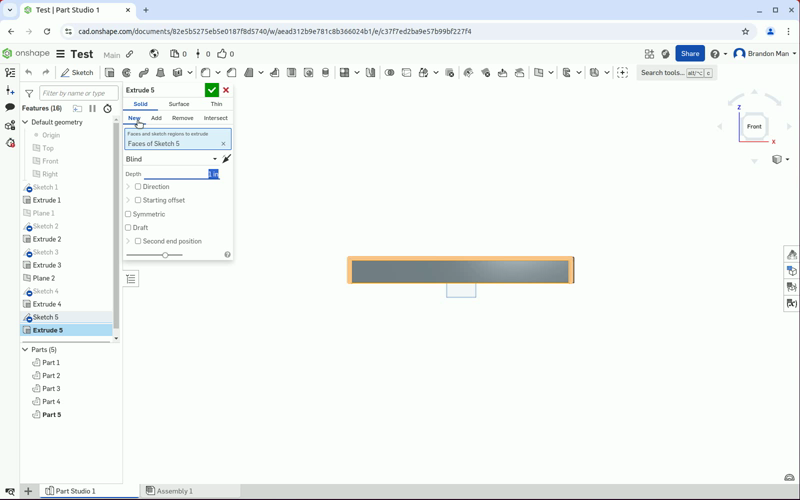
text(0.722)
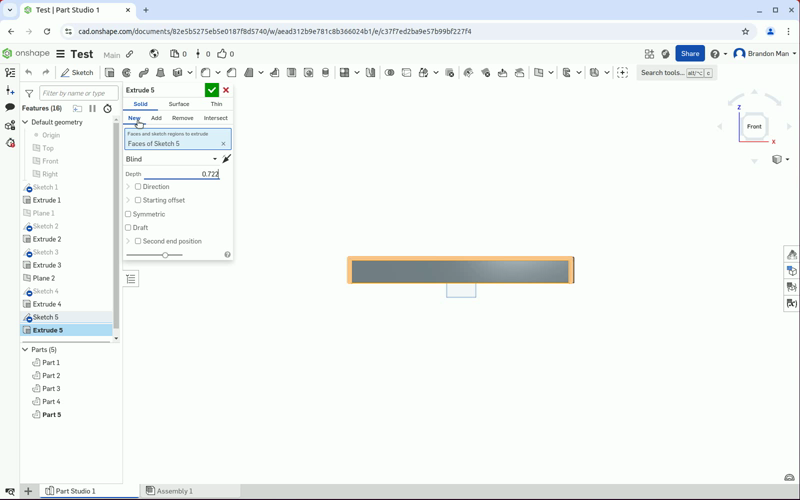
key(enter)
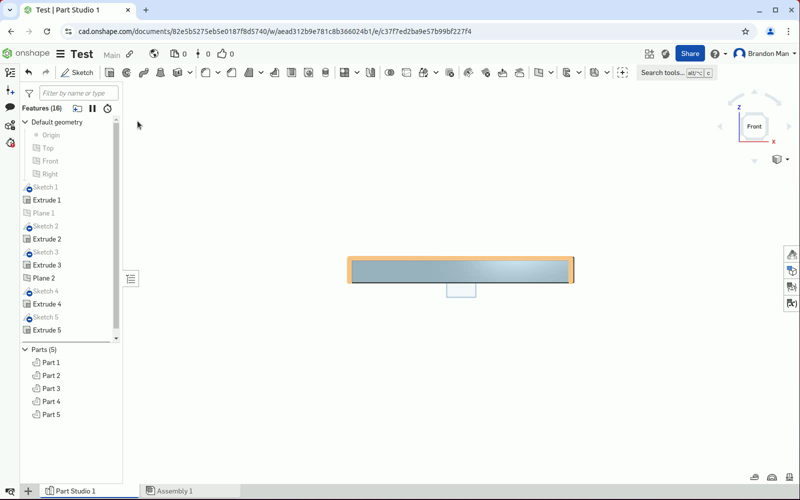
key(shift+h)
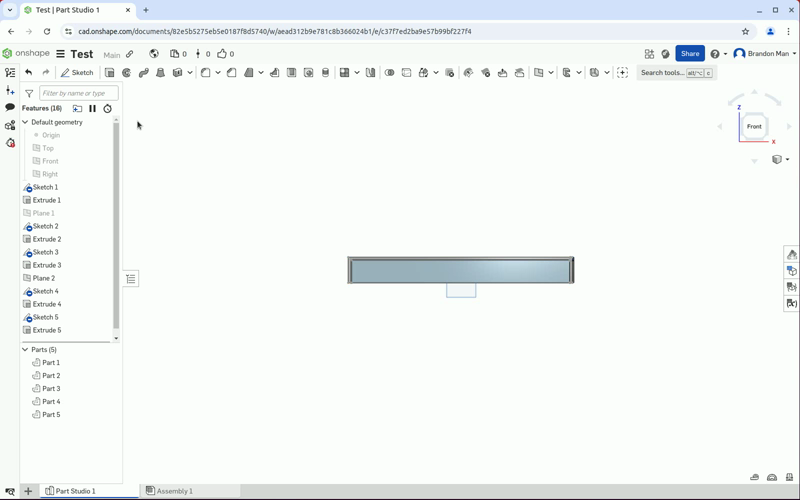
key(shift+h)
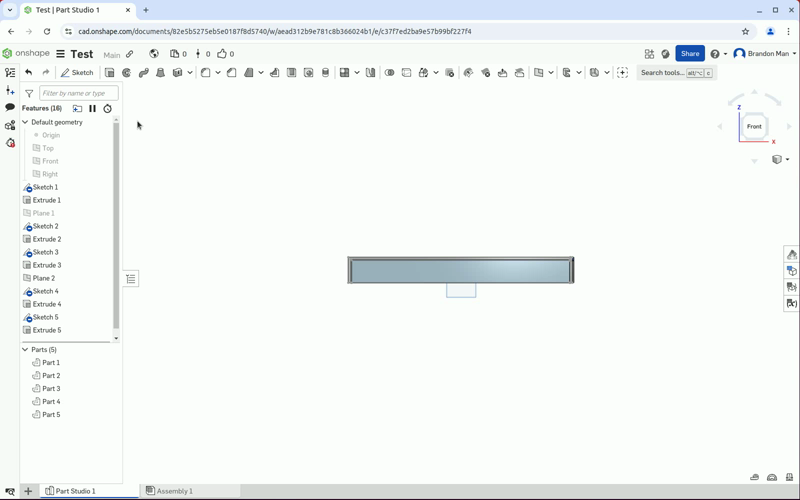
key(shift+7)
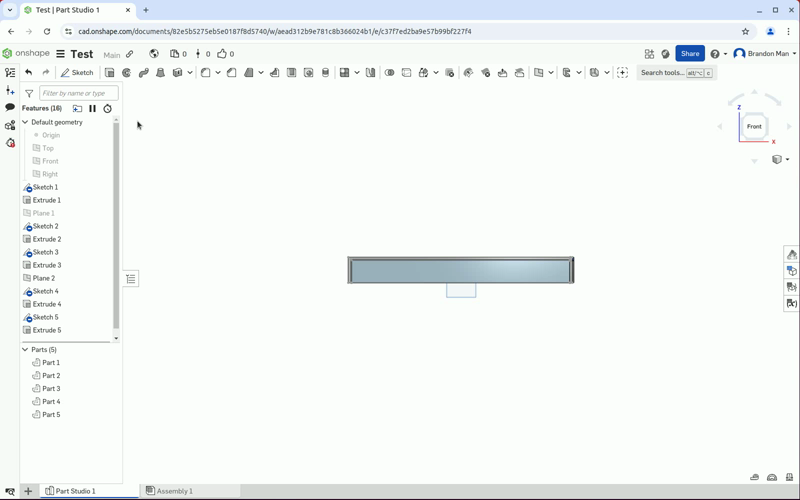
key(left, 2)
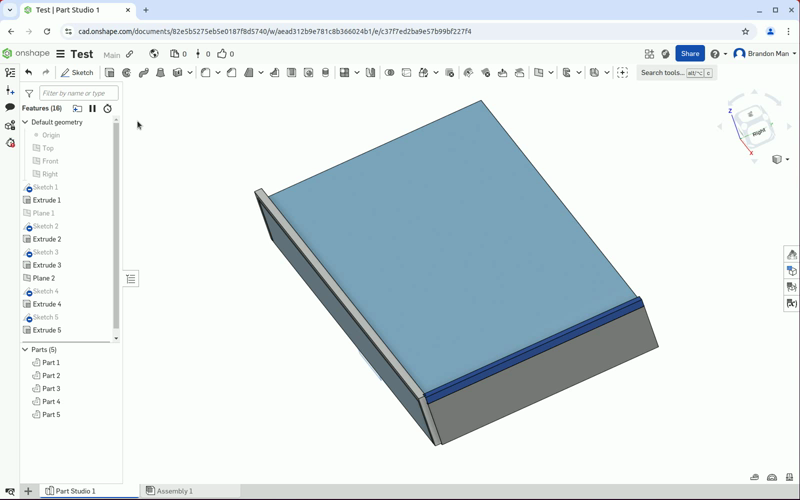
key(down, 2)
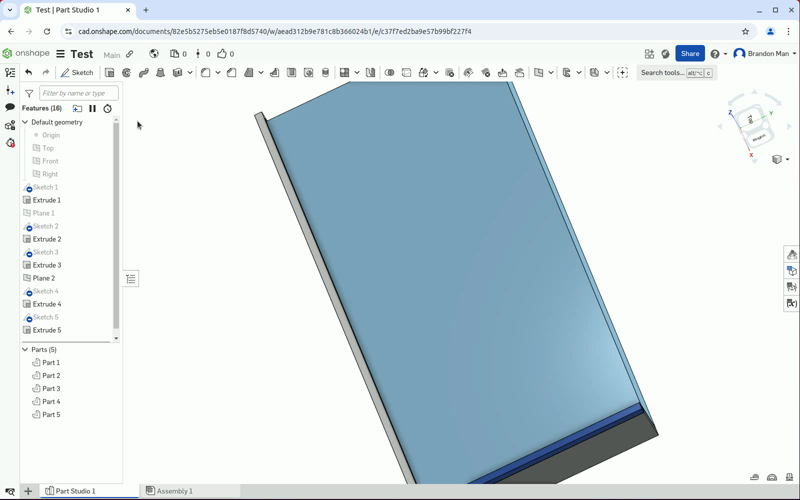
key(up, 2)
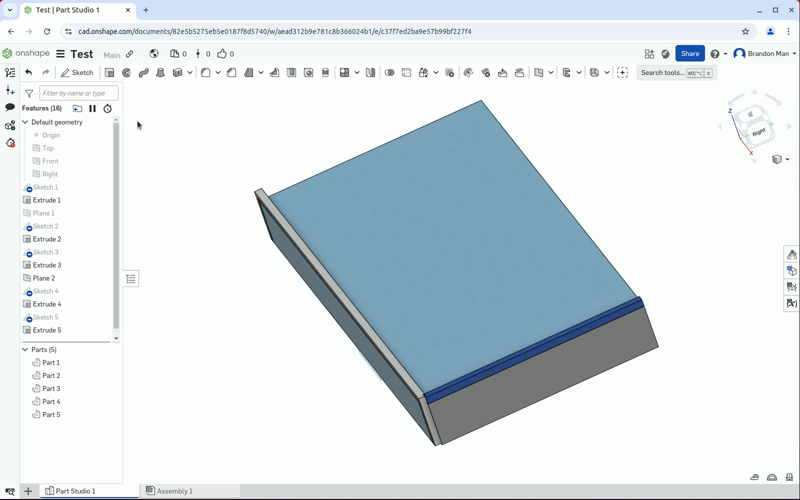
key(right, 2)
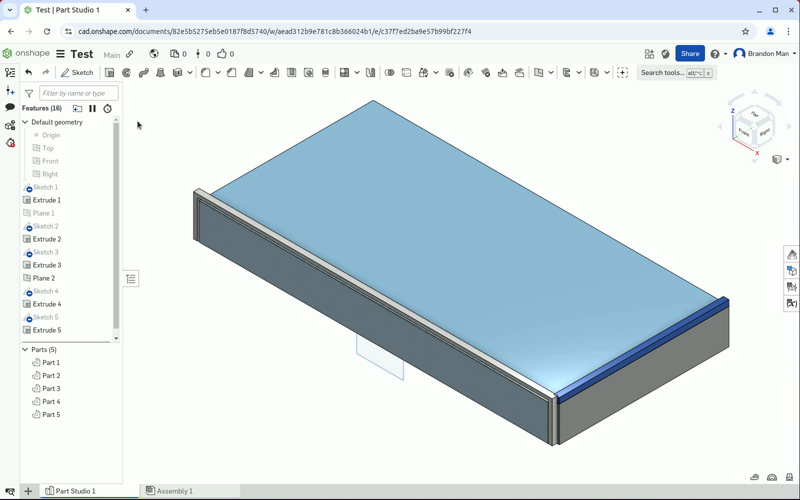
mouse_move(69, 189)
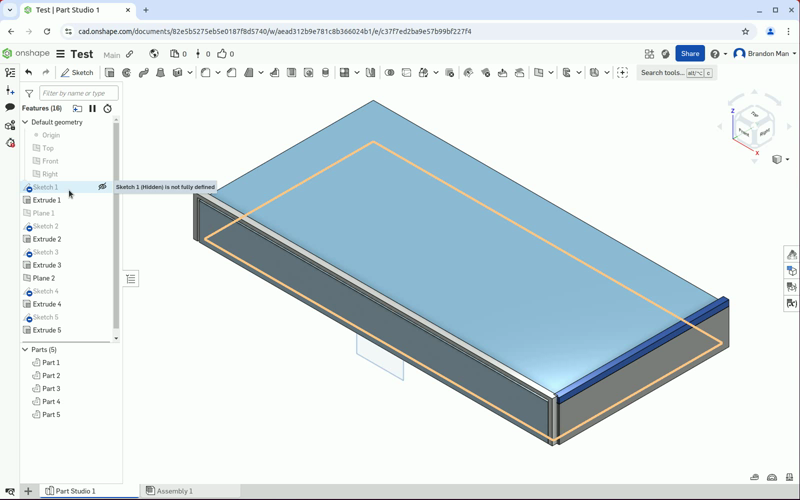
click(69, 189)